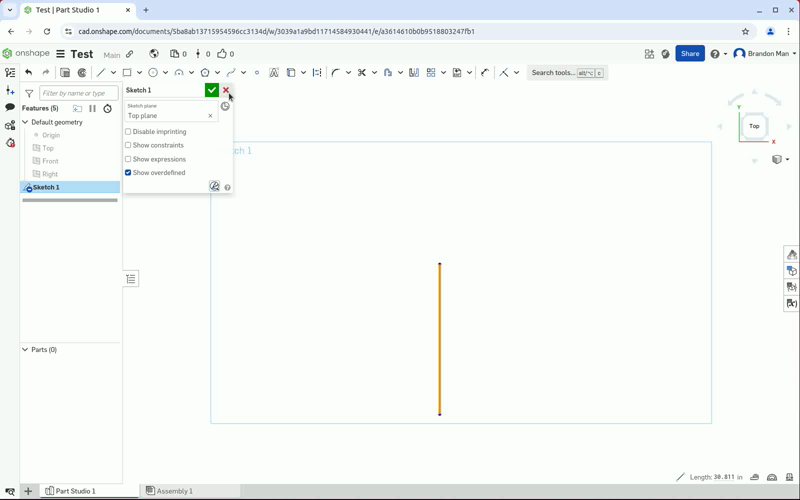
key(shift+h)
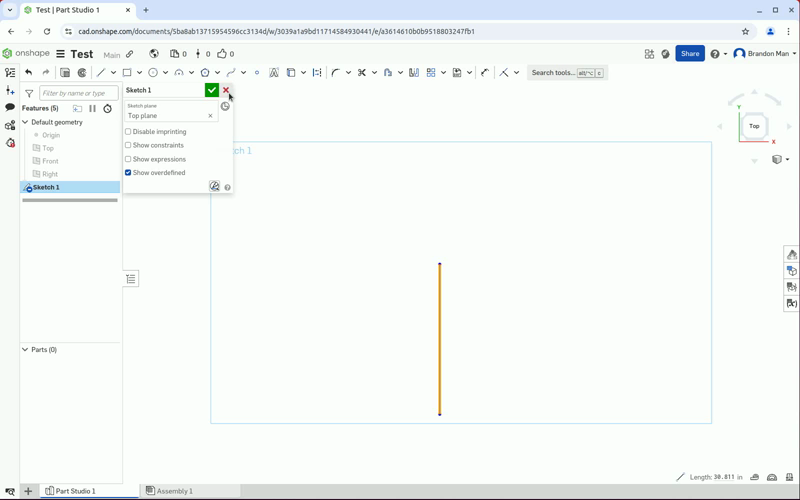
key(shift+s)
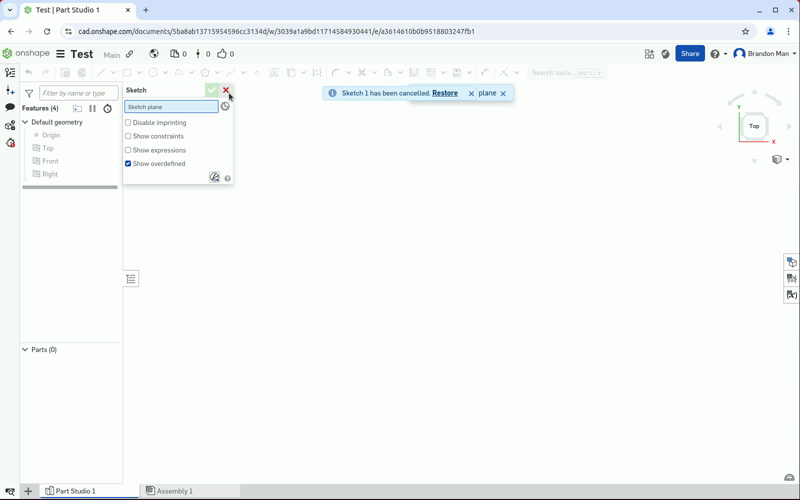
mouse_move(73, 150)
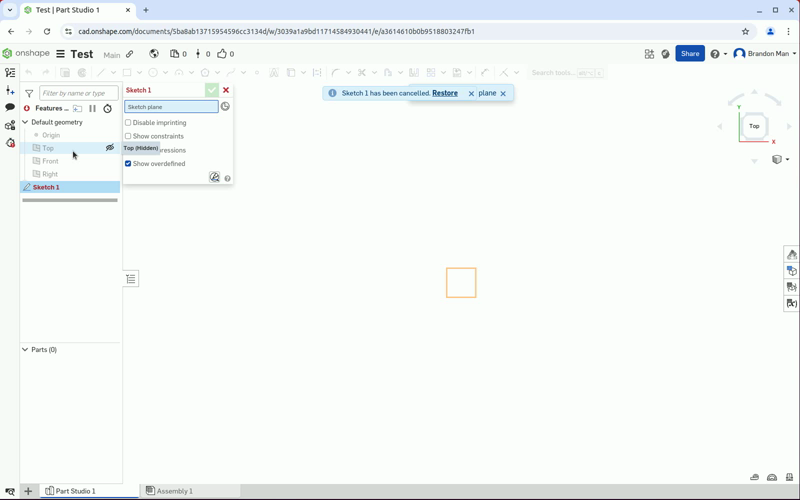
click(73, 150)
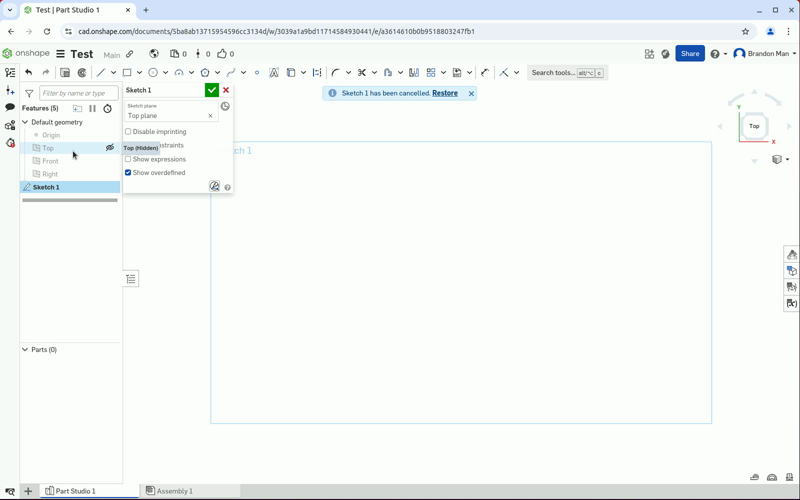
mouse_move(73, 352)
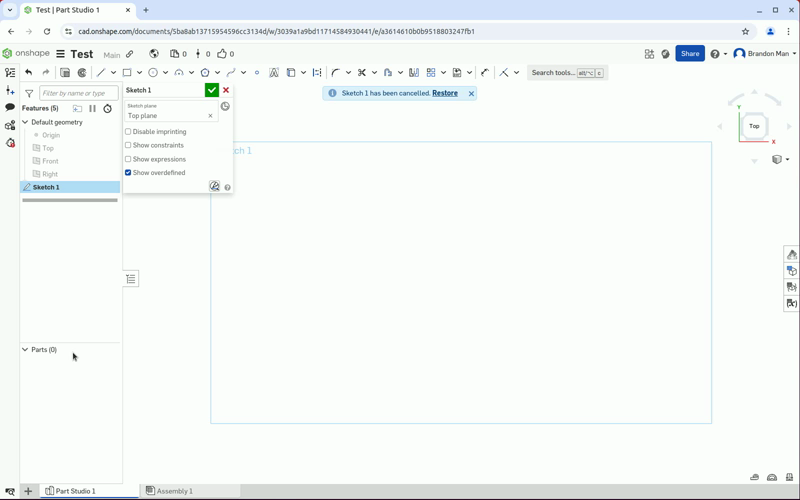
key(y)
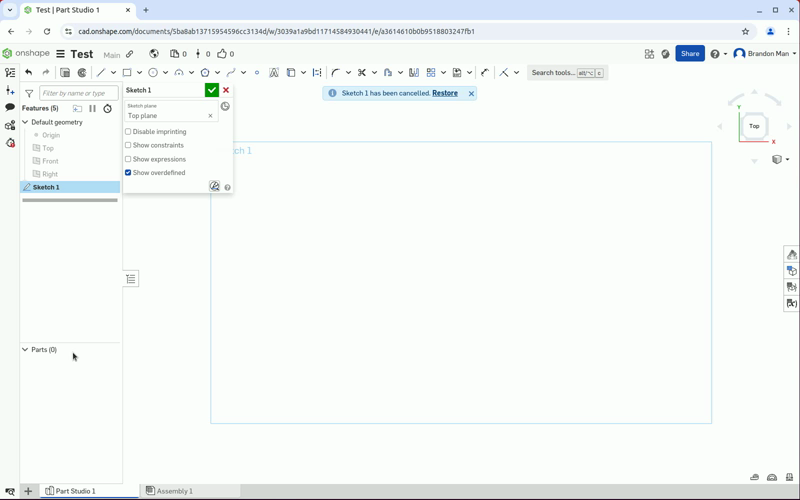
key(l)
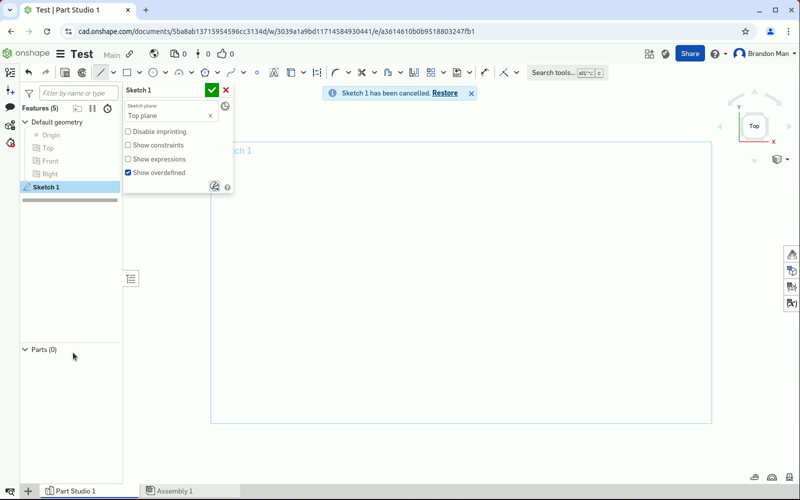
key_down(shift)
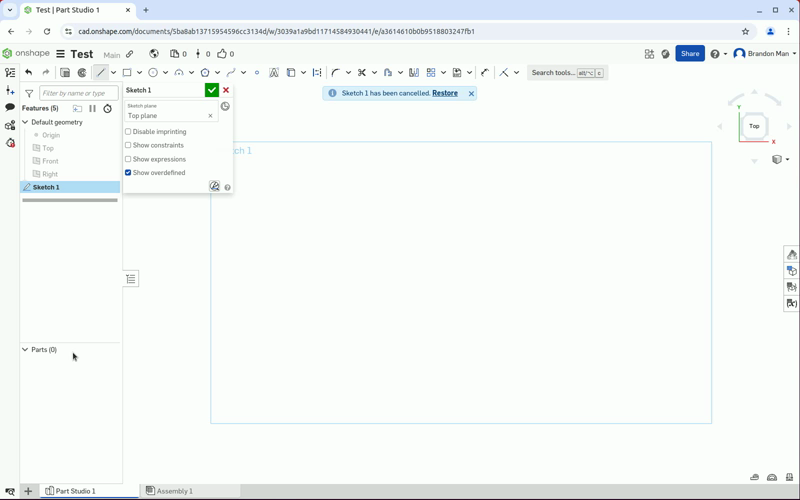
mouse_move(447, 357)
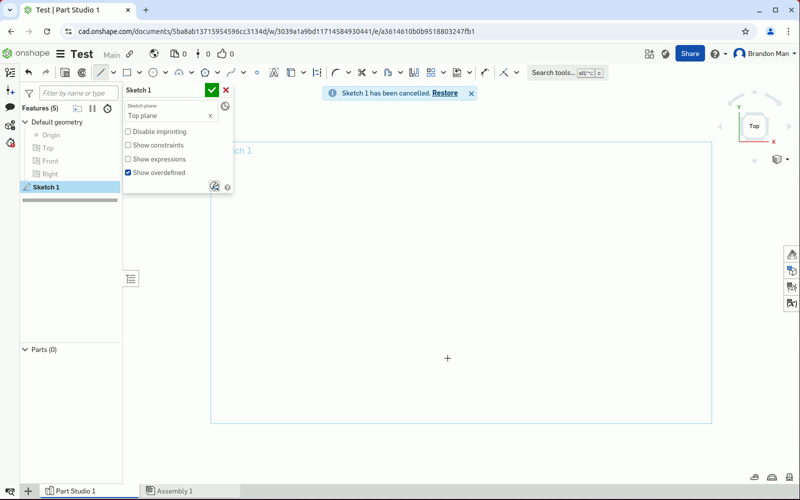
click(447, 357)
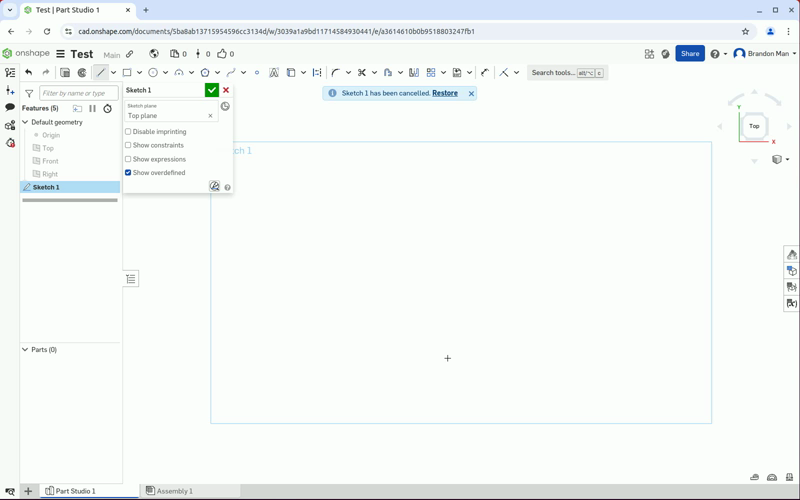
key_up(shift)
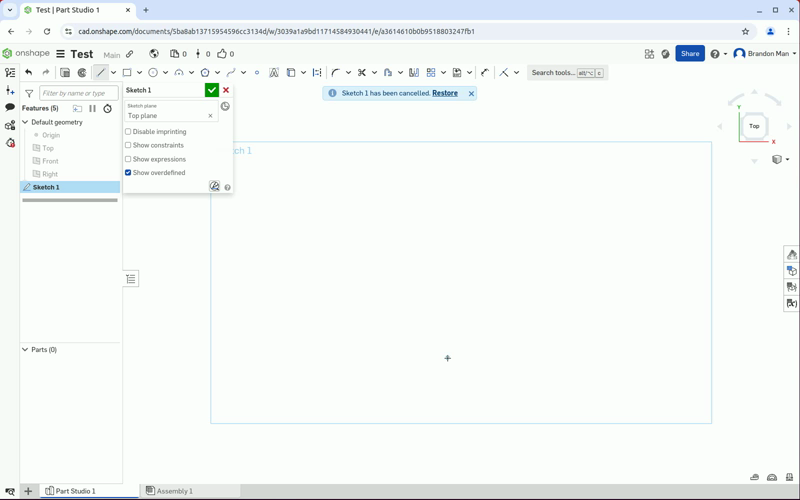
key_down(shift)
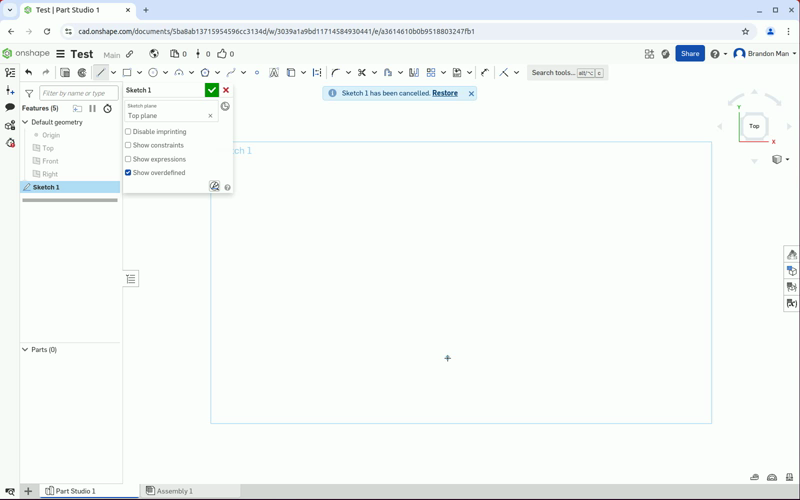
mouse_move(477, 357)
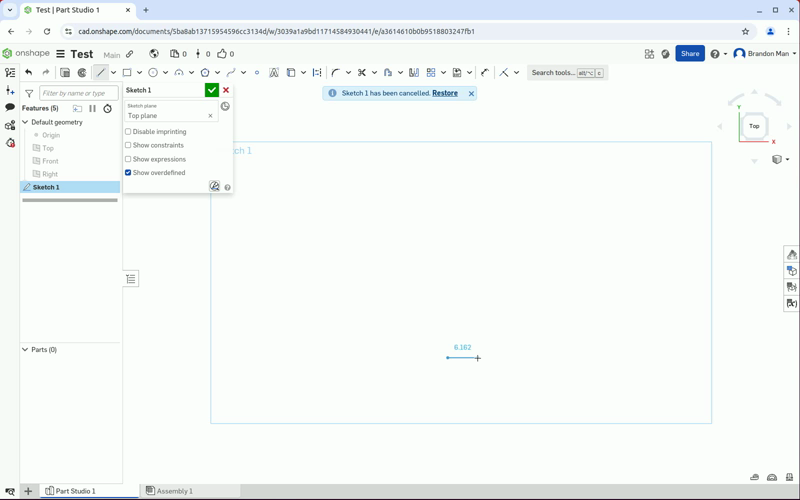
mouse_move(473, 357)
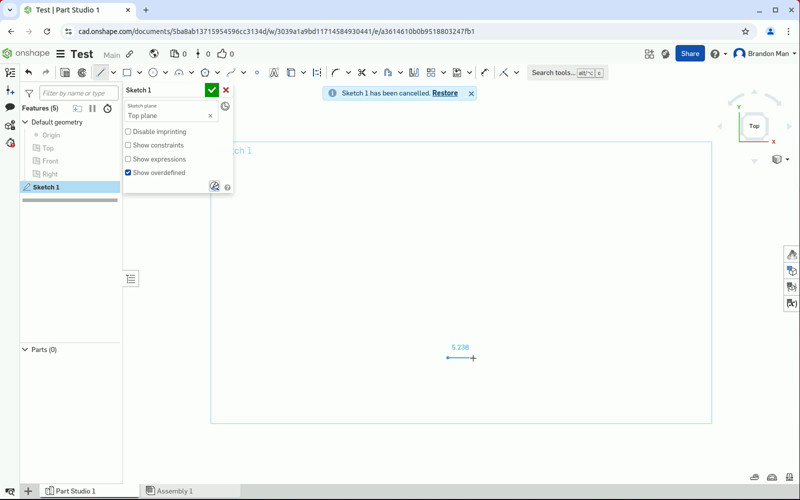
click(473, 357)
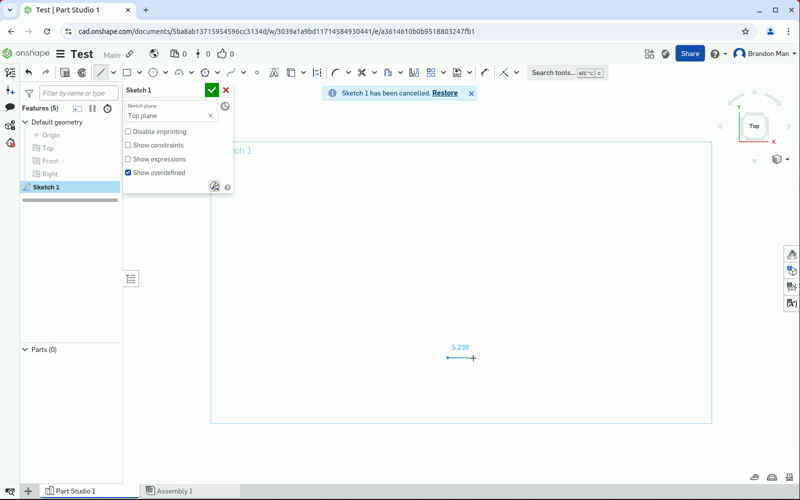
key_up(shift)
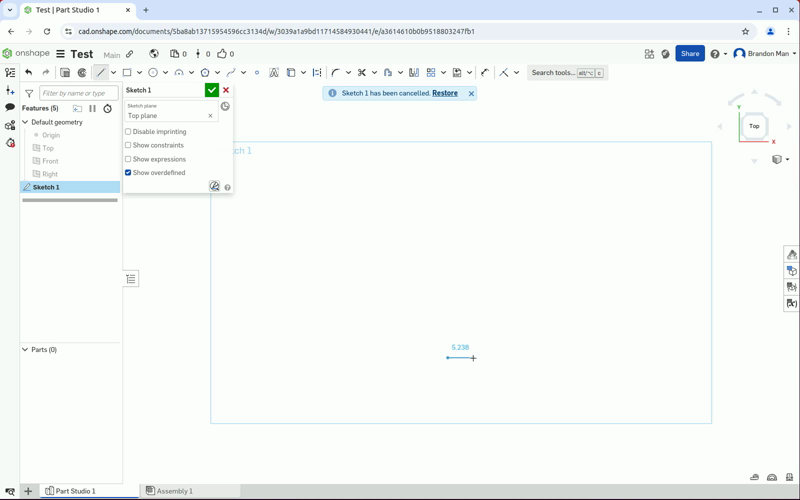
key_down(shift)
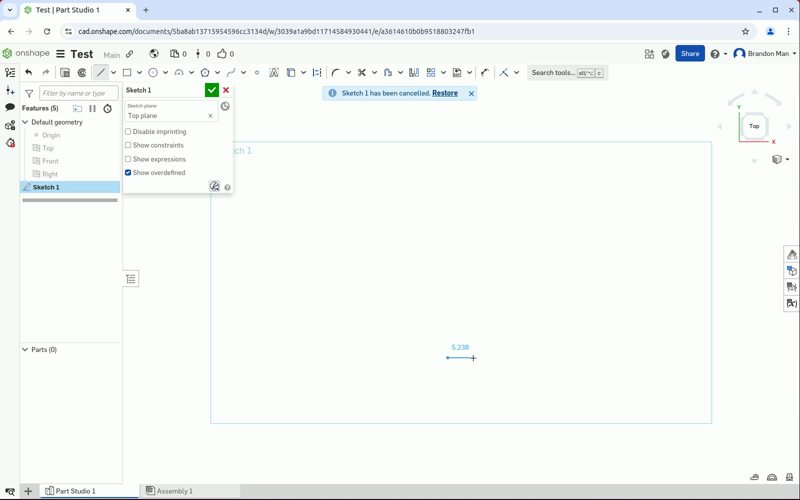
mouse_move(473, 282)
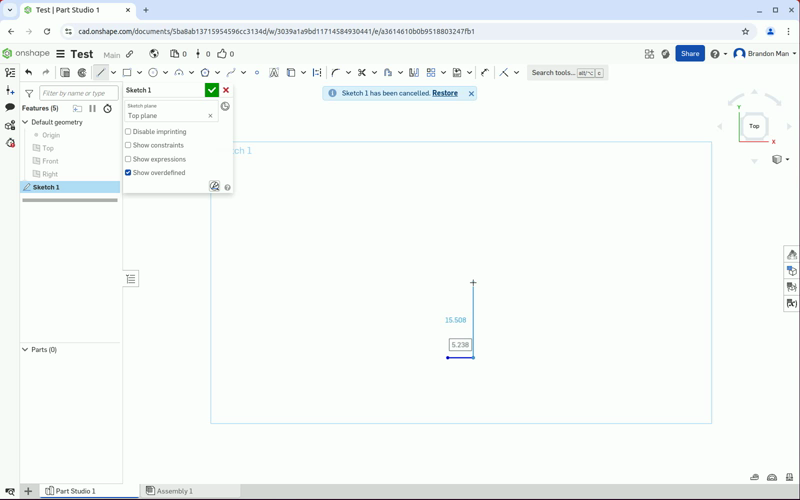
click(473, 282)
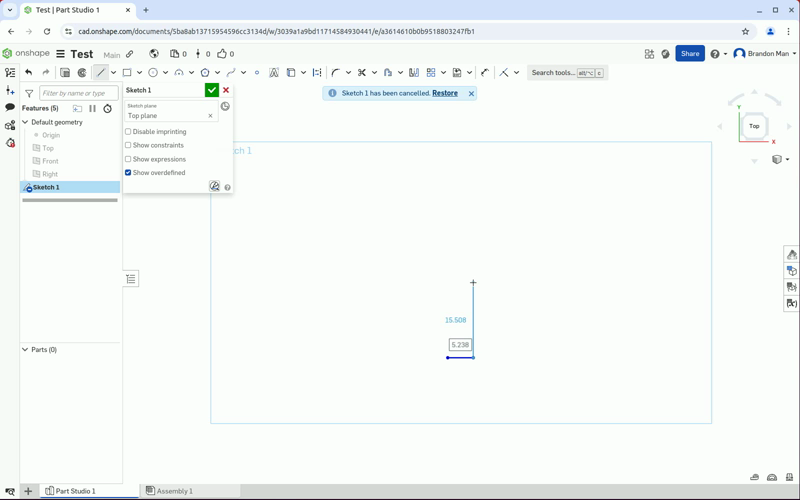
key_up(shift)
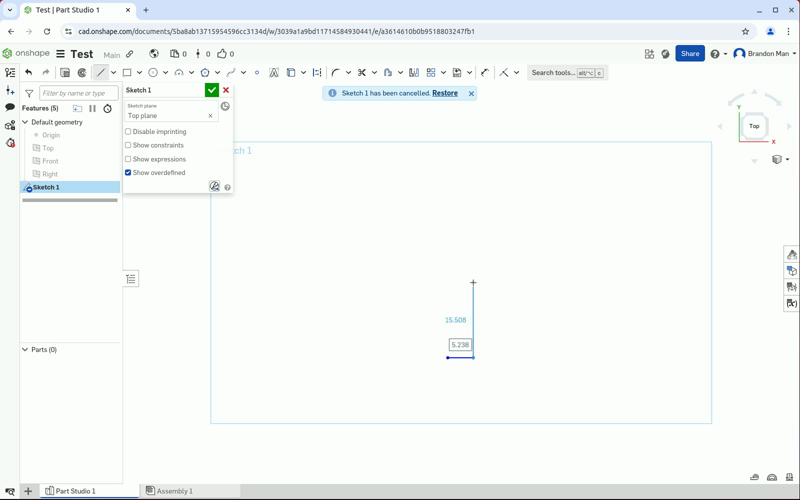
key_down(shift)
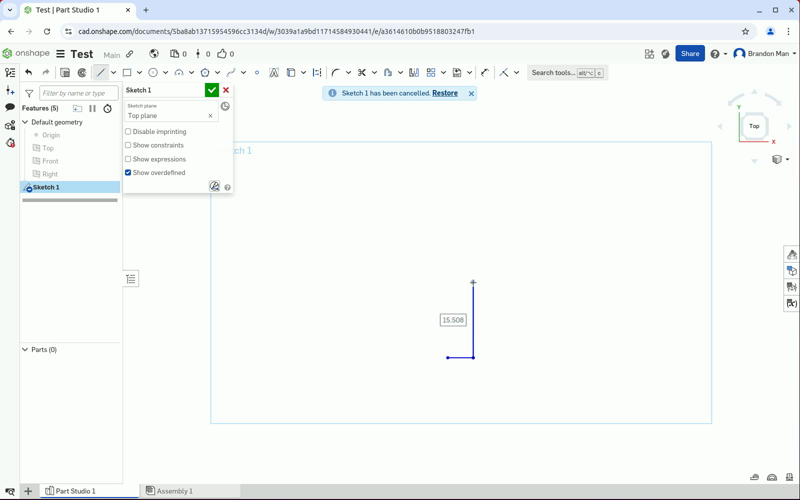
mouse_move(503, 282)
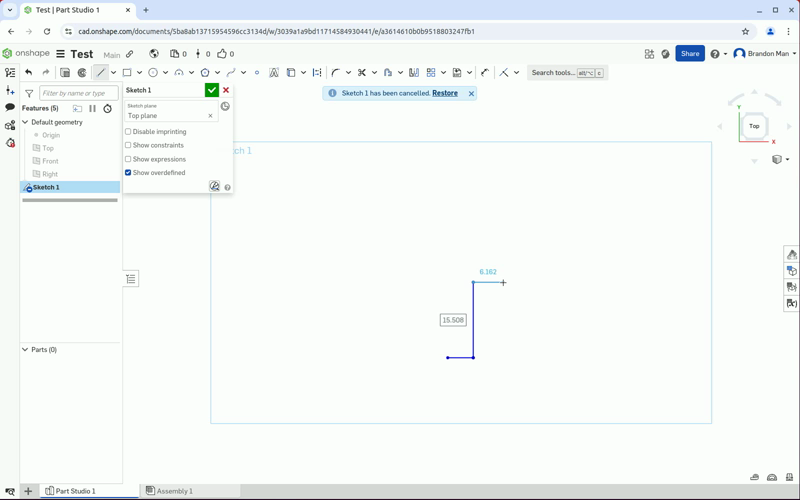
mouse_move(473, 233)
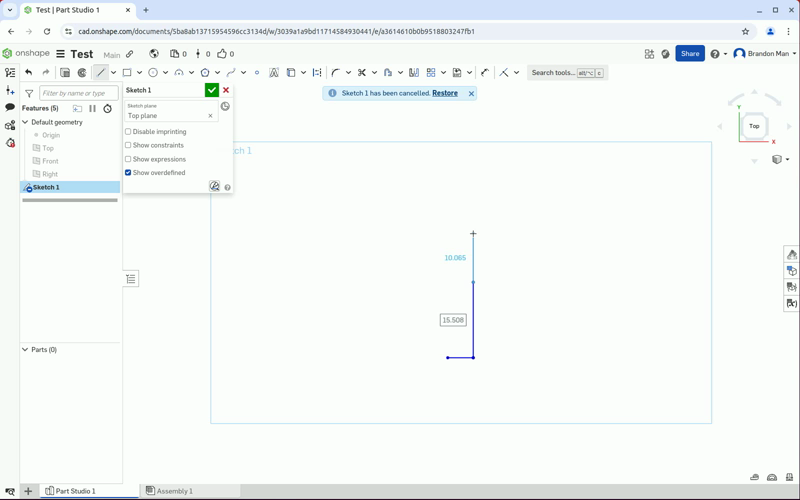
click(473, 233)
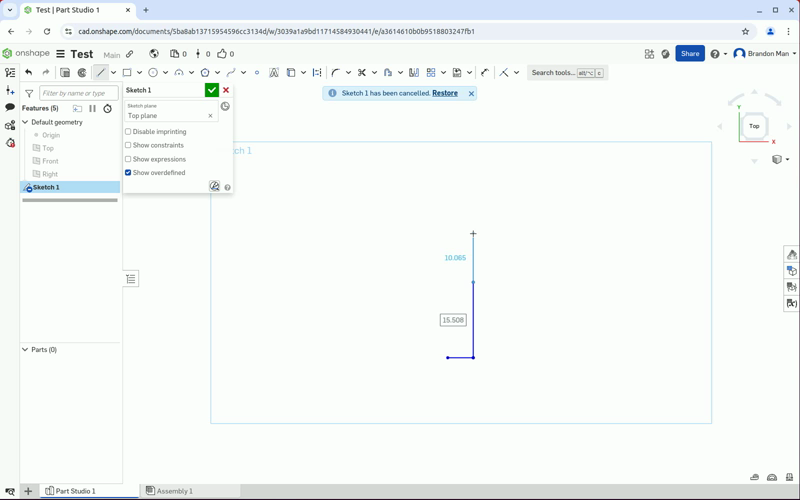
key_up(shift)
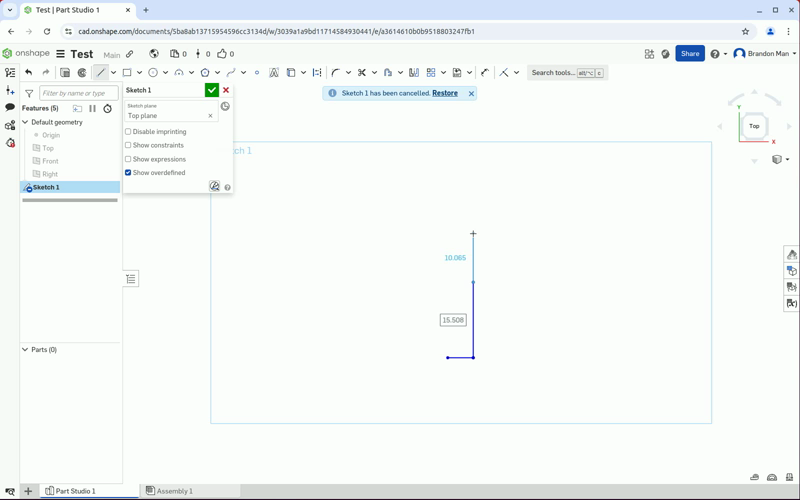
key_down(shift)
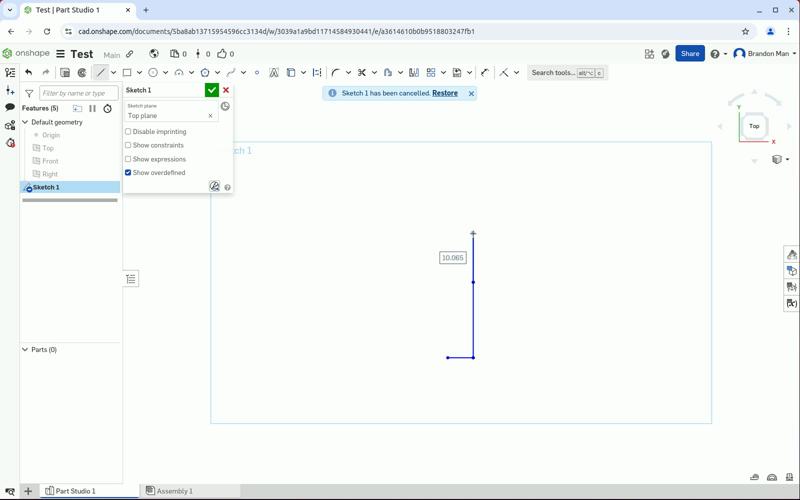
mouse_move(503, 233)
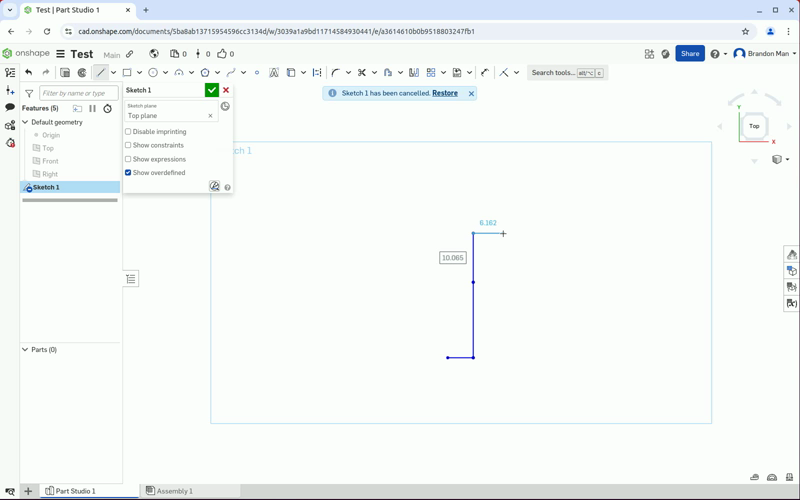
mouse_move(473, 208)
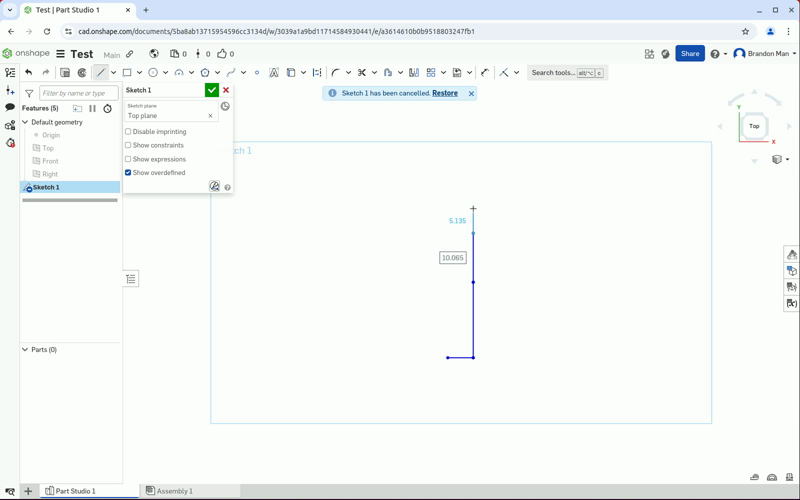
click(473, 208)
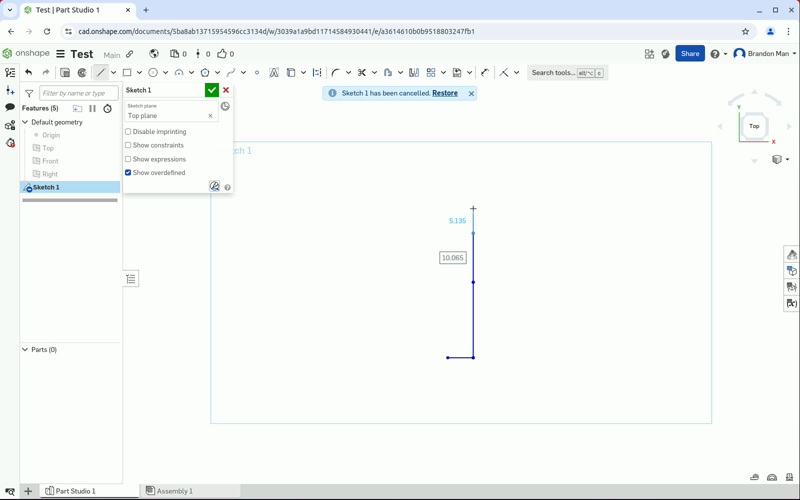
key_up(shift)
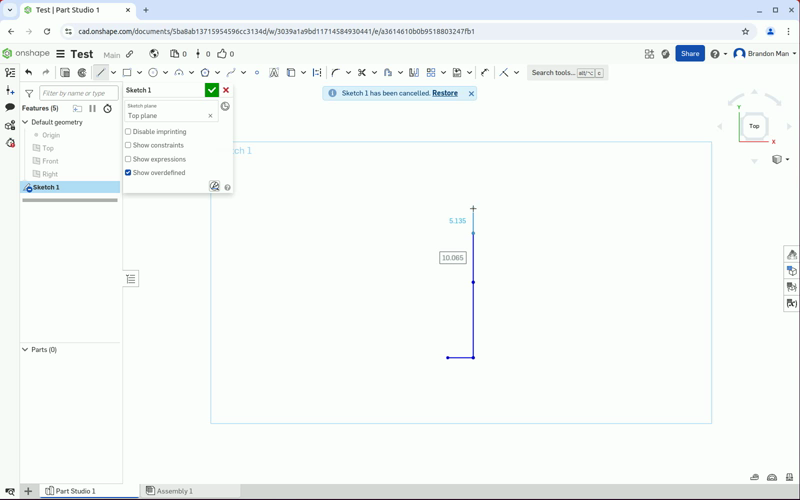
key_down(shift)
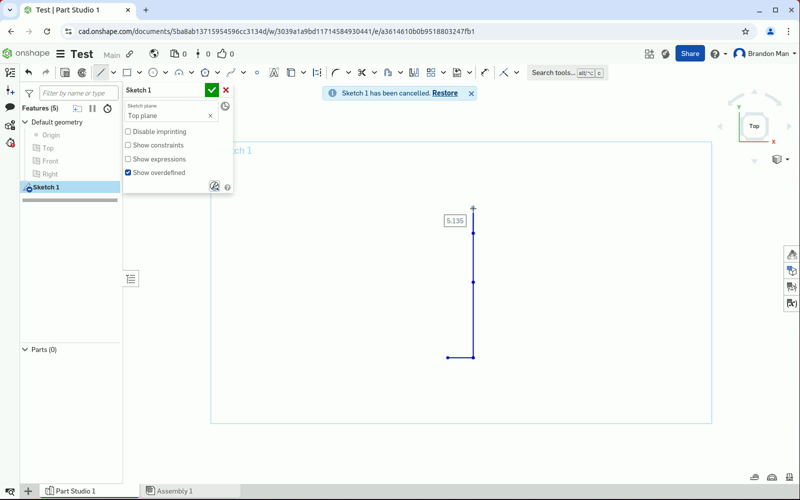
mouse_move(503, 208)
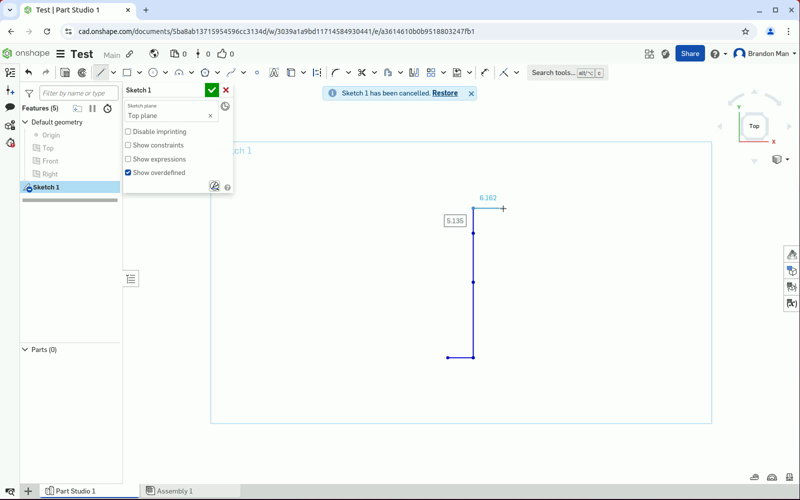
mouse_move(447, 208)
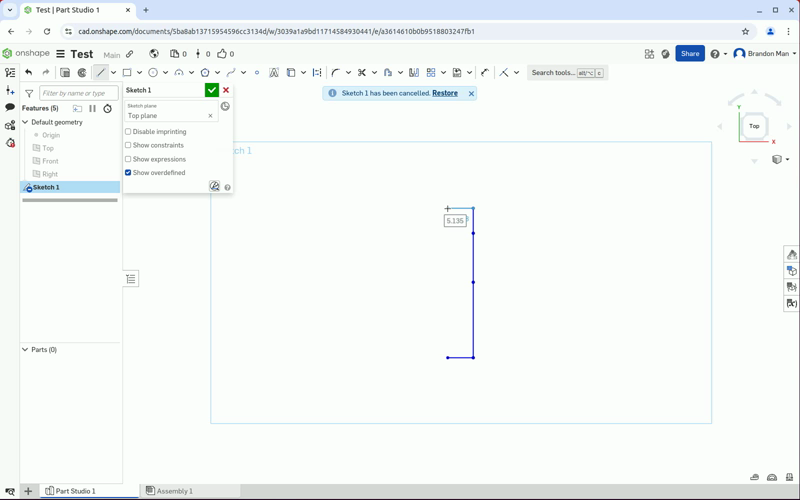
click(447, 208)
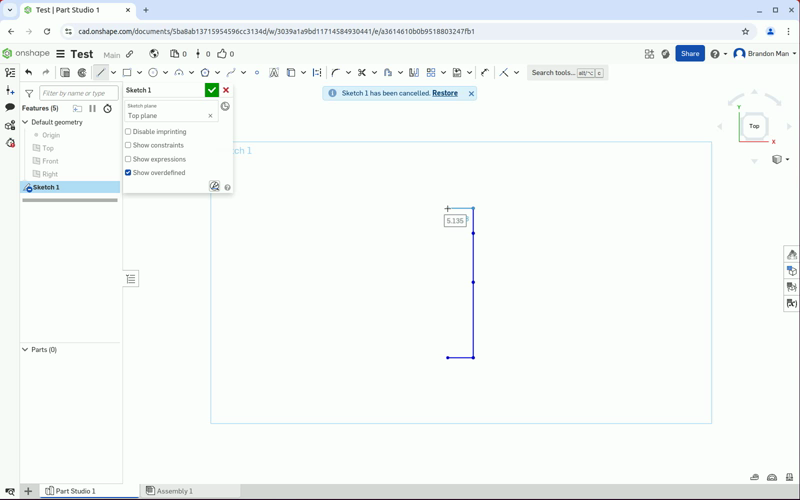
key_up(shift)
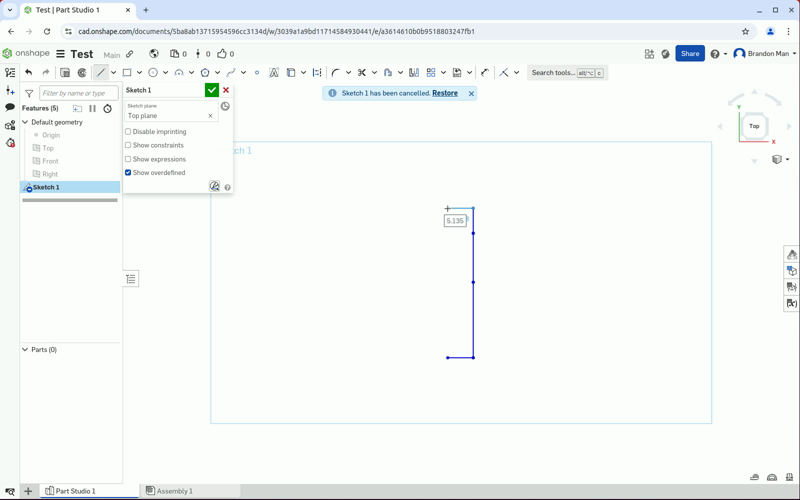
key_down(shift)
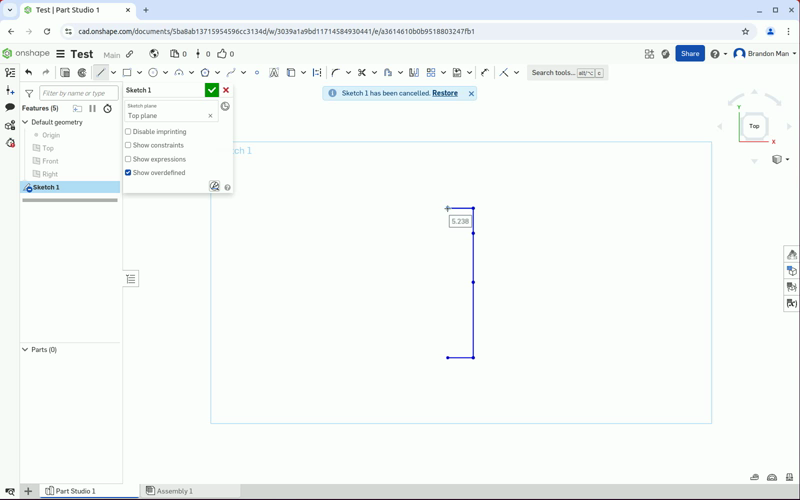
mouse_move(447, 357)
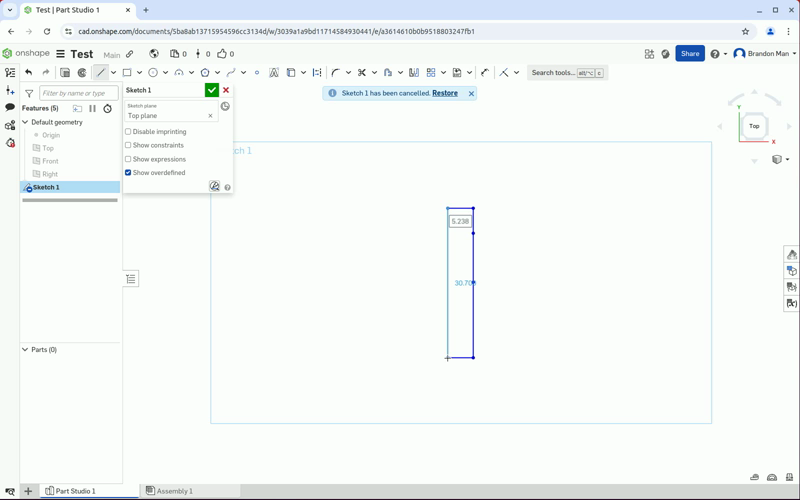
key_up(shift)
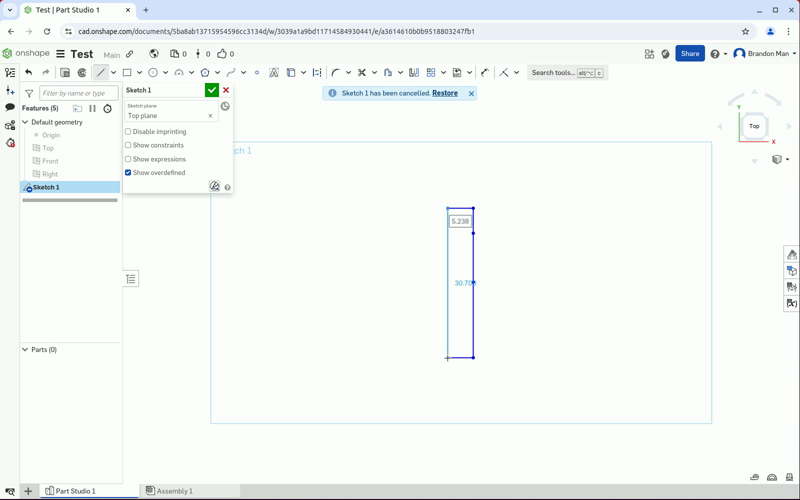
click(447, 357)
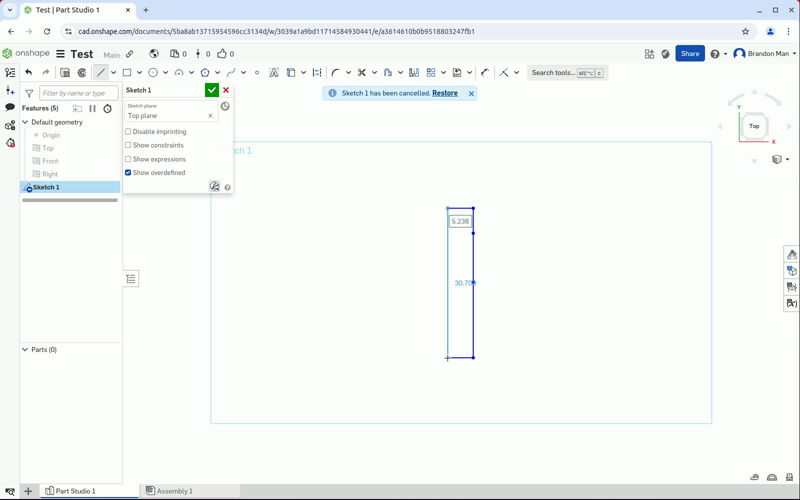
key(esc)
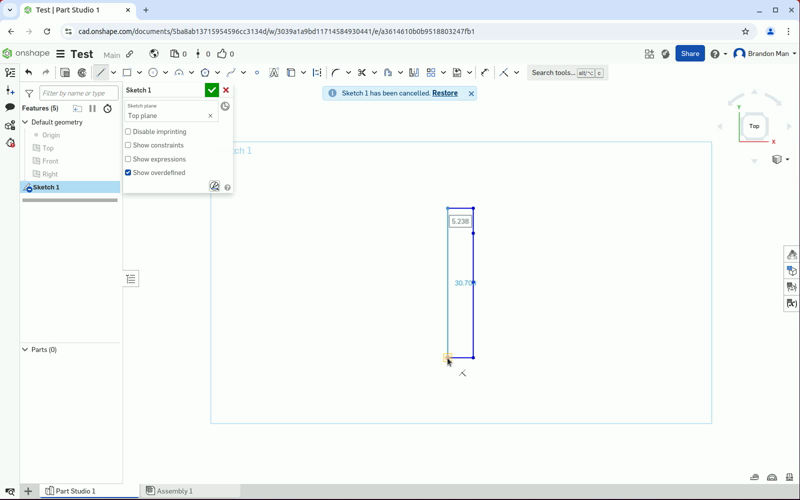
key(c)
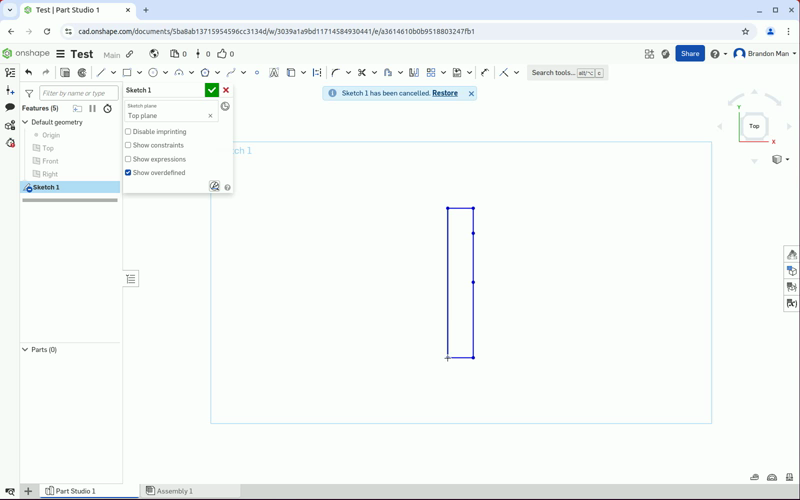
key_down(shift)
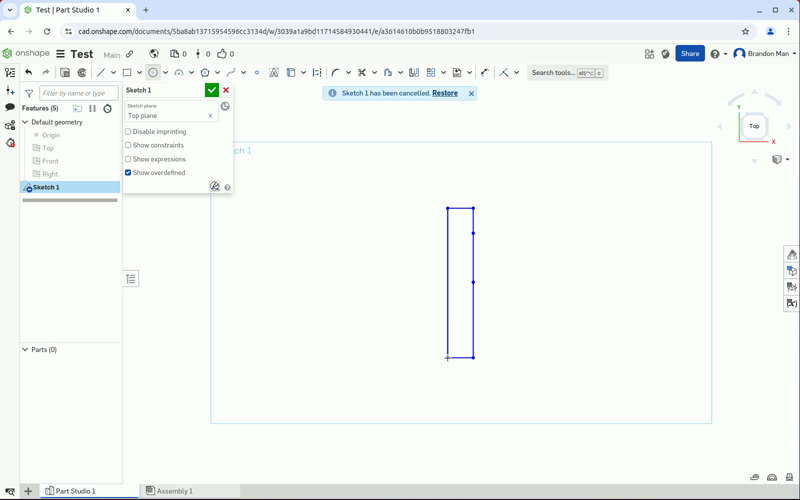
mouse_move(460, 345)
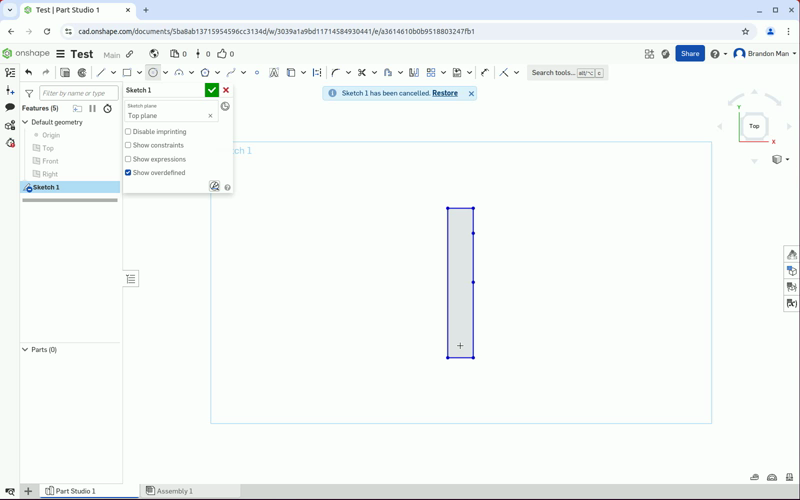
click(460, 345)
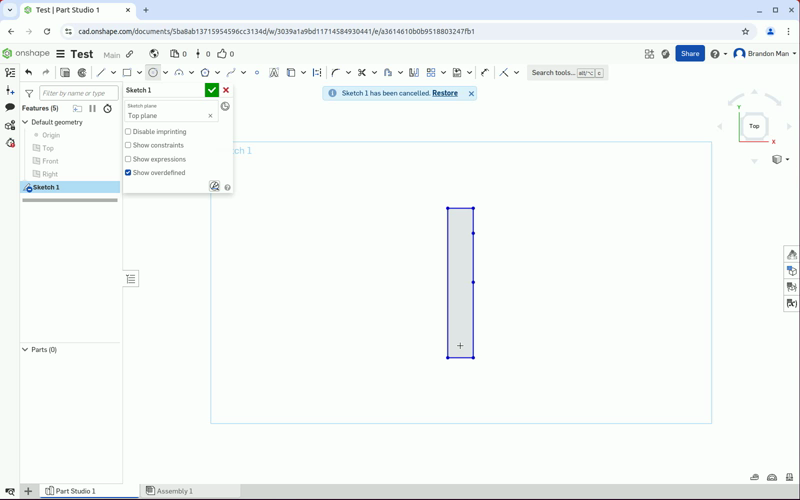
key_up(shift)
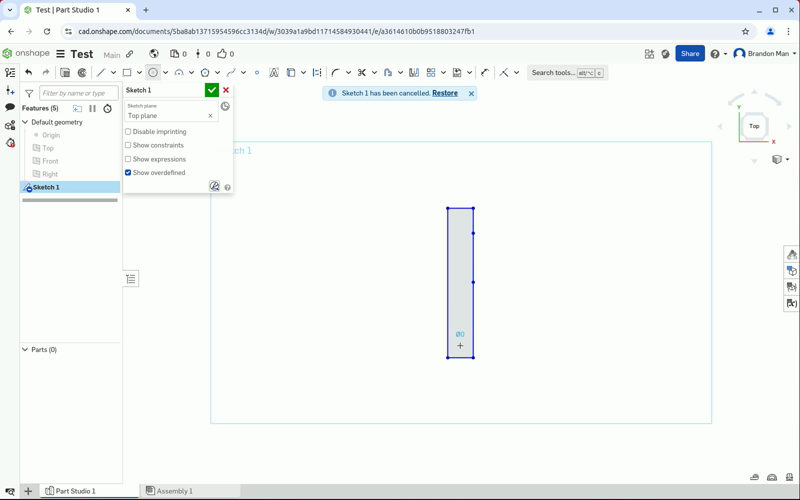
mouse_move(465, 345)
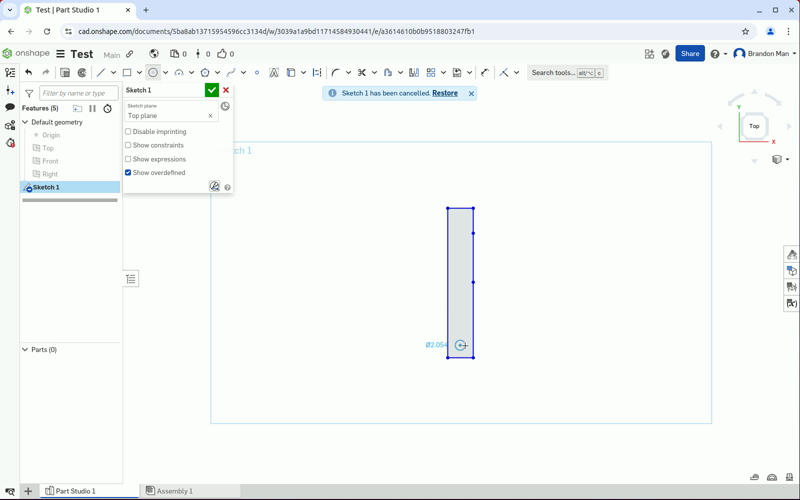
click(465, 345)
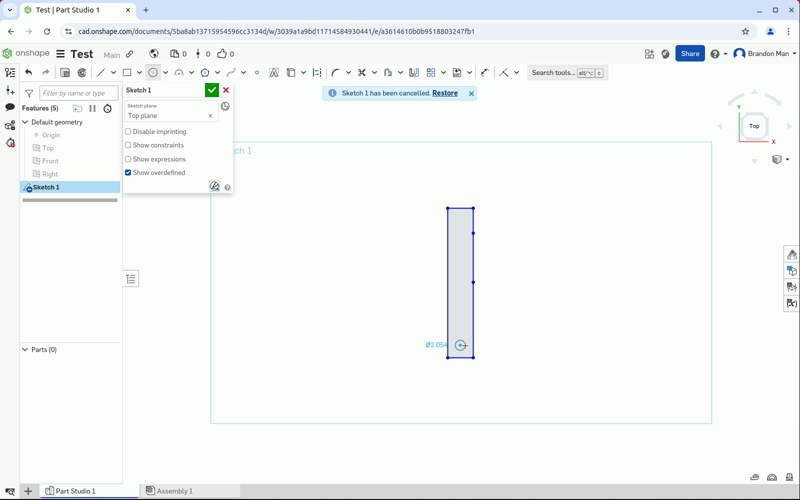
key(esc)
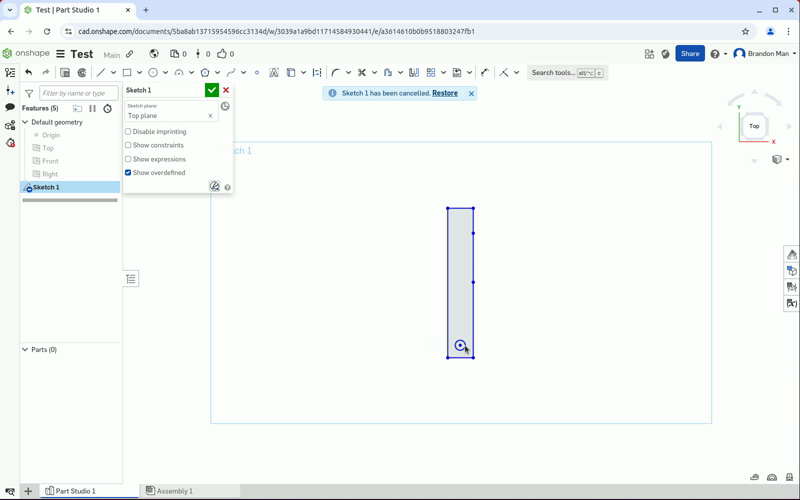
key(c)
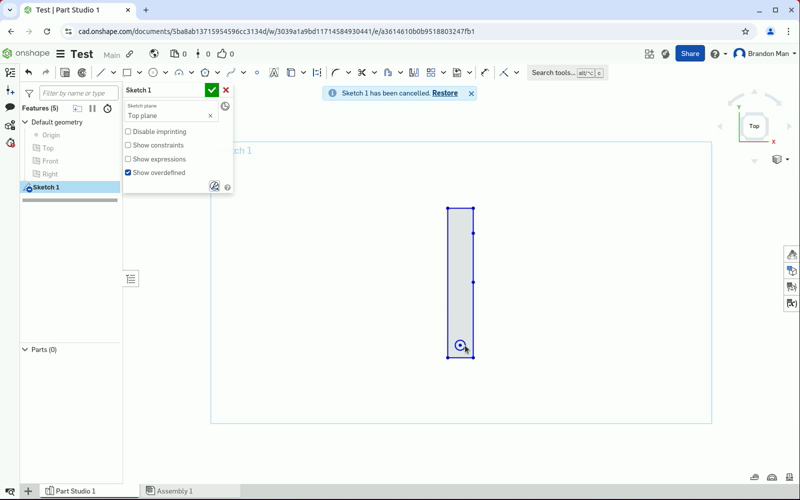
key_down(shift)
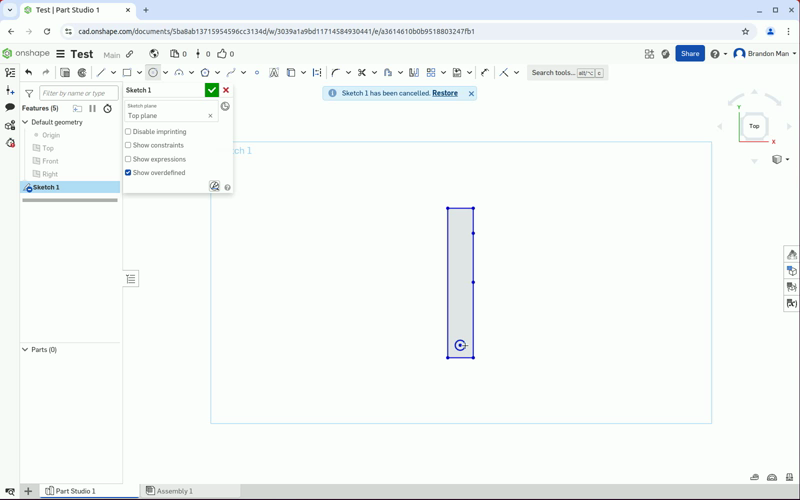
mouse_move(460, 246)
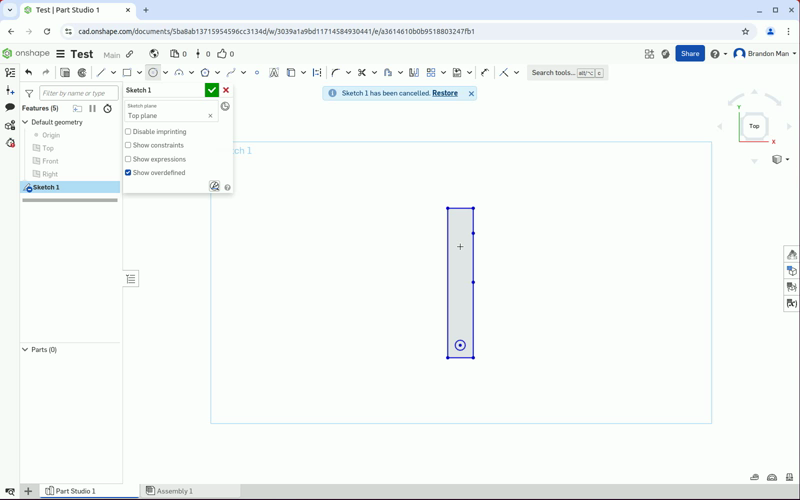
click(460, 246)
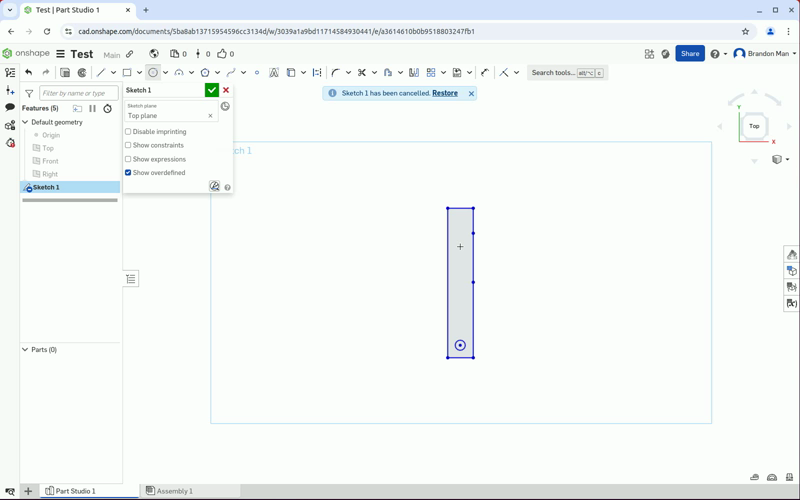
key_up(shift)
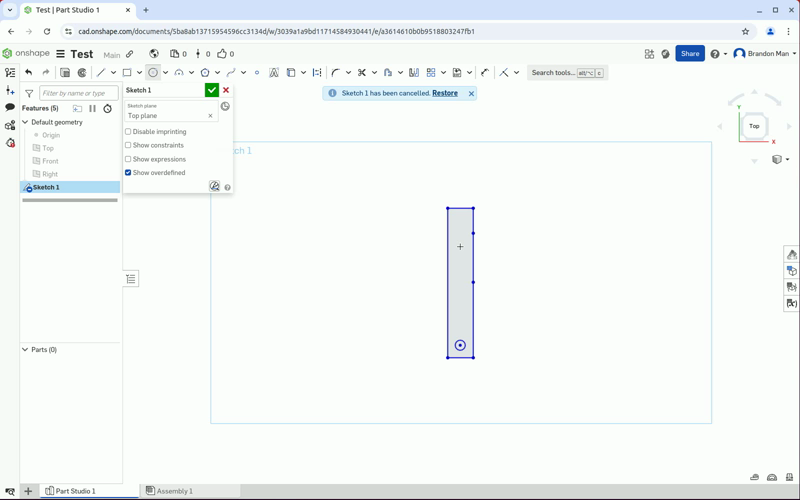
mouse_move(465, 246)
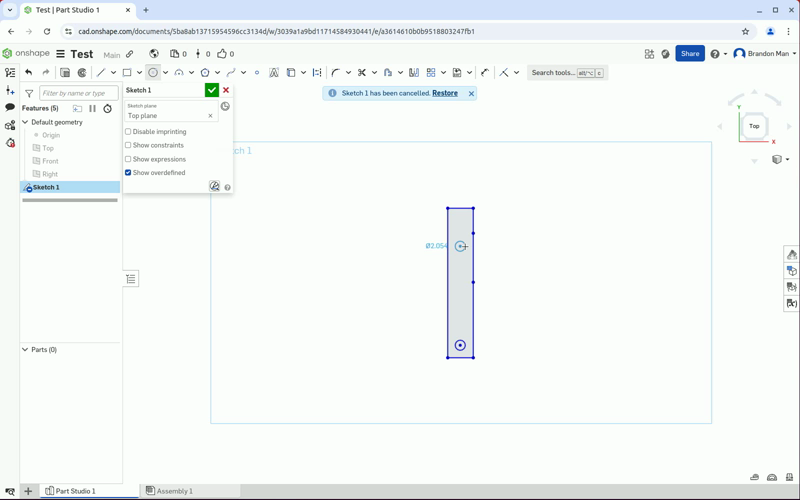
click(465, 246)
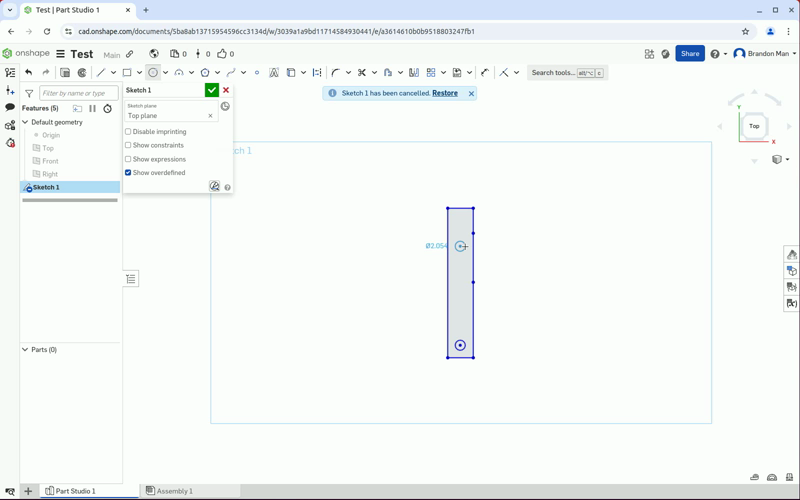
key(esc)
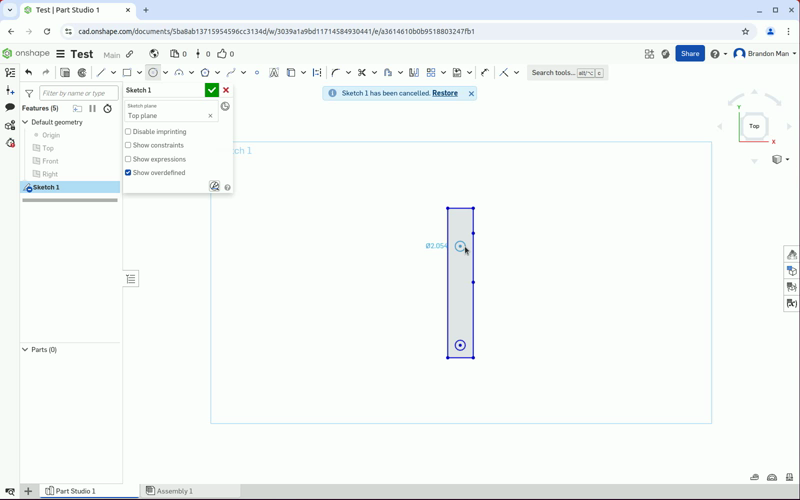
key(c)
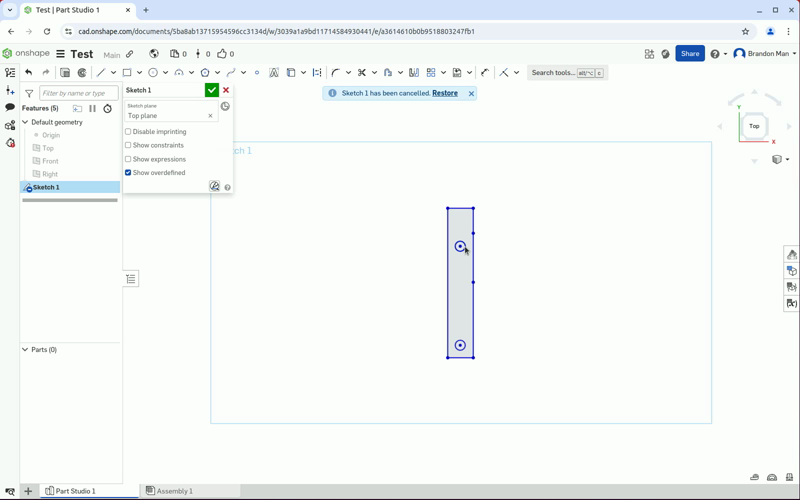
key_down(shift)
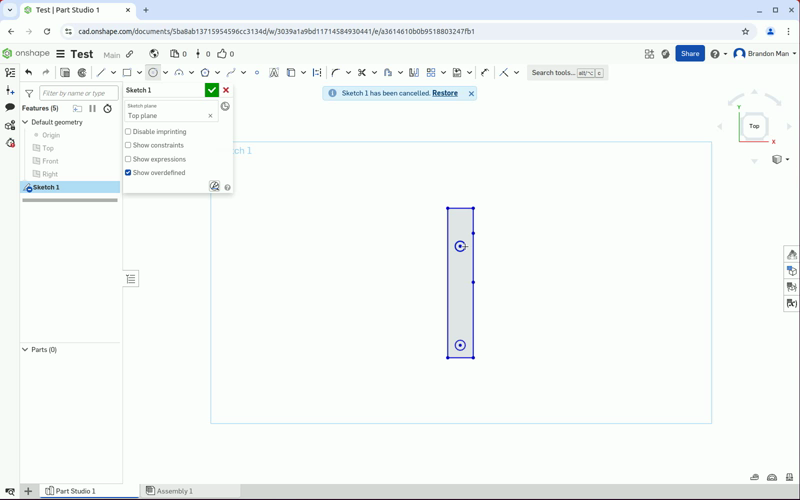
mouse_move(460, 220)
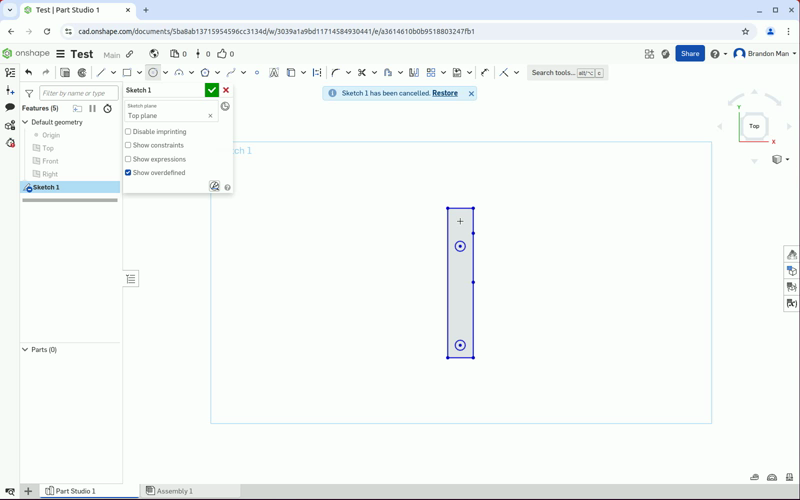
click(460, 220)
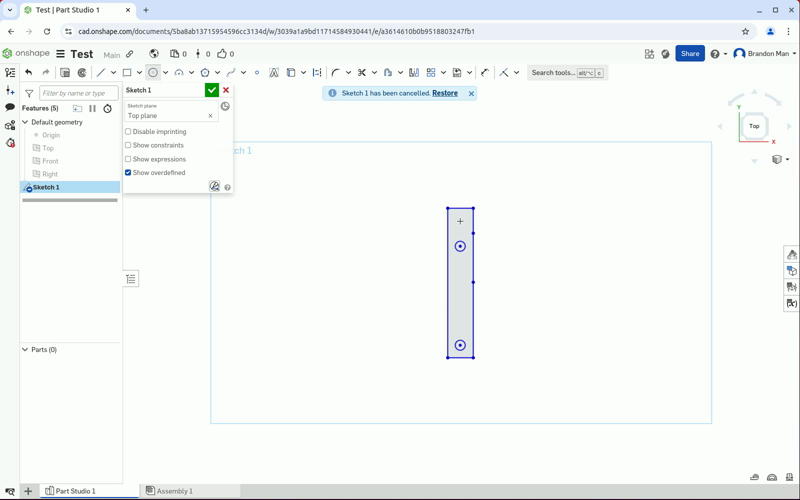
key_up(shift)
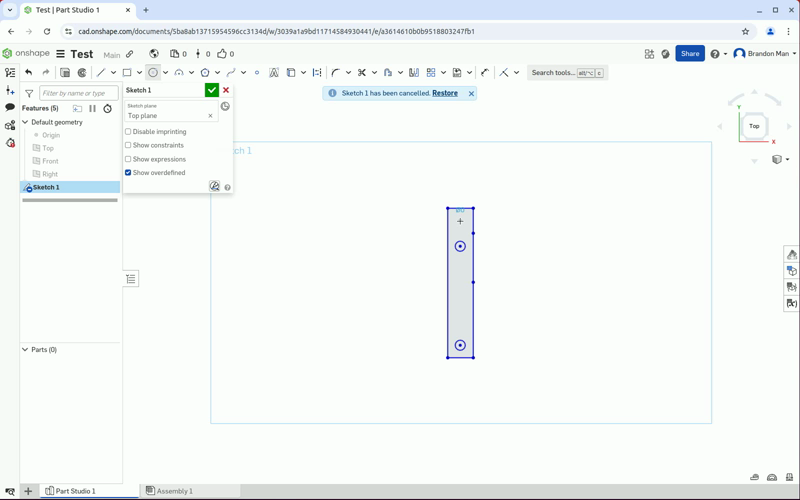
mouse_move(465, 220)
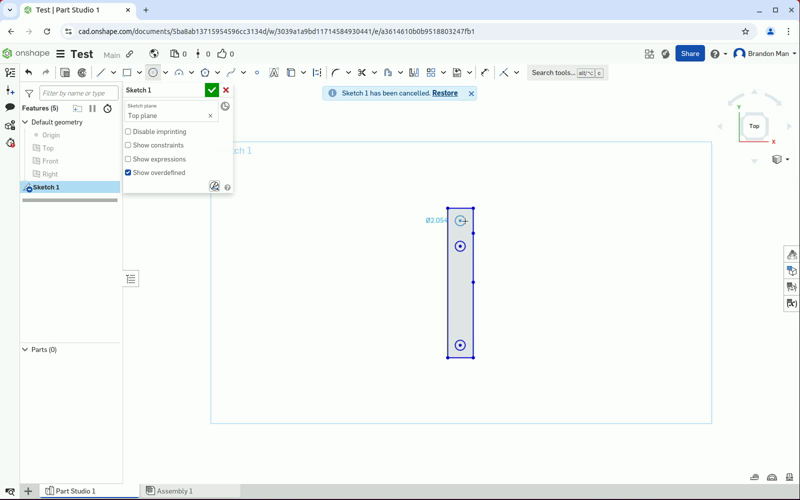
click(465, 220)
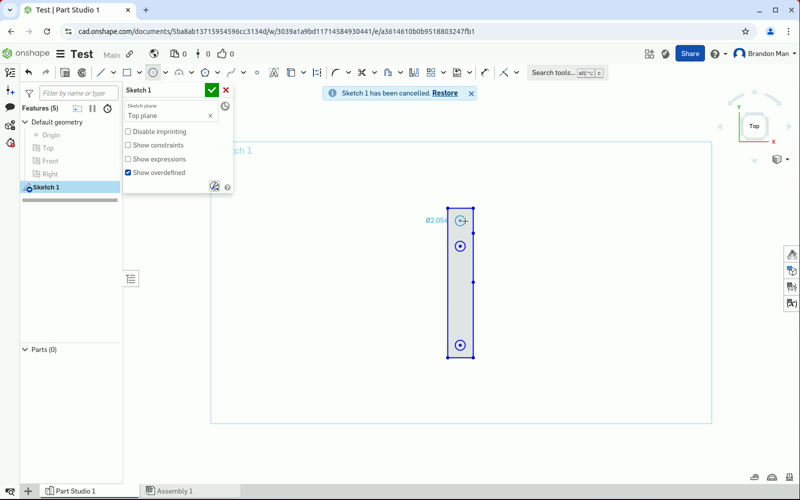
key(esc)
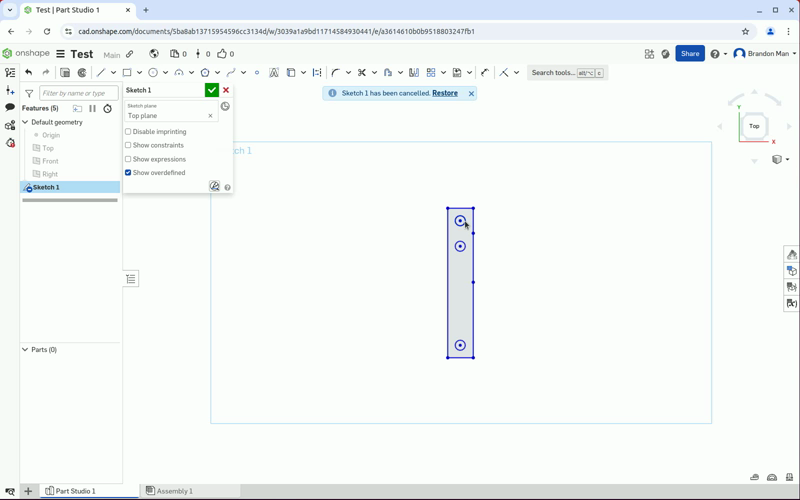
mouse_move(451, 340)
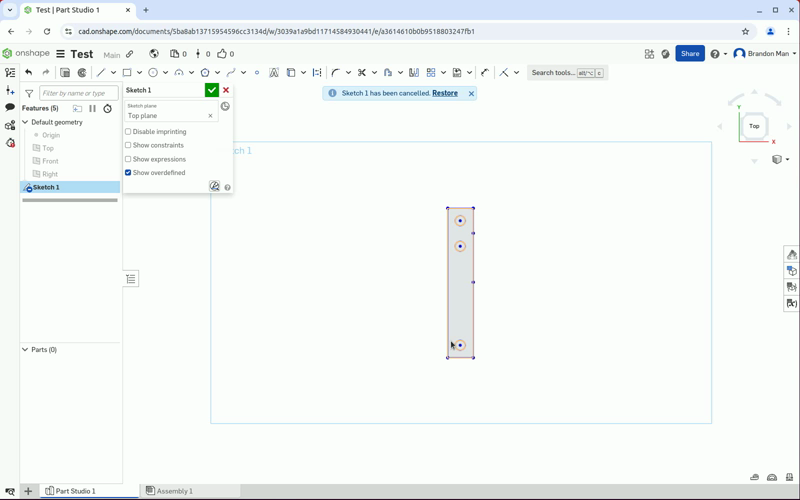
click(451, 340)
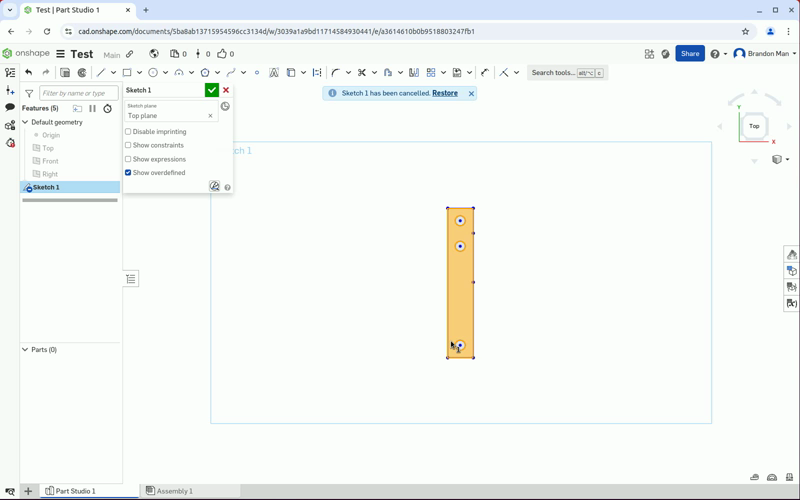
mouse_move(73, 352)
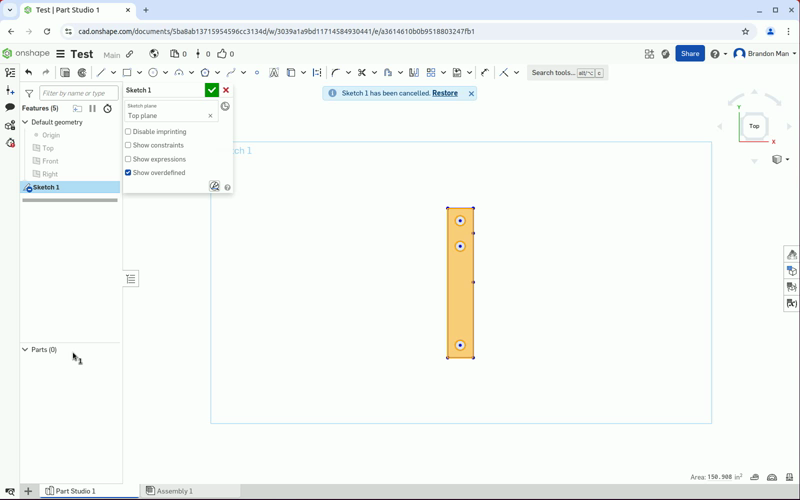
key(shift+y)
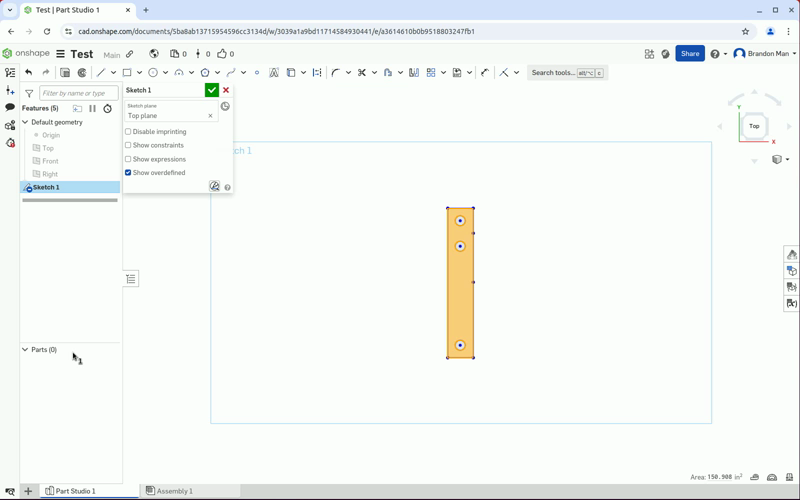
key(shift+e)
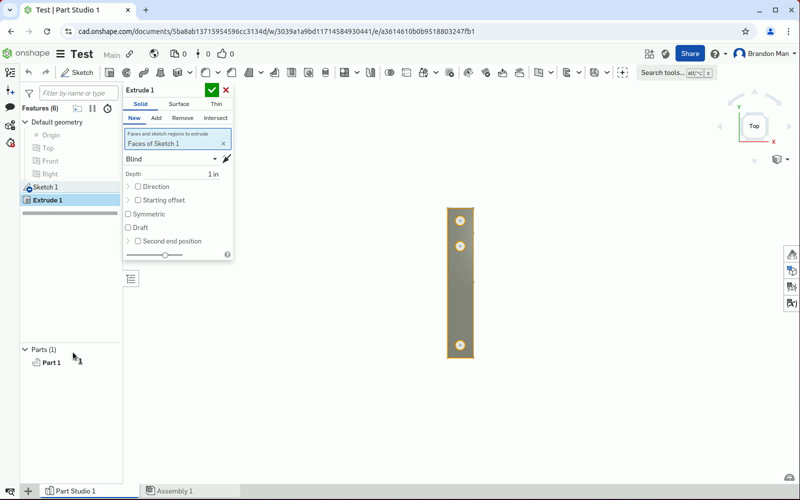
mouse_move(143, 106)
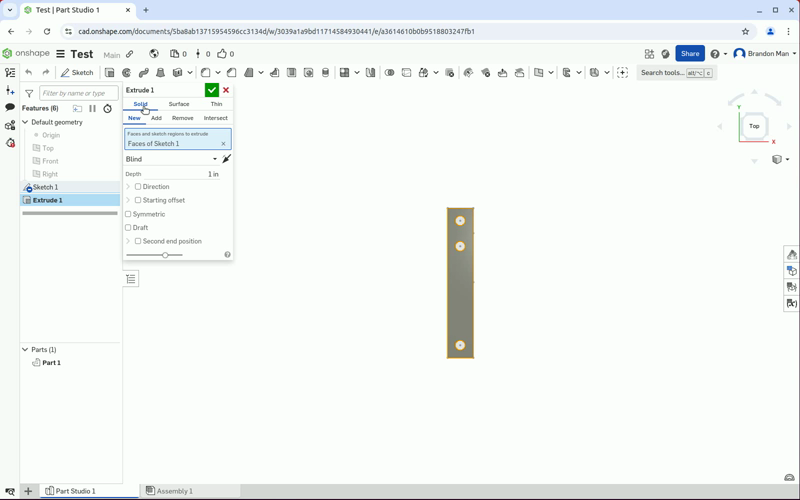
click(143, 106)
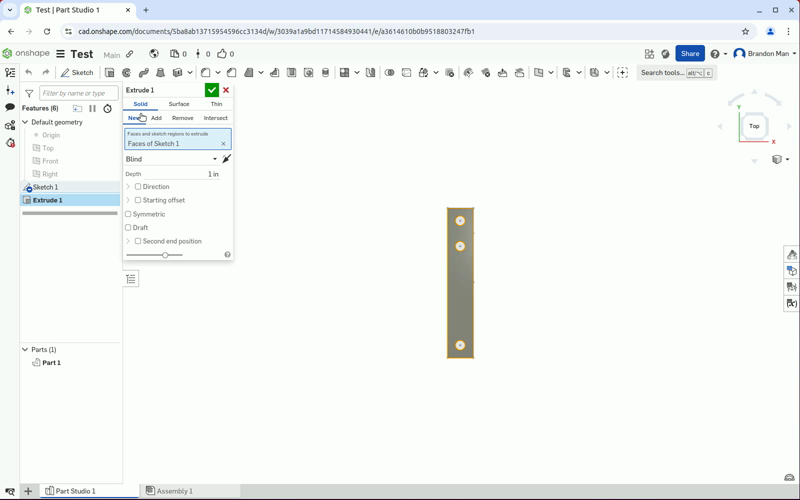
mouse_move(137, 120)
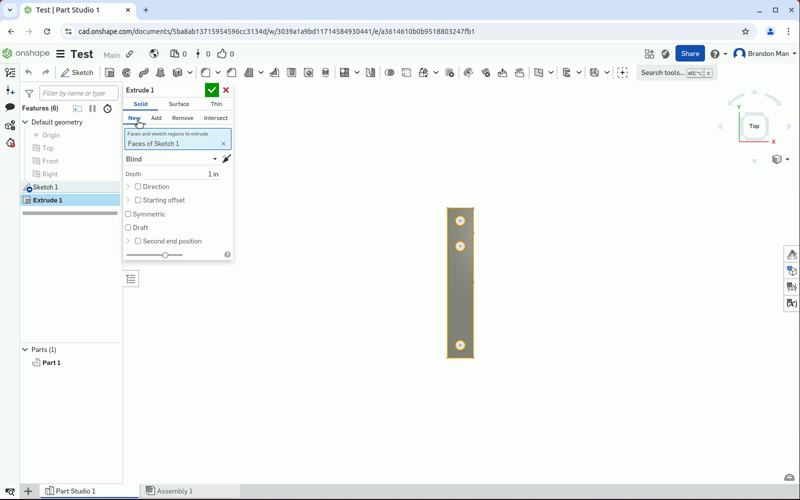
click(137, 120)
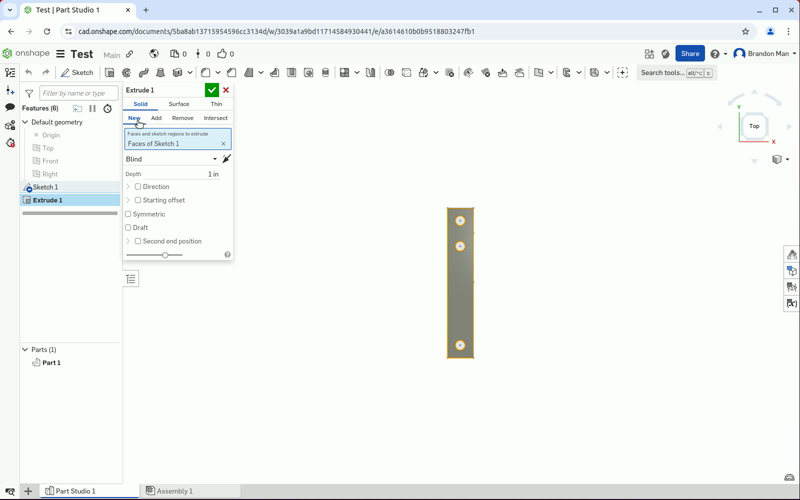
key(tab, 4)
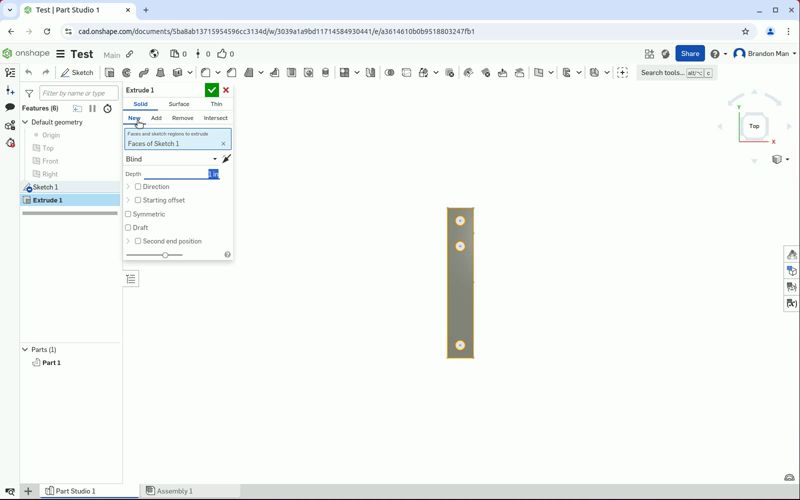
text(12.758)
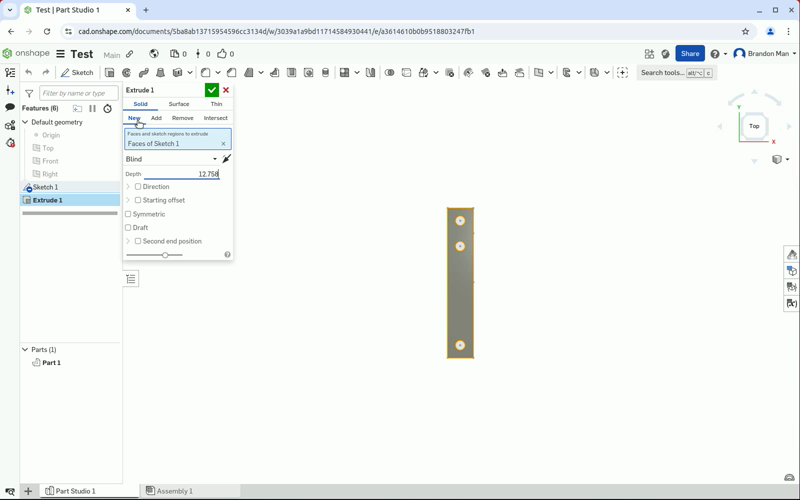
key(enter)
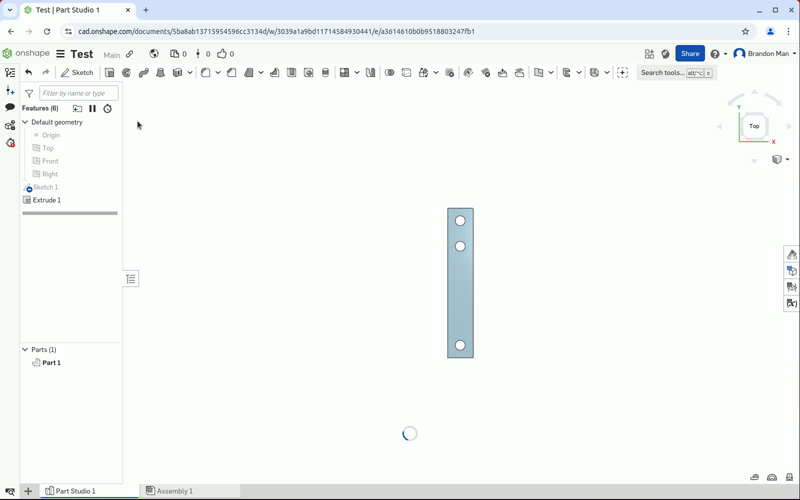
key(shift+h)
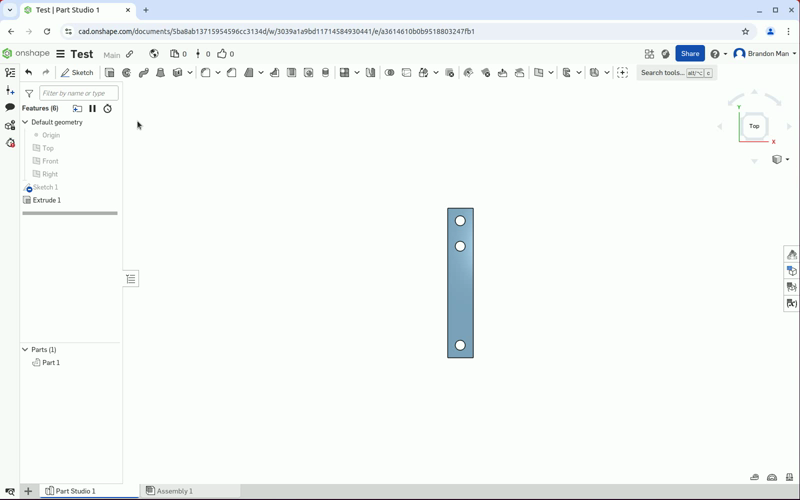
key(shift+h)
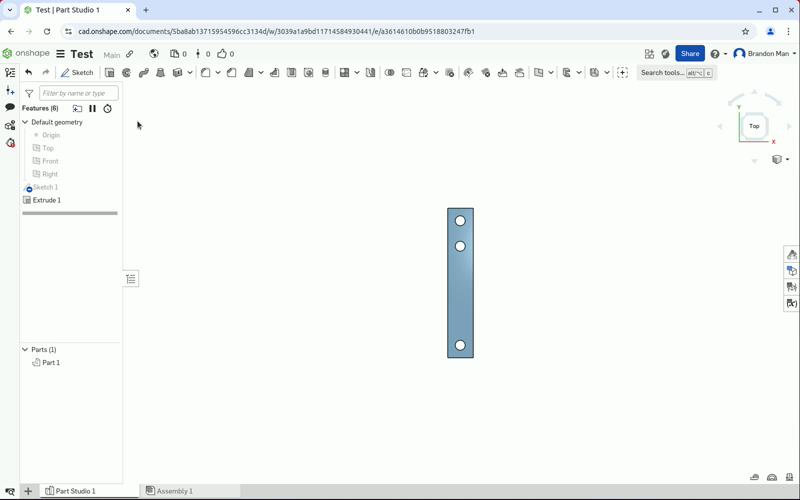
mouse_move(73, 189)
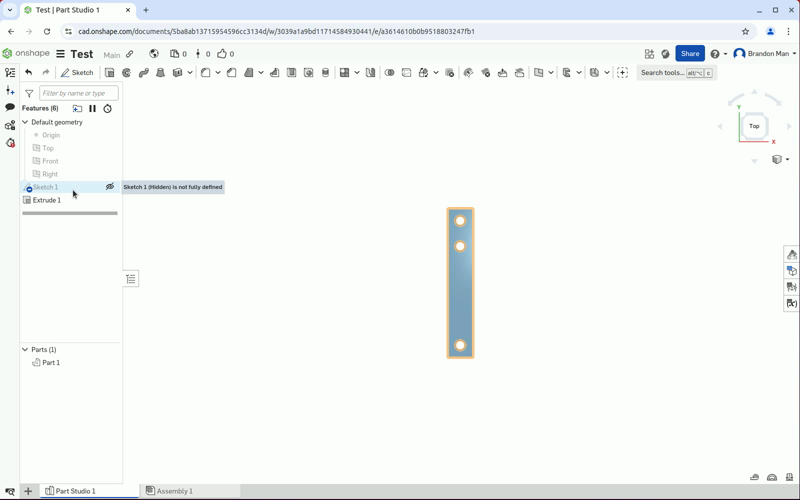
click(73, 189)
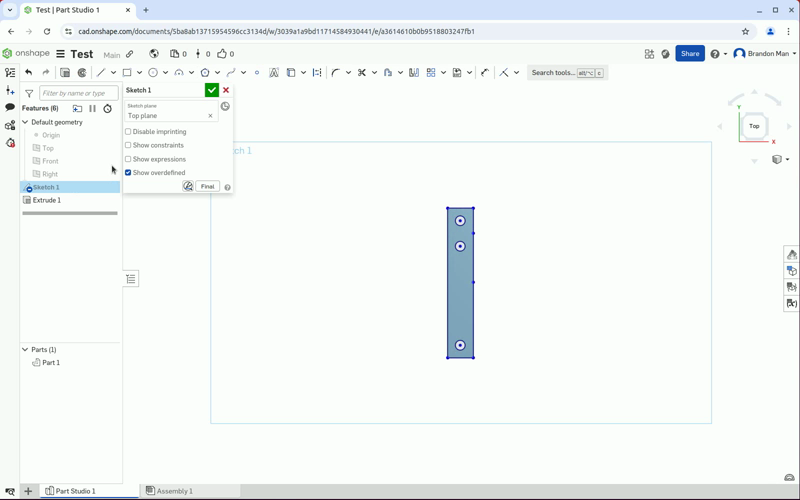
mouse_move(229, 92)
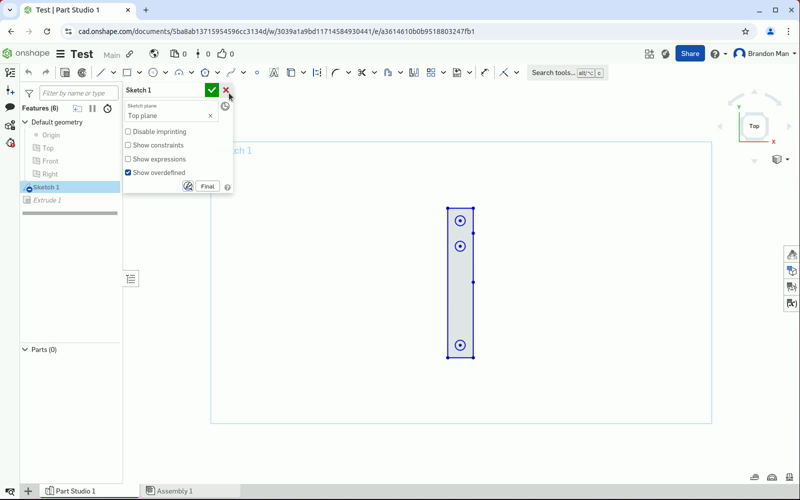
click(229, 92)
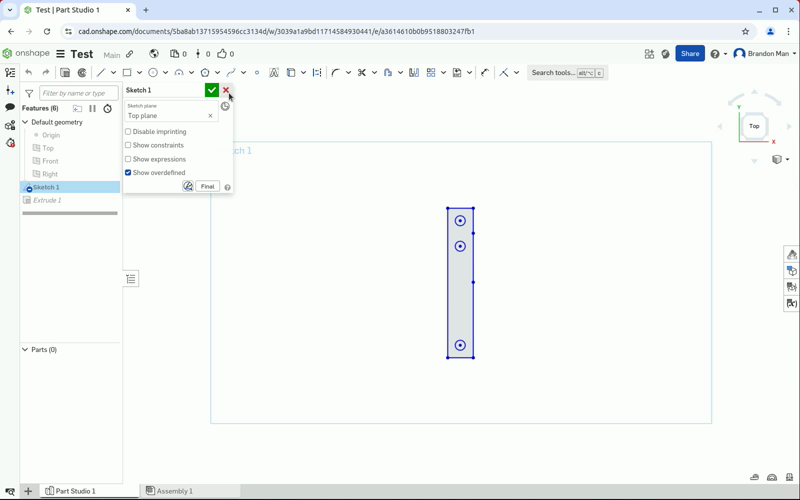
key(shift+s)
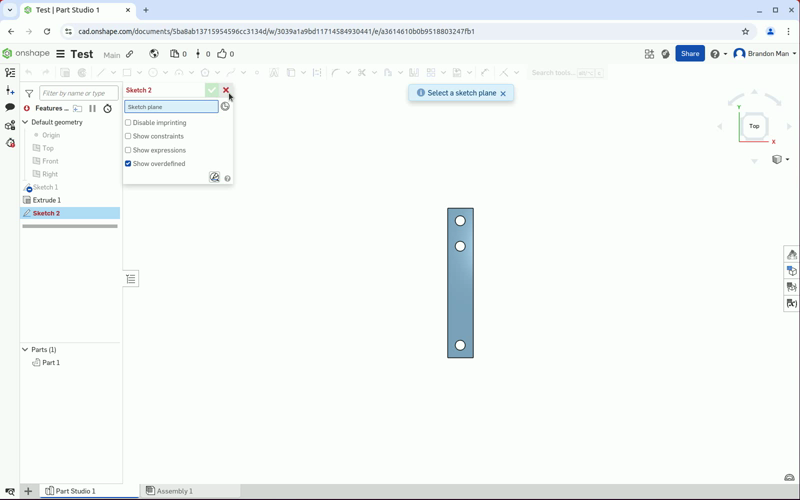
mouse_move(73, 150)
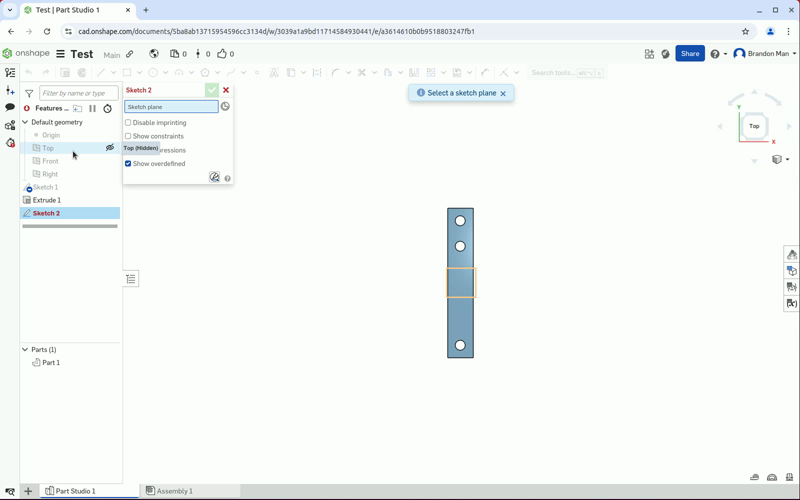
click(73, 150)
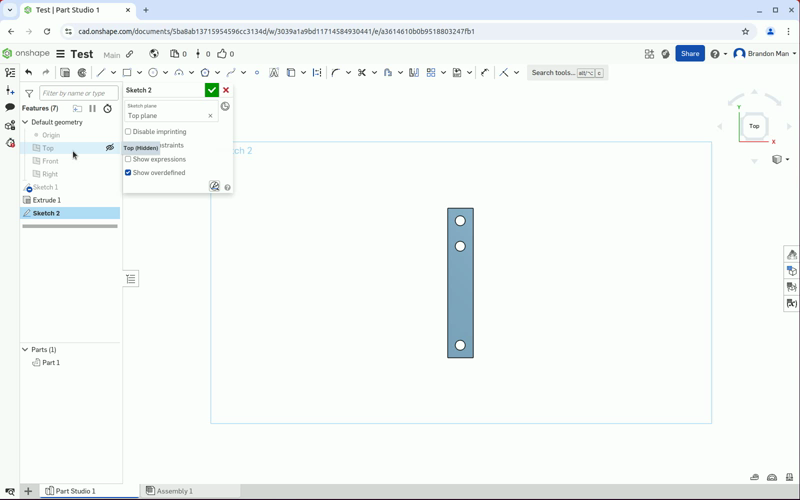
mouse_move(73, 352)
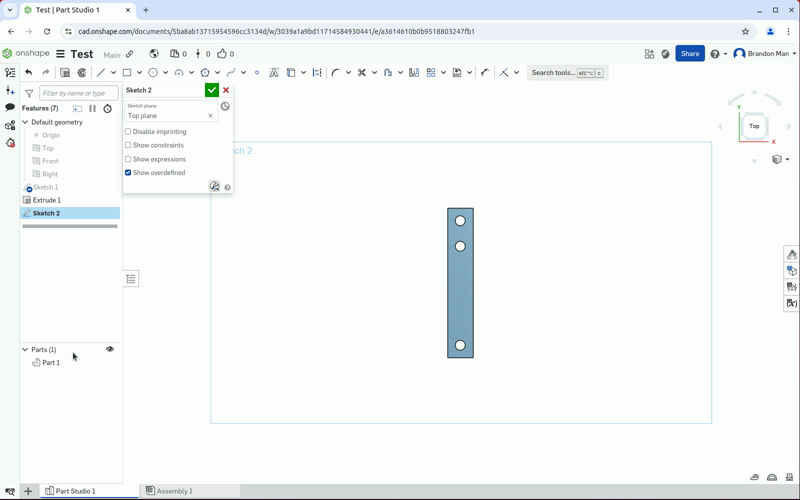
key(y)
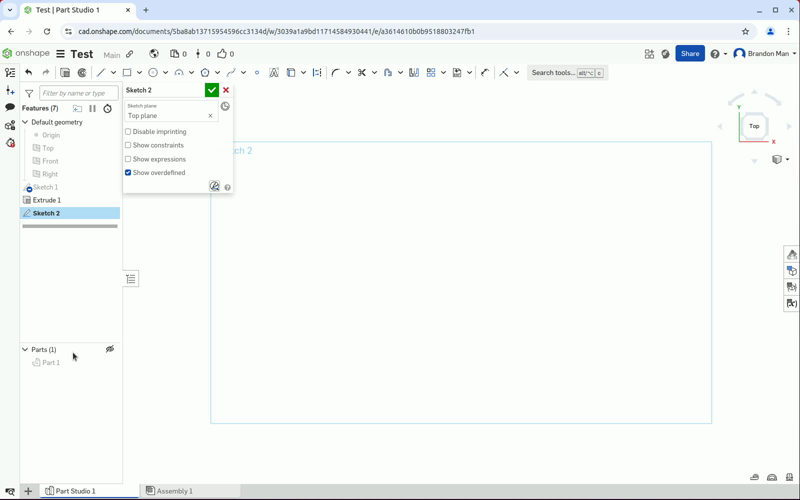
key(l)
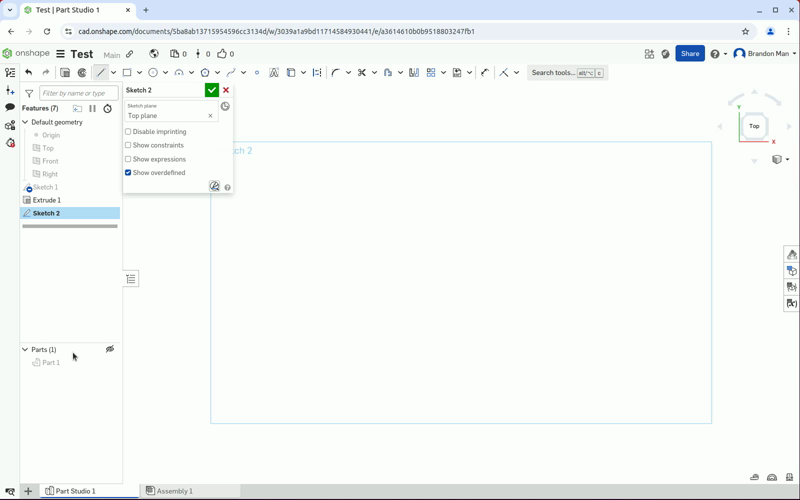
key_down(shift)
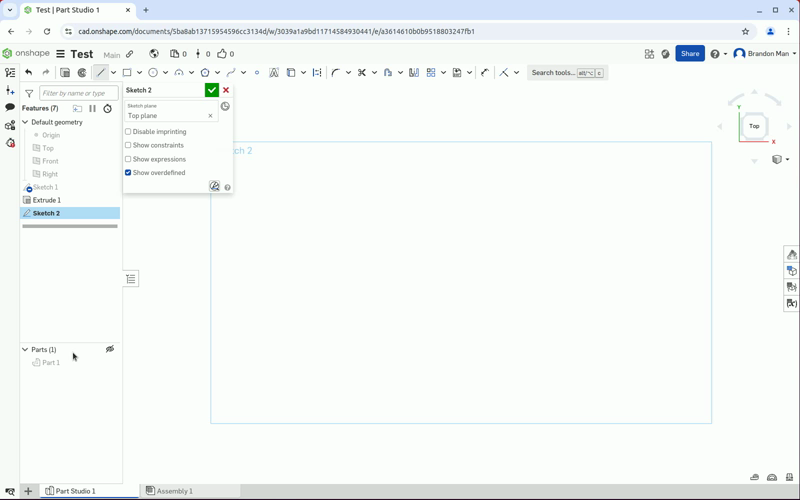
mouse_move(473, 232)
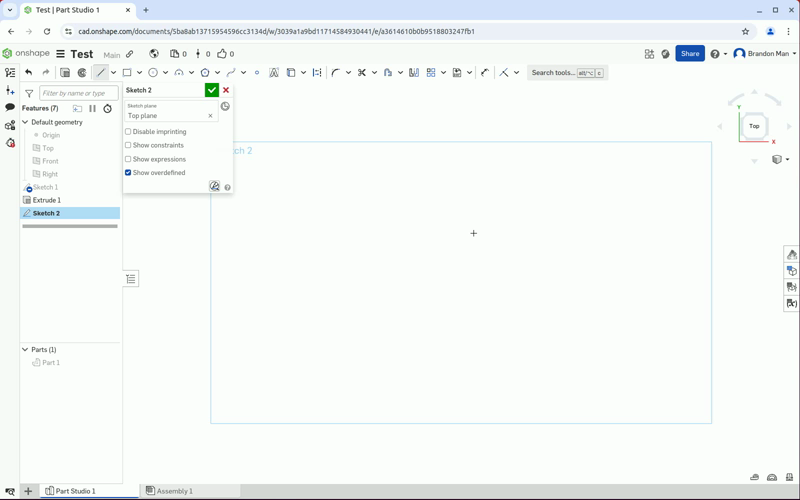
click(473, 232)
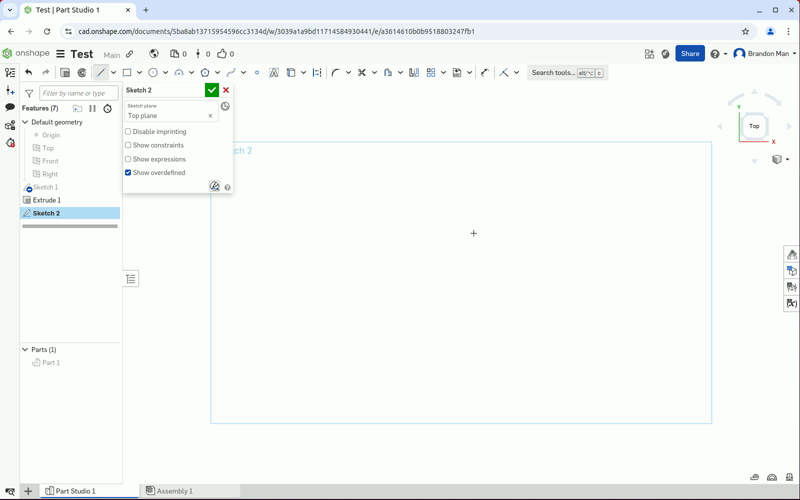
key_up(shift)
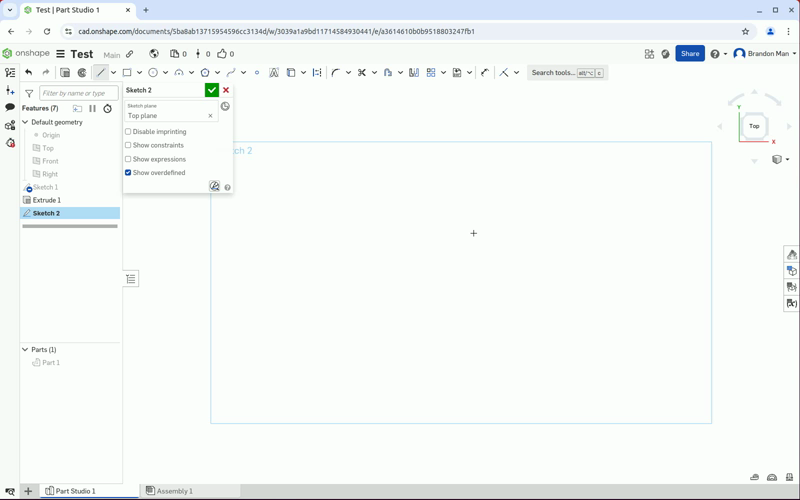
key_down(shift)
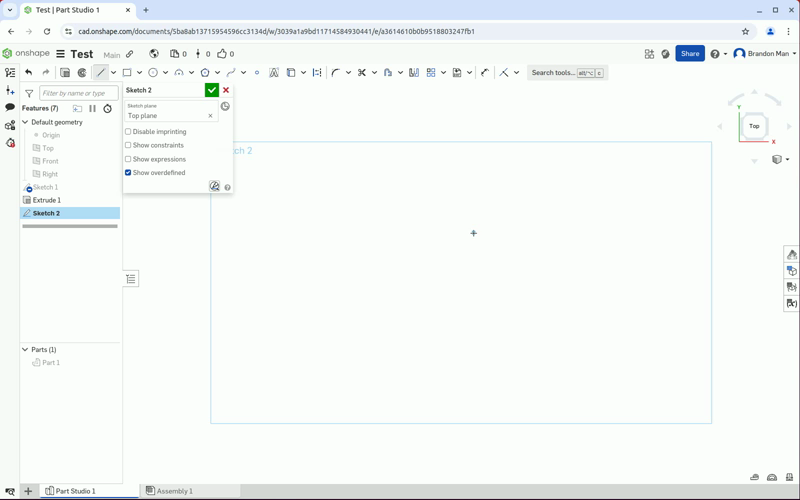
mouse_move(573, 232)
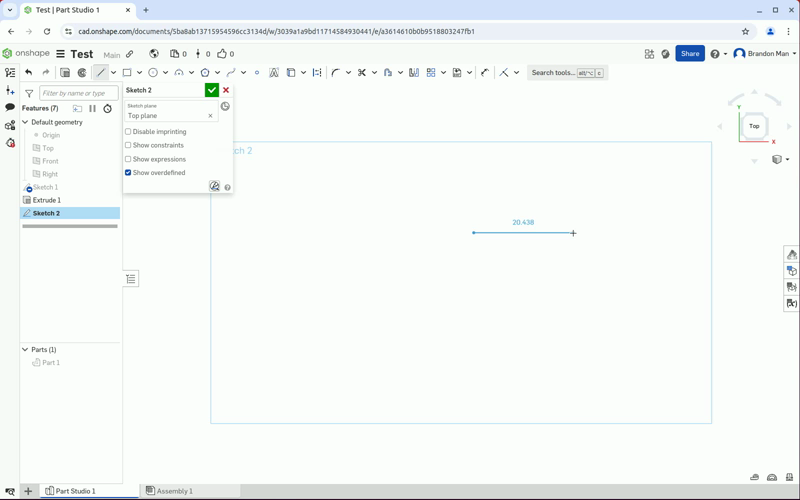
click(573, 232)
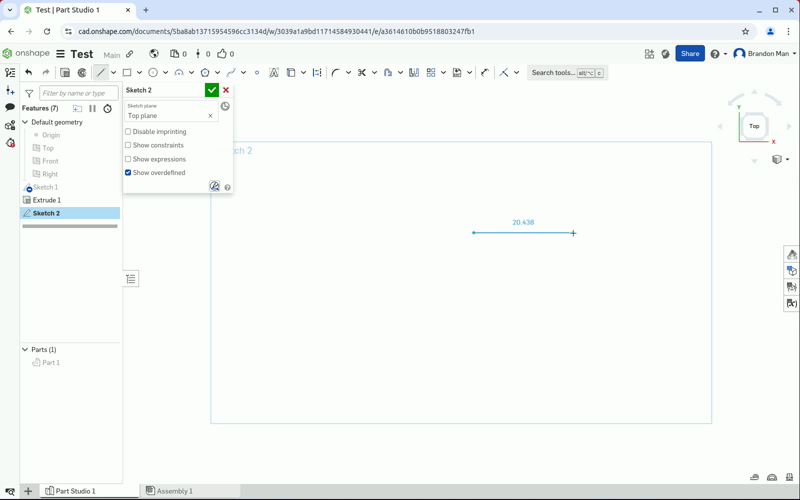
key_up(shift)
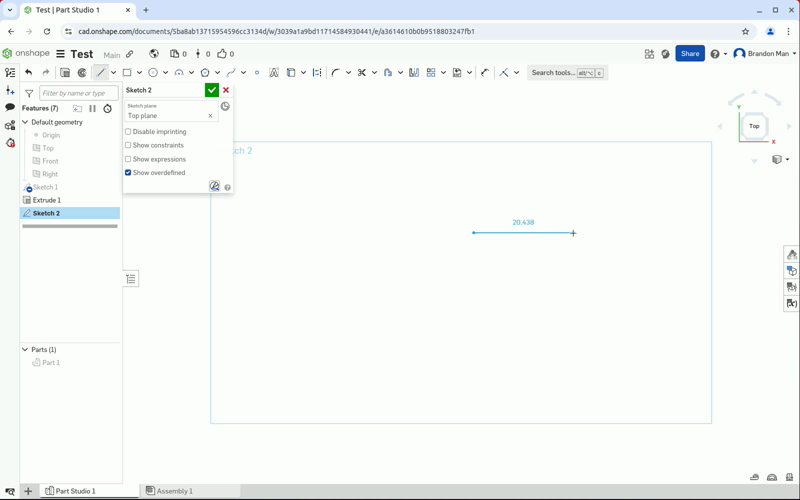
key_down(shift)
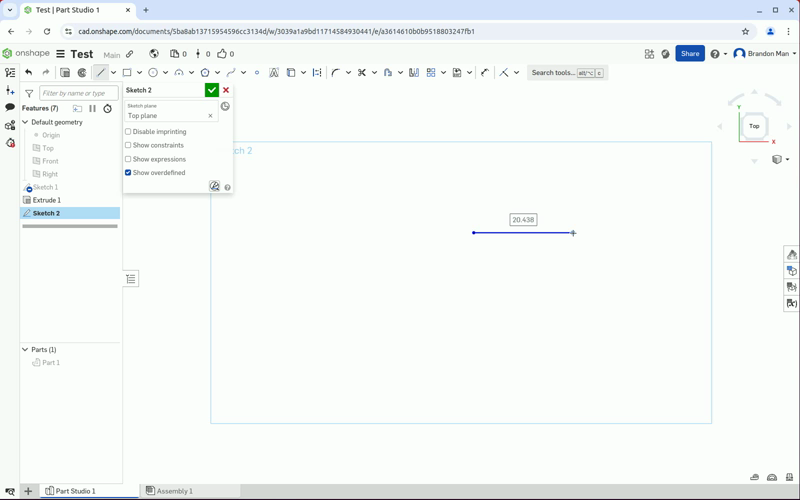
mouse_move(589, 232)
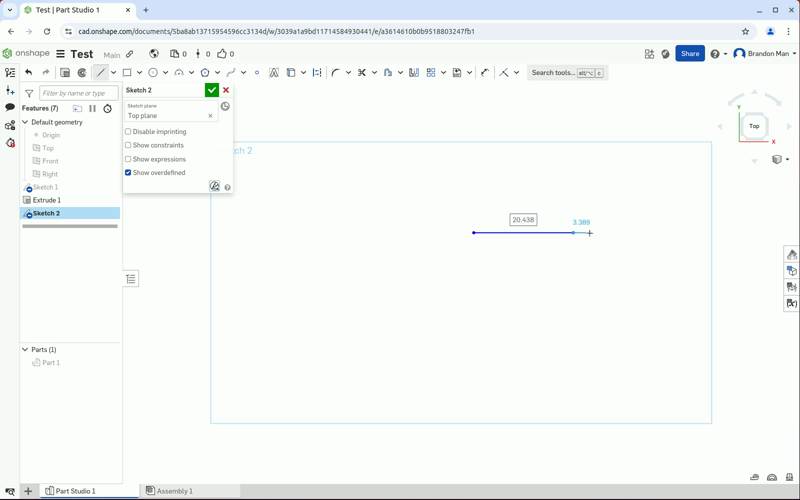
mouse_move(573, 207)
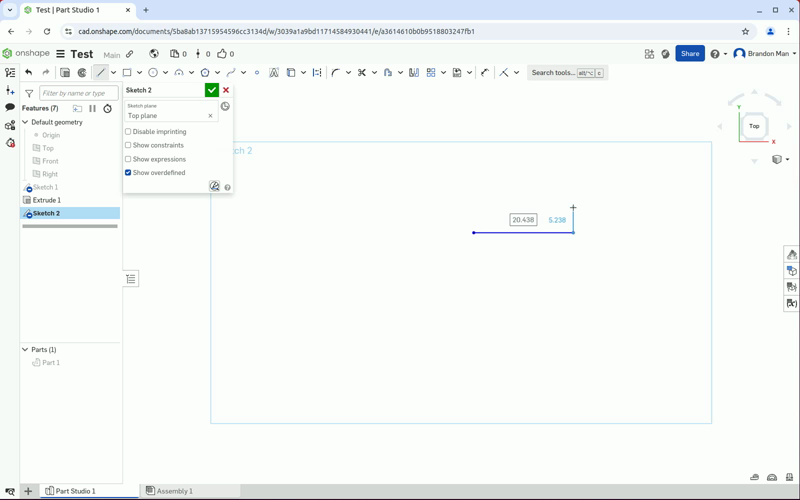
click(573, 207)
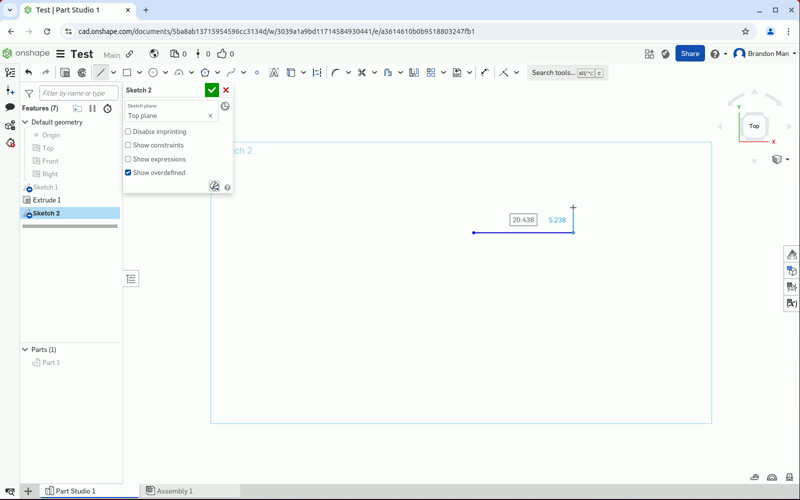
key_up(shift)
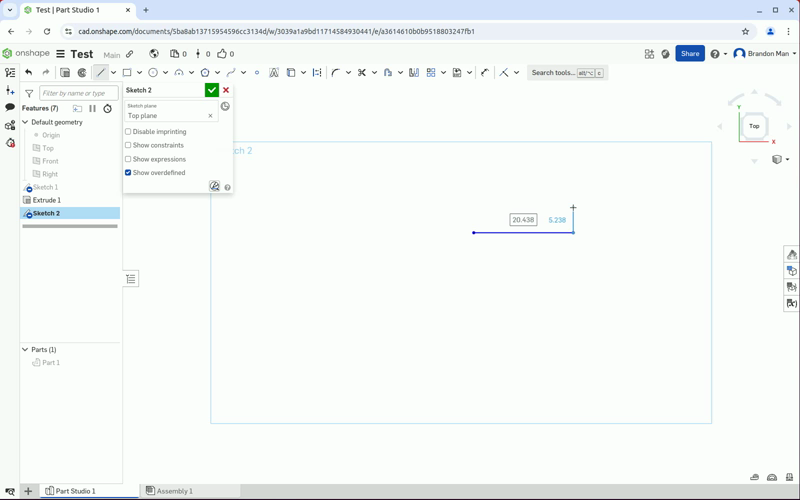
key_down(shift)
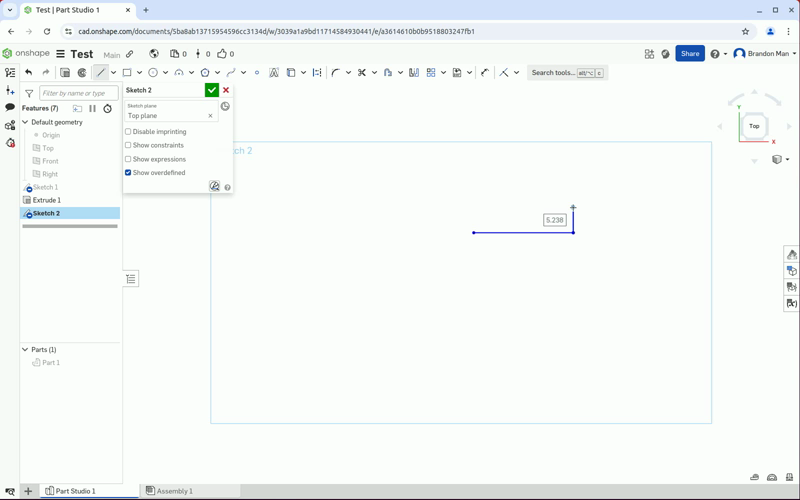
mouse_move(473, 207)
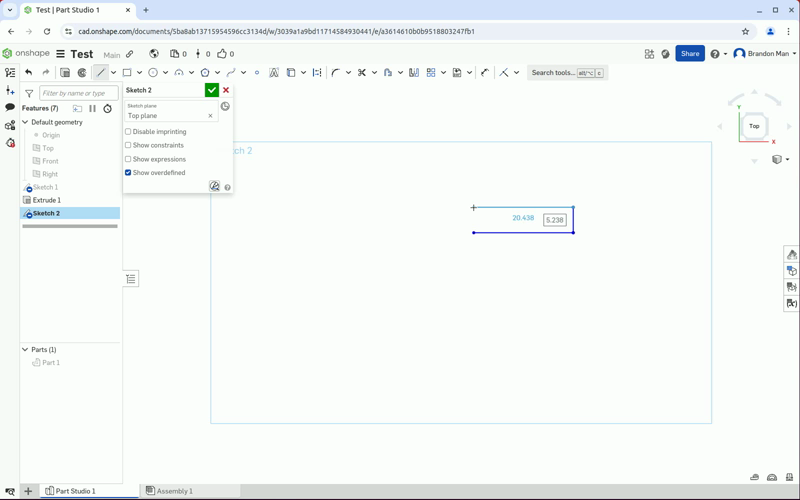
click(473, 207)
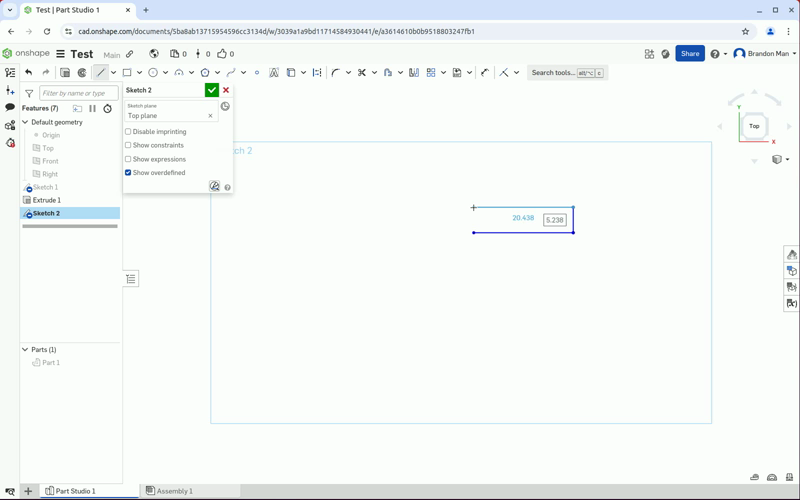
key_up(shift)
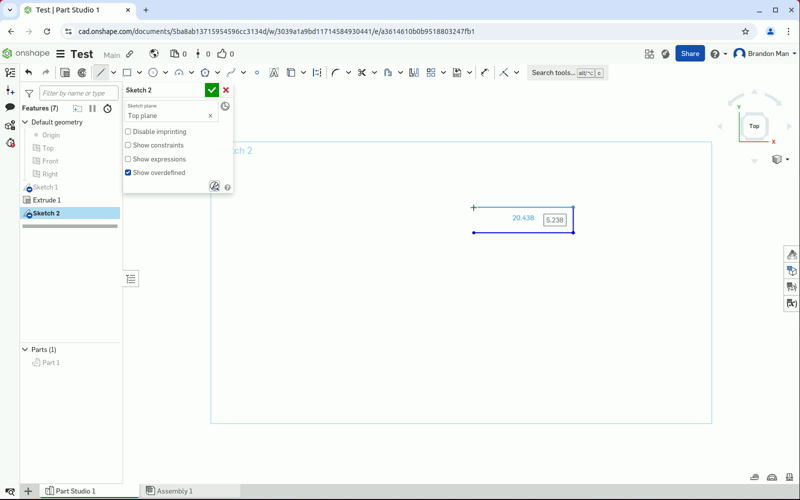
mouse_move(503, 207)
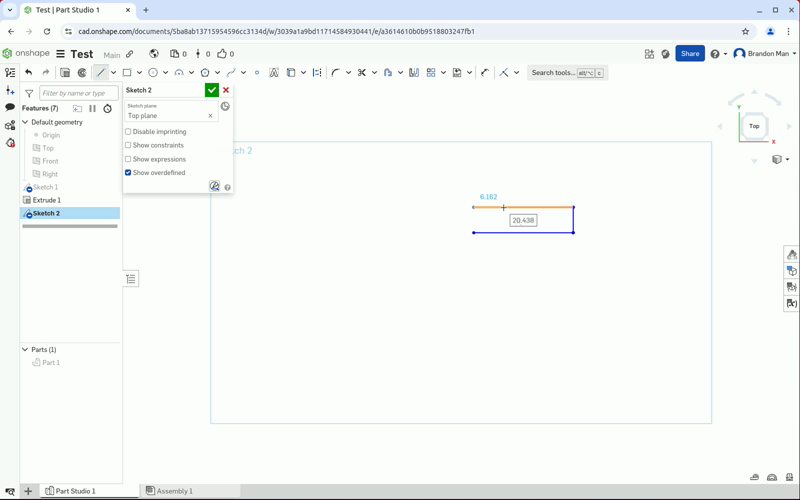
key_down(shift)
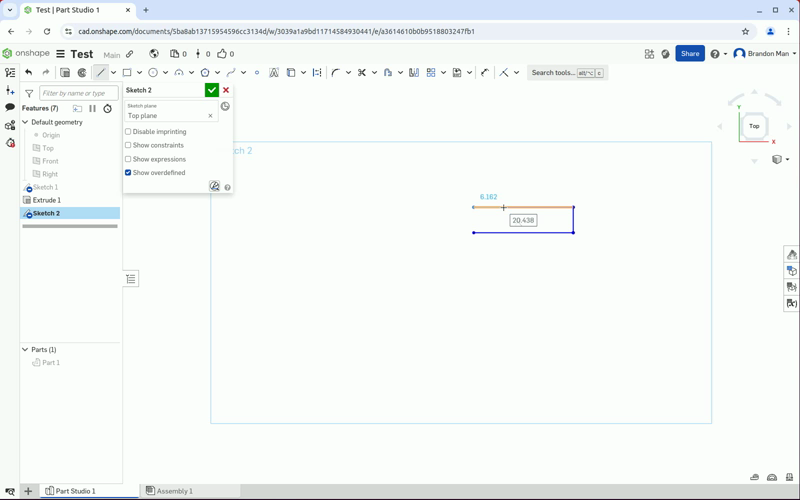
mouse_move(473, 232)
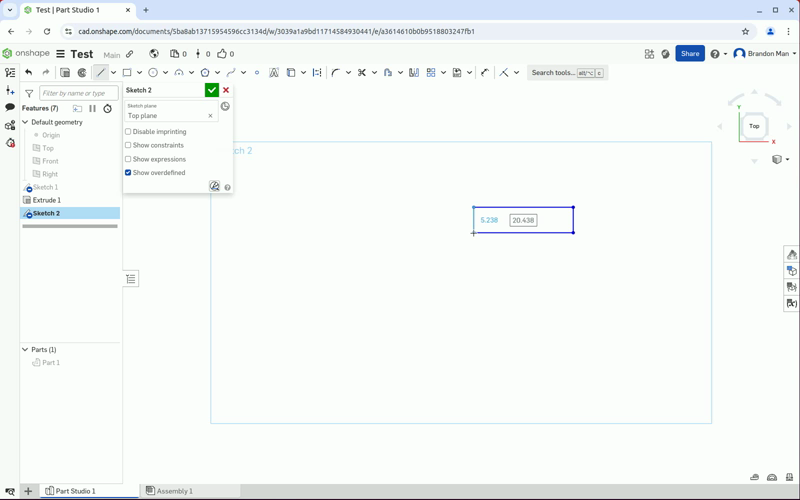
key_up(shift)
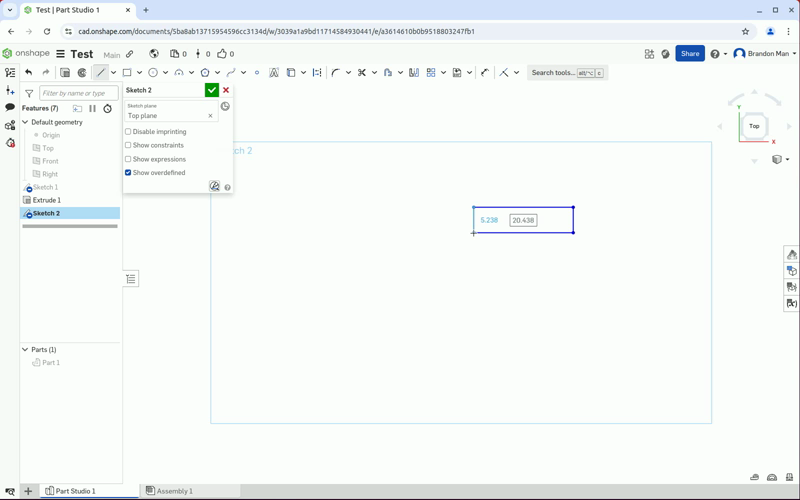
click(473, 232)
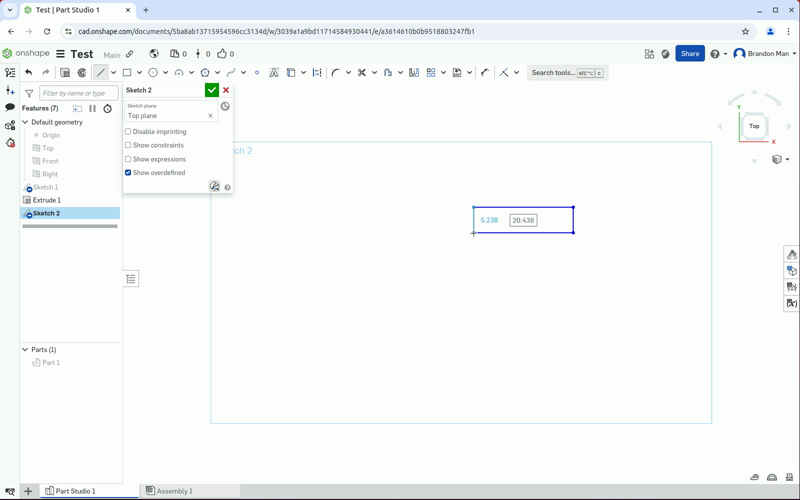
key(esc)
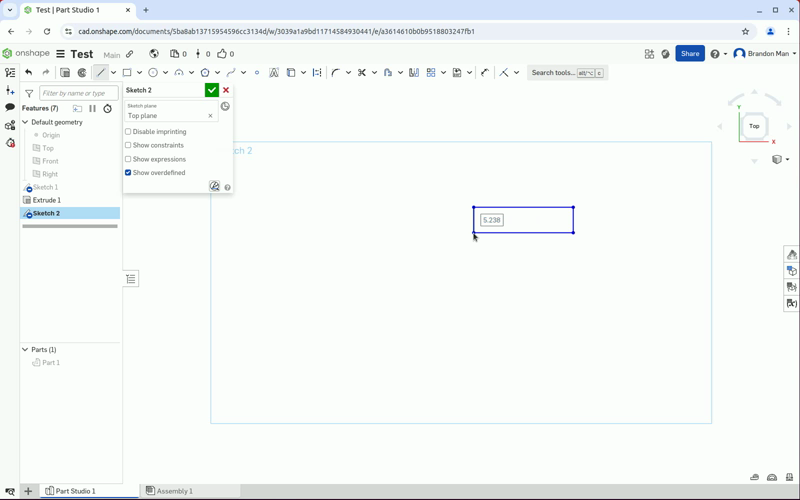
key(c)
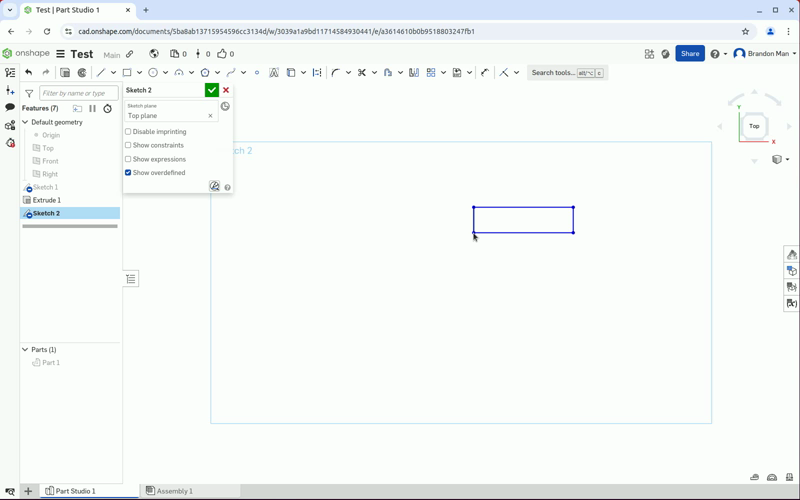
key_down(shift)
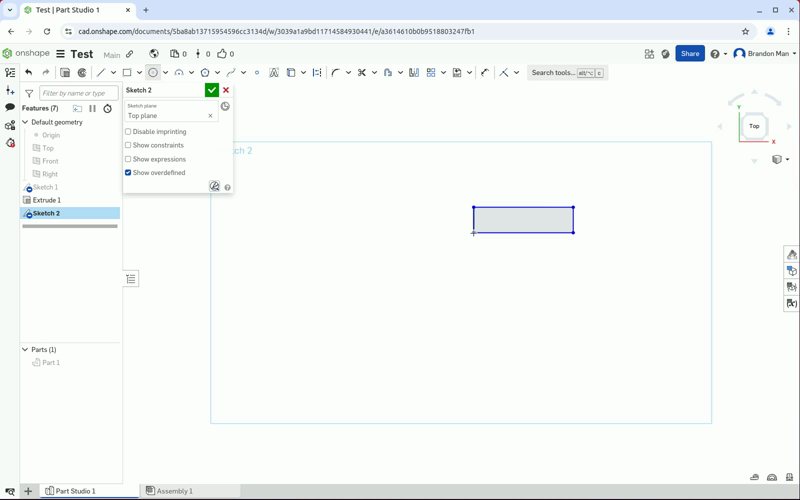
mouse_move(531, 219)
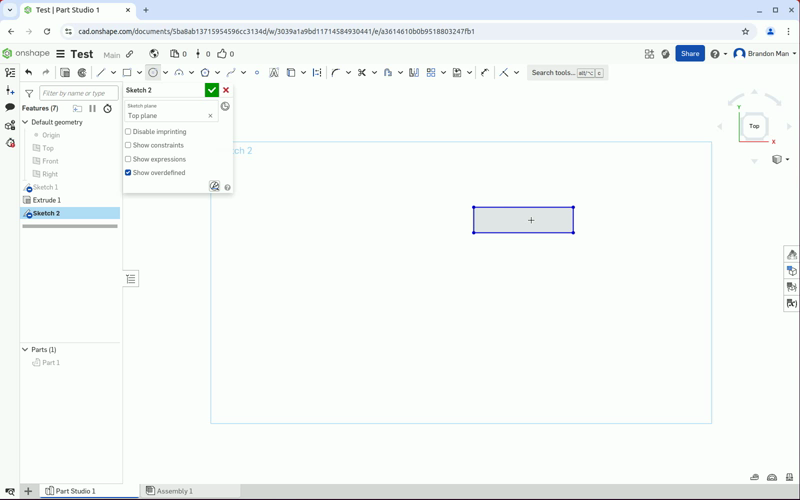
click(531, 219)
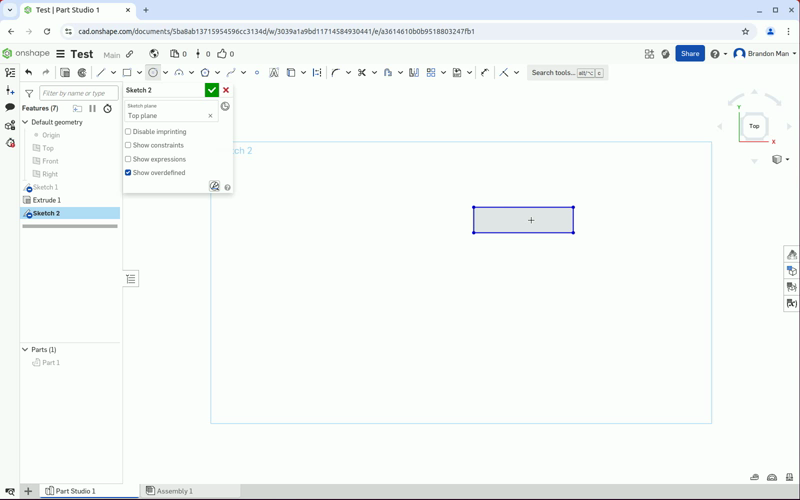
key_up(shift)
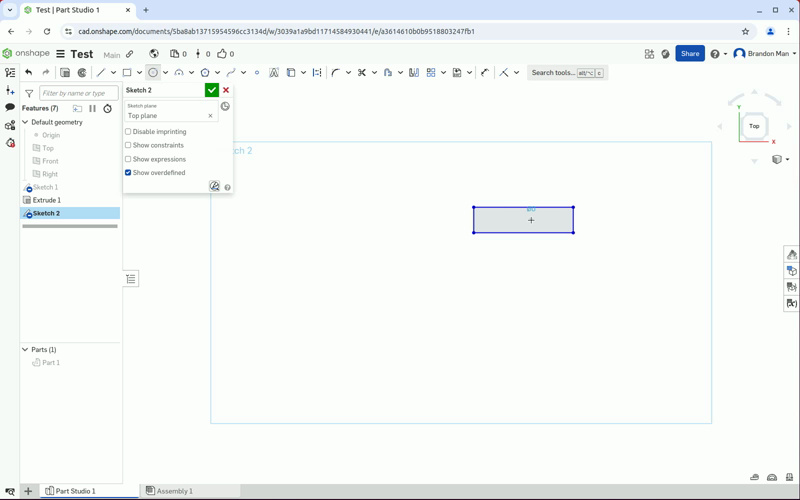
mouse_move(534, 219)
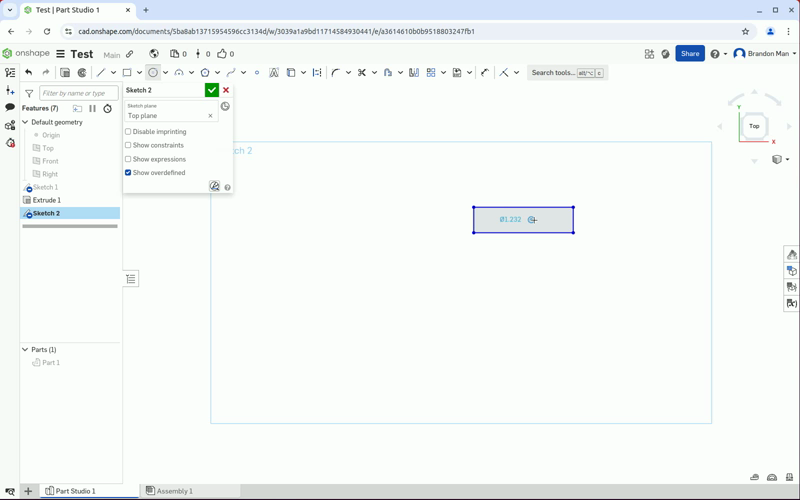
click(534, 219)
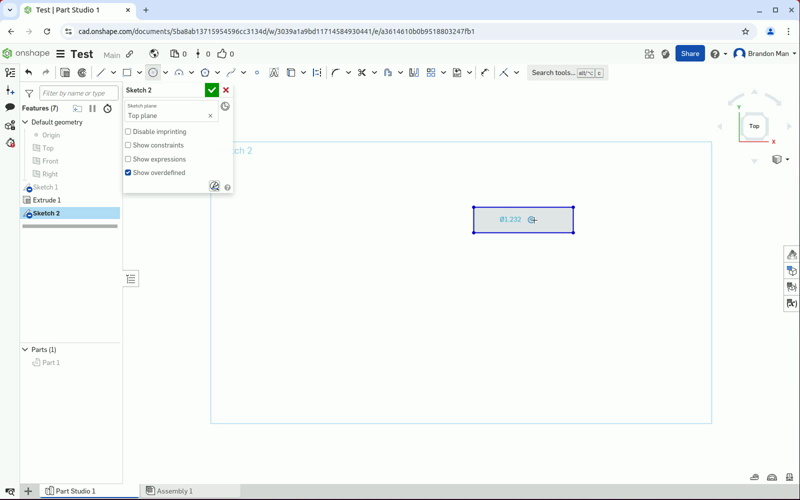
key(esc)
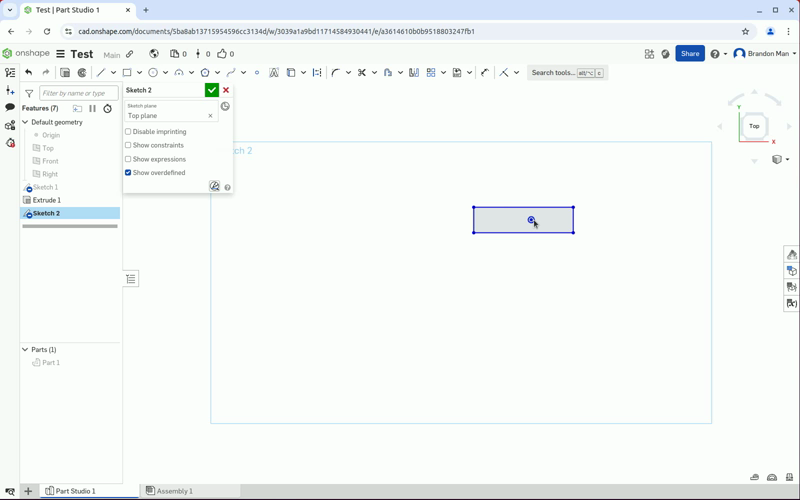
key(c)
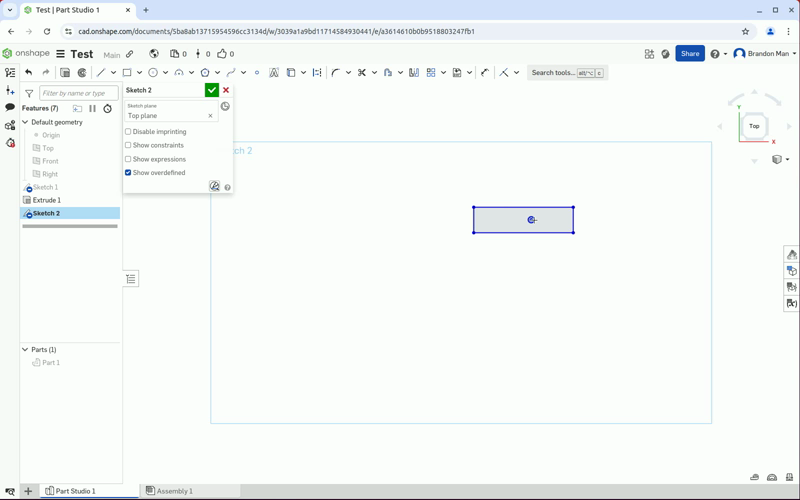
key_down(shift)
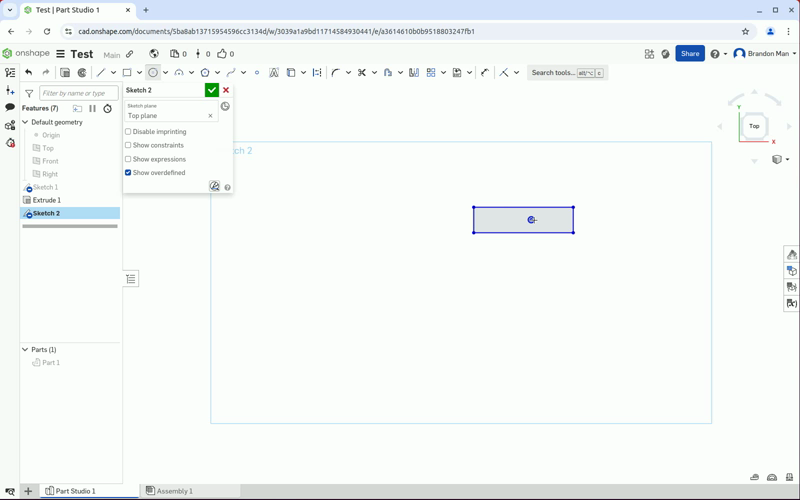
mouse_move(555, 219)
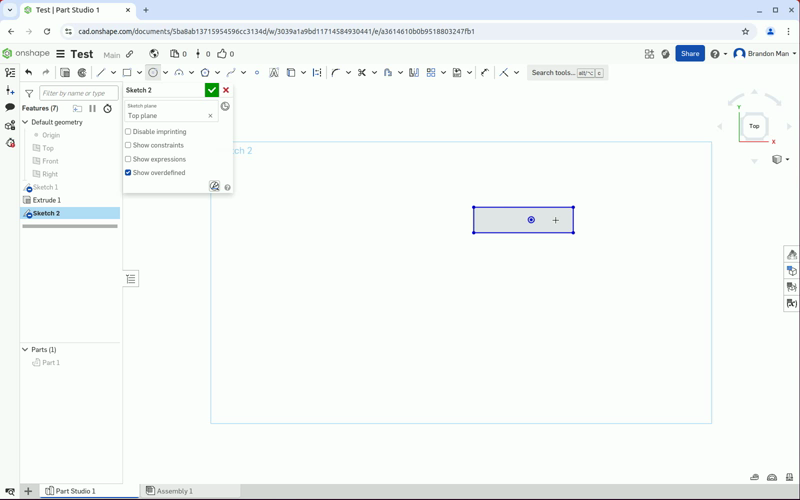
click(555, 219)
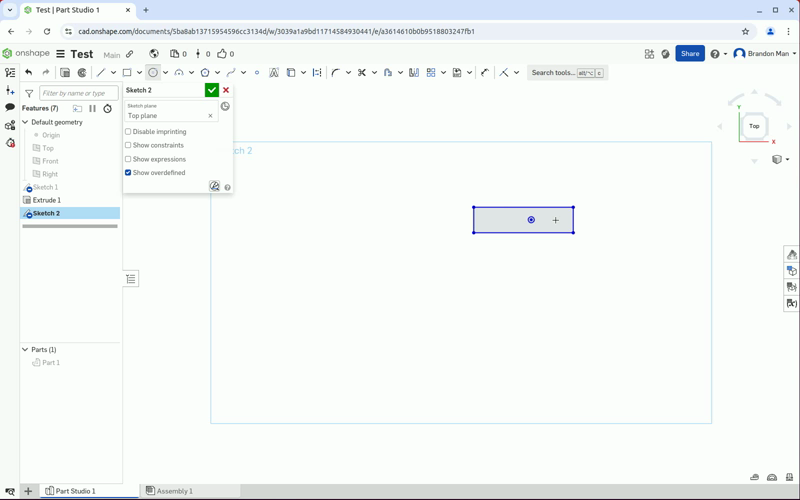
key_up(shift)
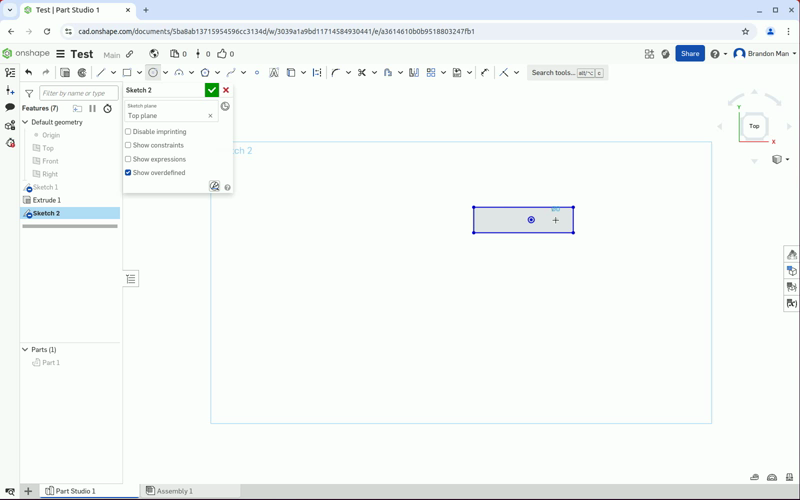
mouse_move(558, 219)
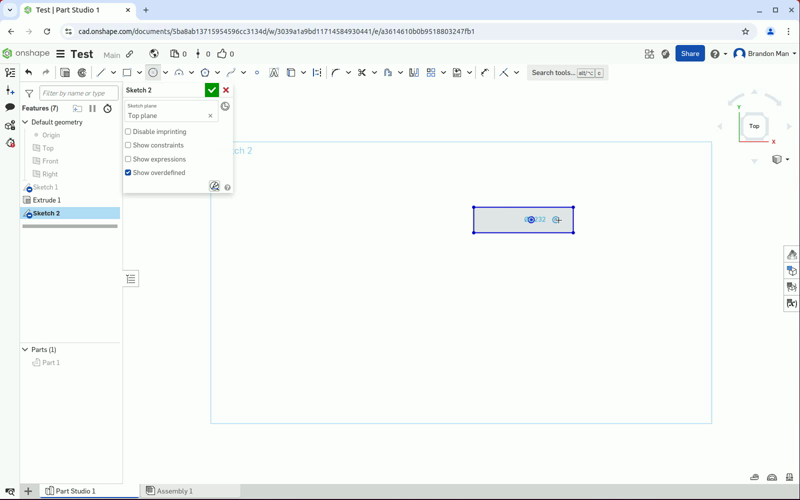
click(558, 219)
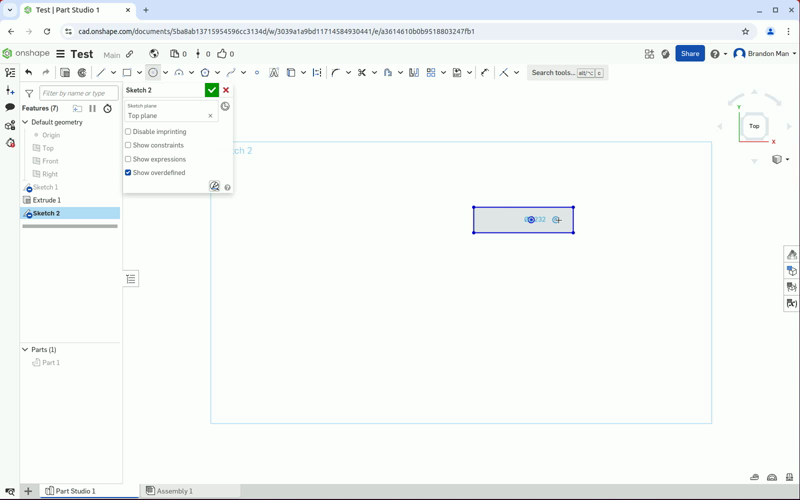
key(esc)
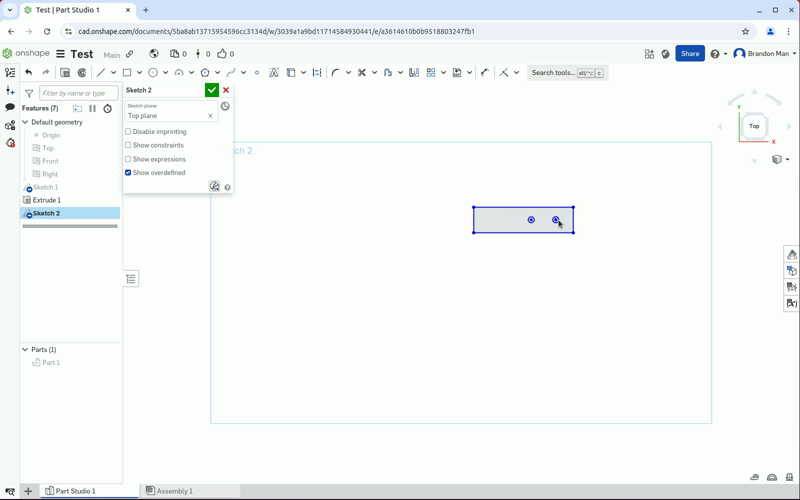
key(c)
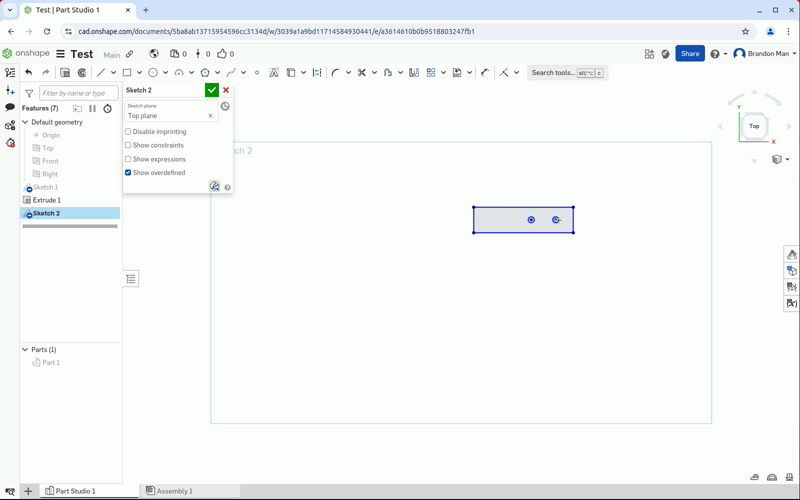
key_down(shift)
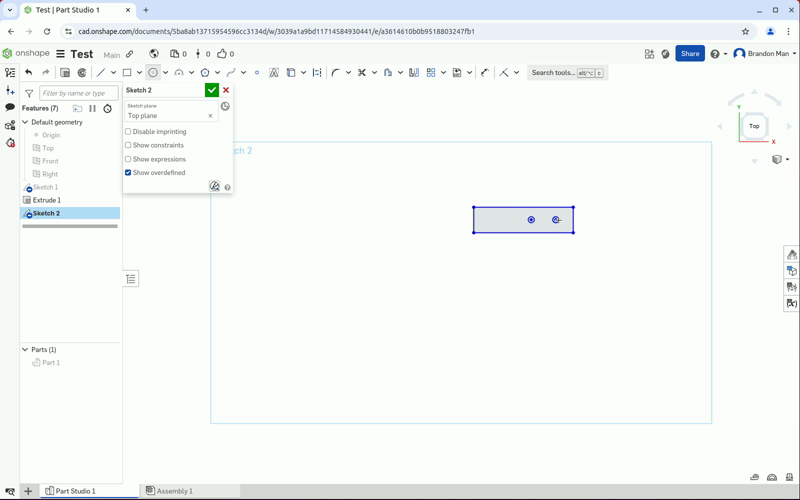
mouse_move(568, 219)
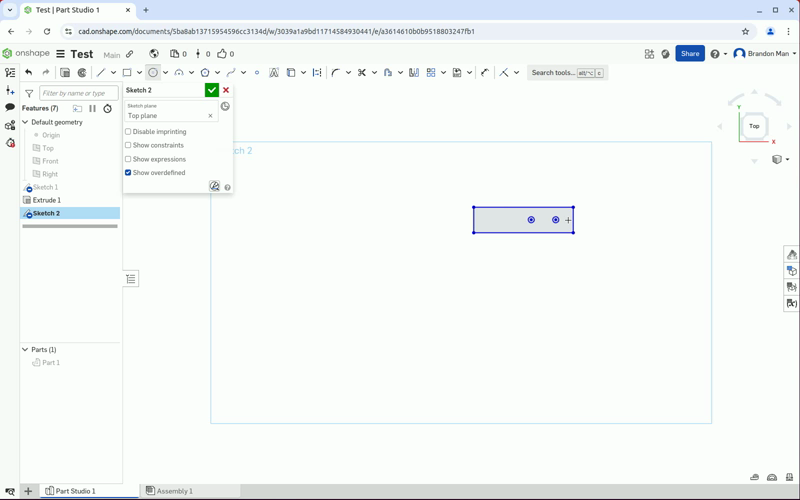
click(568, 219)
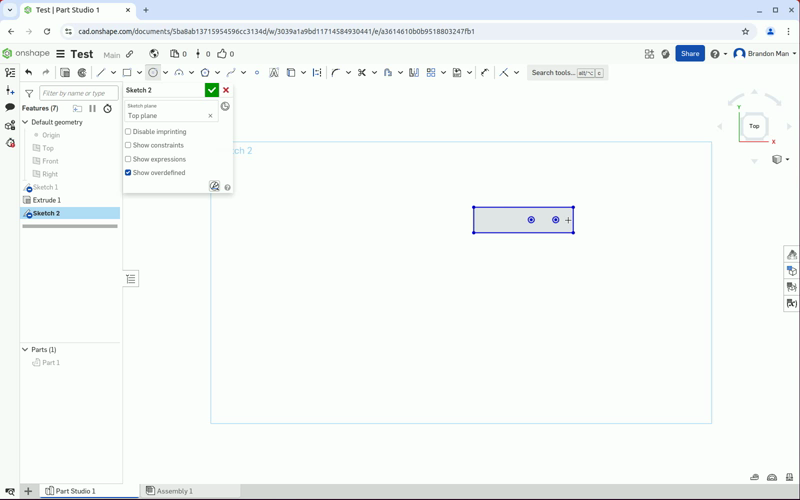
key_up(shift)
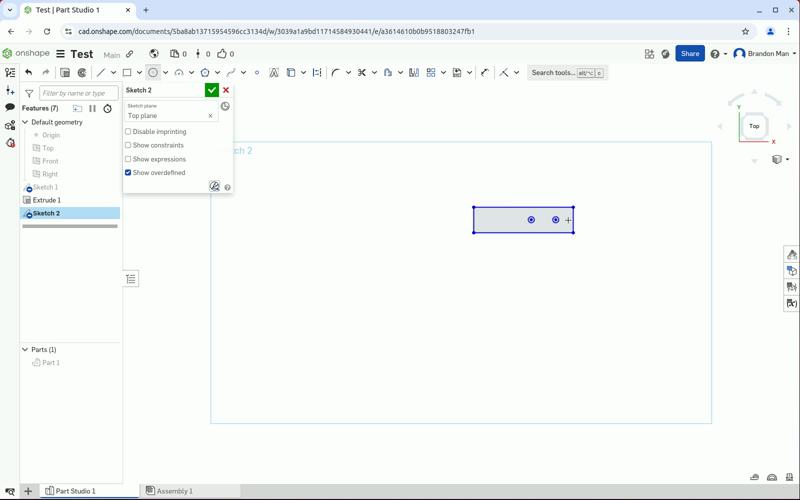
mouse_move(571, 219)
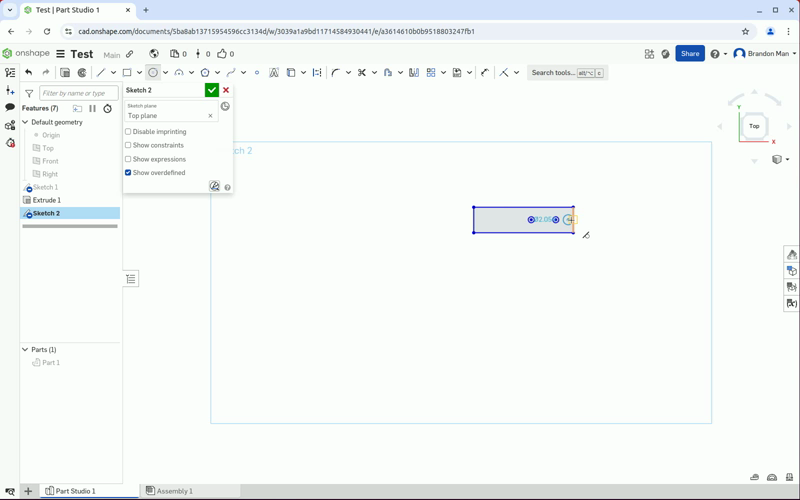
click(571, 219)
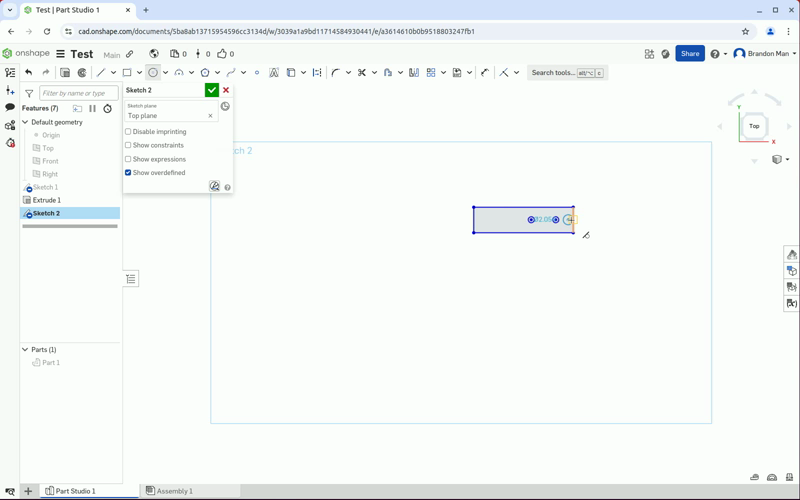
key(esc)
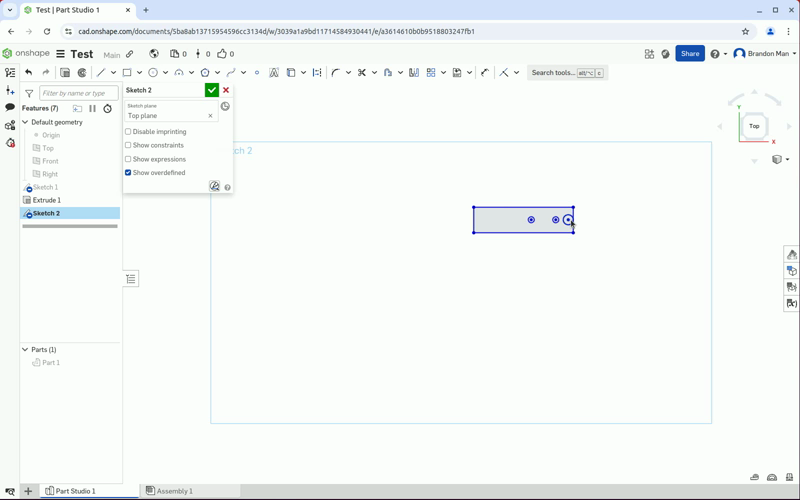
mouse_move(544, 230)
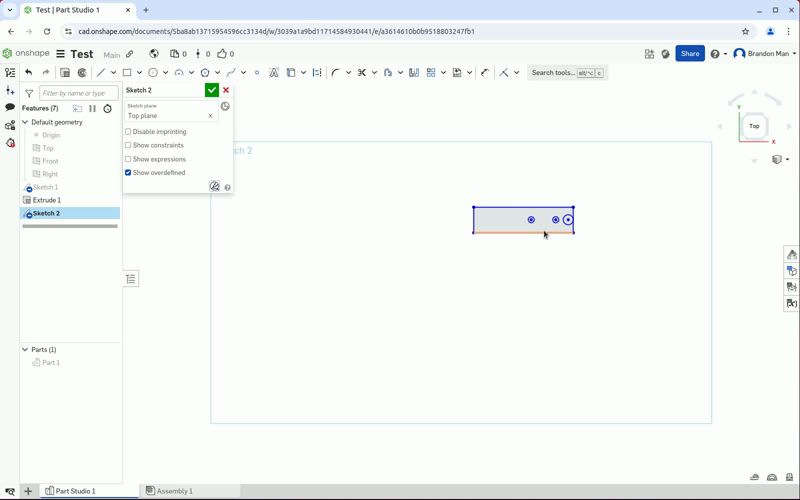
click(544, 230)
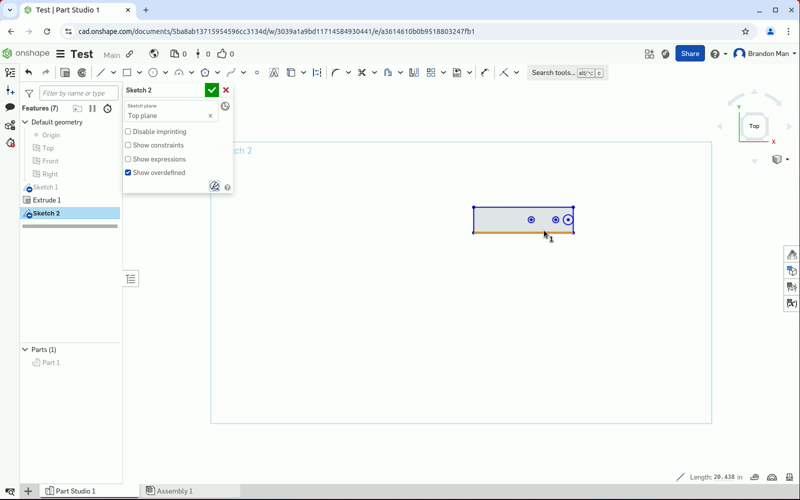
mouse_move(73, 352)
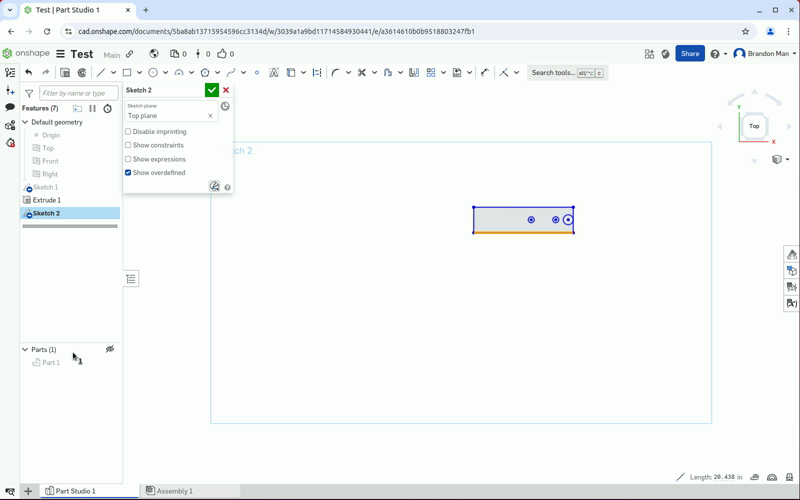
key(shift+y)
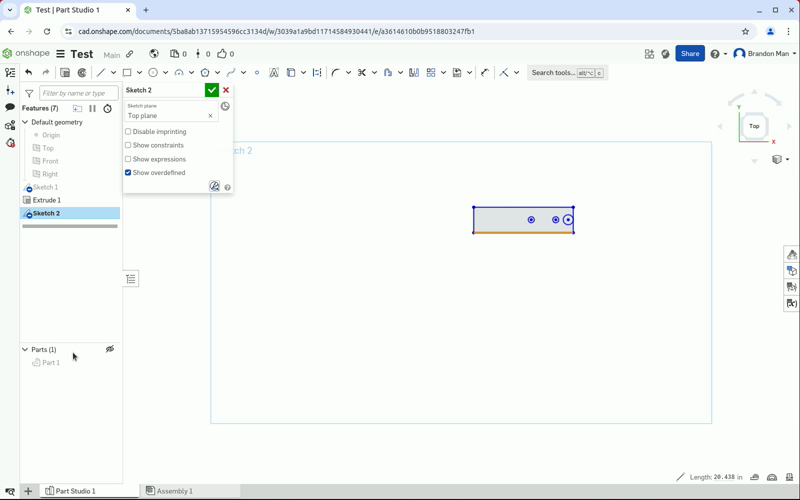
key(shift+e)
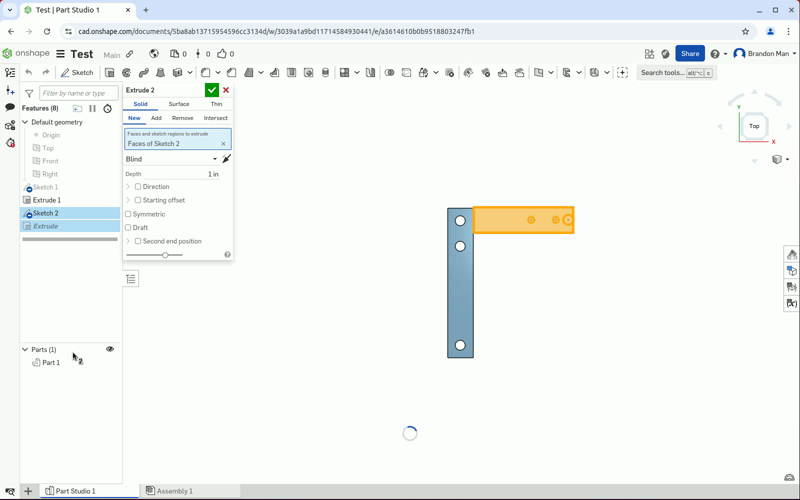
mouse_move(143, 106)
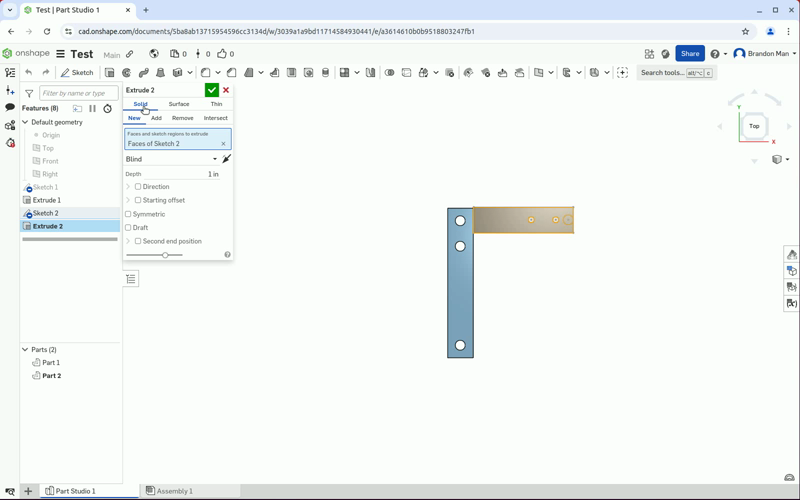
click(143, 106)
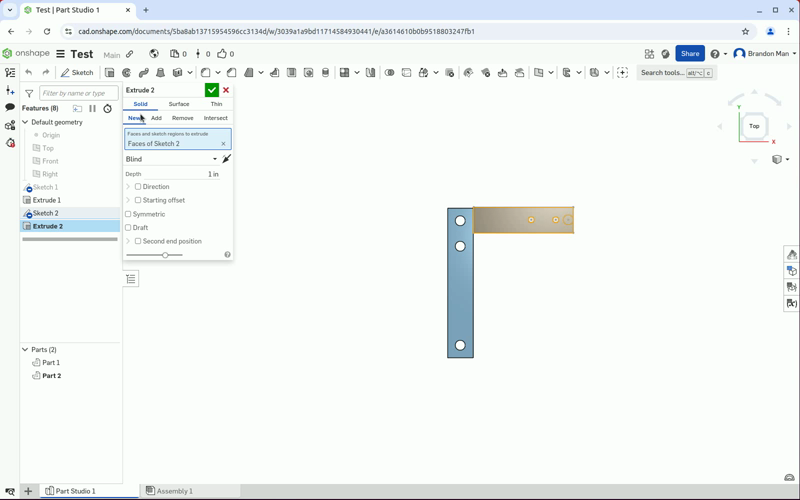
mouse_move(137, 120)
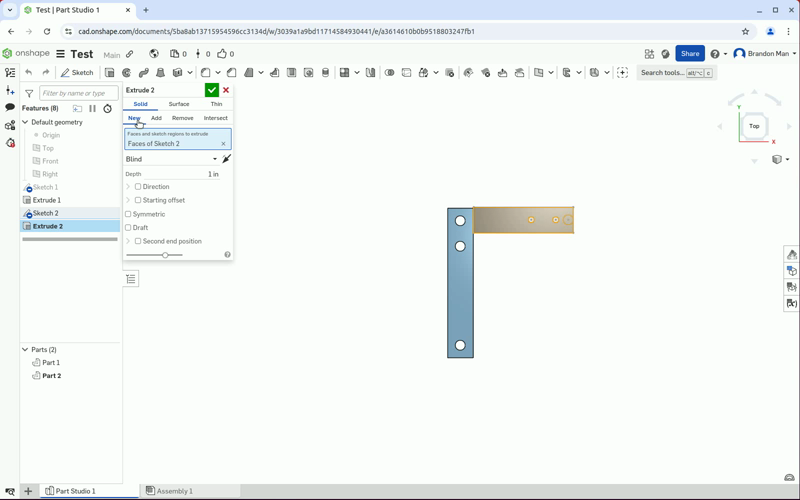
click(137, 120)
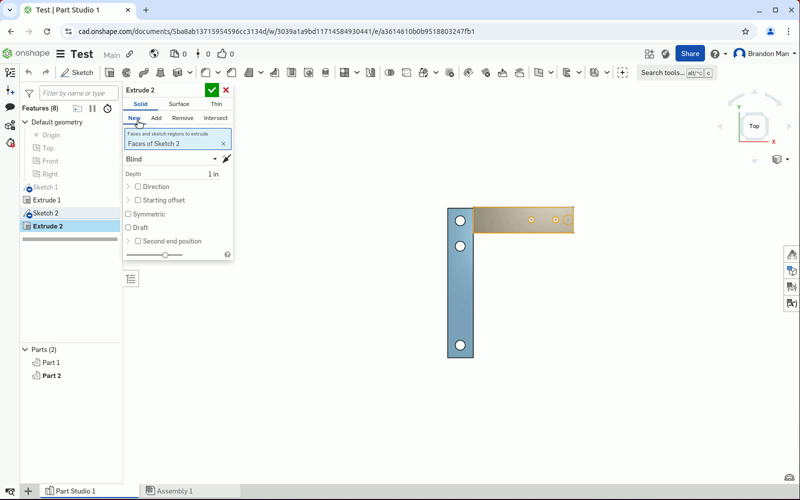
key(tab, 4)
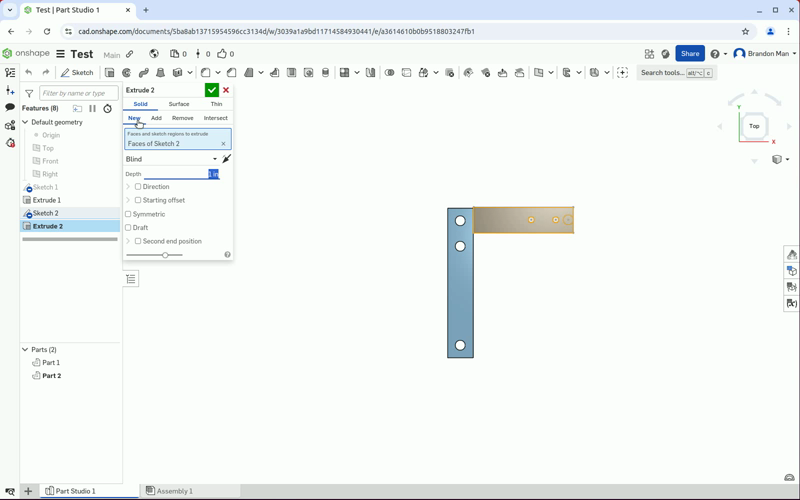
text(12.758)
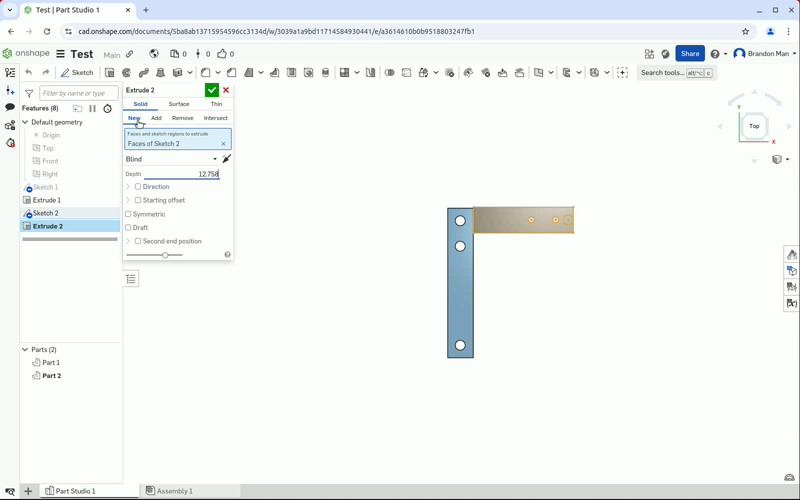
key(enter)
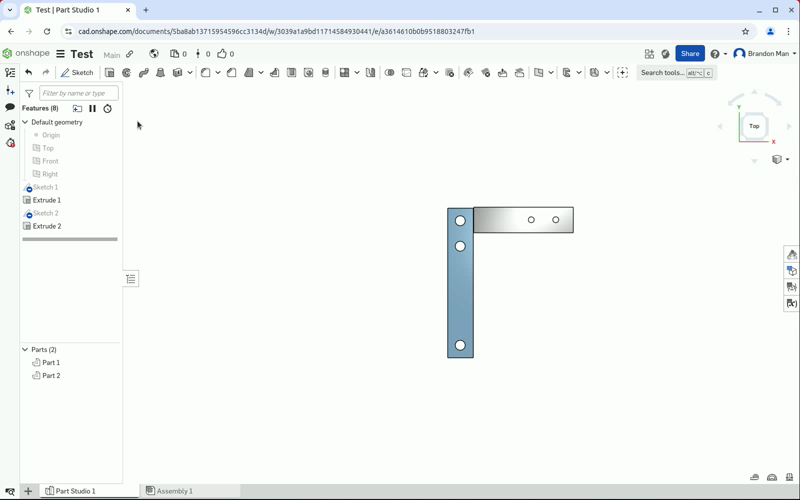
key(shift+h)
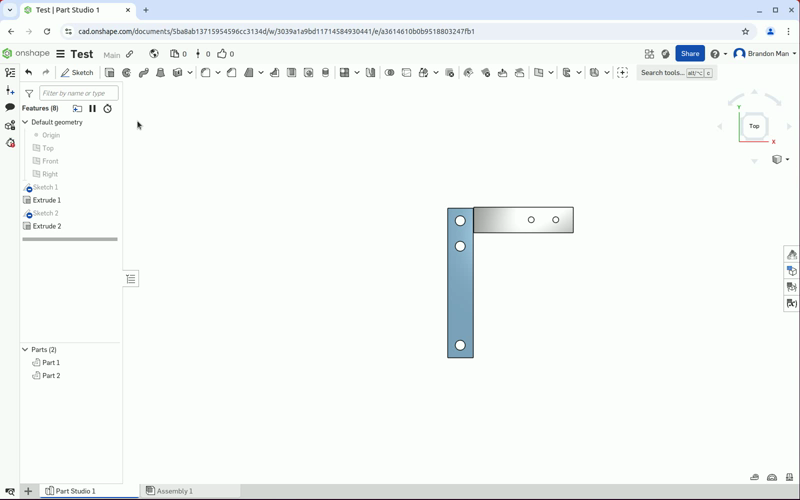
key(shift+h)
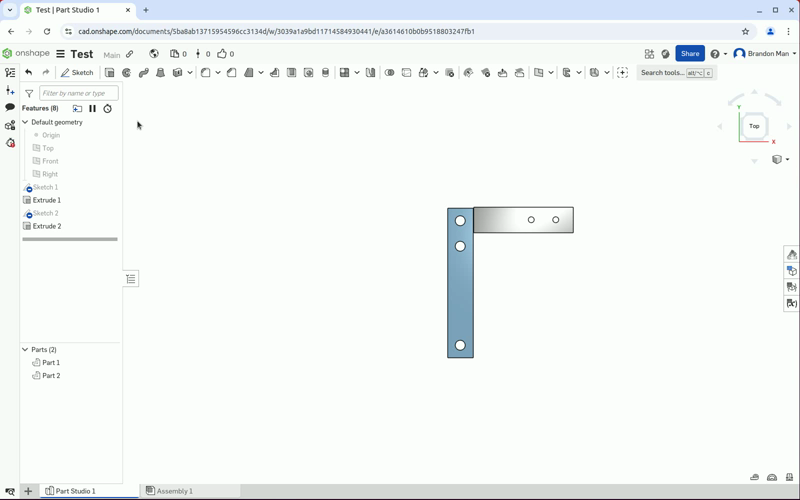
mouse_move(73, 189)
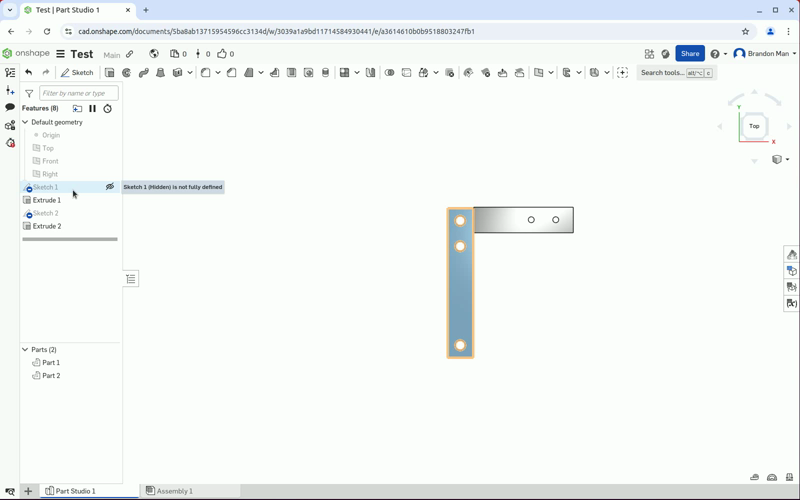
click(73, 189)
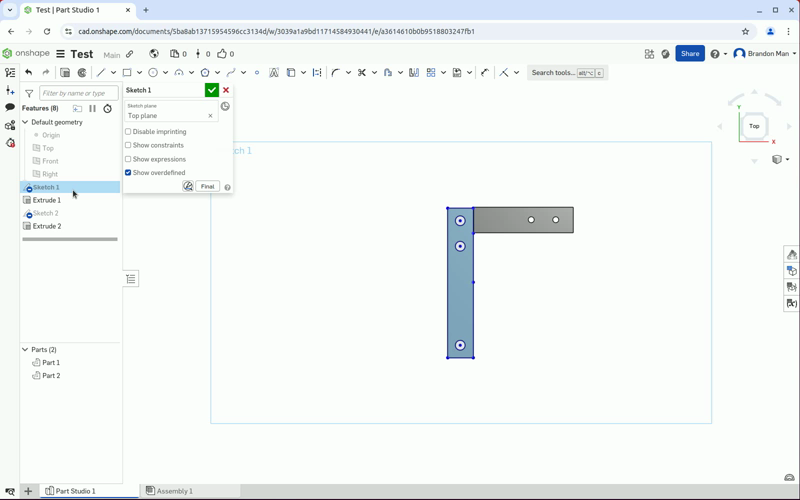
mouse_move(229, 92)
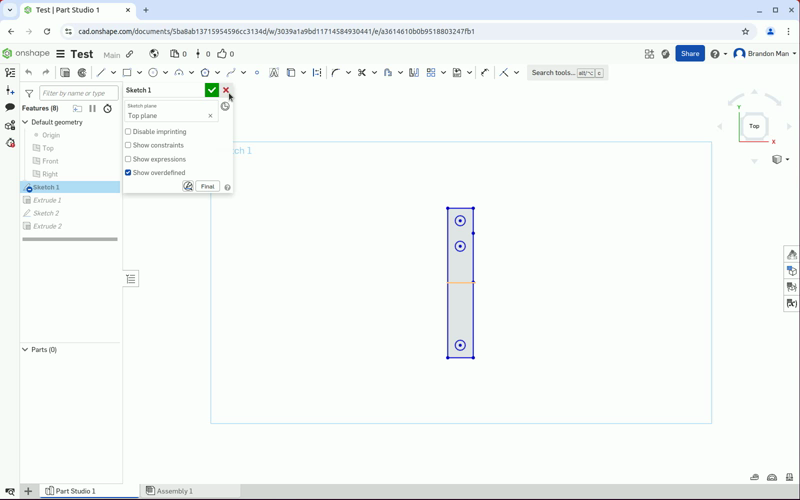
click(229, 92)
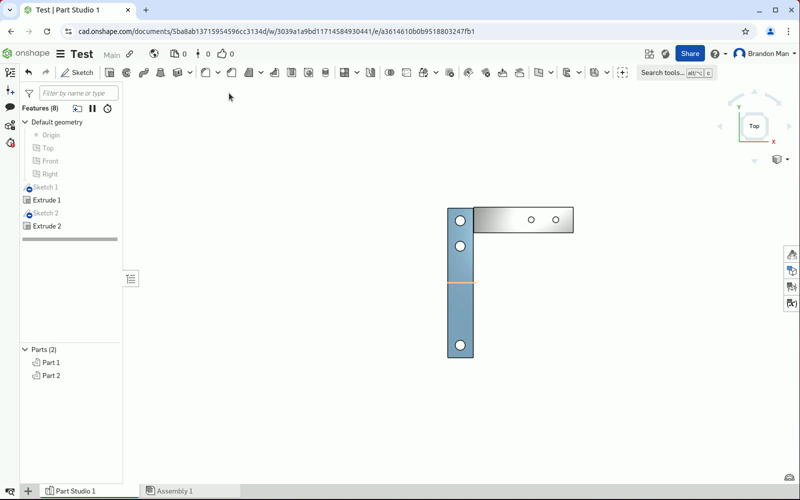
mouse_move(541, 75)
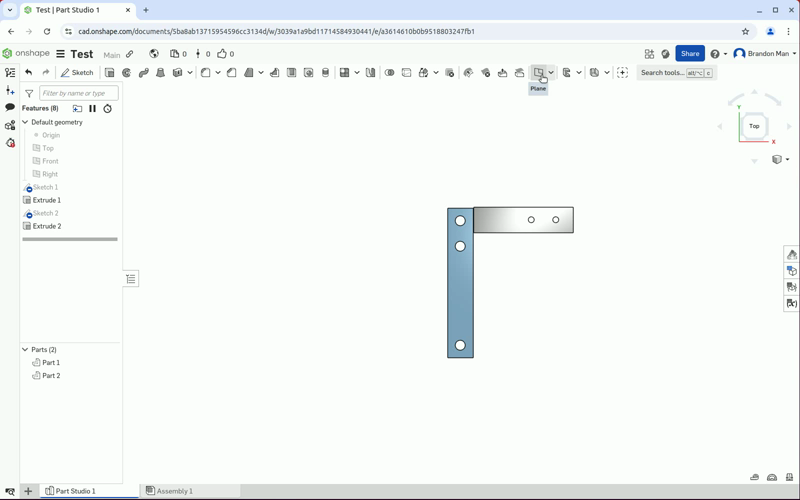
click(541, 75)
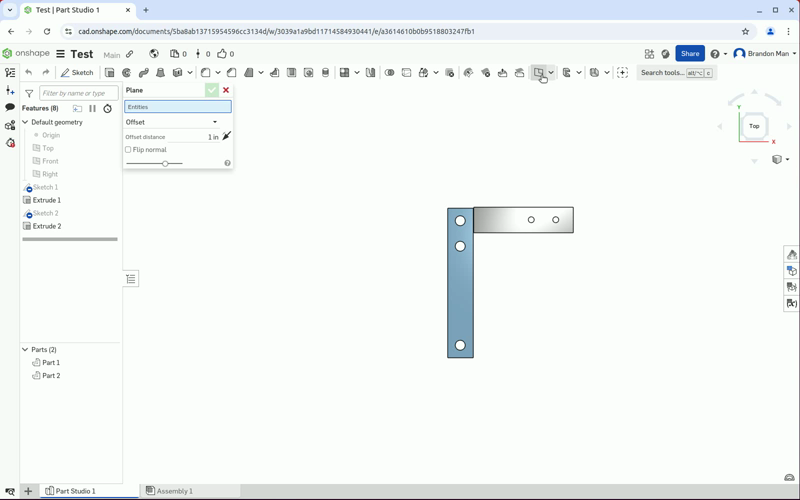
mouse_move(73, 150)
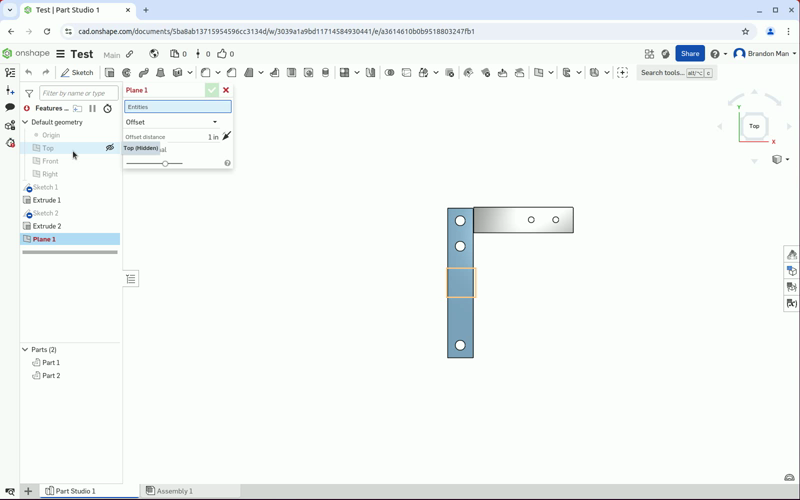
click(73, 150)
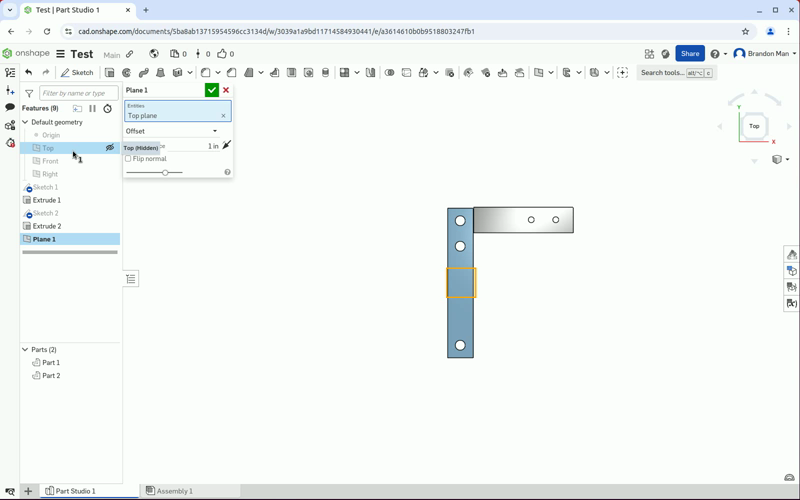
key(tab, 2)
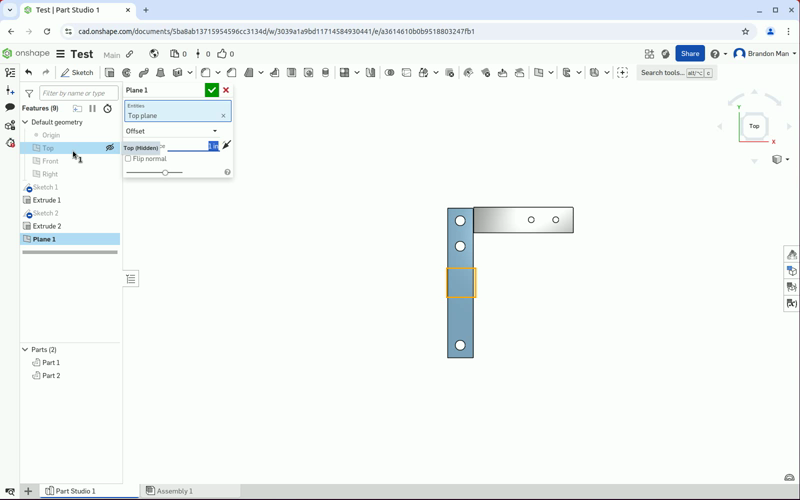
text(12.756)
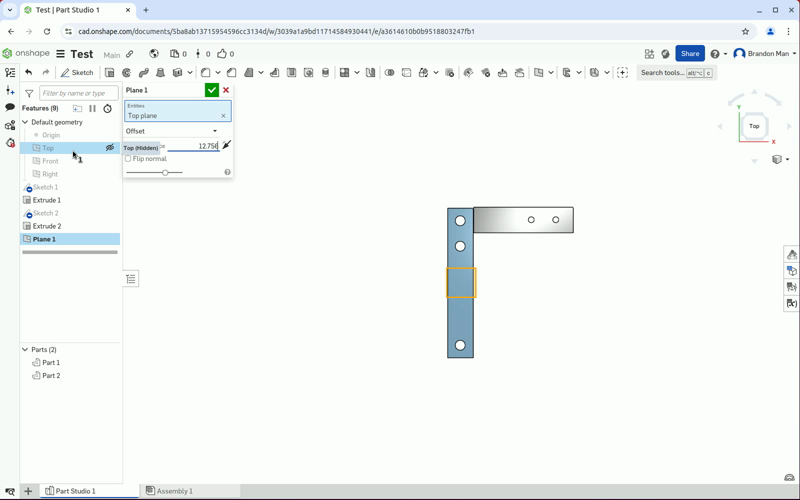
key(enter, 2)
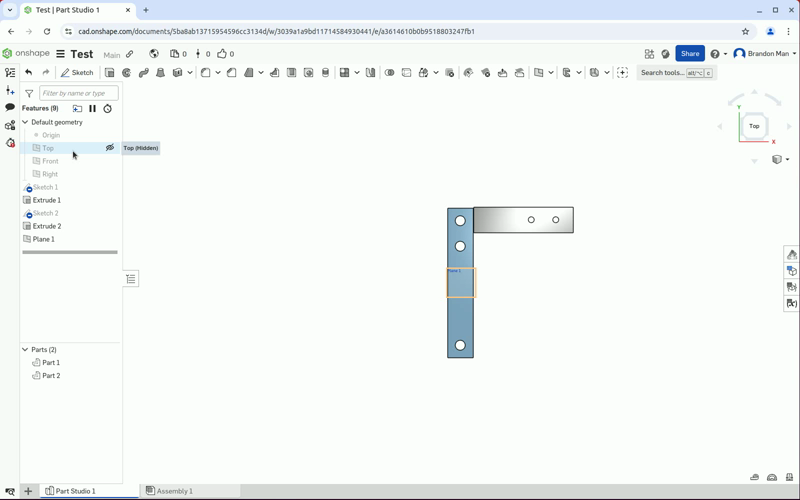
key(shift+s)
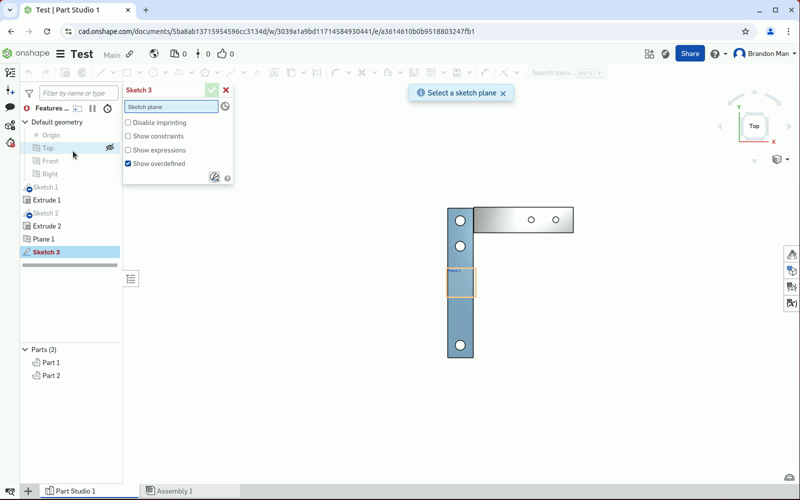
mouse_move(73, 241)
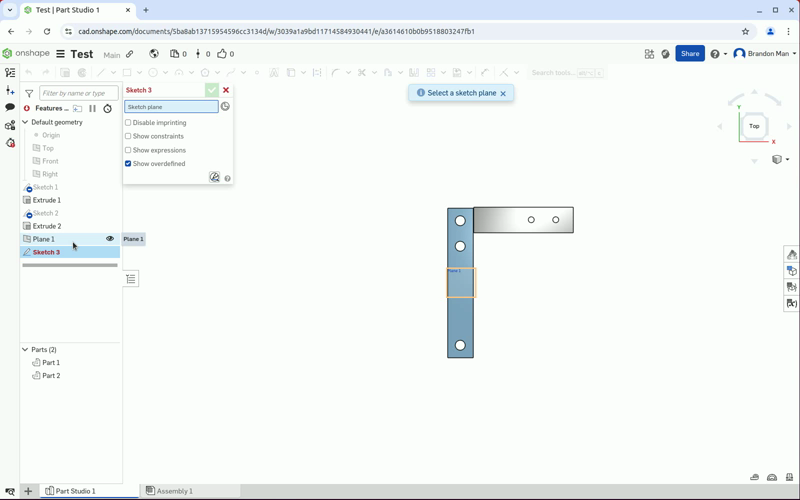
click(73, 241)
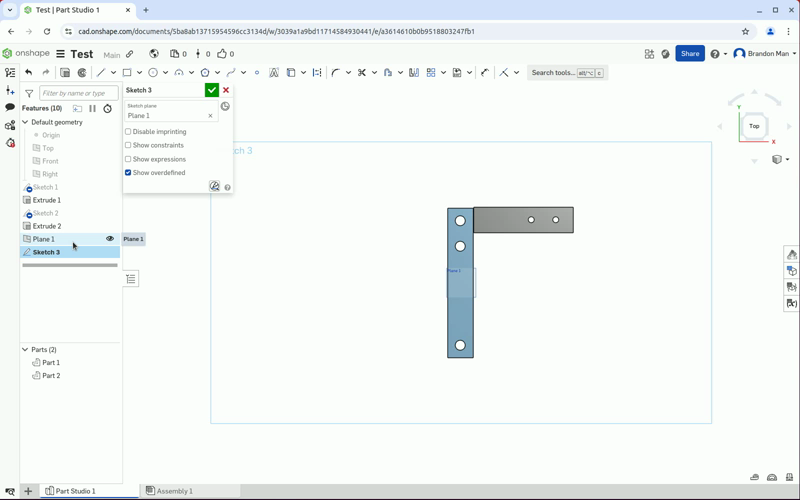
mouse_move(73, 352)
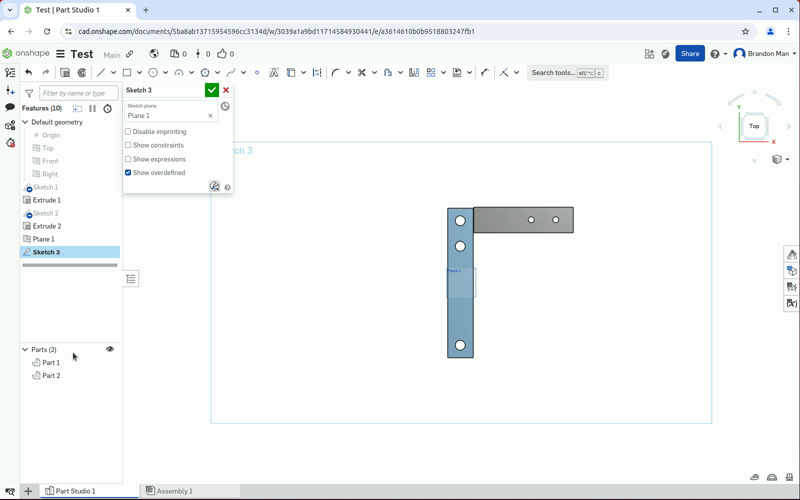
key(y)
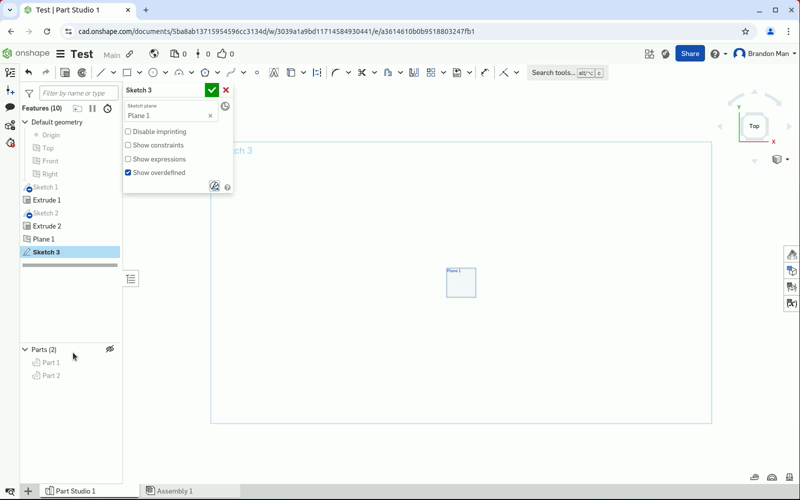
key(l)
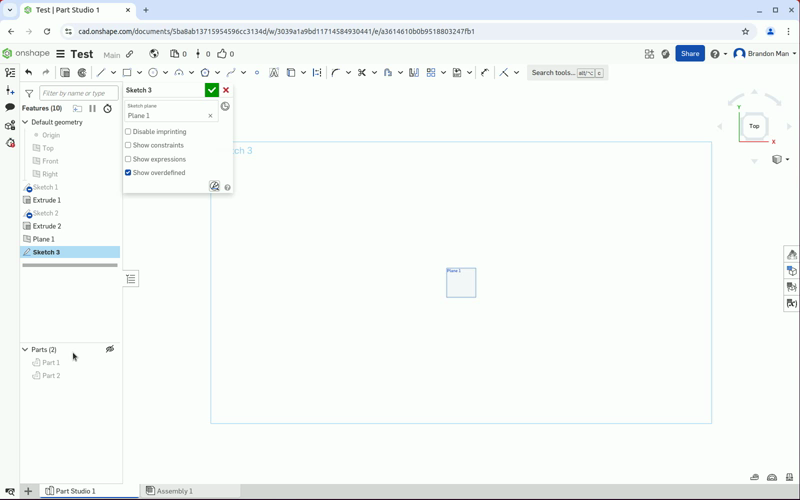
key_down(shift)
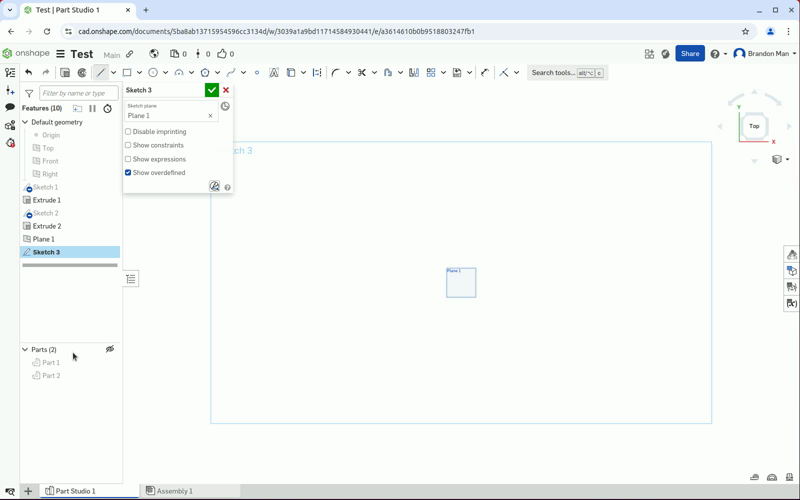
mouse_move(447, 259)
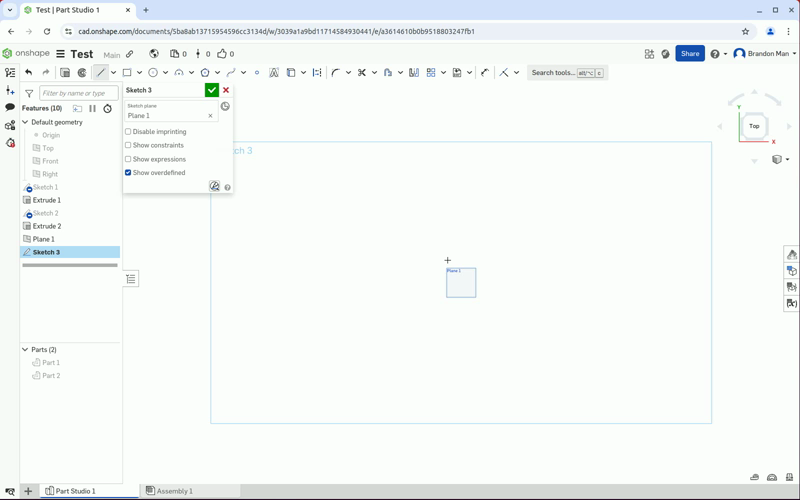
click(447, 259)
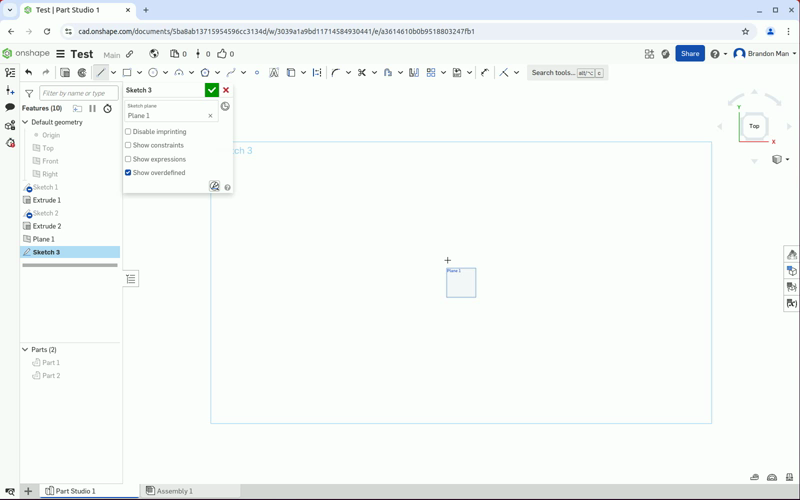
key_up(shift)
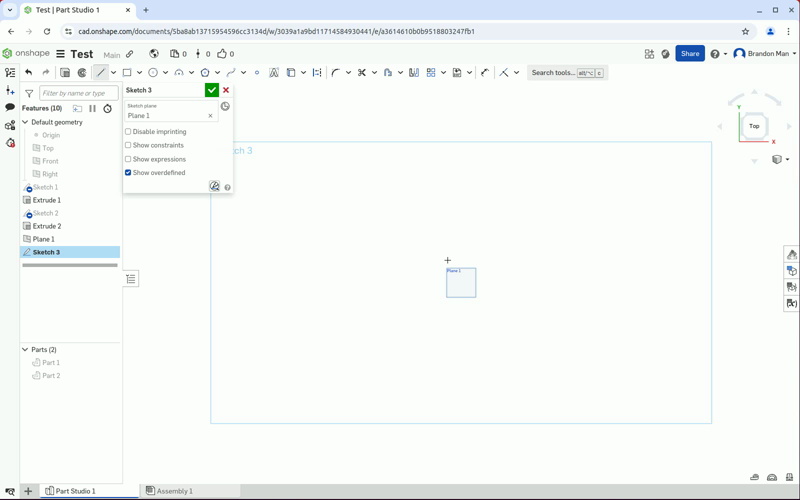
key_down(shift)
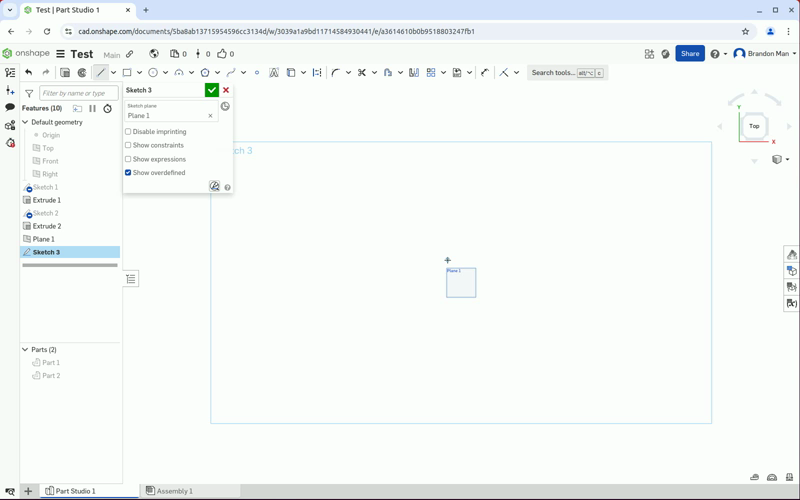
mouse_move(477, 259)
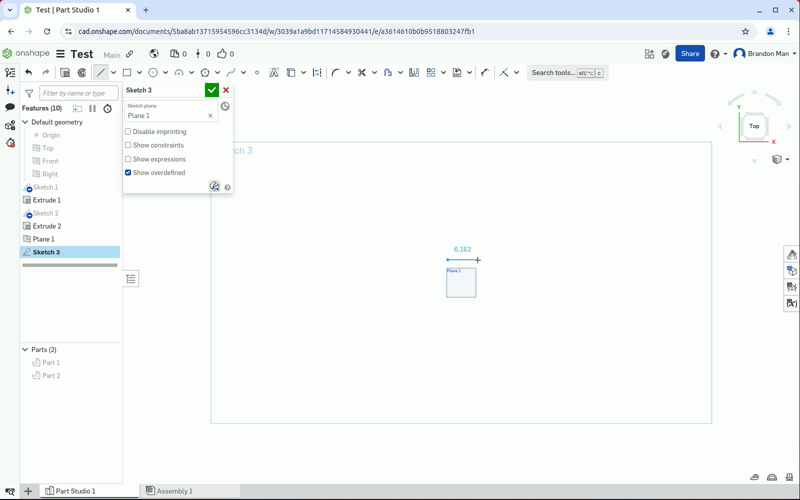
mouse_move(447, 230)
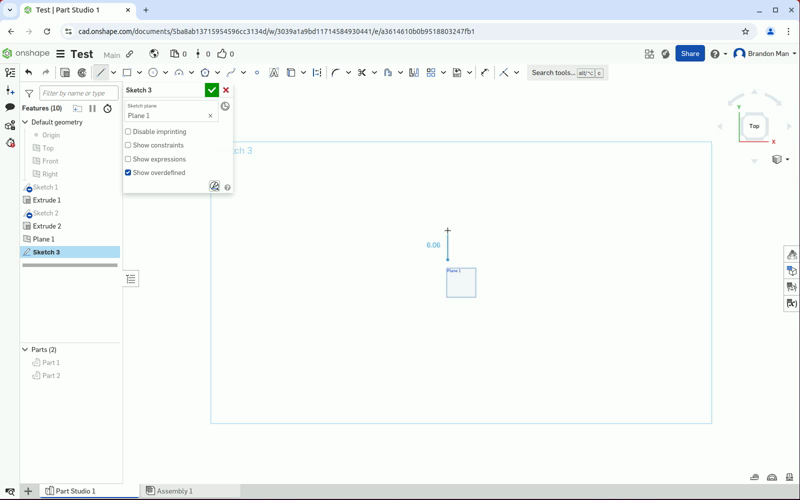
click(447, 230)
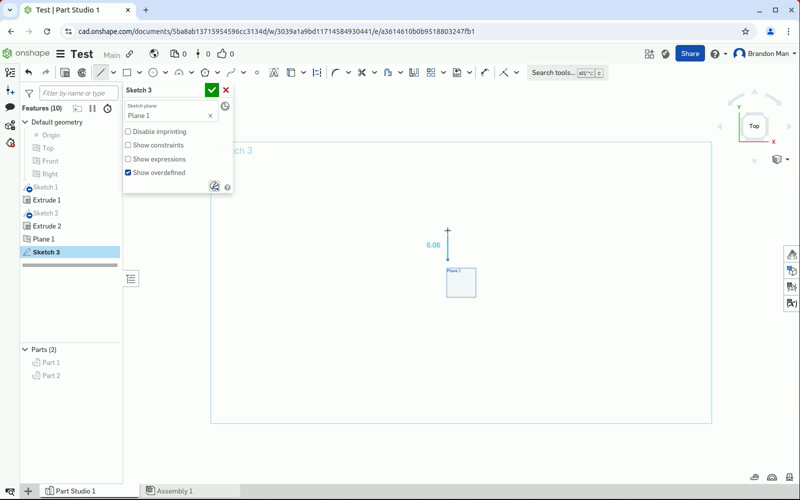
key_up(shift)
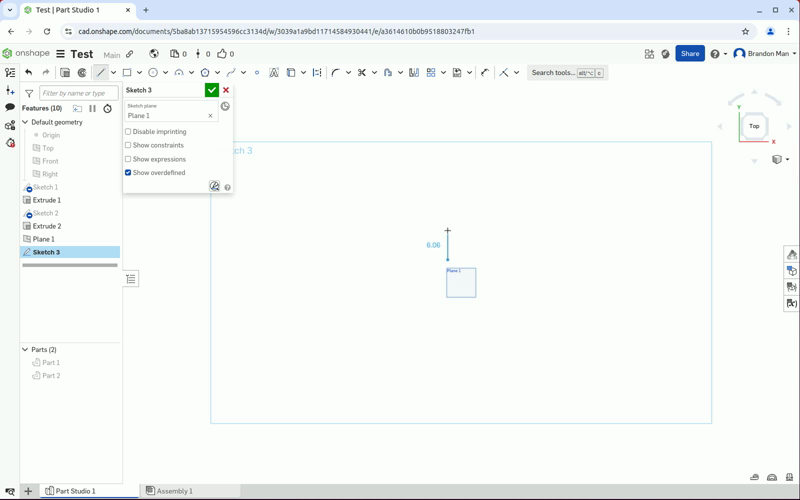
key(esc)
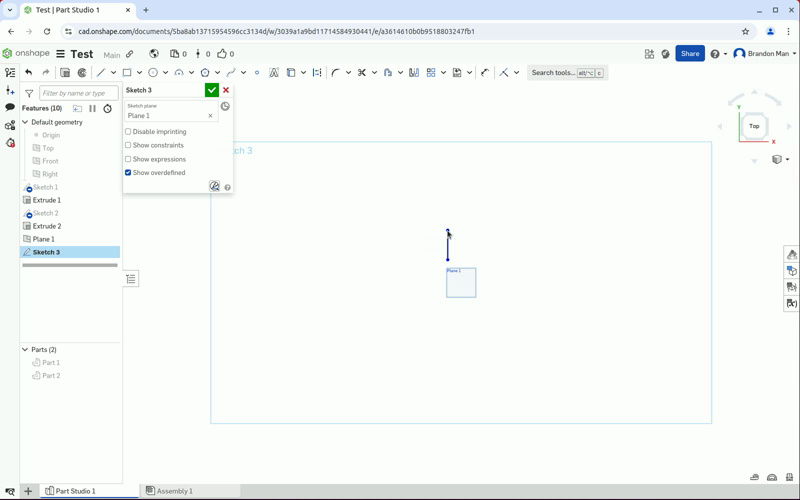
key(a)
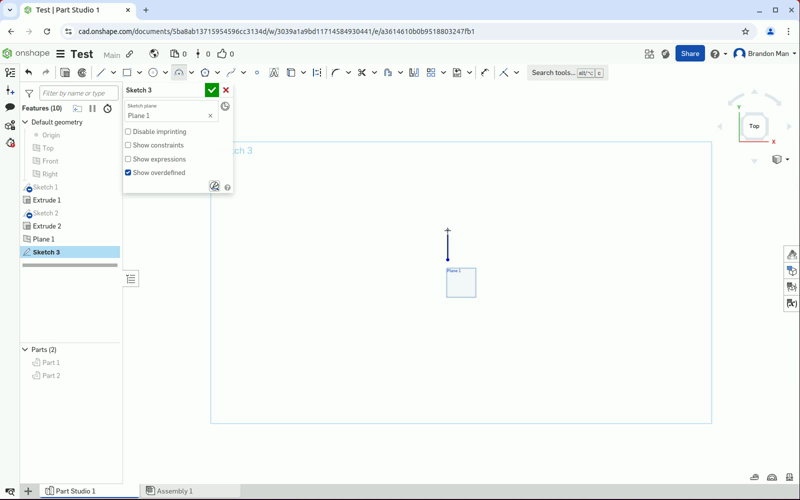
mouse_move(447, 230)
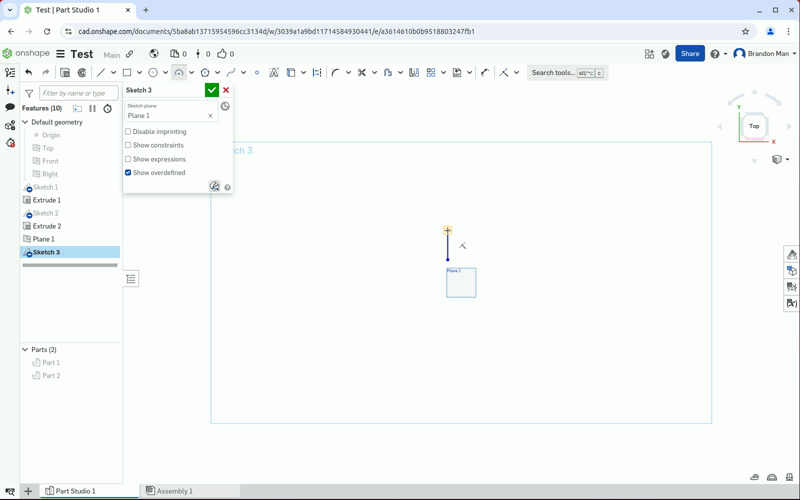
click(447, 230)
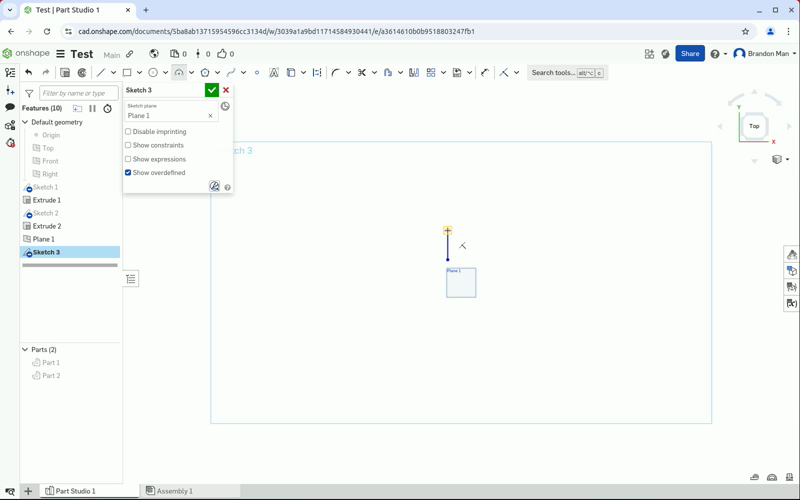
mouse_move(447, 259)
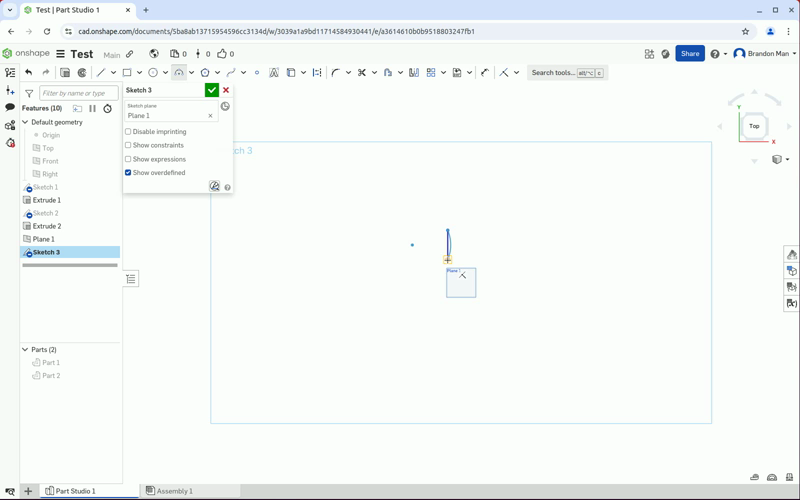
click(447, 259)
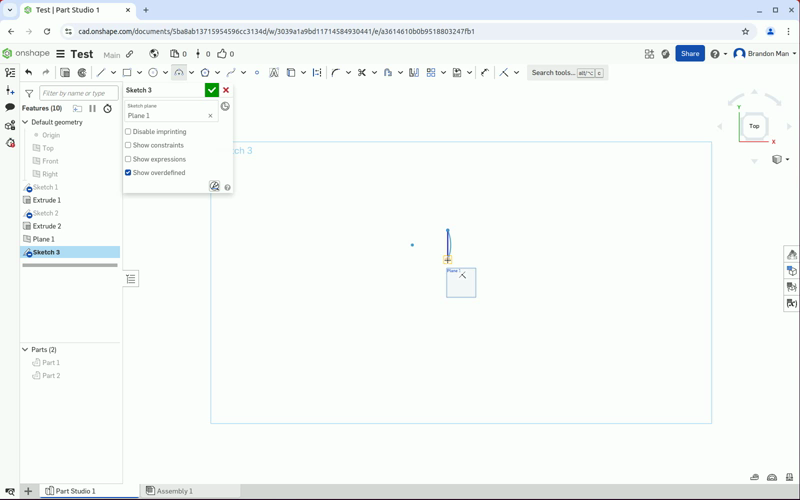
key_down(shift)
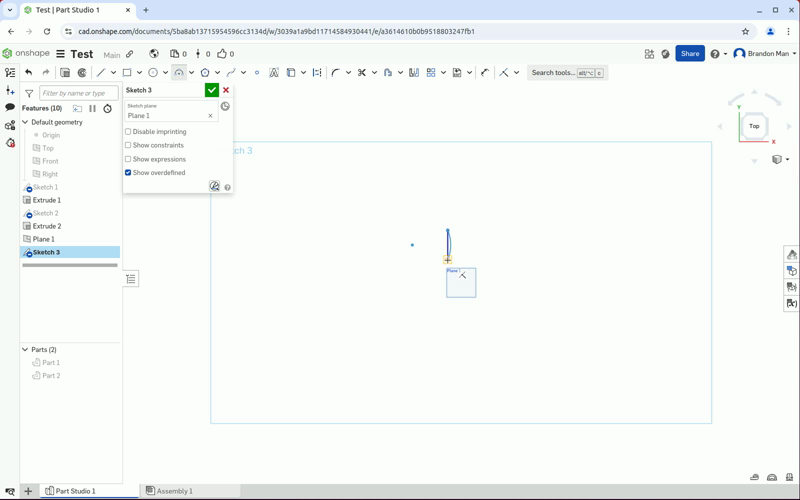
mouse_move(441, 245)
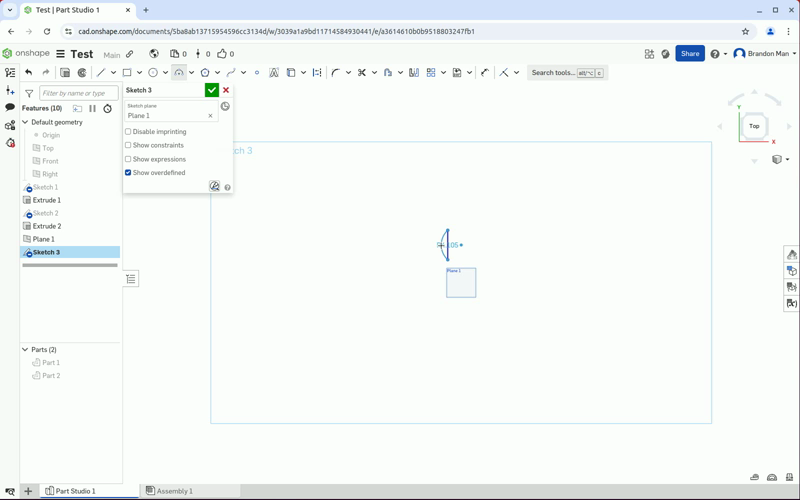
click(441, 245)
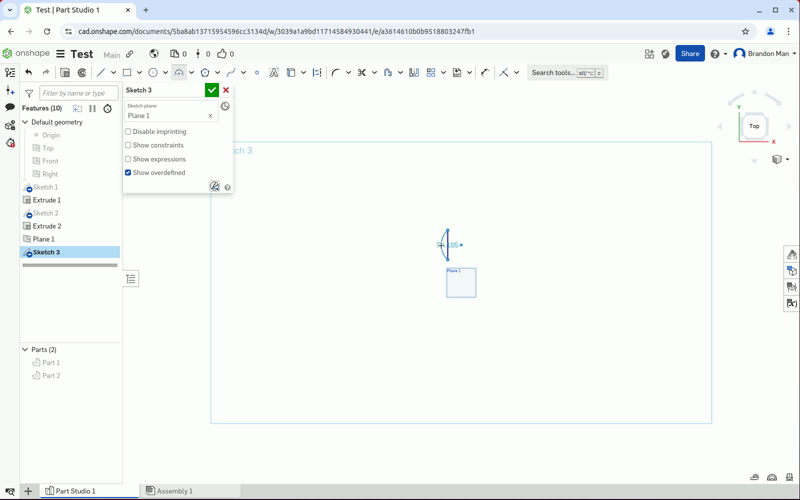
key_up(shift)
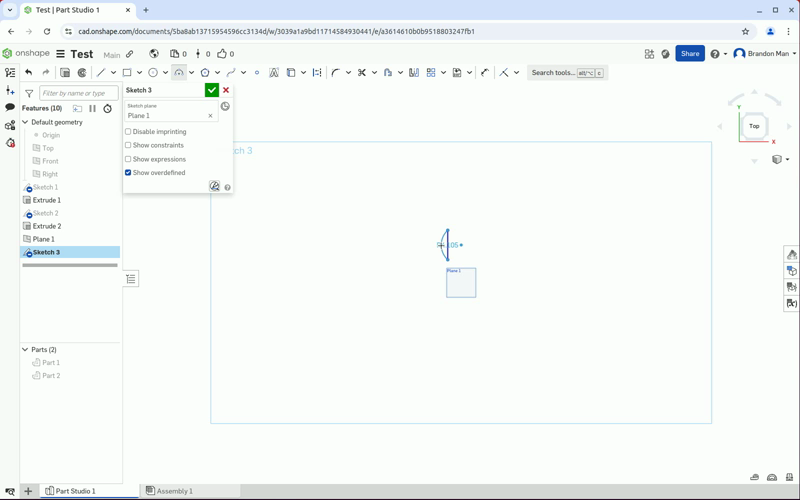
key(esc)
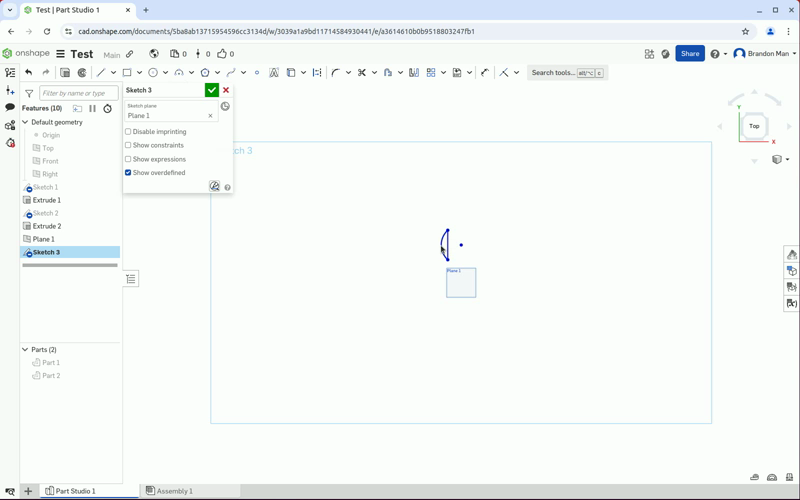
mouse_move(444, 243)
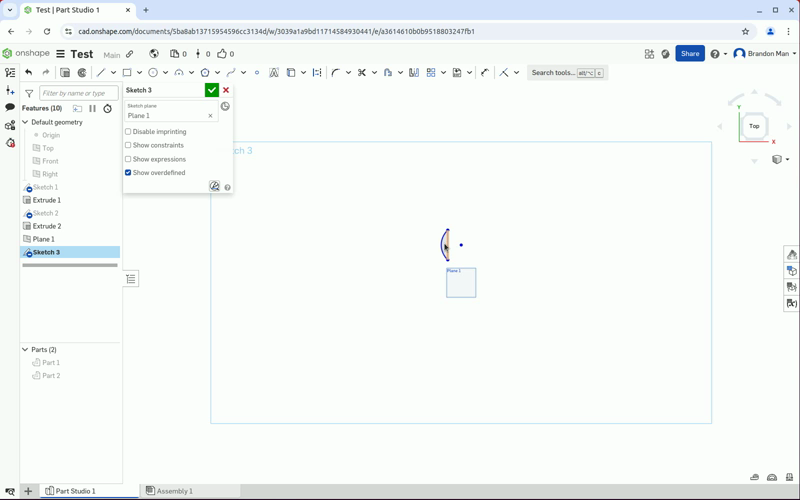
scroll(6)
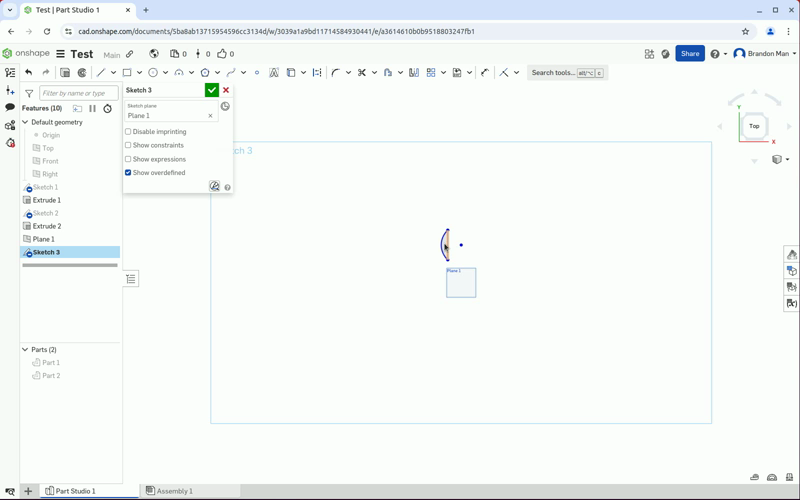
scroll(6)
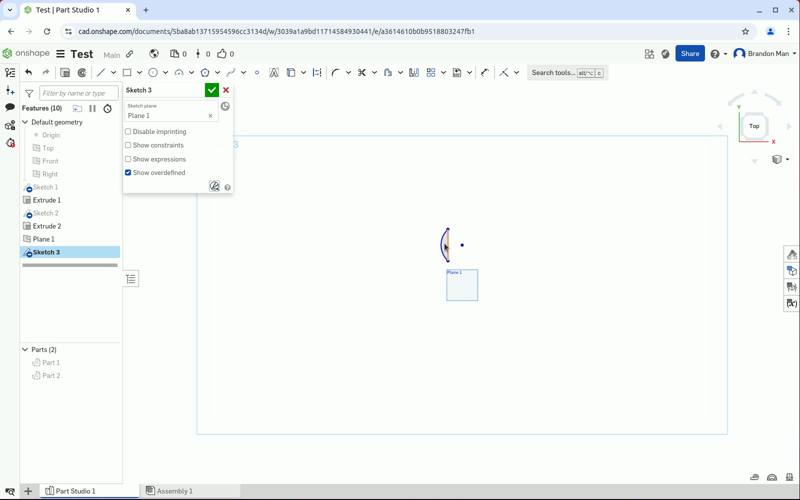
scroll(6)
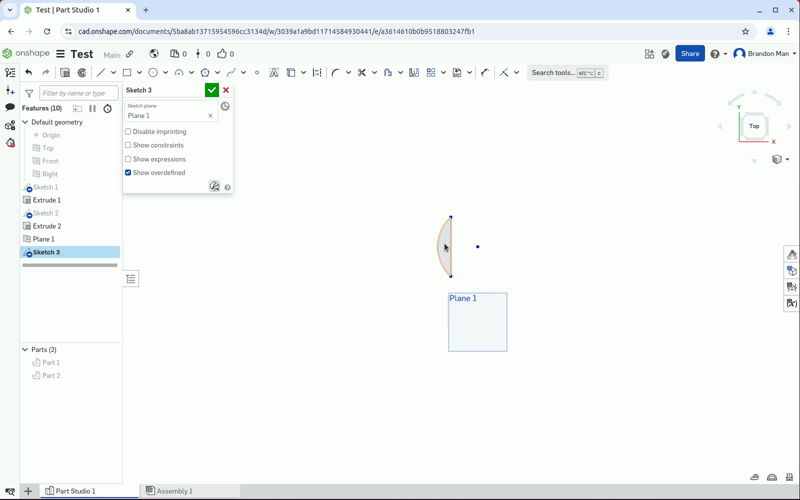
scroll(6)
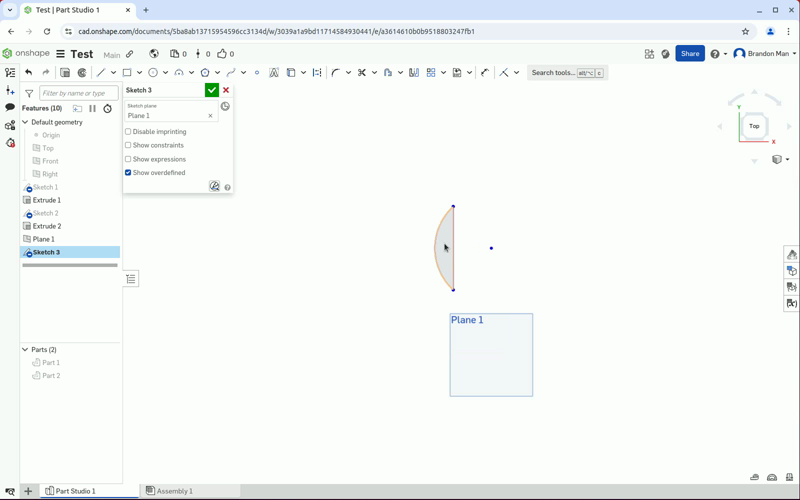
scroll(6)
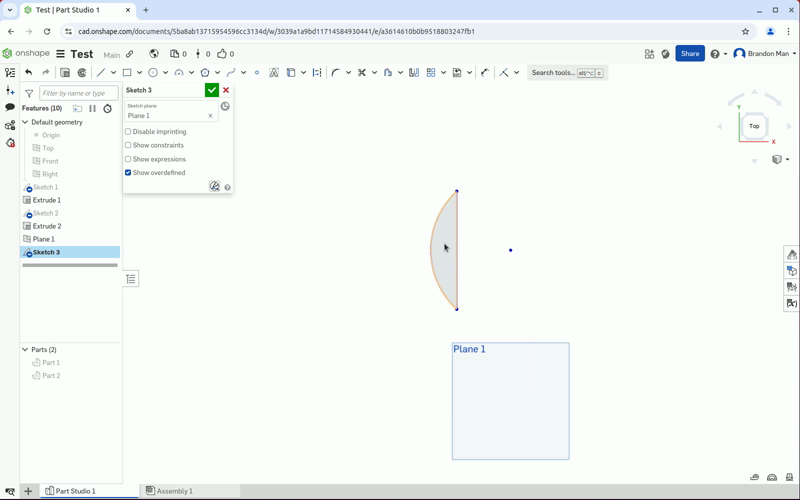
scroll(6)
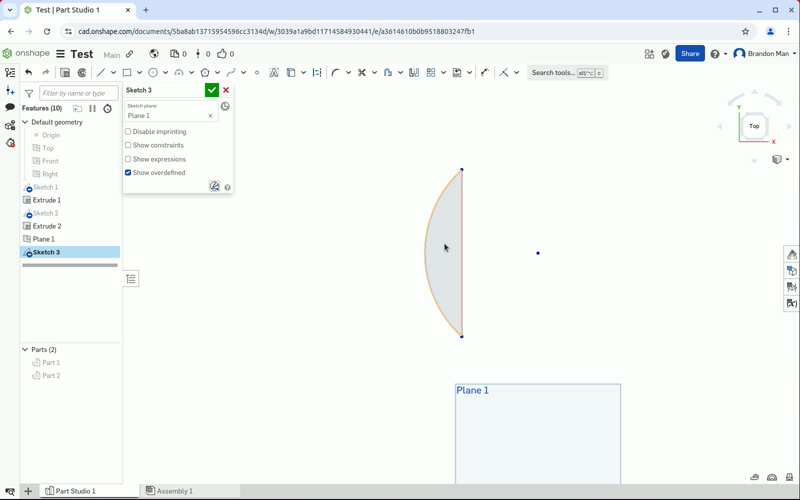
scroll(6)
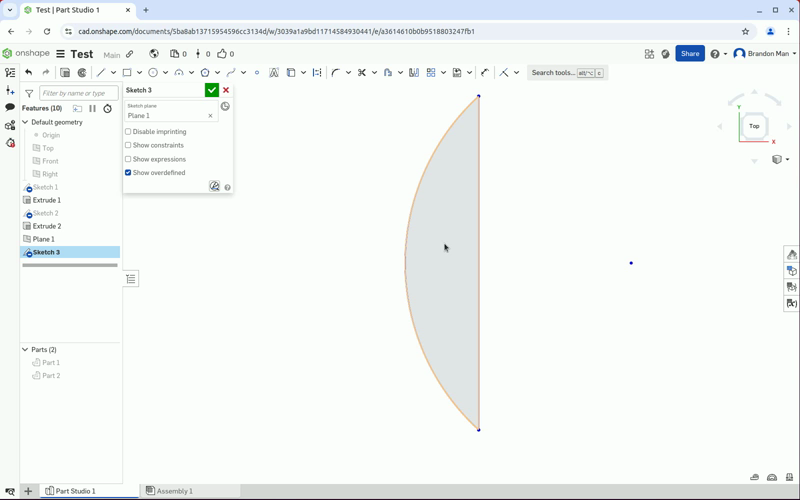
click(444, 243)
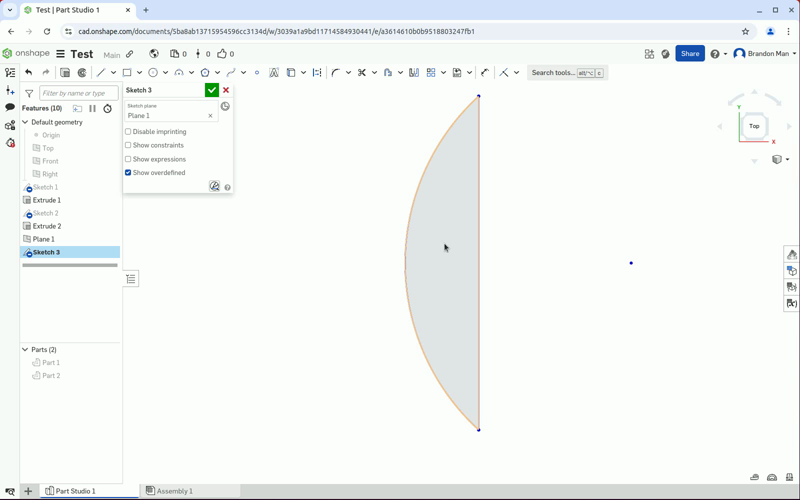
scroll(-6)
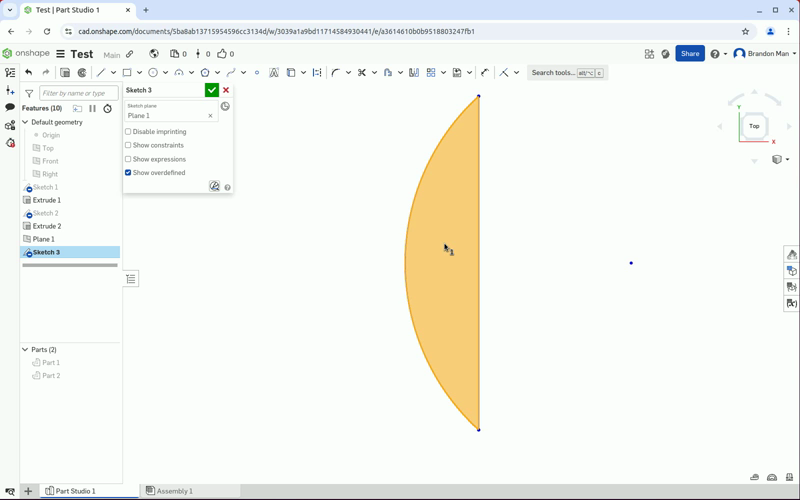
scroll(-6)
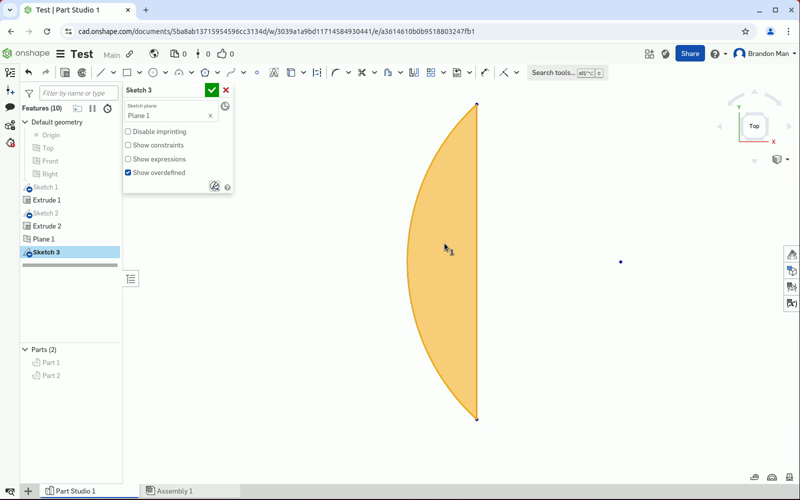
scroll(-6)
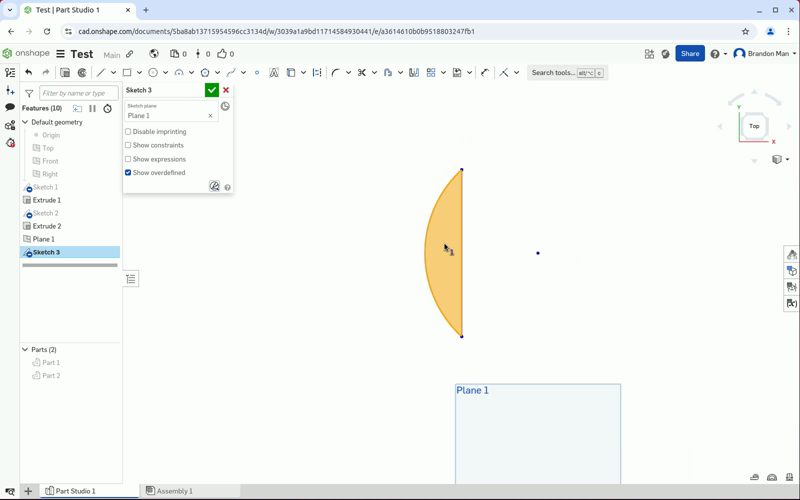
scroll(-6)
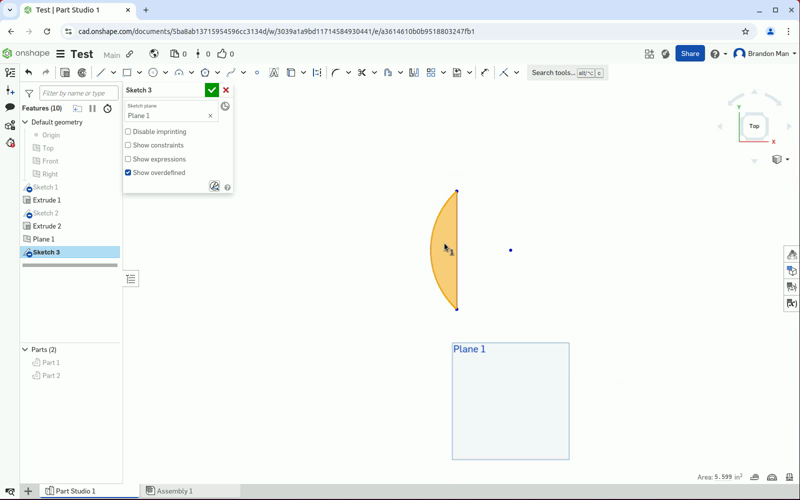
scroll(-6)
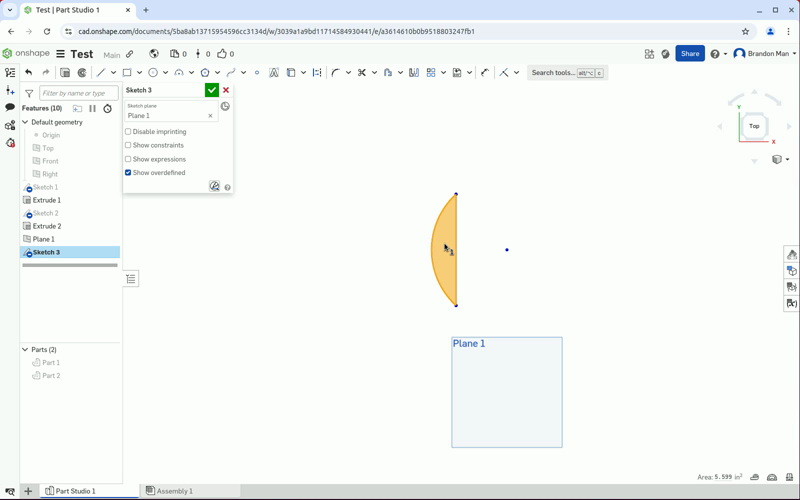
scroll(-6)
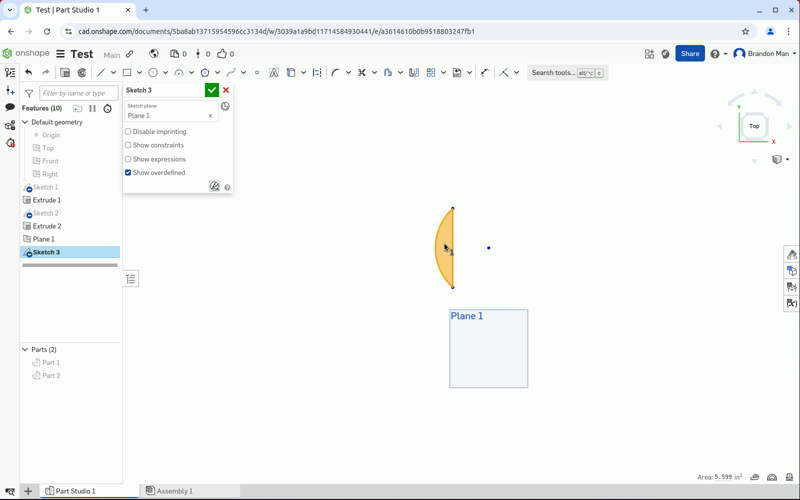
scroll(-6)
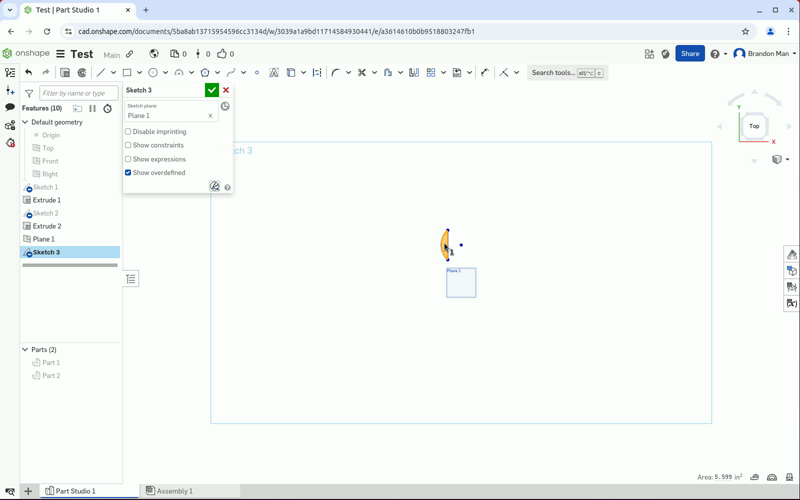
mouse_move(73, 352)
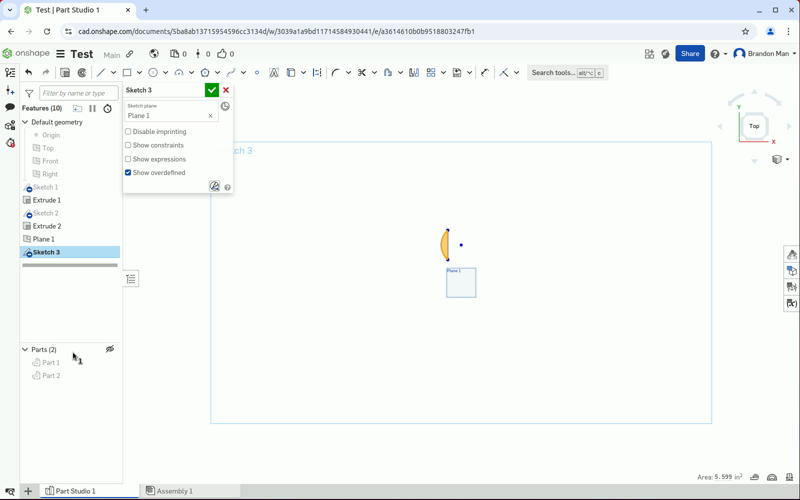
key(shift+y)
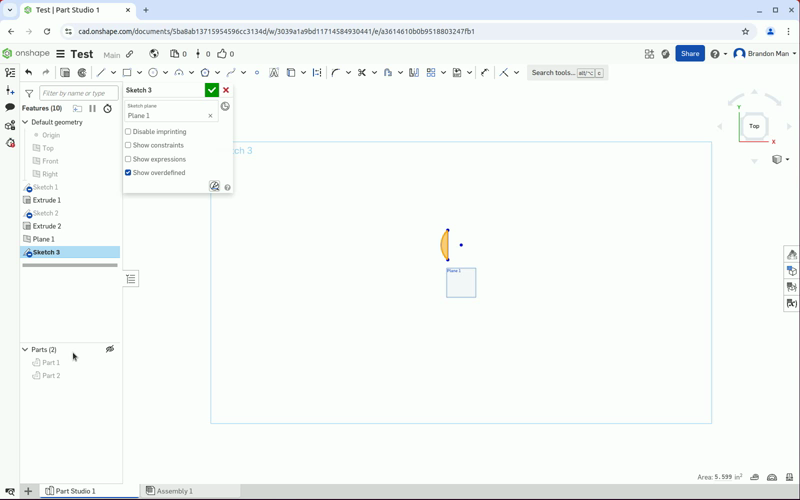
key(shift+e)
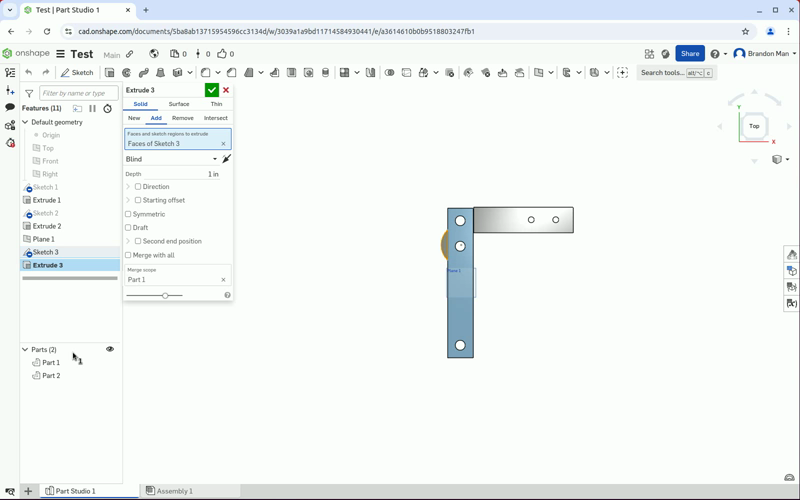
mouse_move(143, 106)
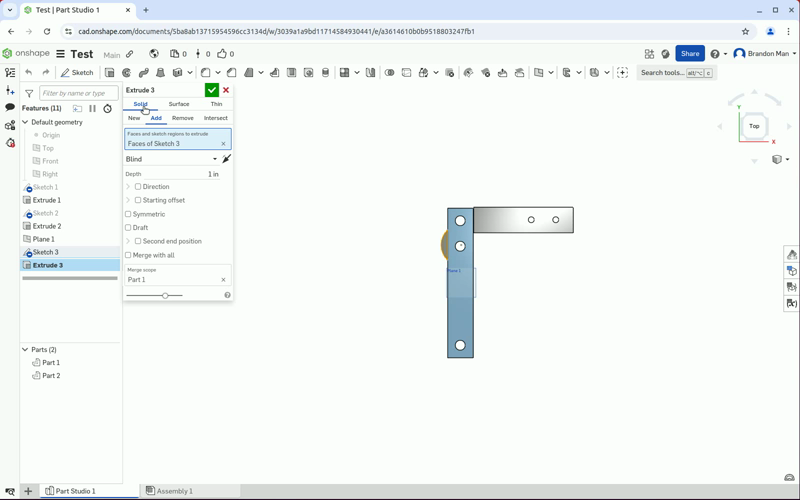
click(143, 106)
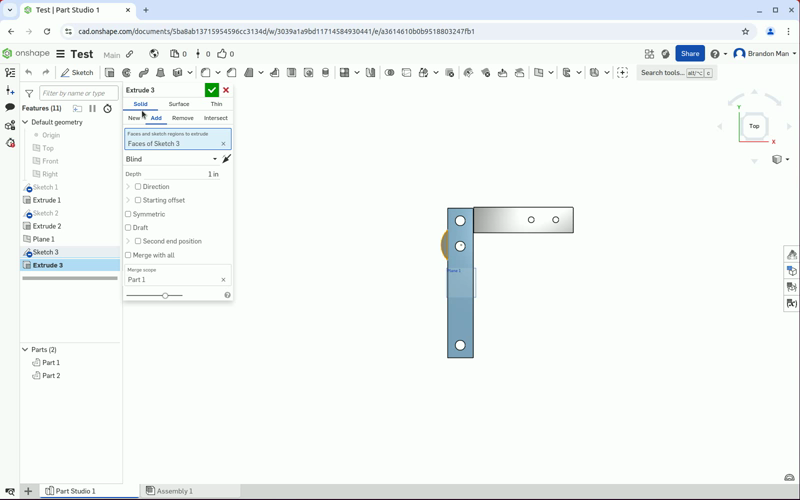
mouse_move(137, 120)
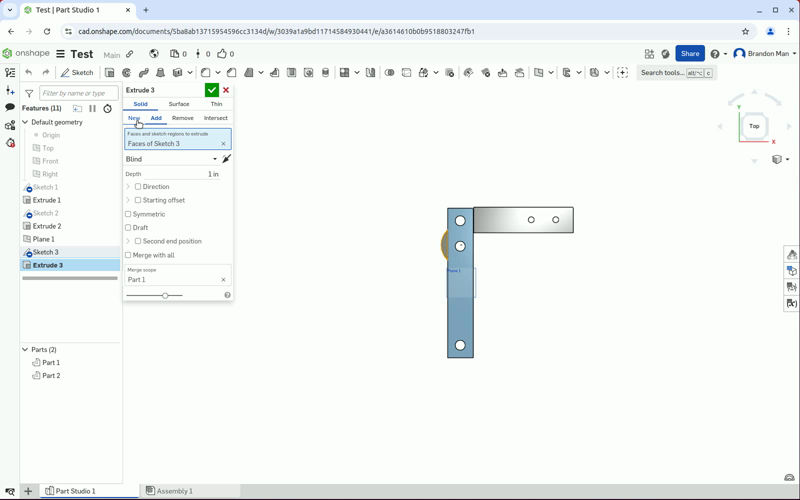
click(137, 120)
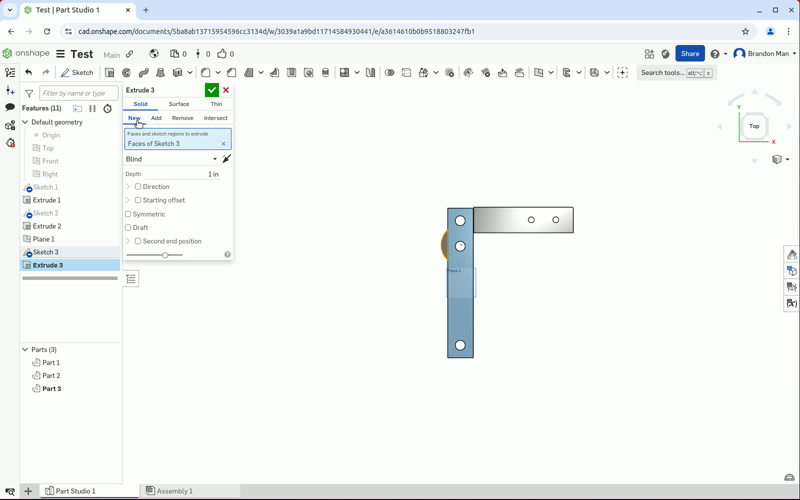
key(tab, 4)
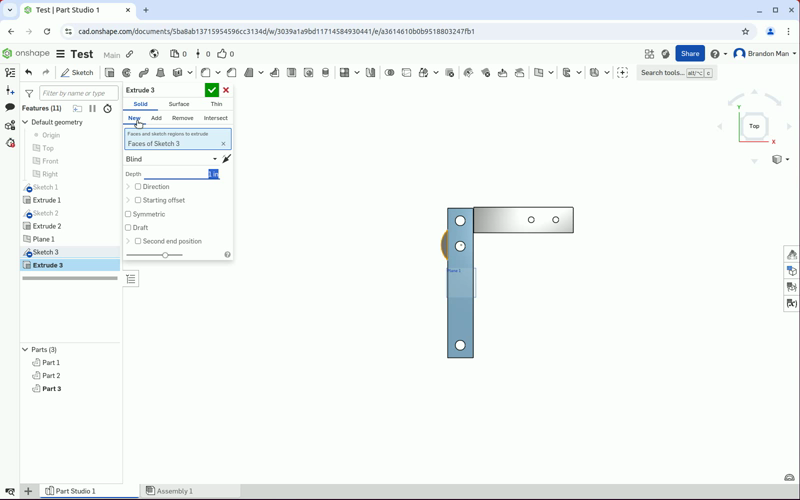
text(2.648)
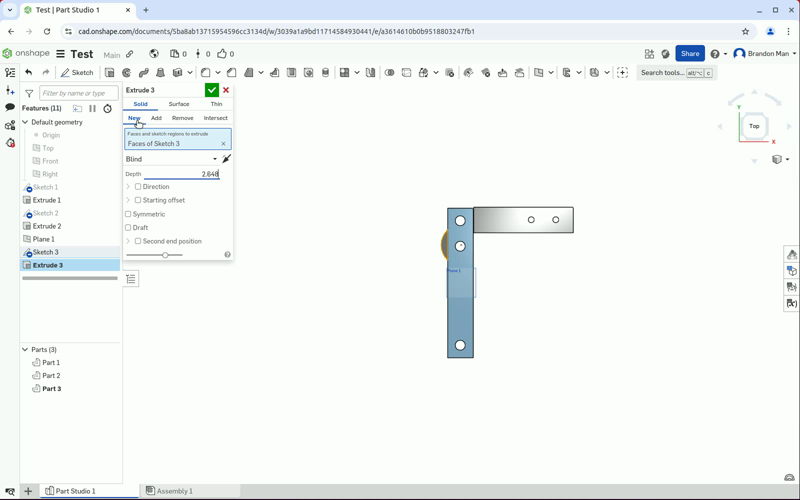
key(enter)
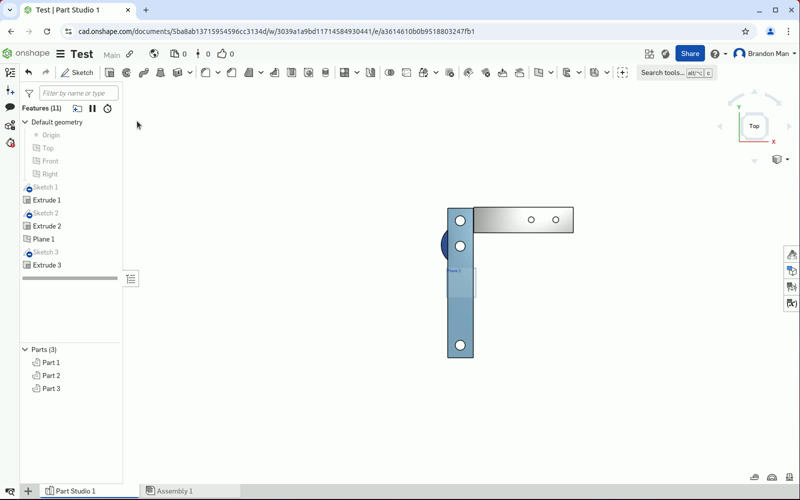
key(shift+h)
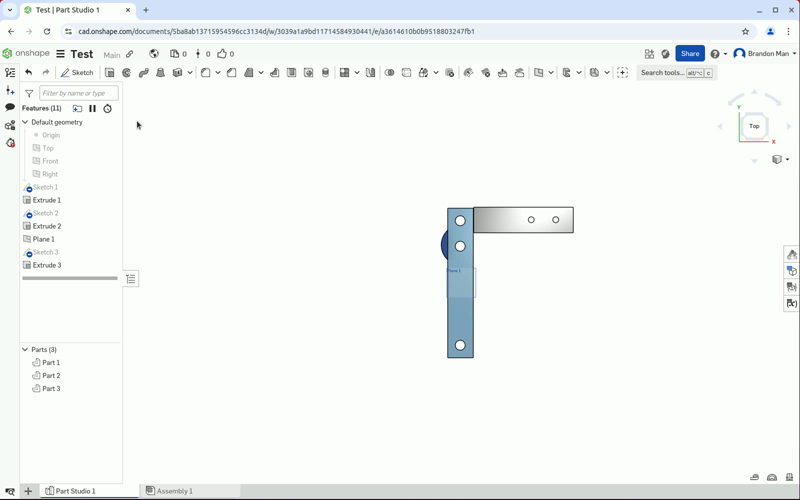
key(shift+h)
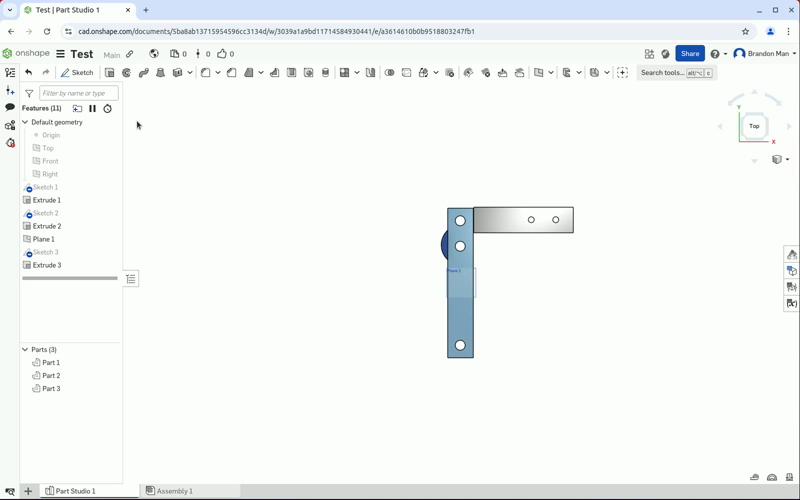
mouse_move(73, 189)
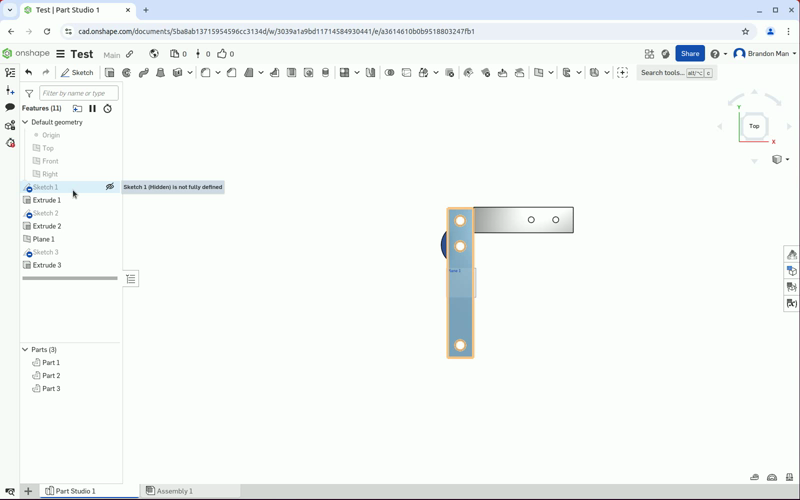
click(73, 189)
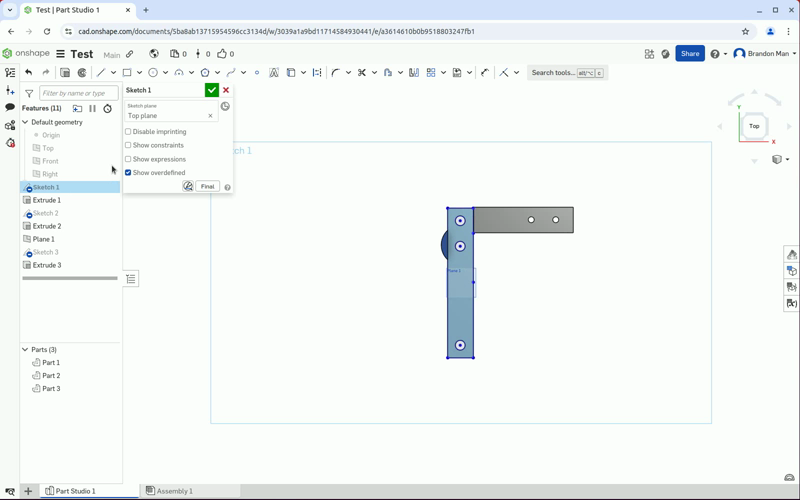
mouse_move(229, 92)
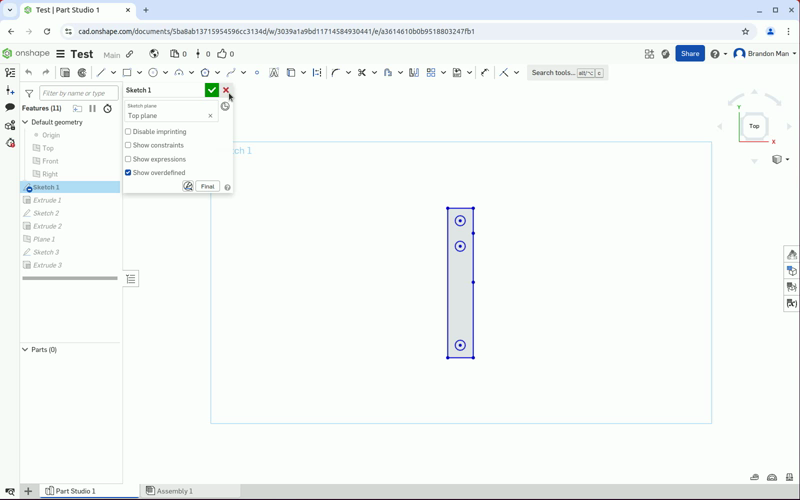
click(229, 92)
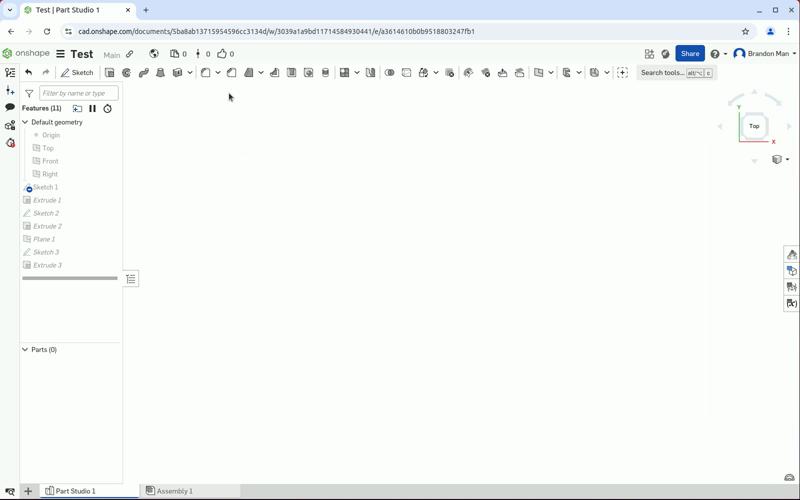
key(shift+s)
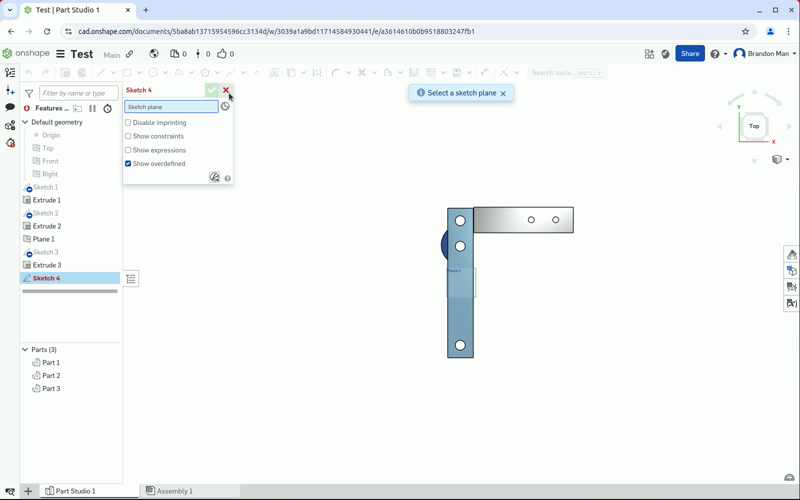
mouse_move(73, 241)
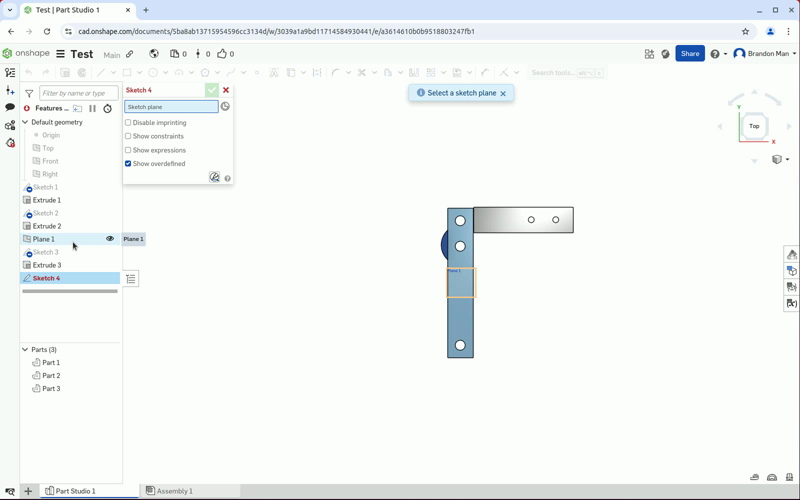
click(73, 241)
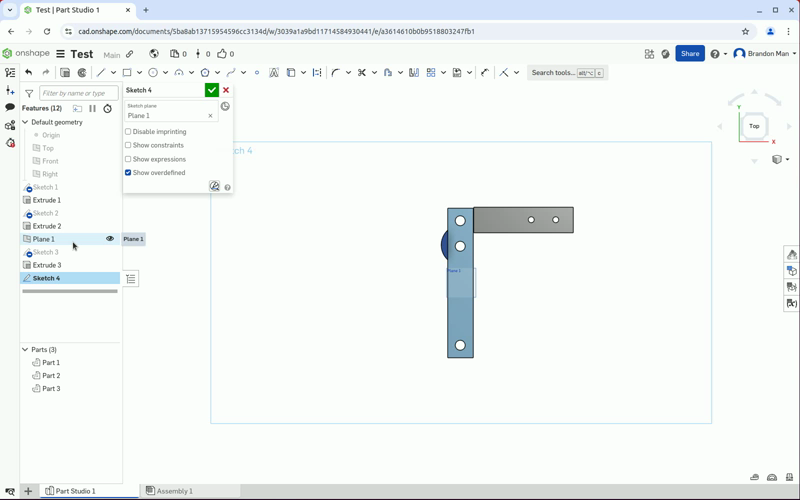
mouse_move(73, 352)
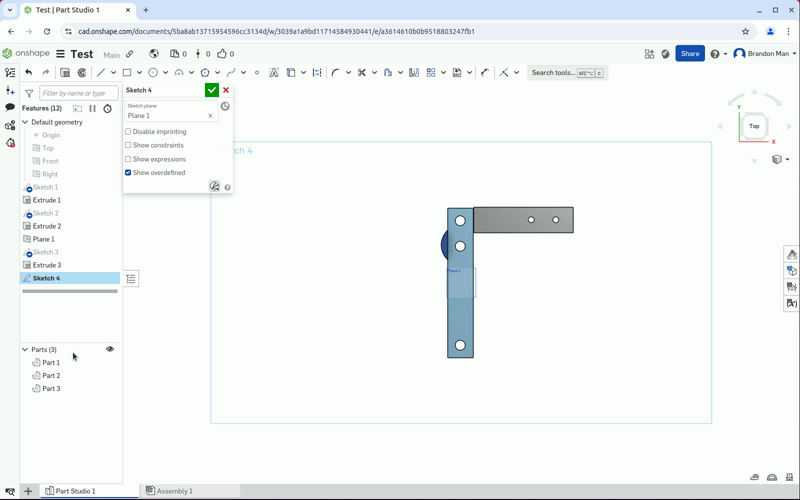
key(y)
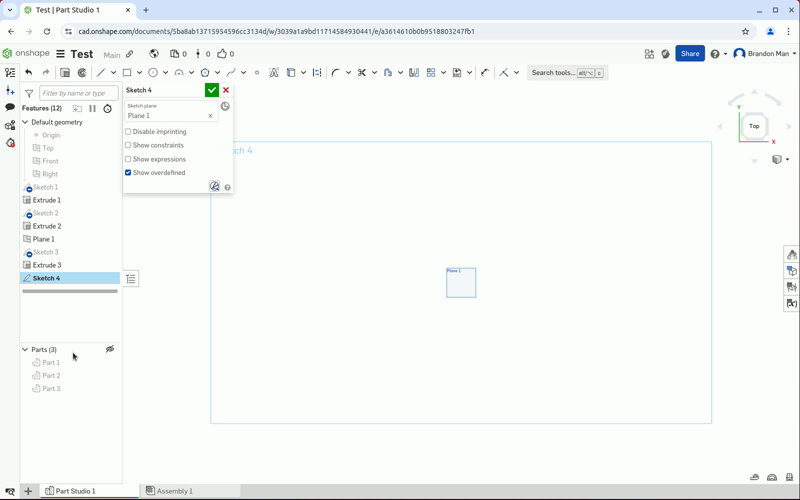
key(a)
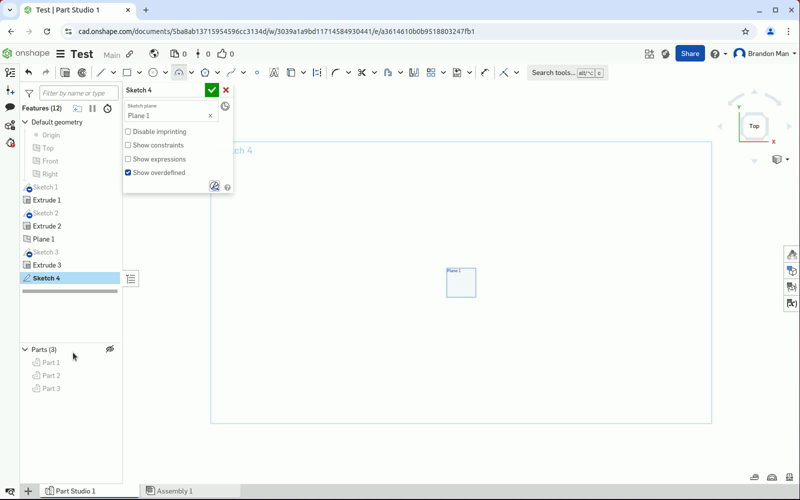
key_down(shift)
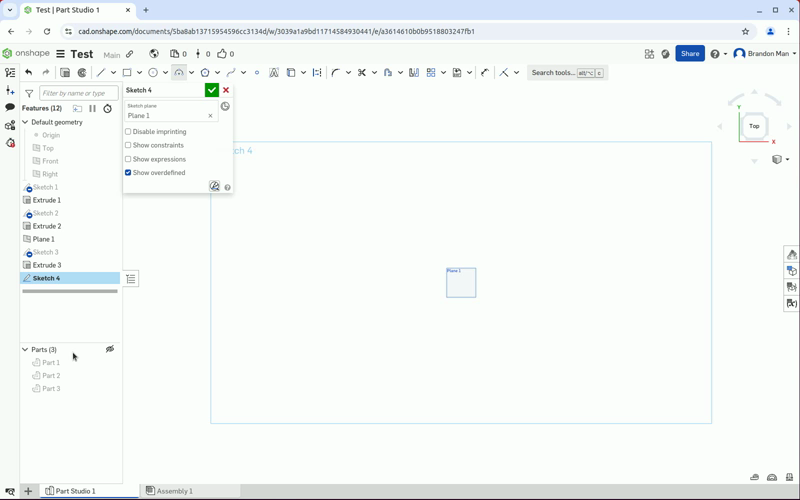
mouse_move(473, 259)
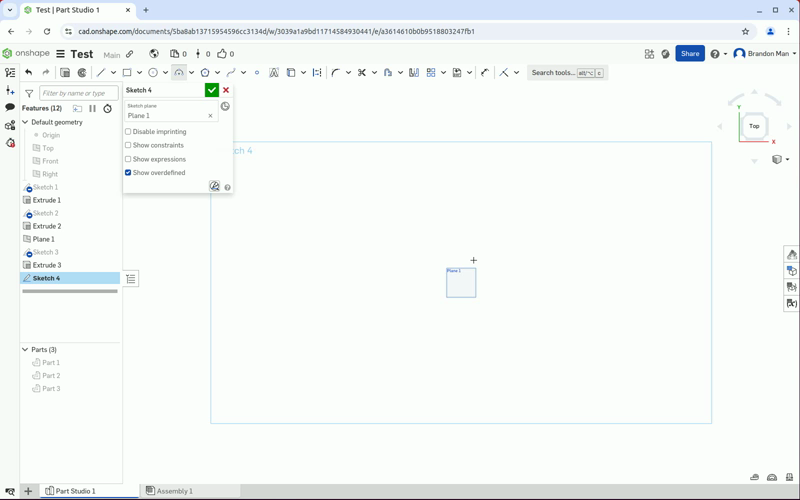
click(473, 259)
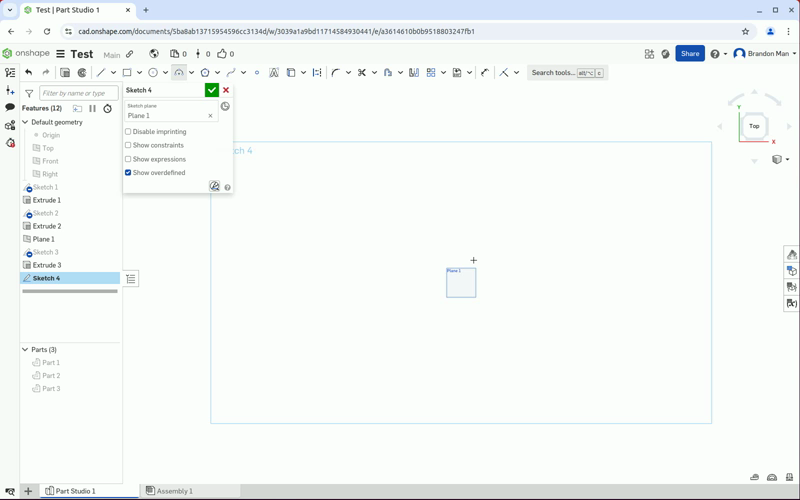
key_up(shift)
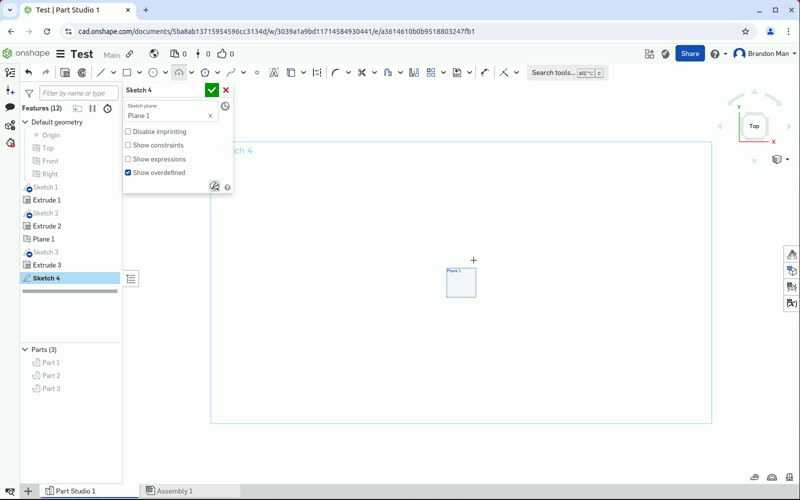
key_down(shift)
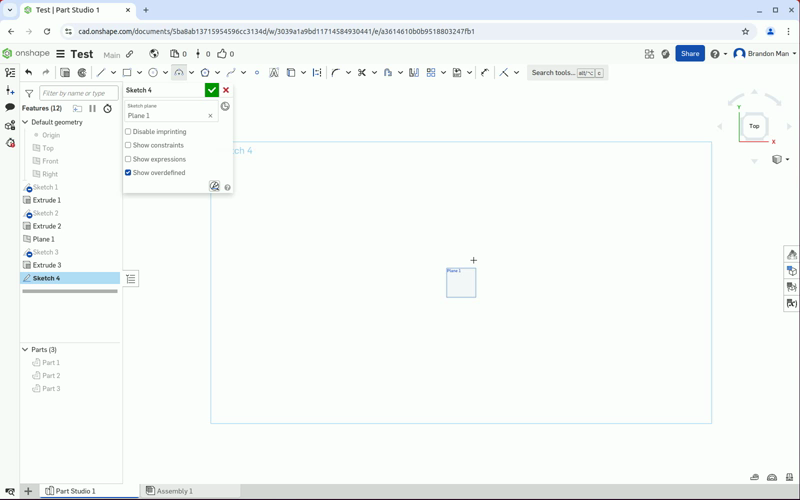
mouse_move(475, 231)
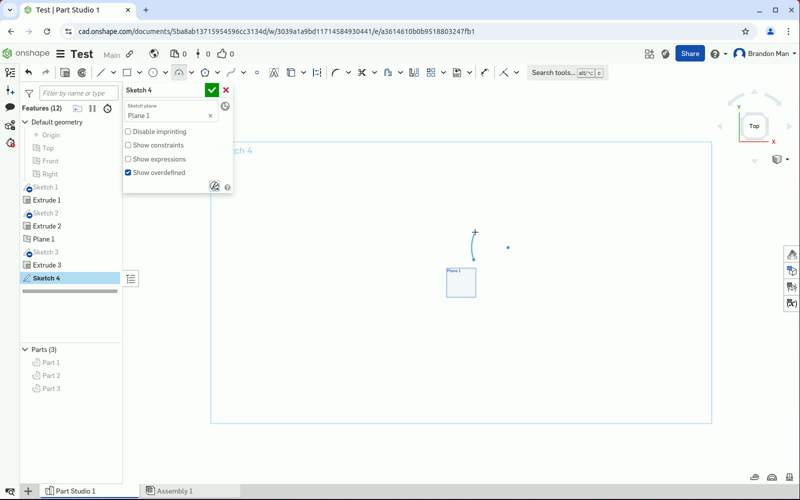
click(475, 231)
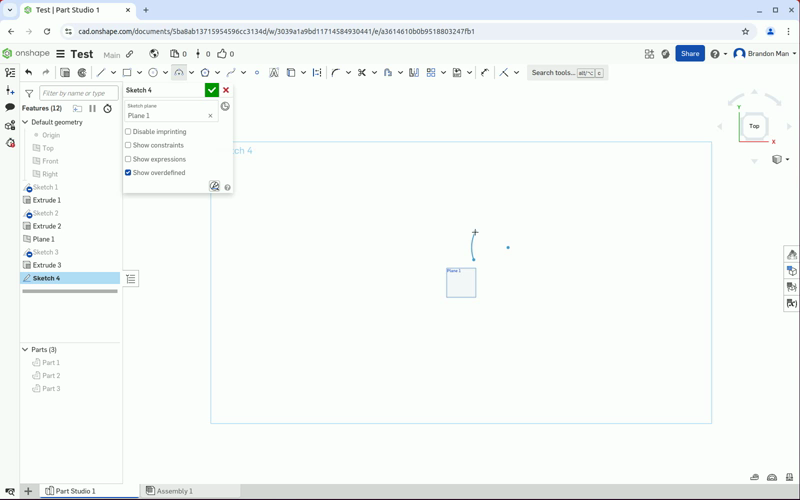
mouse_move(480, 246)
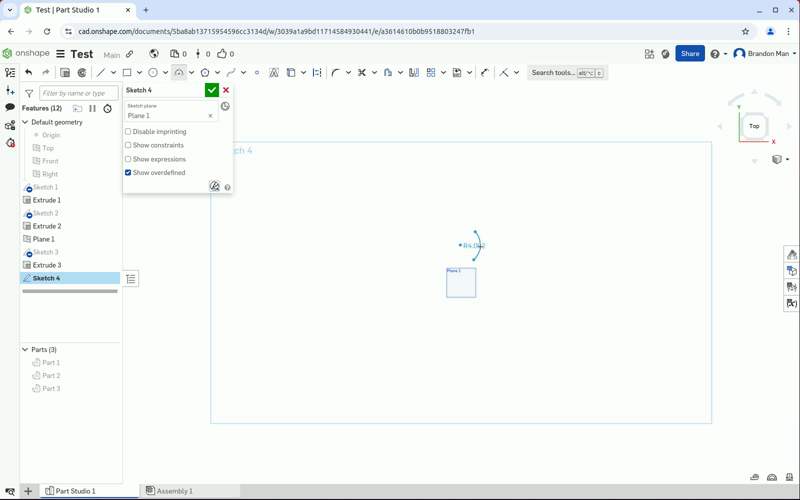
click(480, 246)
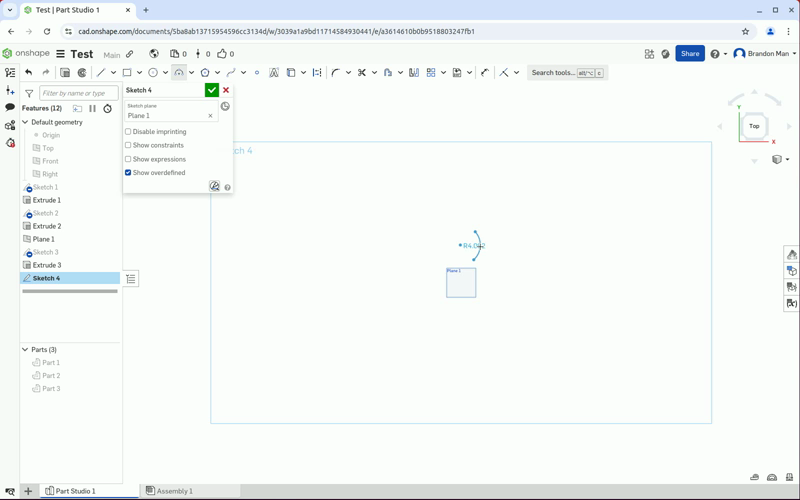
key_up(shift)
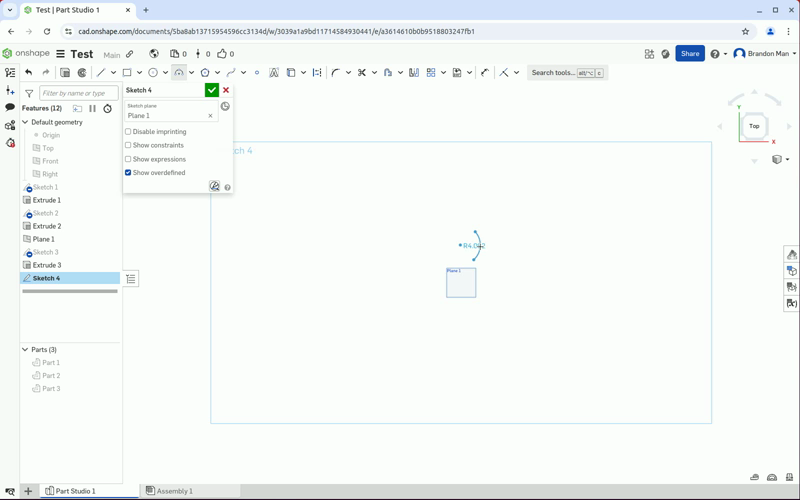
key(esc)
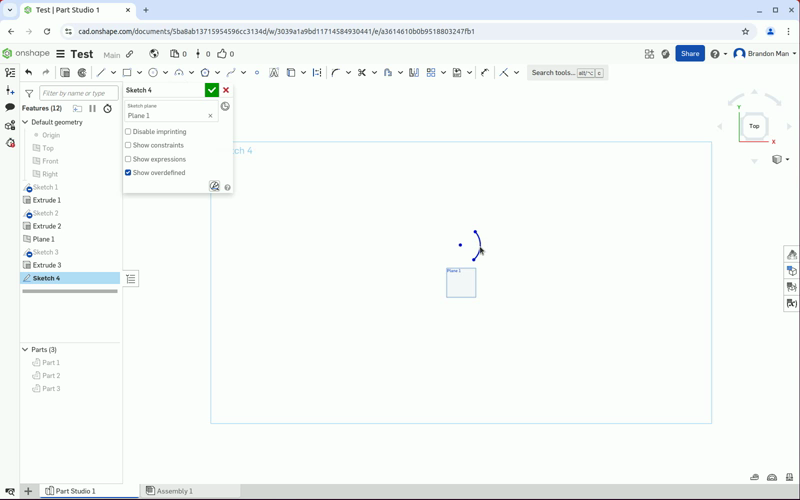
key(l)
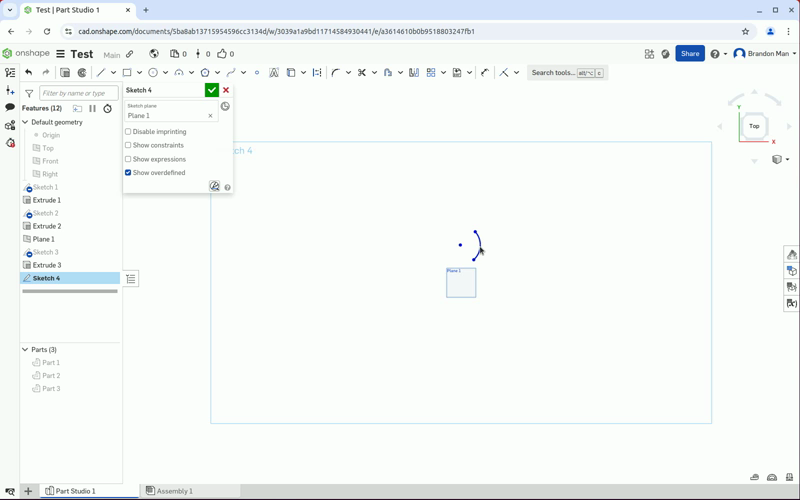
mouse_move(475, 231)
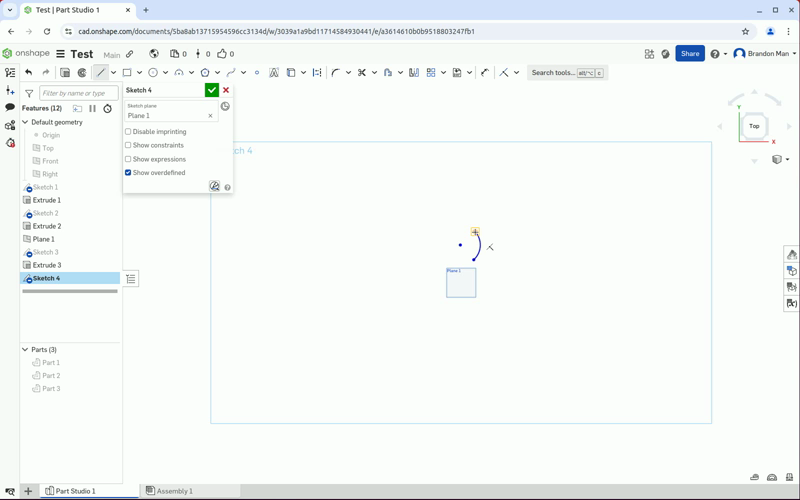
click(475, 231)
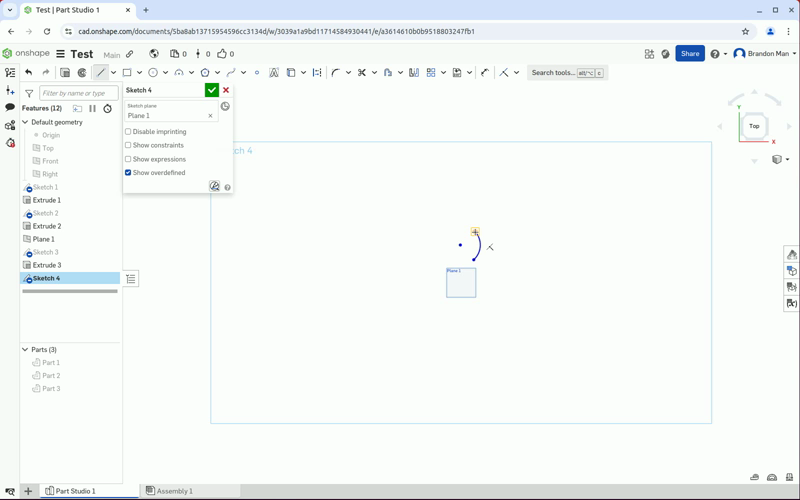
key_down(shift)
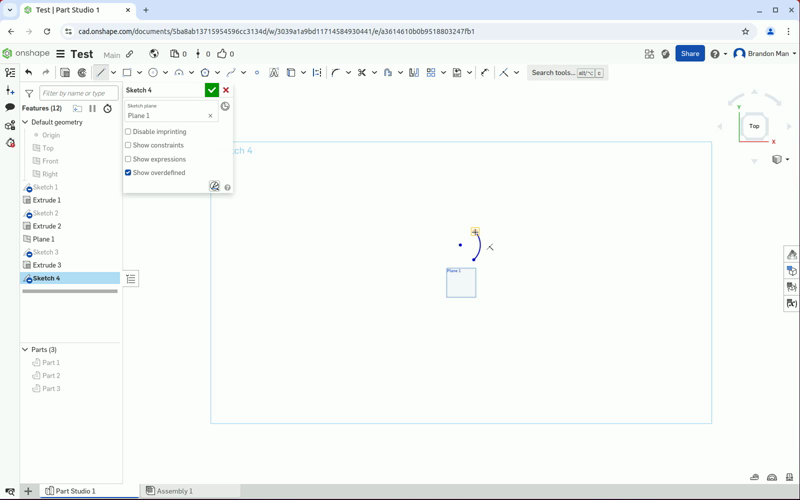
mouse_move(505, 231)
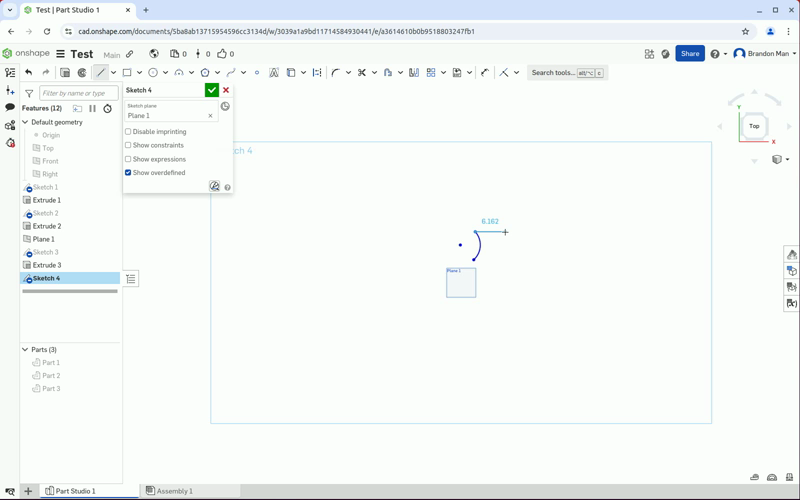
mouse_move(473, 231)
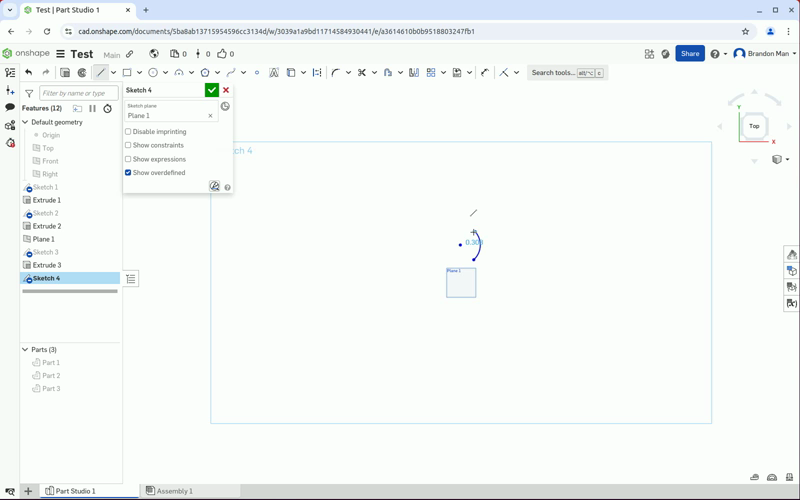
scroll(6)
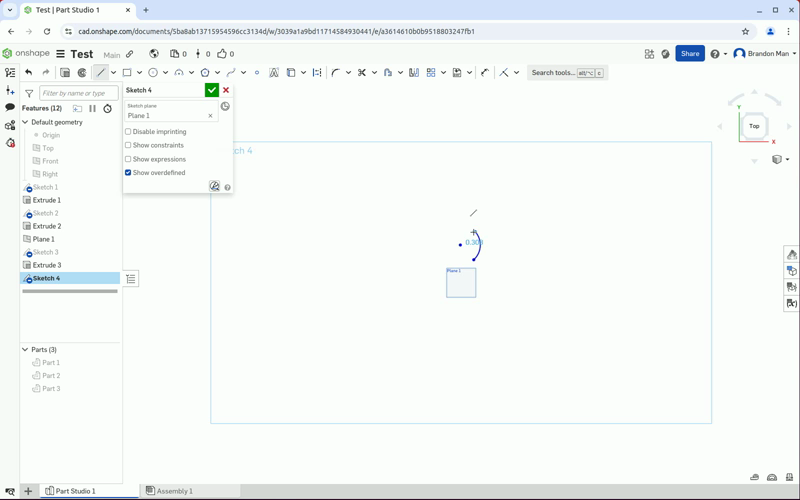
scroll(6)
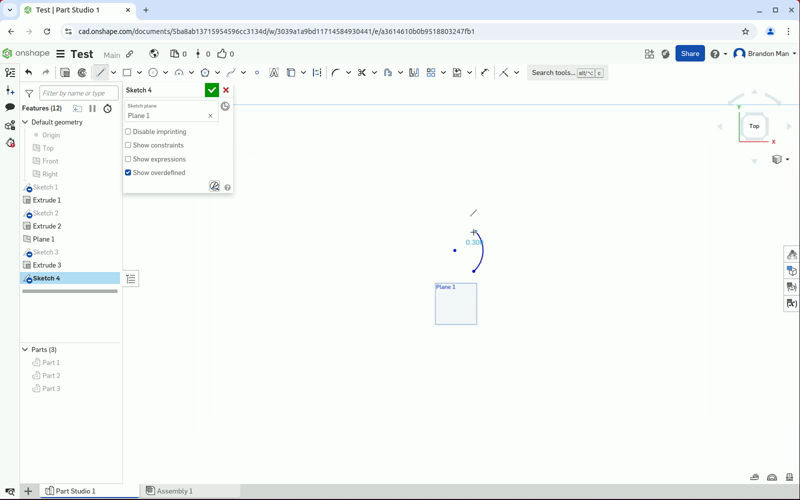
scroll(6)
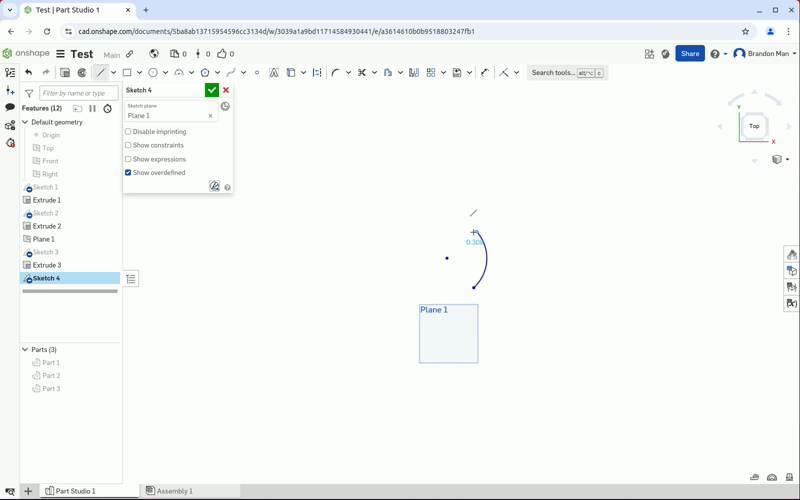
scroll(6)
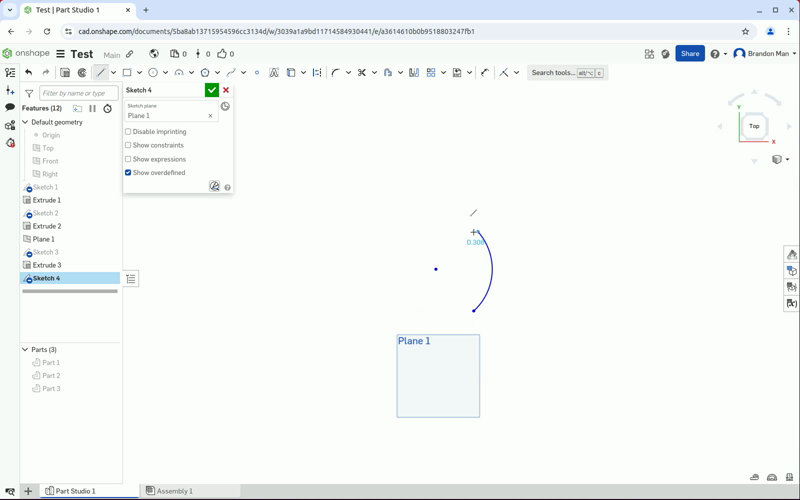
scroll(6)
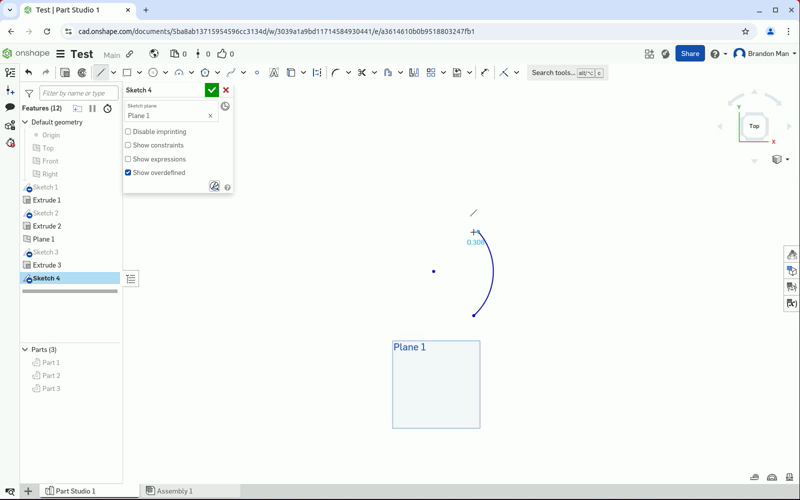
scroll(6)
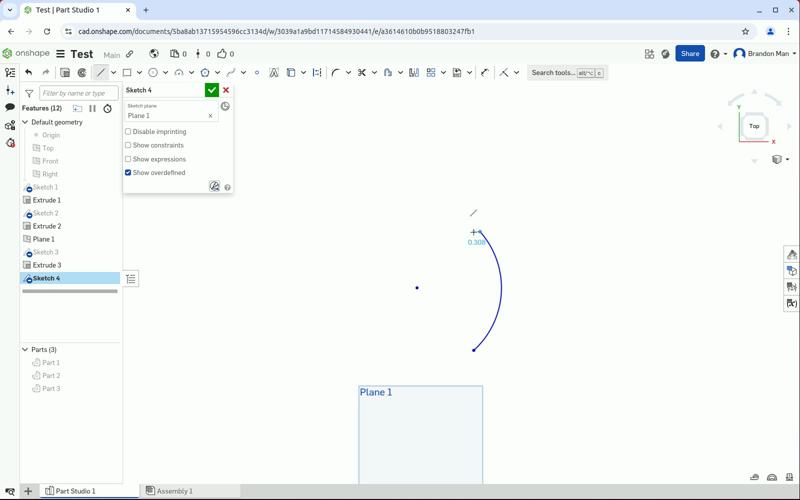
scroll(6)
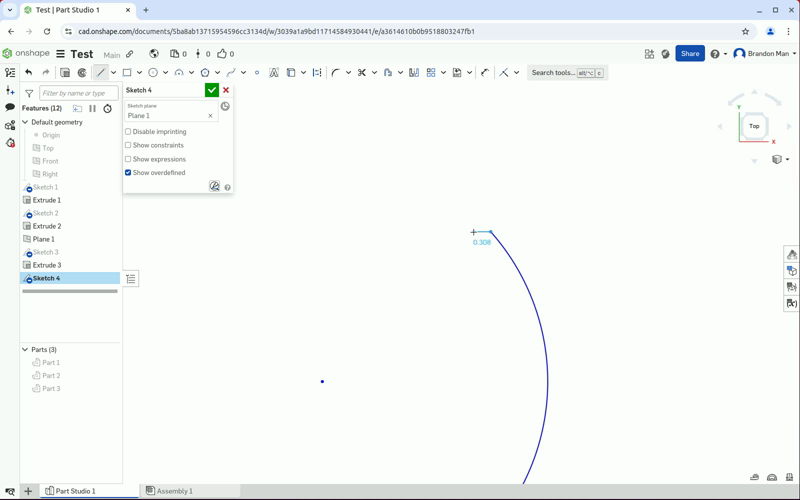
click(473, 231)
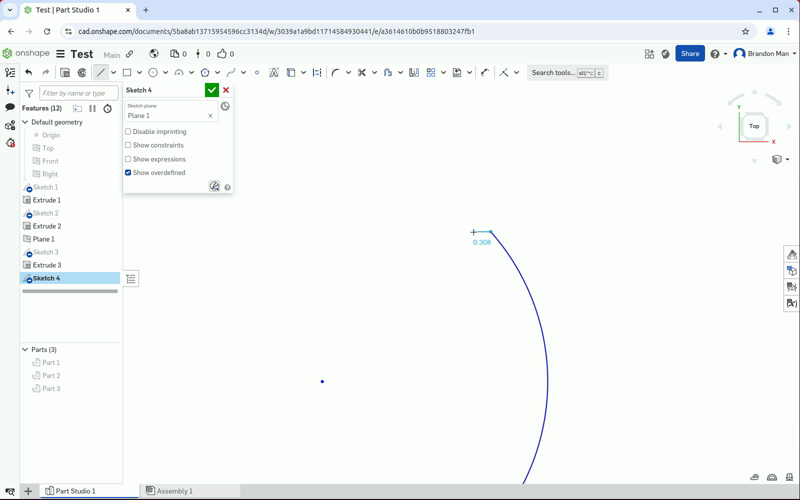
scroll(-6)
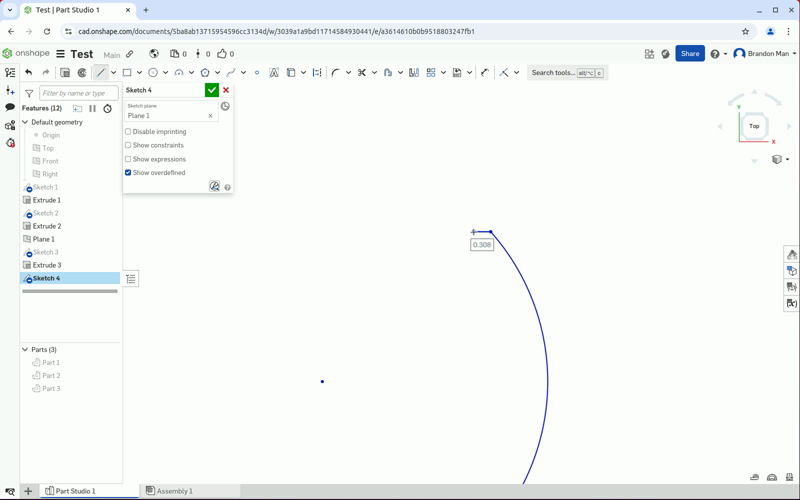
scroll(-6)
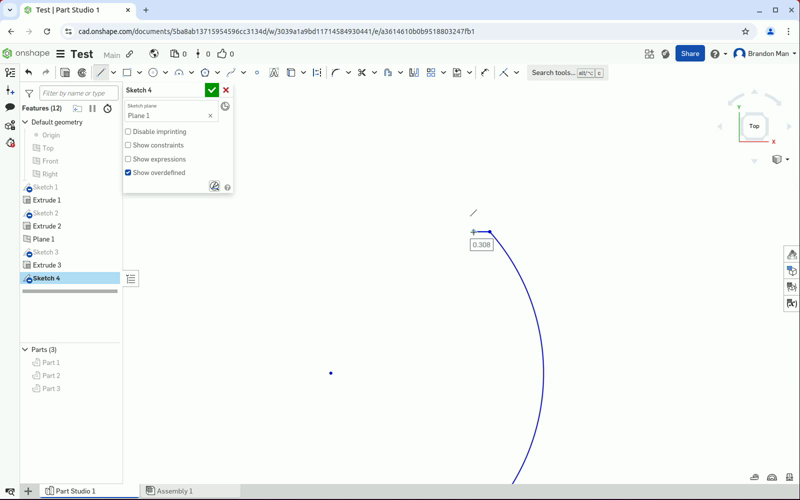
scroll(-6)
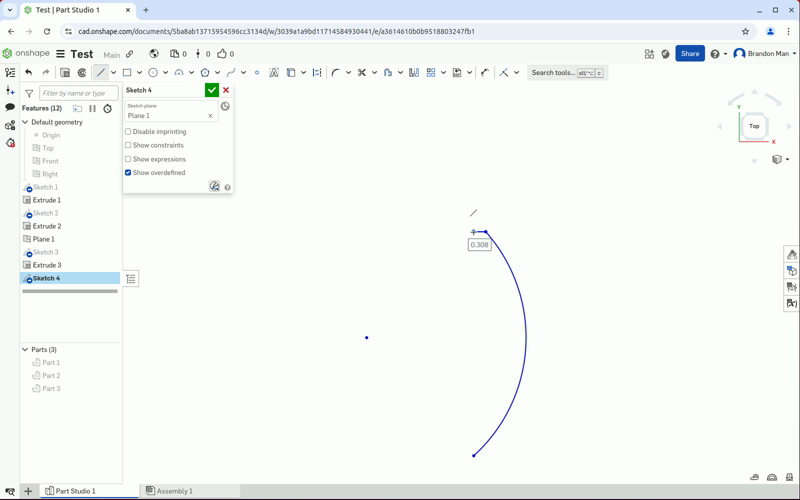
scroll(-6)
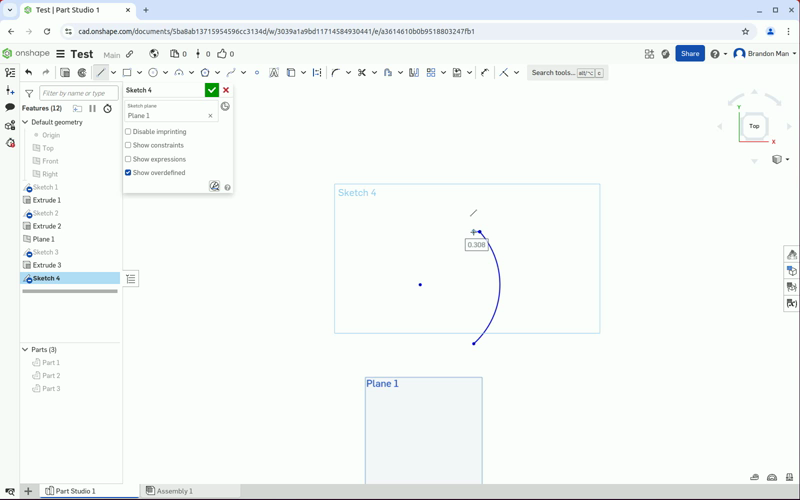
scroll(-6)
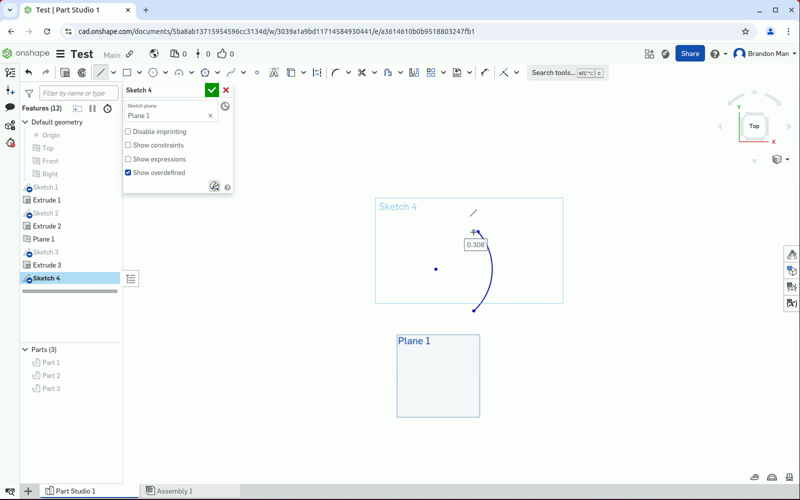
scroll(-6)
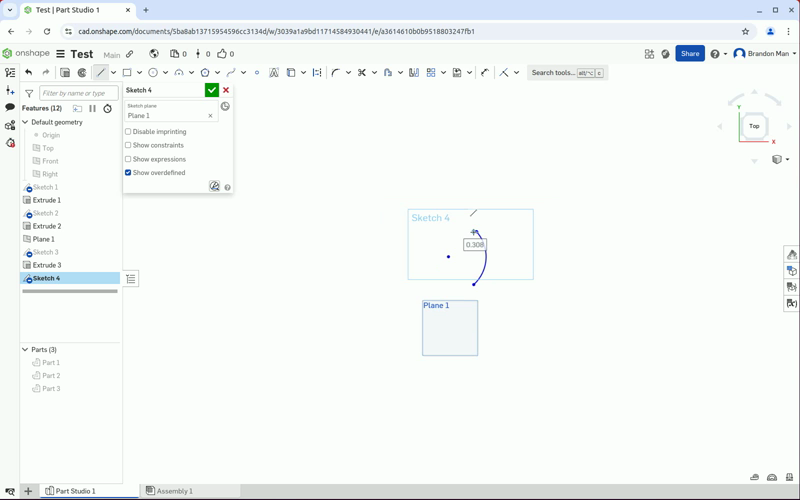
scroll(-6)
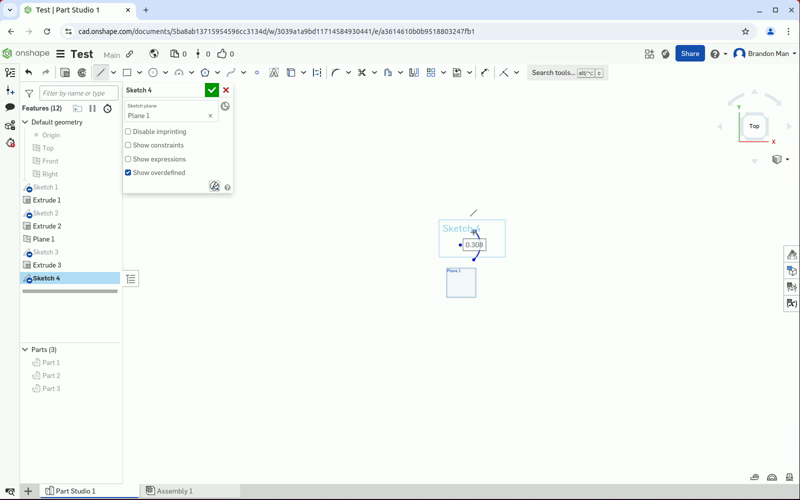
key_up(shift)
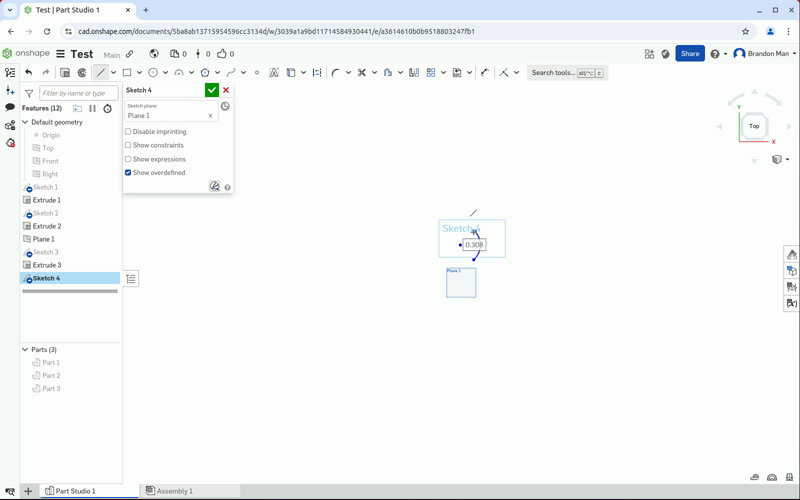
mouse_move(503, 231)
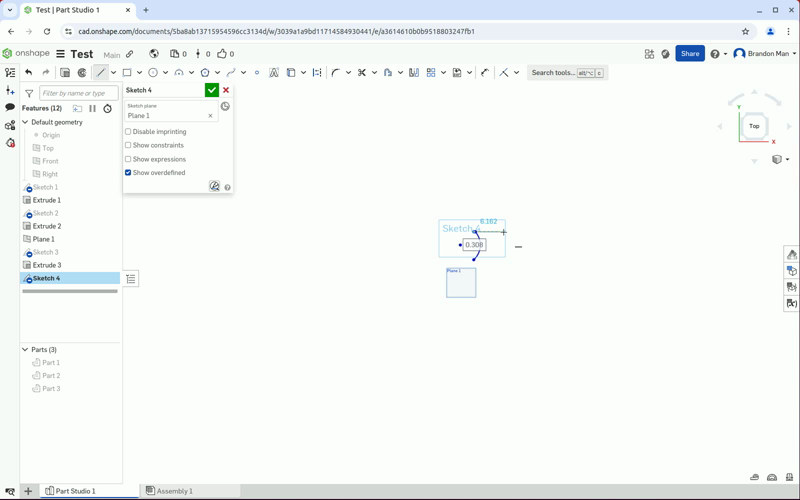
key_down(shift)
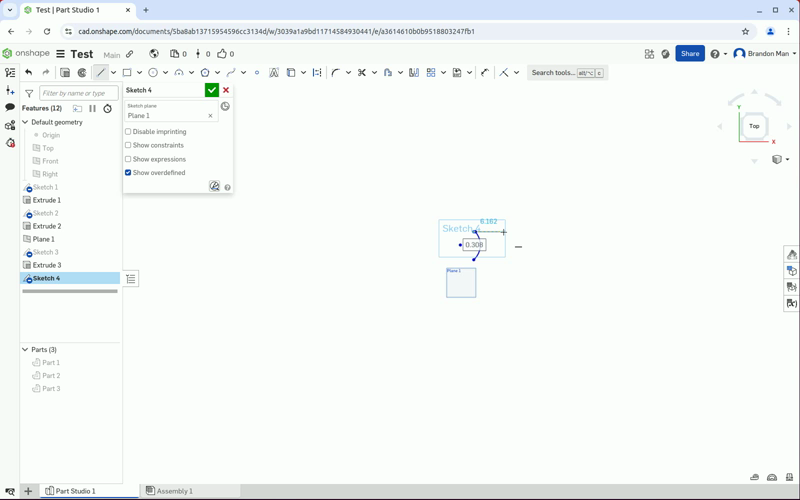
mouse_move(473, 259)
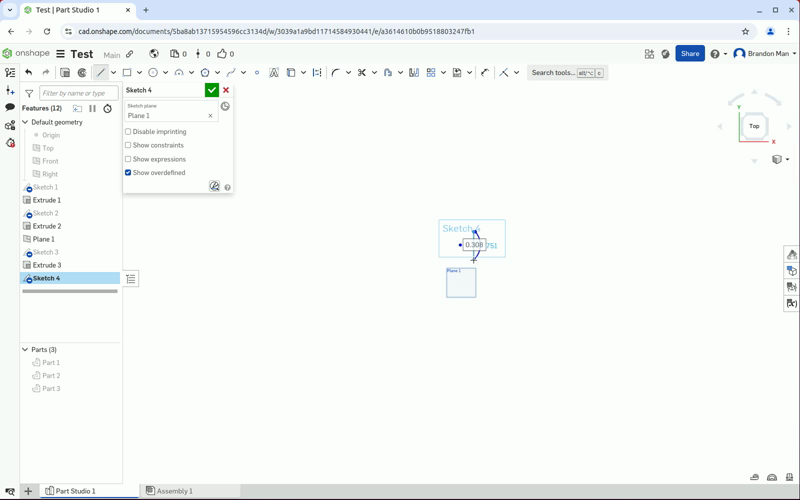
key_up(shift)
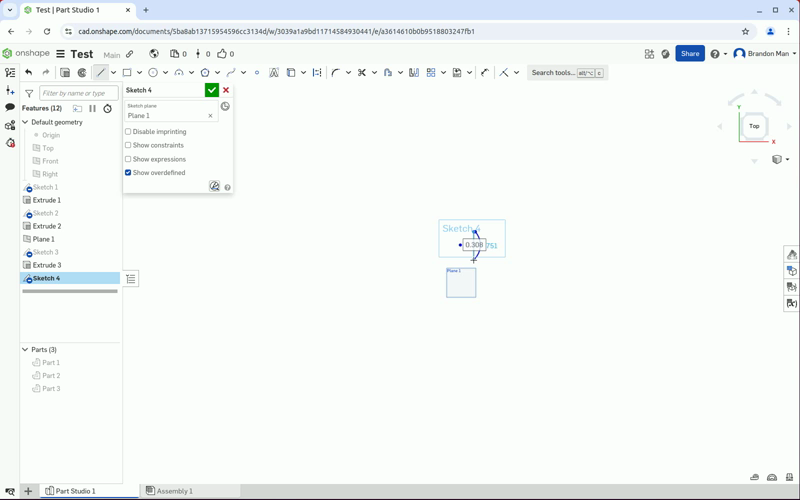
click(473, 259)
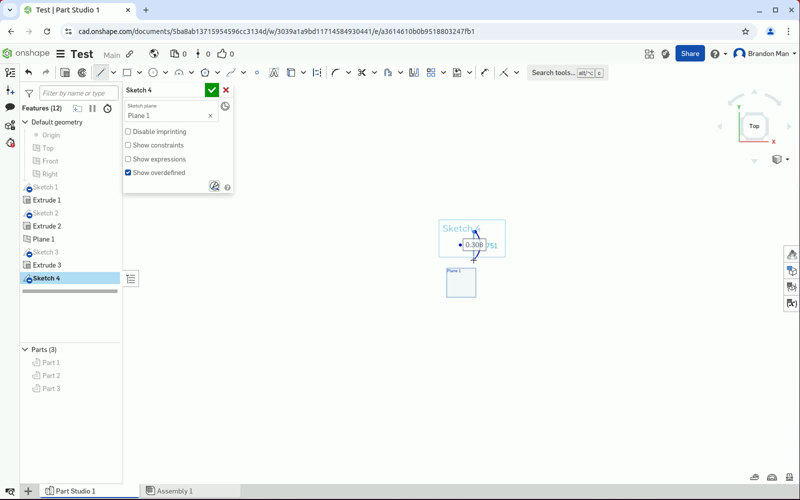
key(esc)
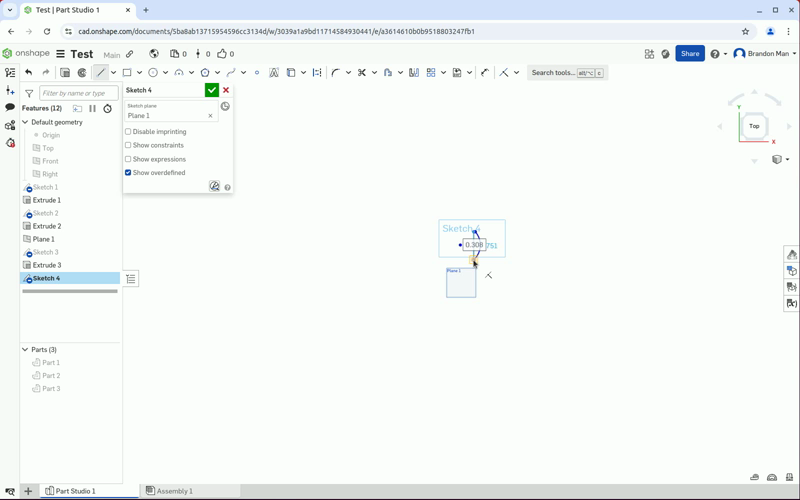
mouse_move(477, 246)
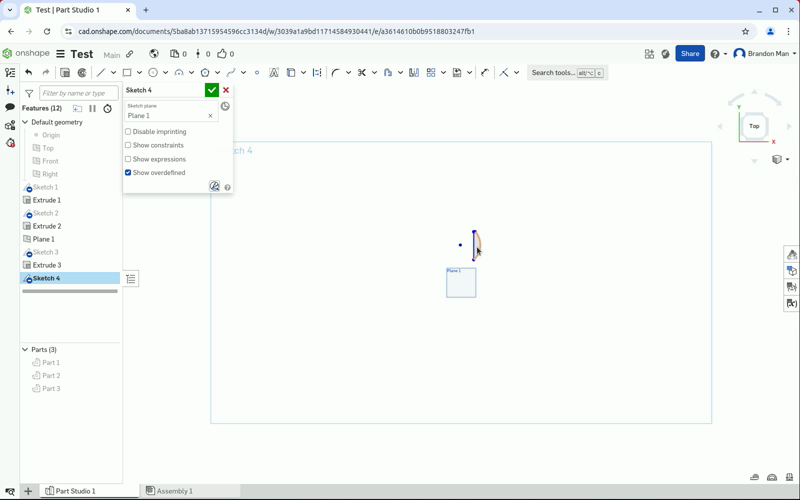
scroll(6)
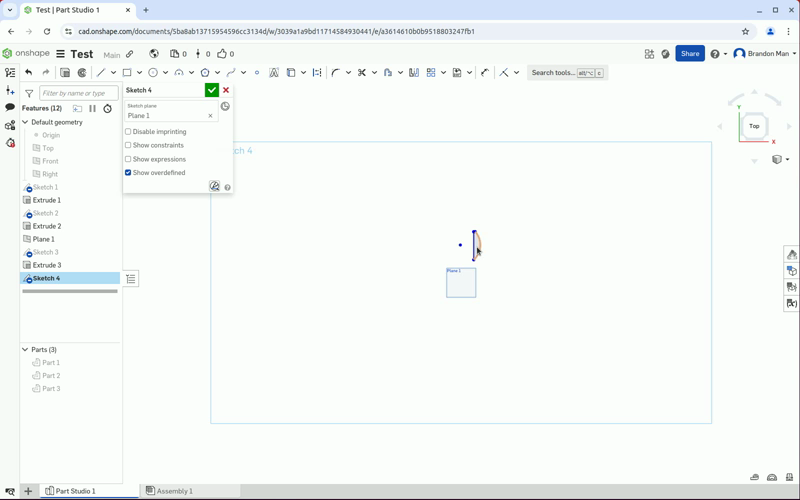
scroll(6)
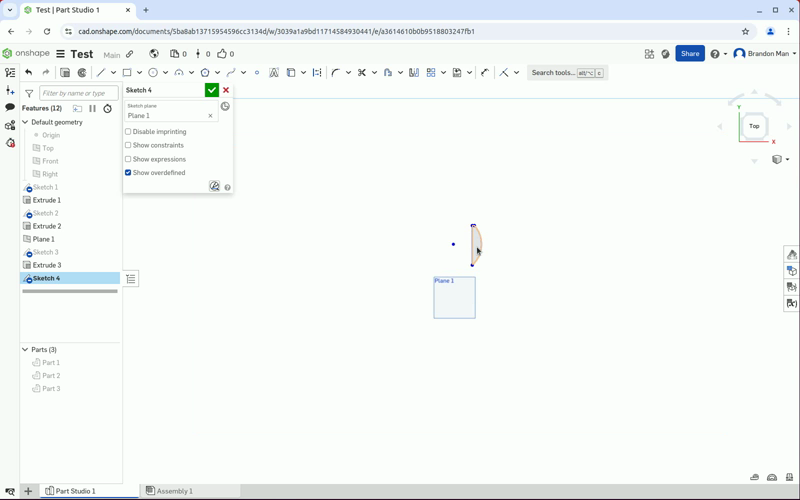
scroll(6)
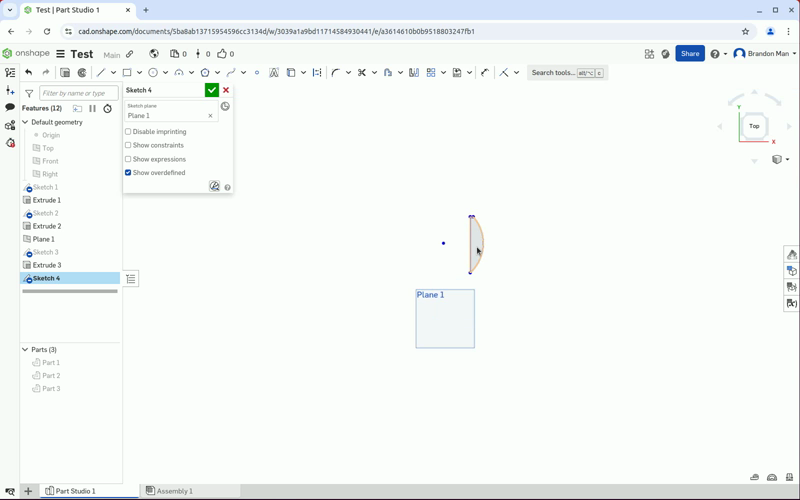
scroll(6)
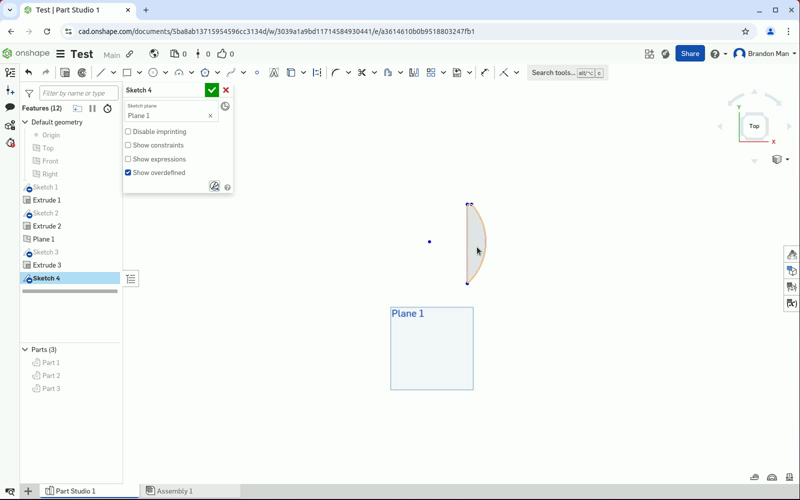
scroll(6)
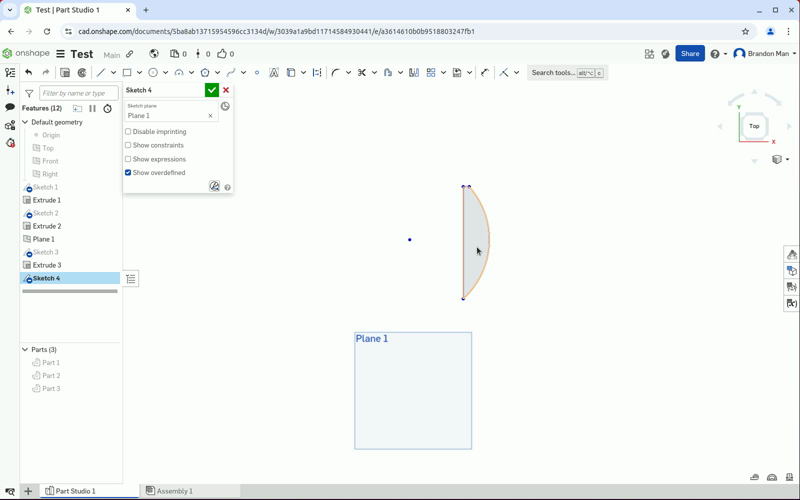
scroll(6)
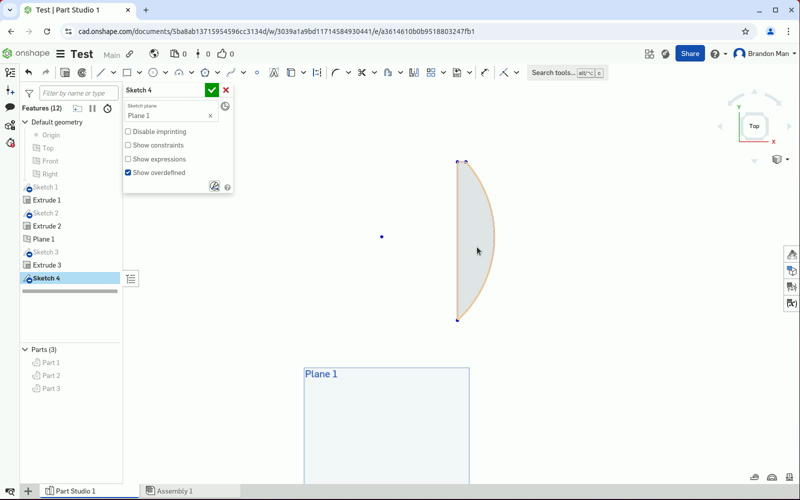
scroll(6)
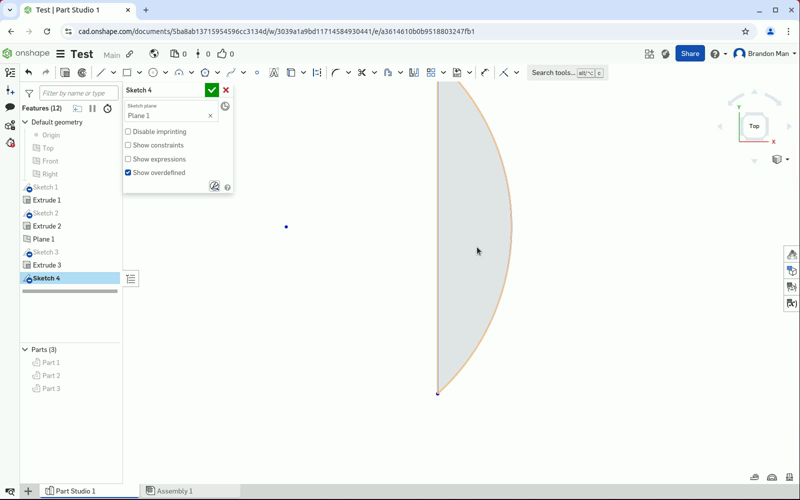
click(477, 246)
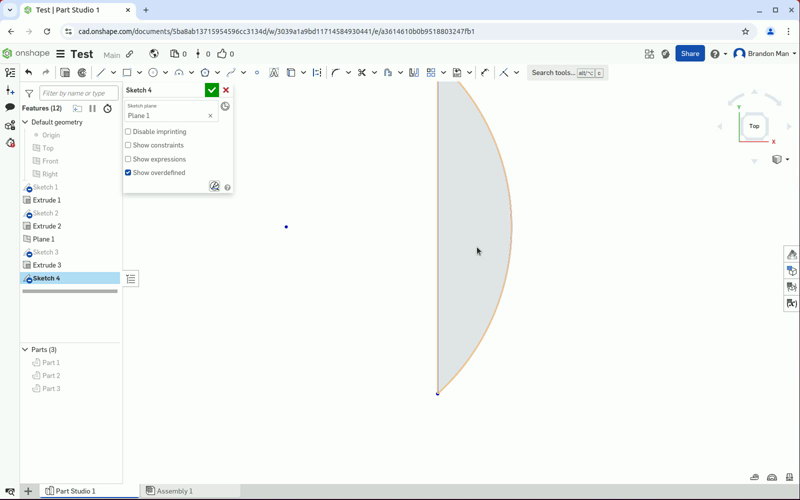
scroll(-6)
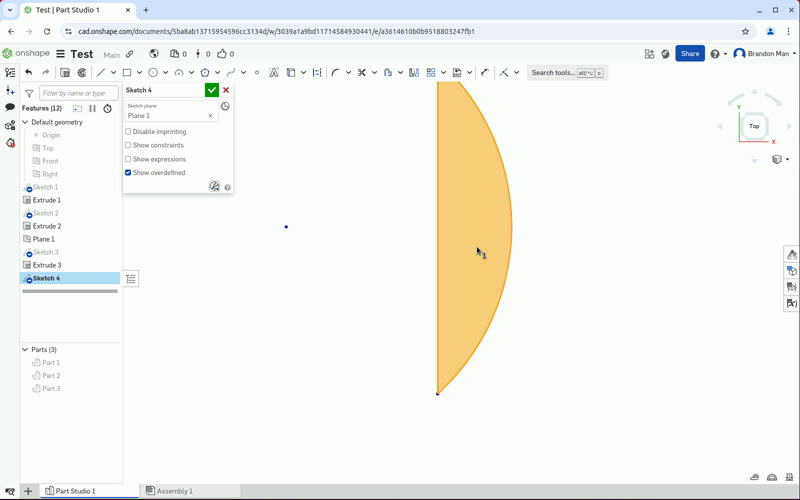
scroll(-6)
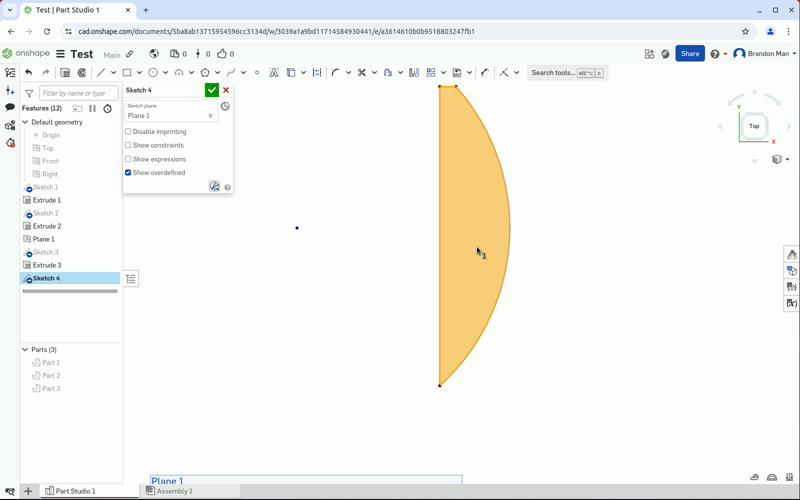
scroll(-6)
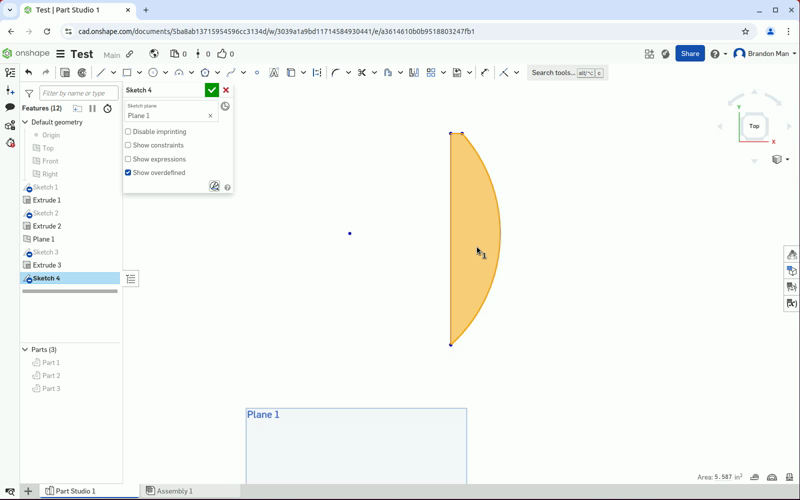
scroll(-6)
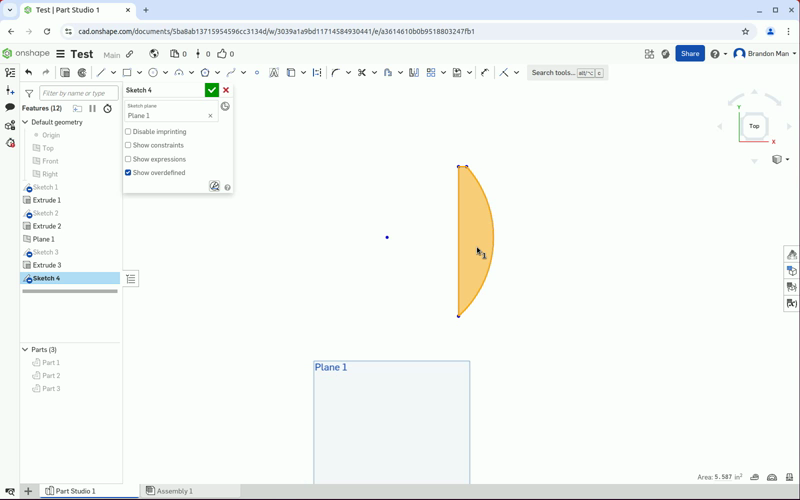
scroll(-6)
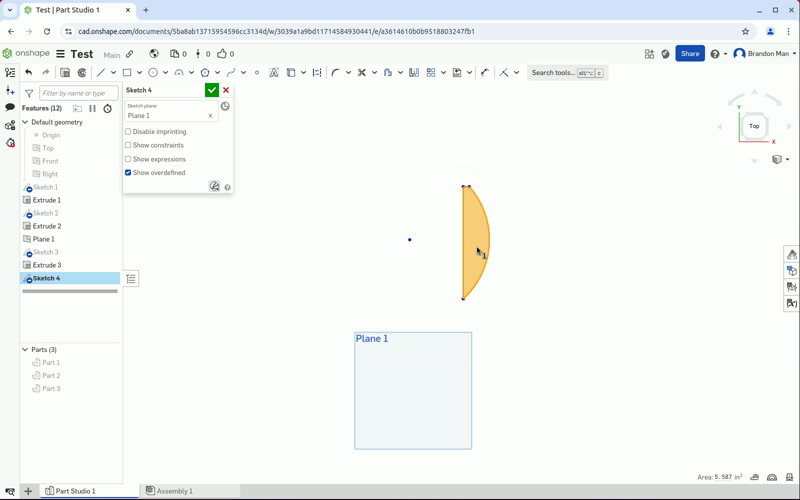
scroll(-6)
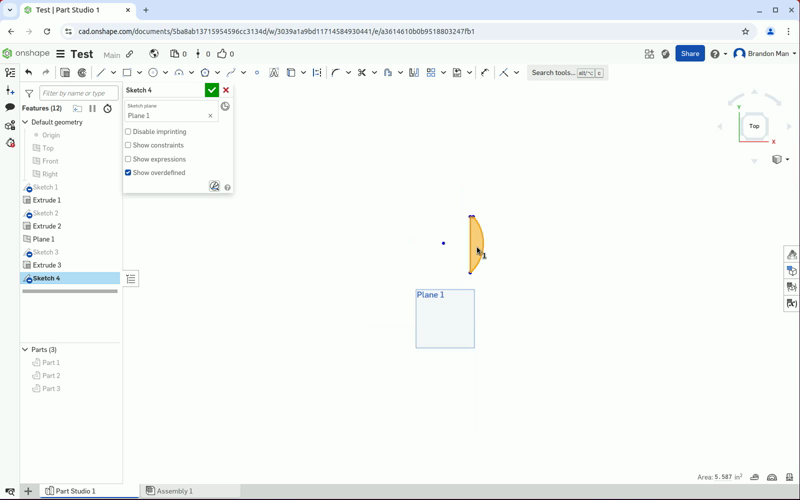
scroll(-6)
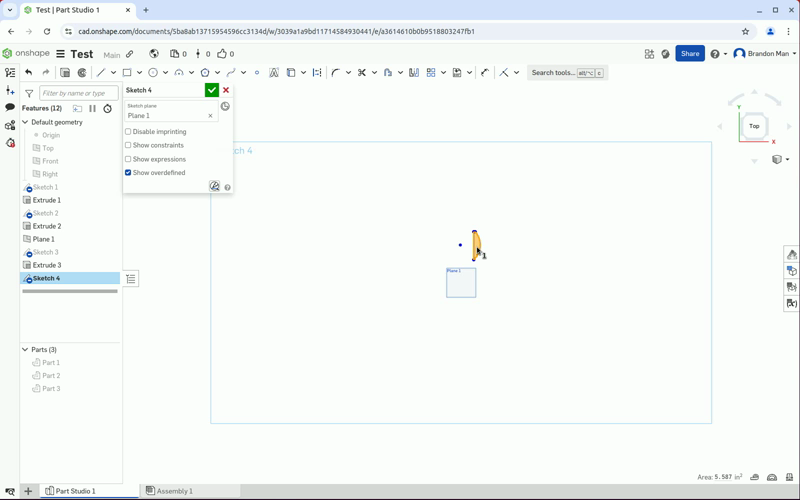
mouse_move(73, 352)
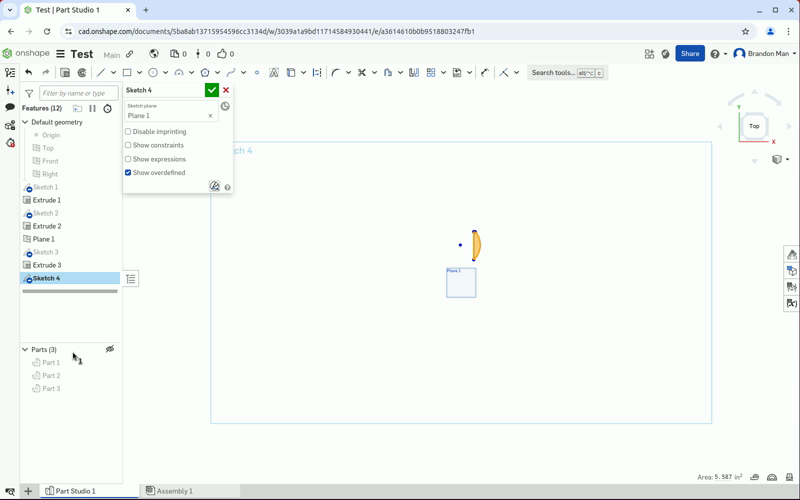
key(shift+y)
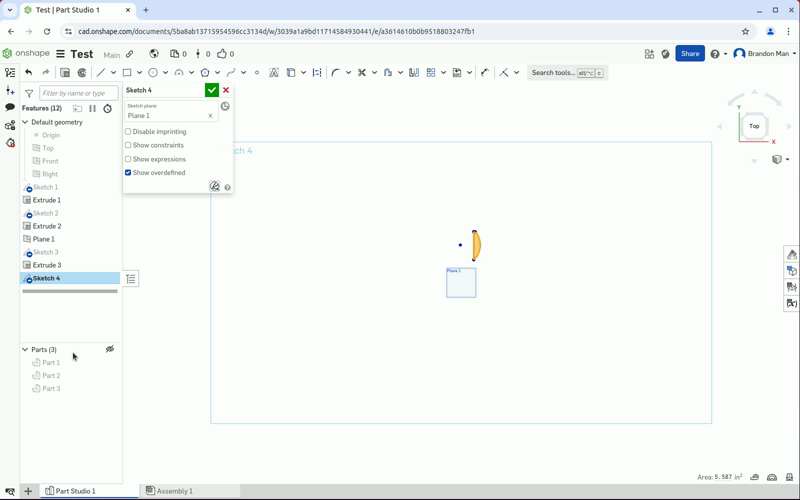
key(shift+e)
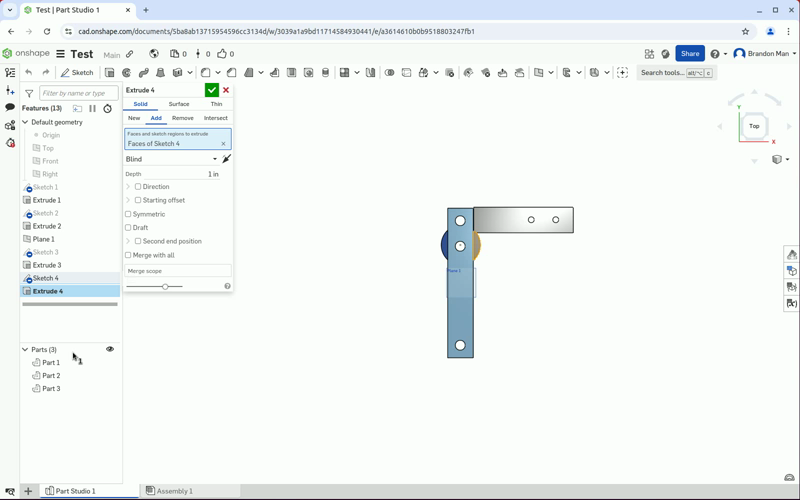
mouse_move(143, 106)
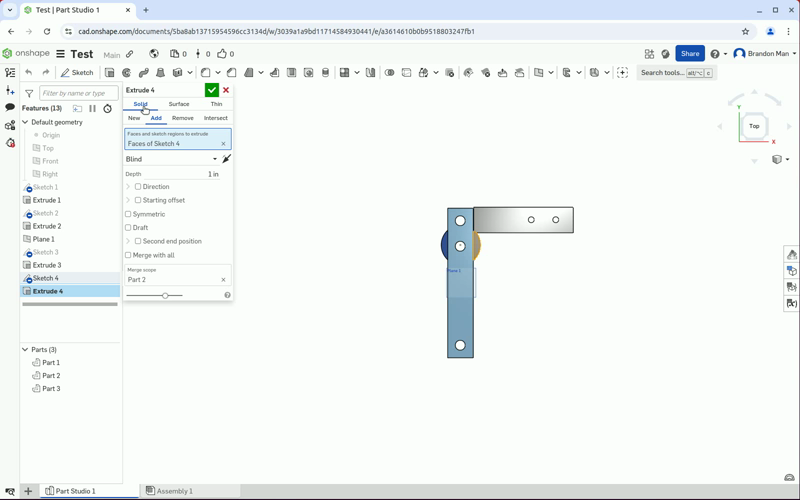
click(143, 106)
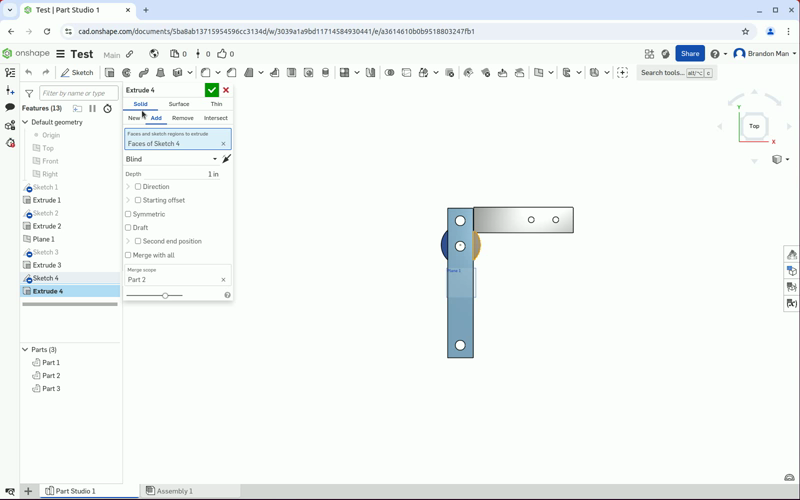
mouse_move(137, 120)
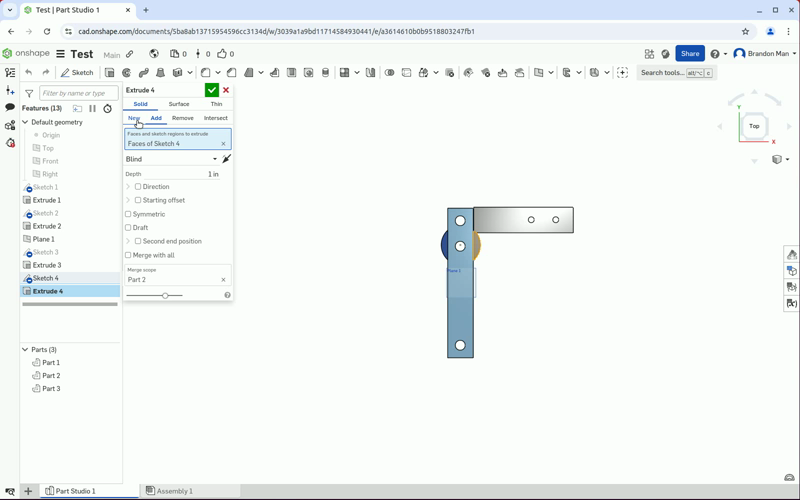
click(137, 120)
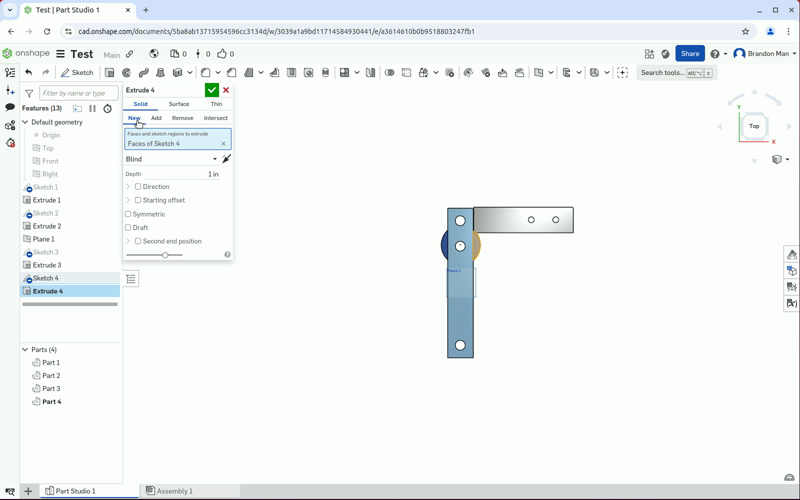
key(tab, 4)
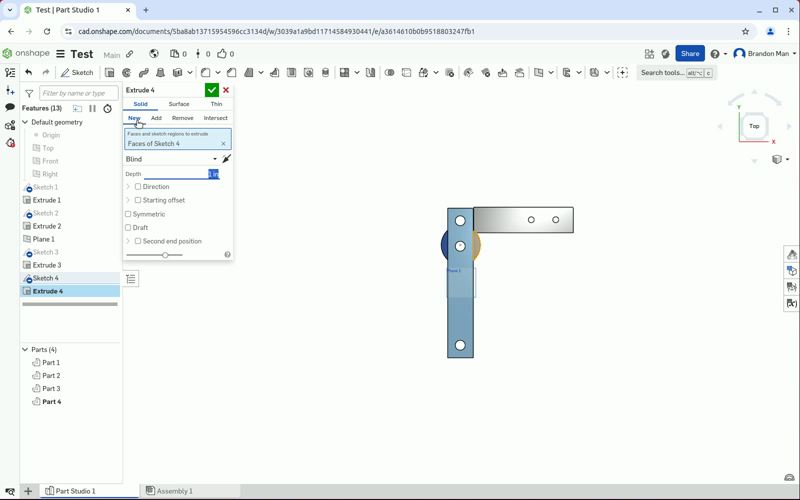
text(2.648)
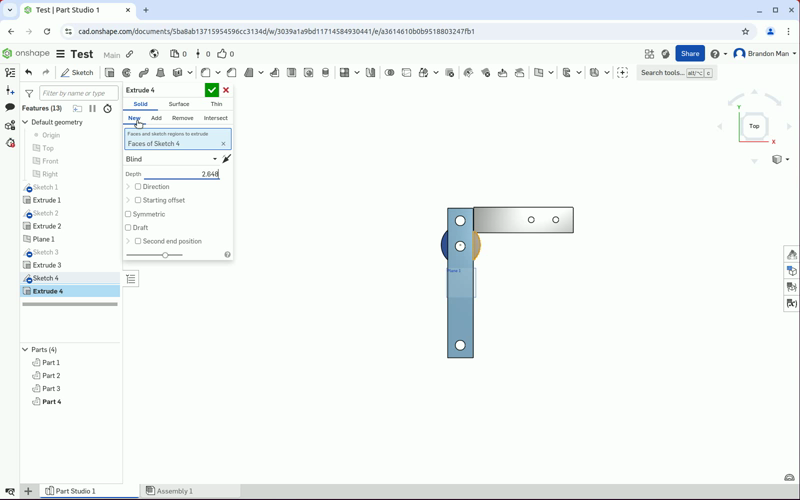
key(enter)
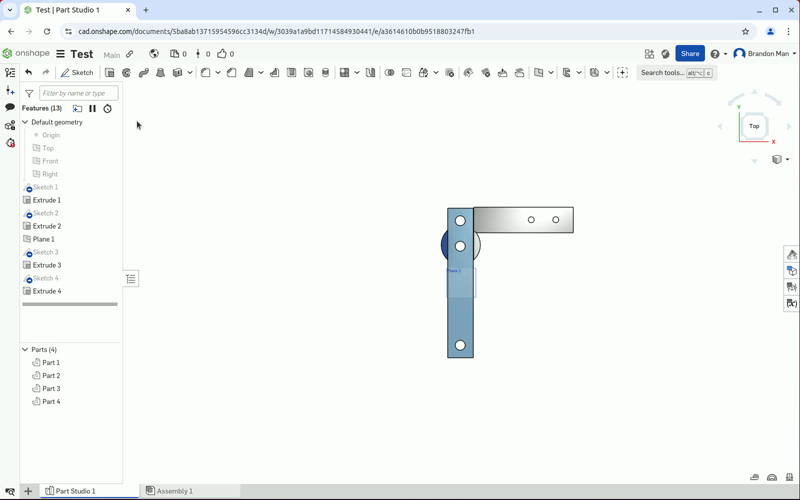
key(shift+h)
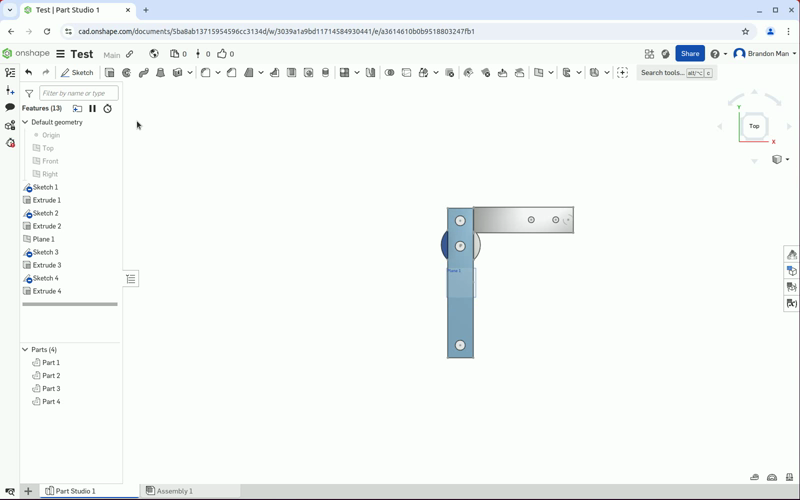
key(shift+h)
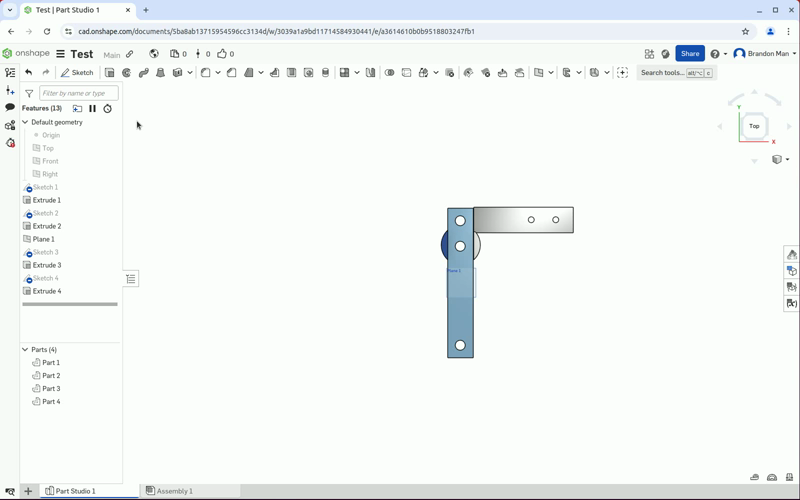
mouse_move(73, 189)
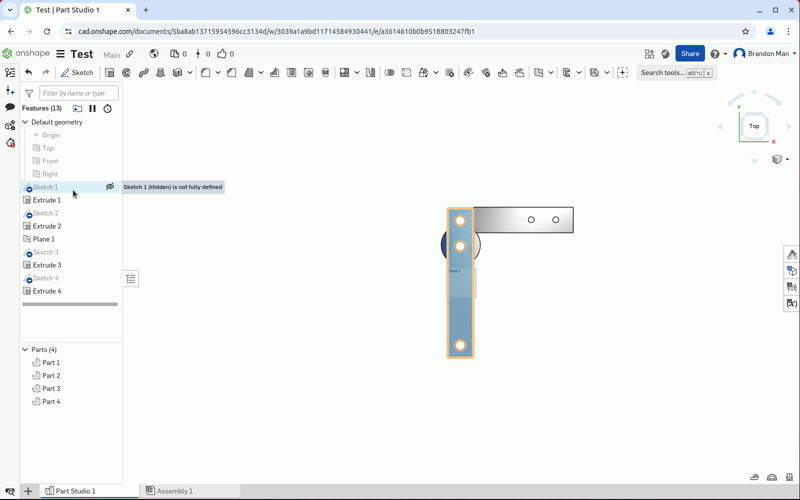
click(73, 189)
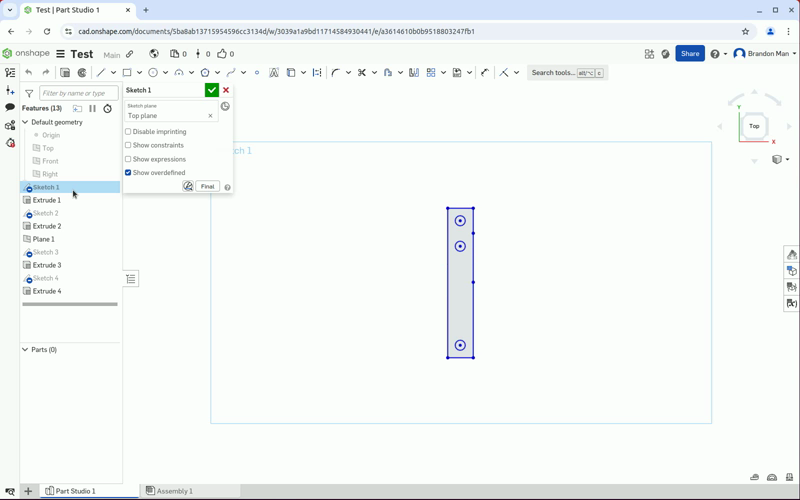
mouse_move(229, 92)
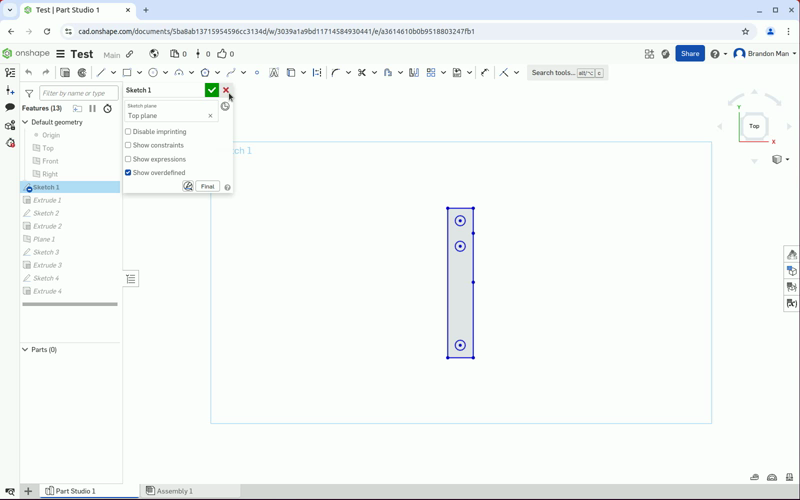
click(229, 92)
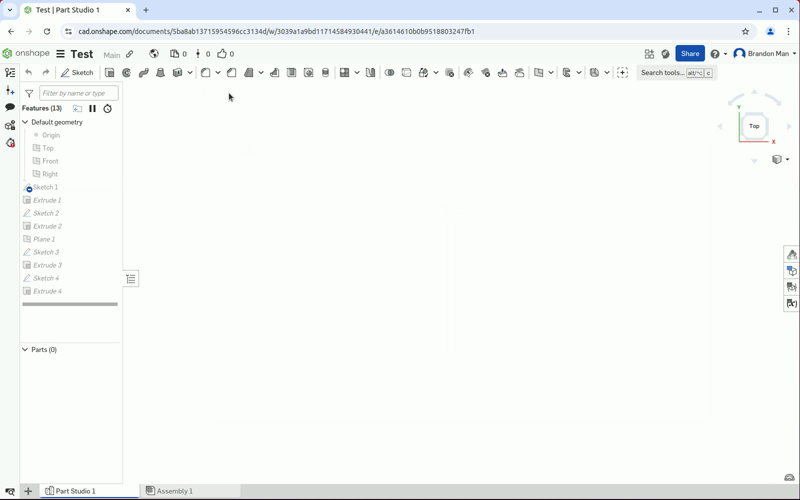
key(shift+s)
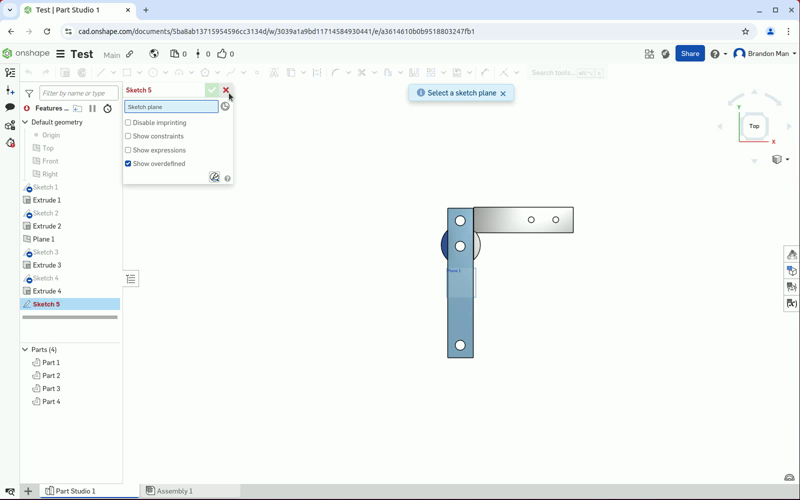
mouse_move(73, 241)
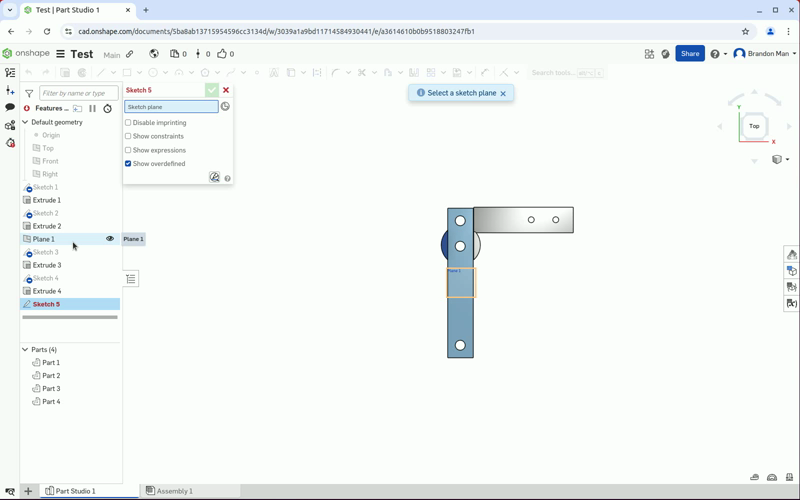
click(73, 241)
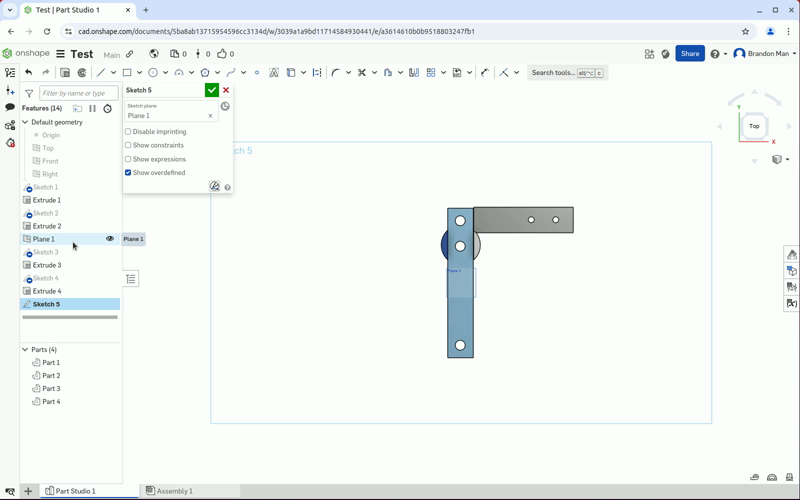
mouse_move(73, 352)
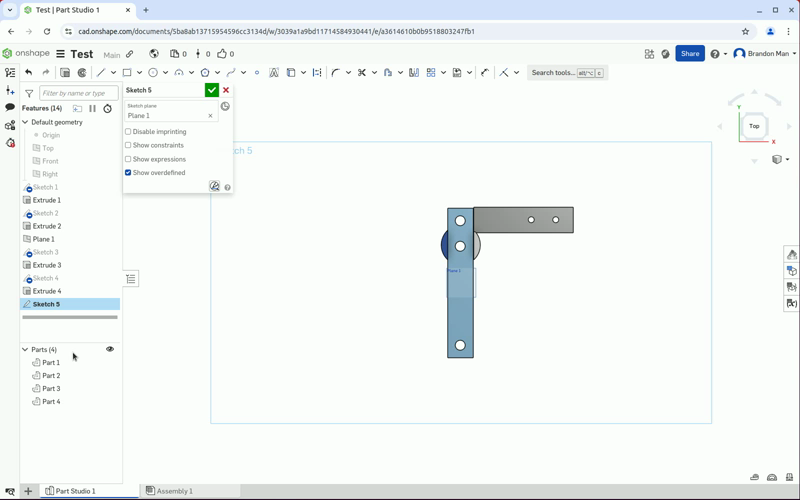
key(y)
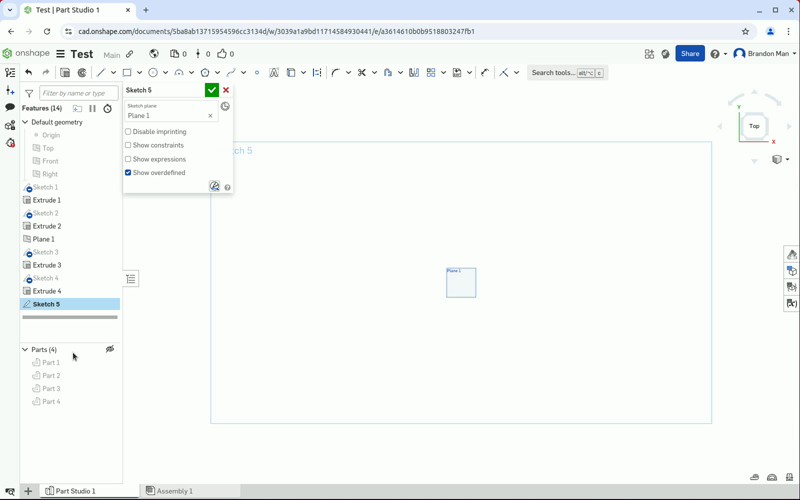
key(a)
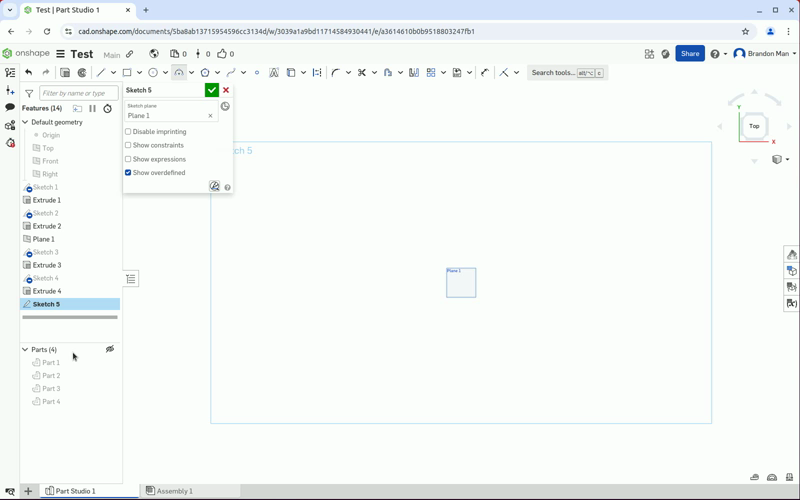
key_down(shift)
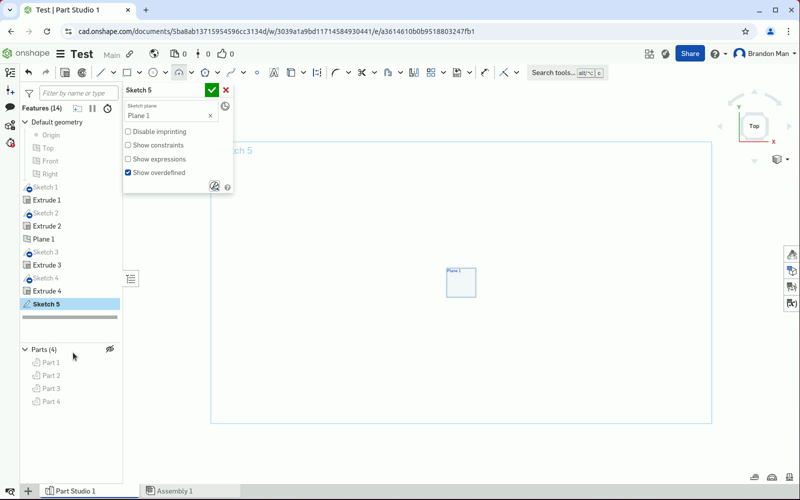
mouse_move(447, 259)
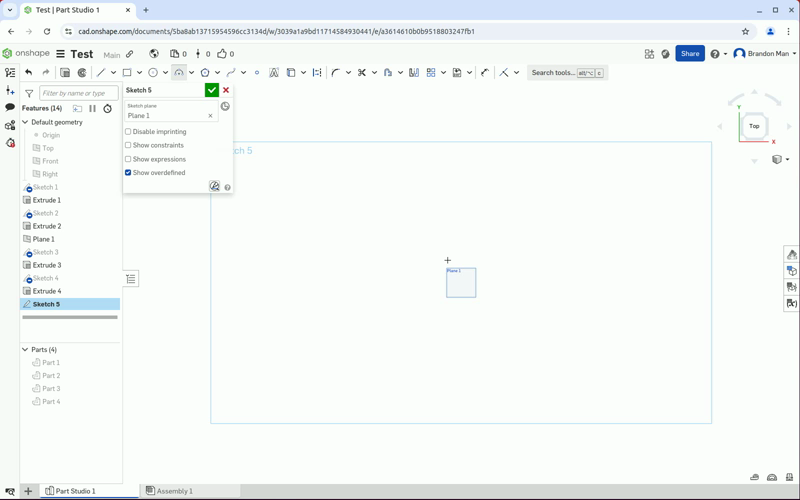
click(447, 259)
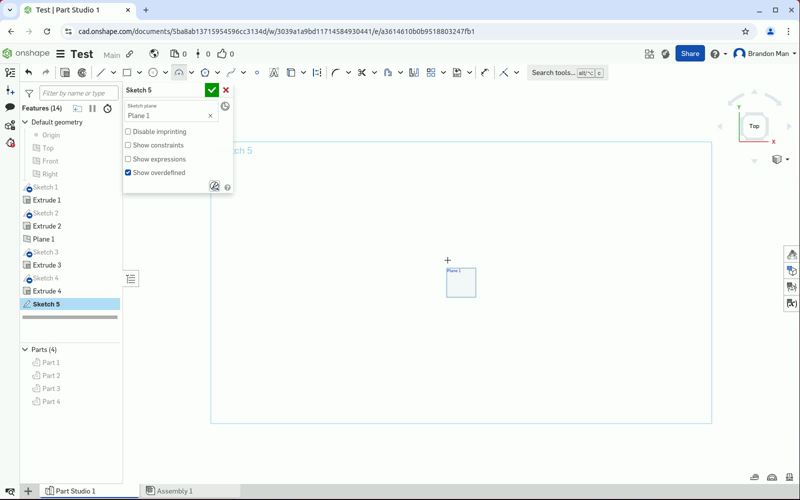
key_up(shift)
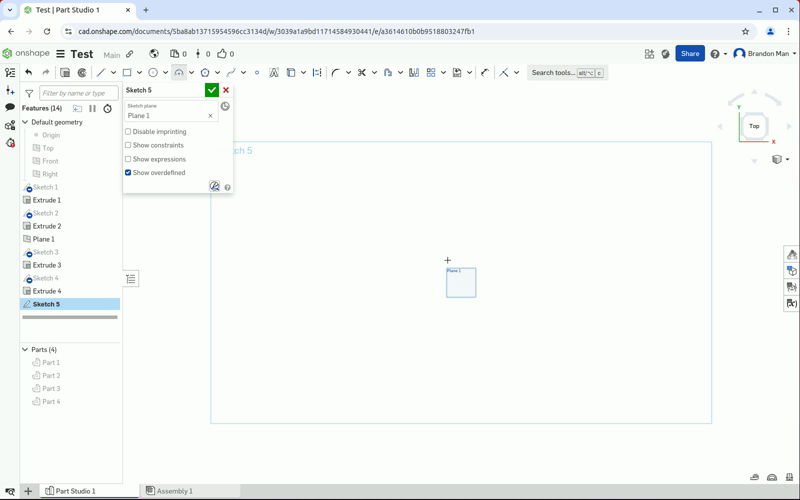
key_down(shift)
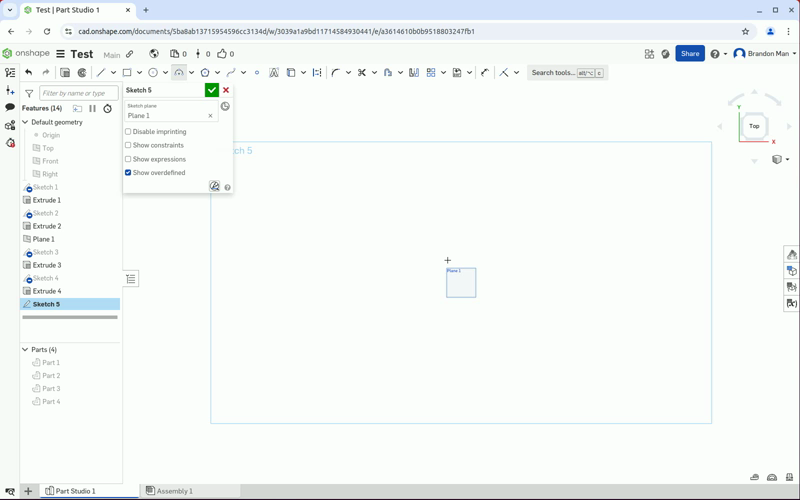
mouse_move(473, 259)
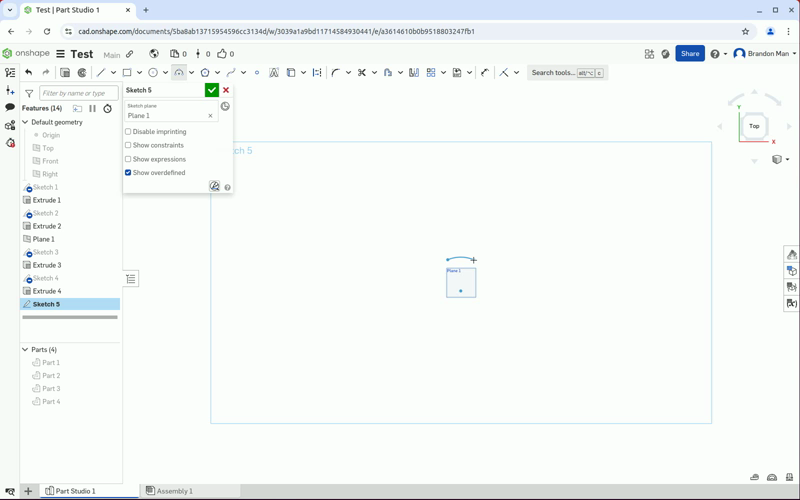
click(473, 259)
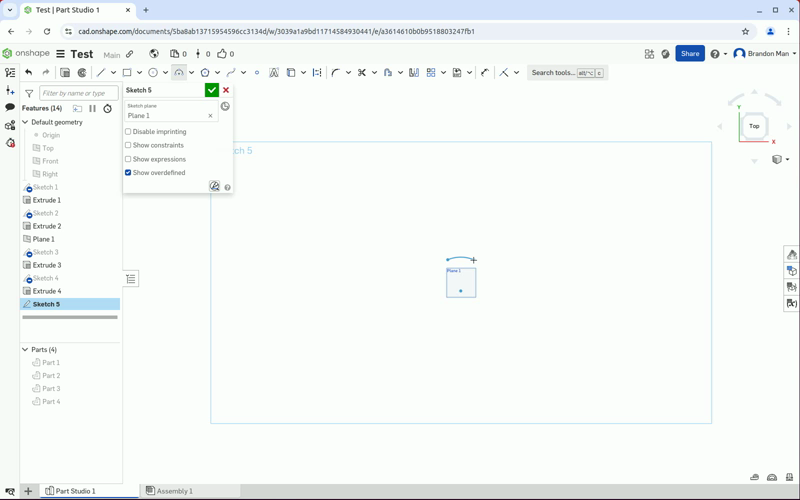
mouse_move(460, 264)
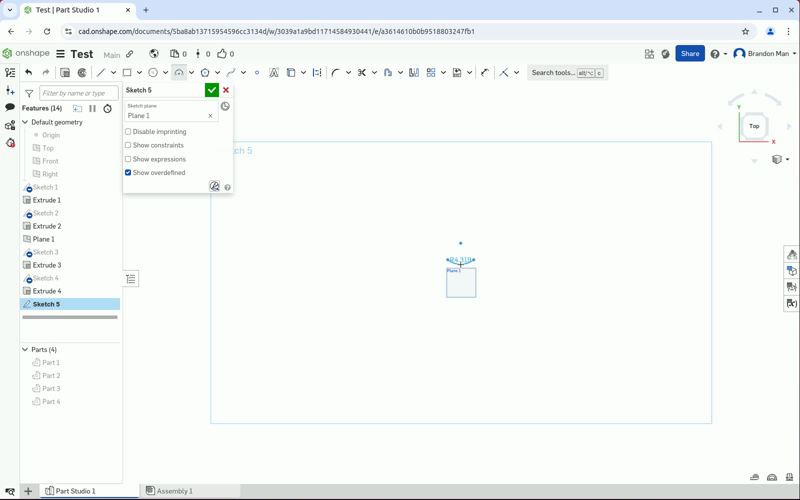
click(460, 264)
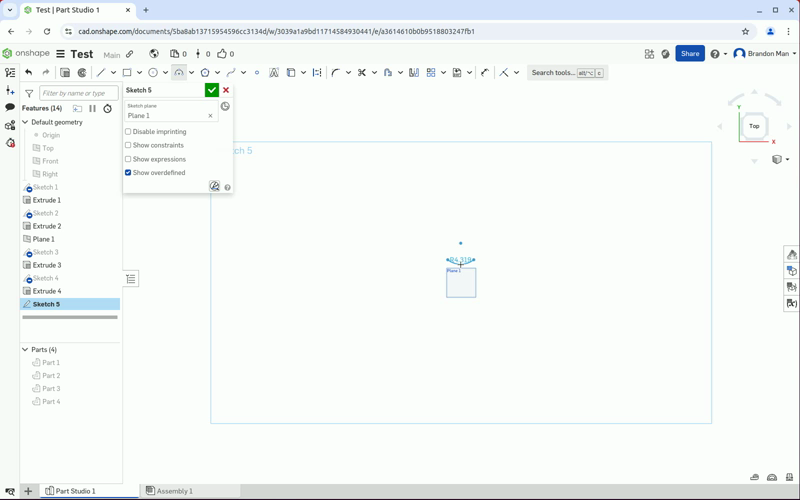
key_up(shift)
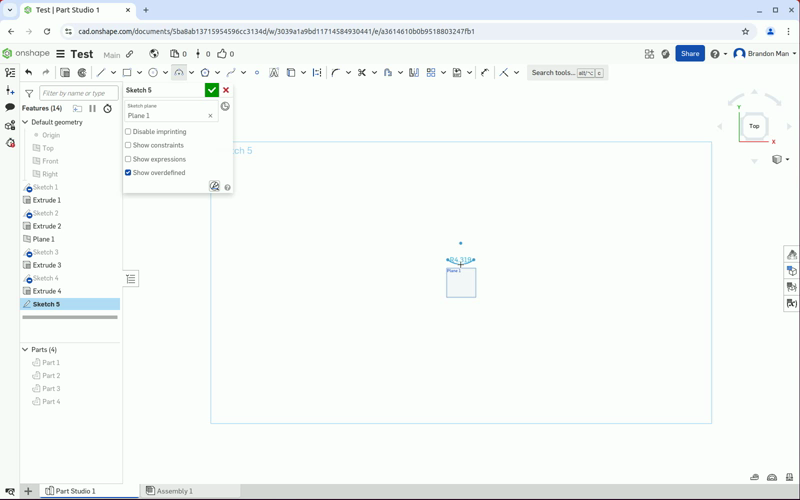
key(esc)
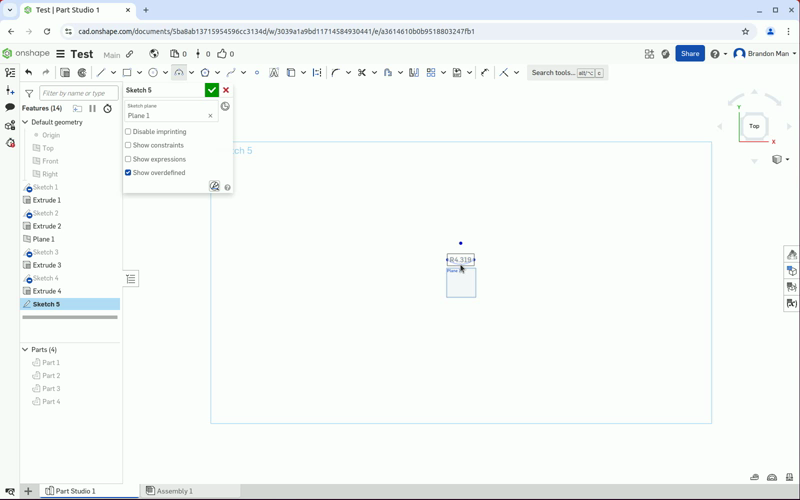
key(l)
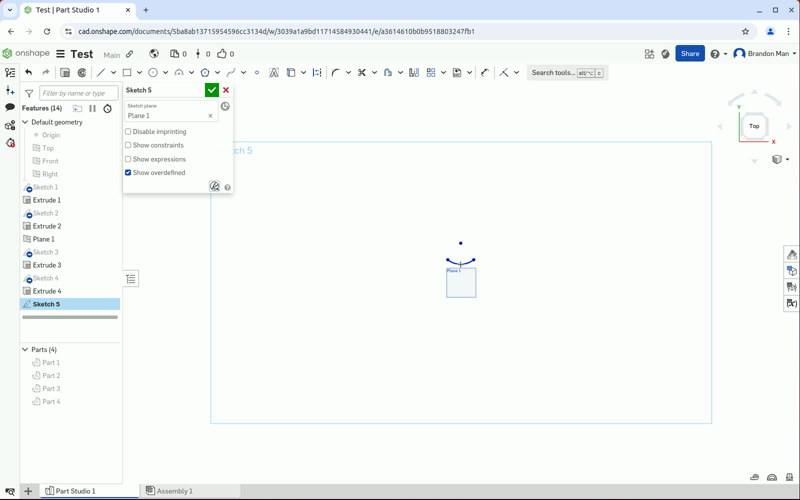
mouse_move(473, 259)
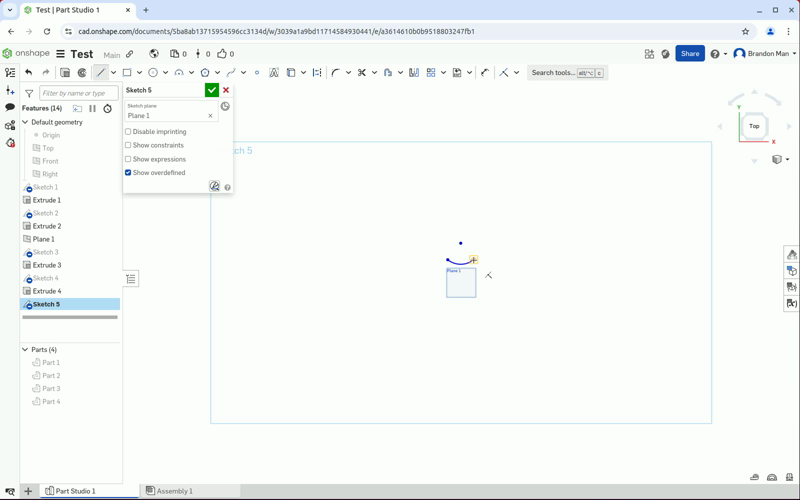
click(473, 259)
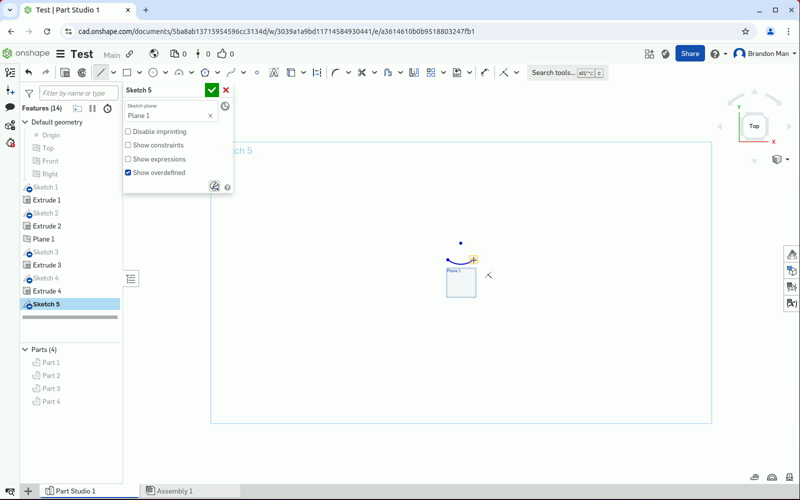
key_down(shift)
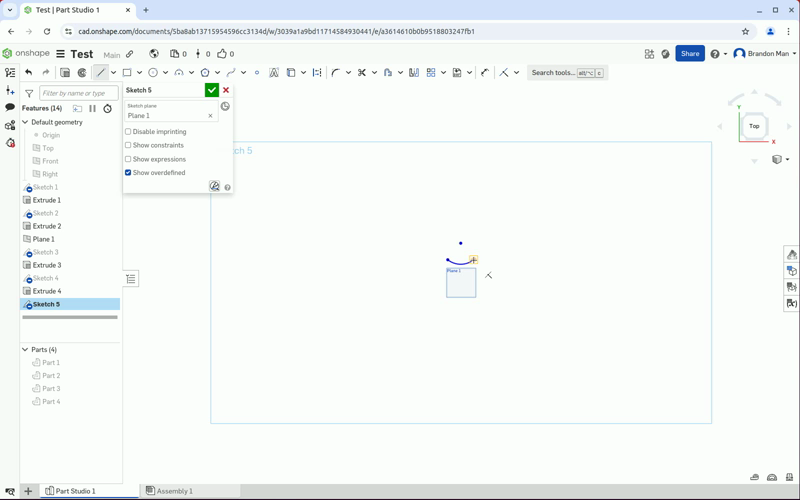
mouse_move(503, 259)
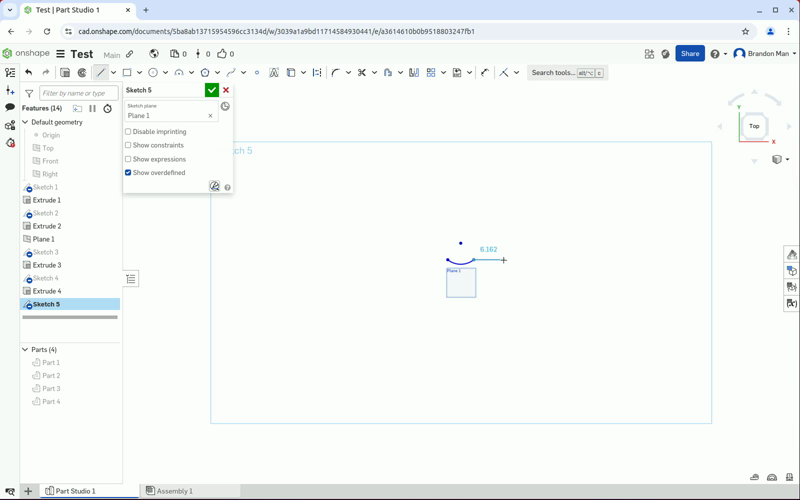
mouse_move(473, 232)
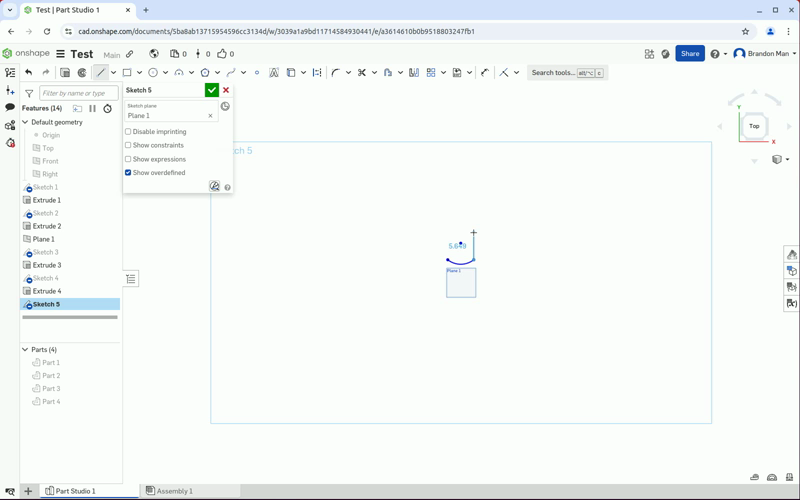
click(473, 232)
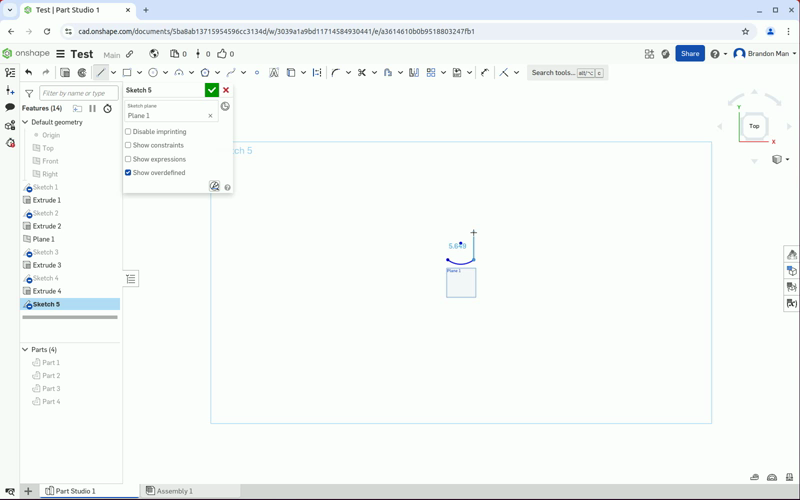
key_up(shift)
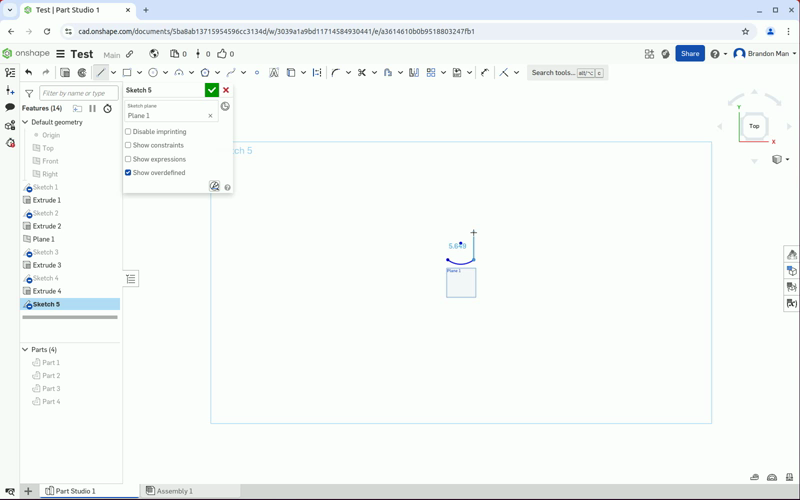
key_down(shift)
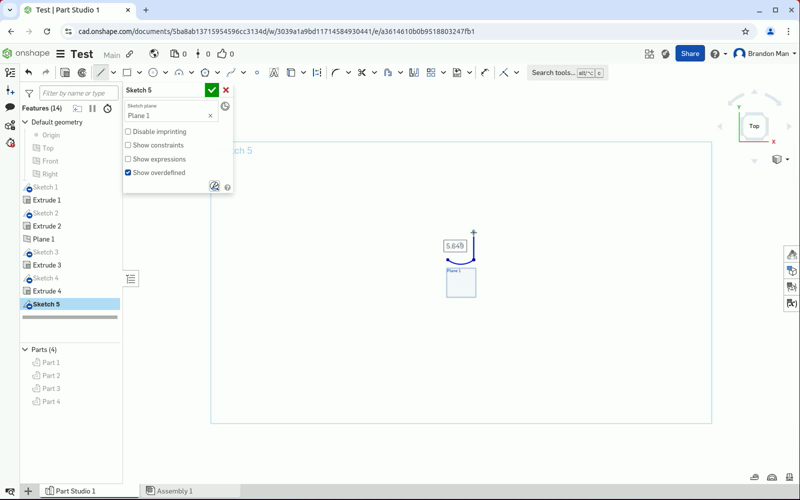
mouse_move(503, 232)
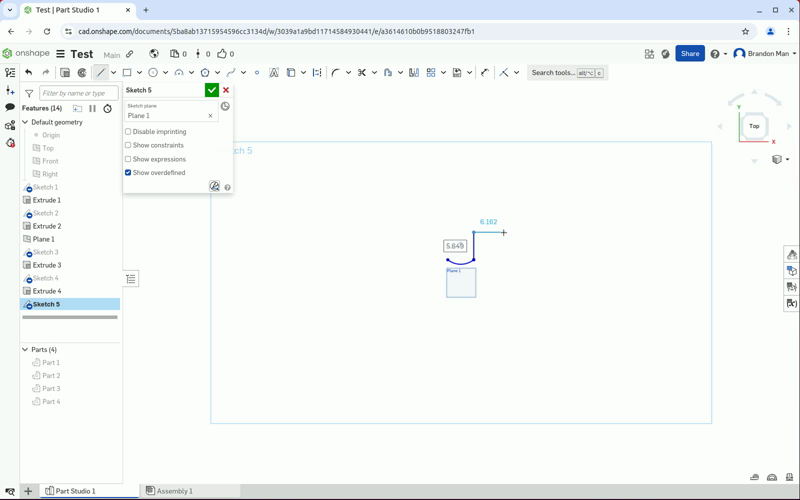
mouse_move(475, 232)
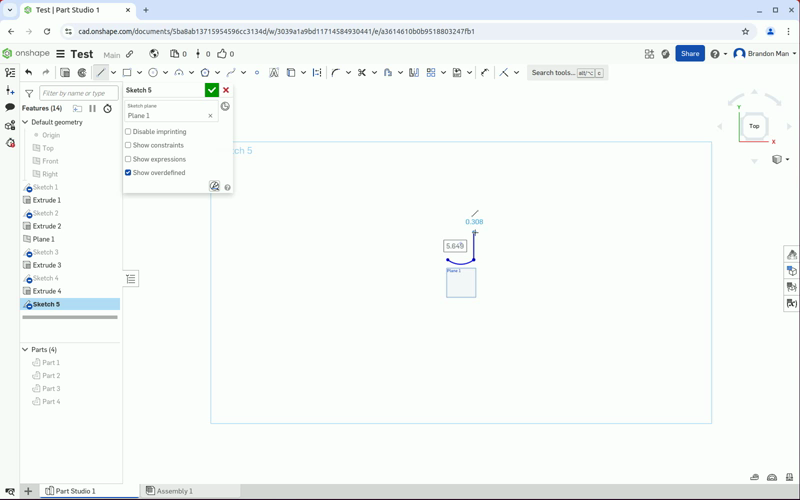
scroll(6)
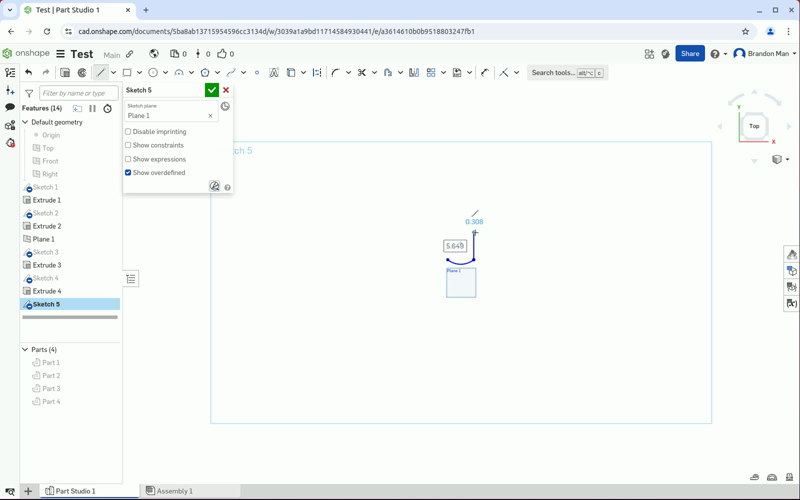
scroll(6)
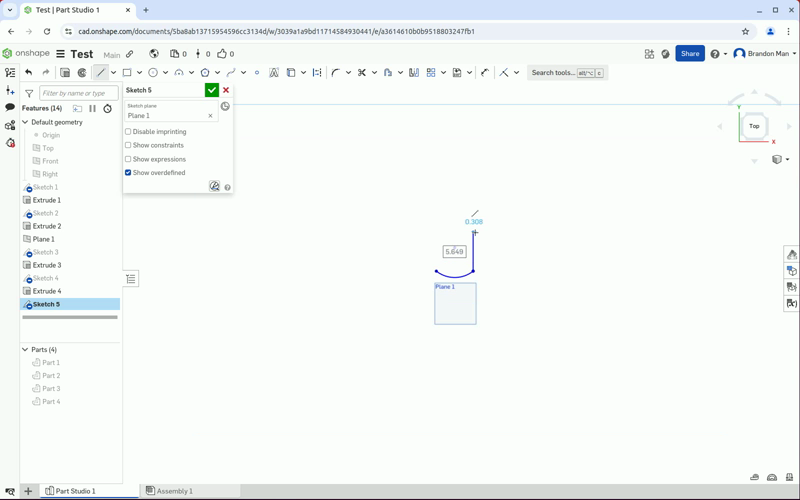
scroll(6)
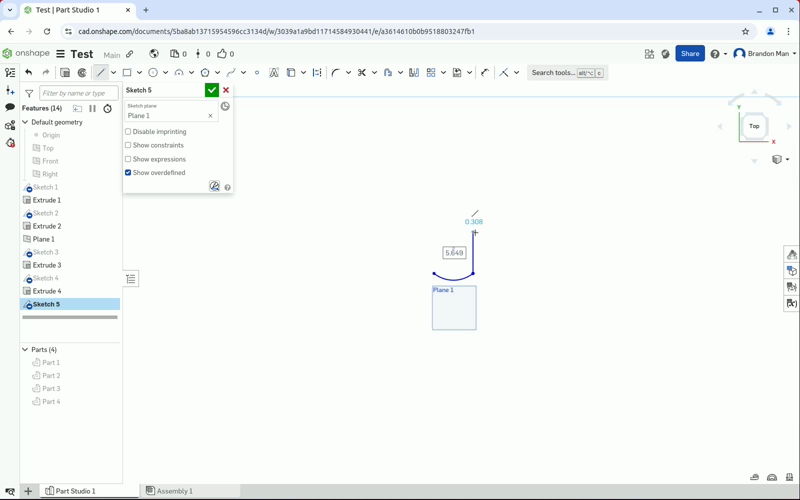
scroll(6)
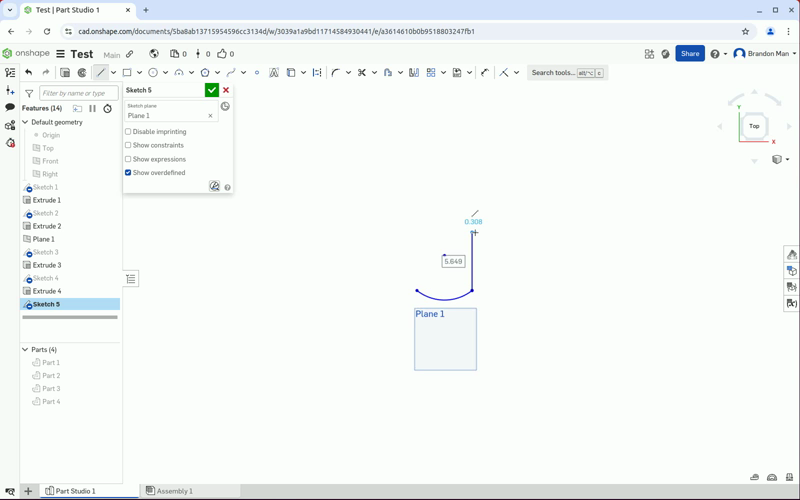
scroll(6)
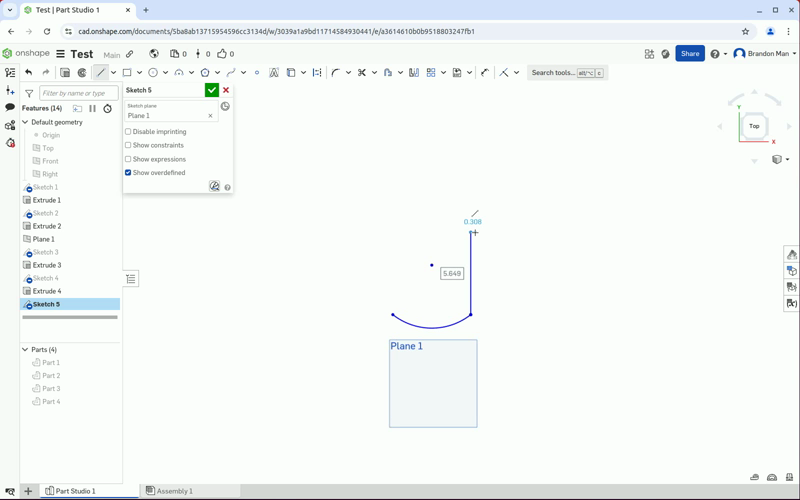
scroll(6)
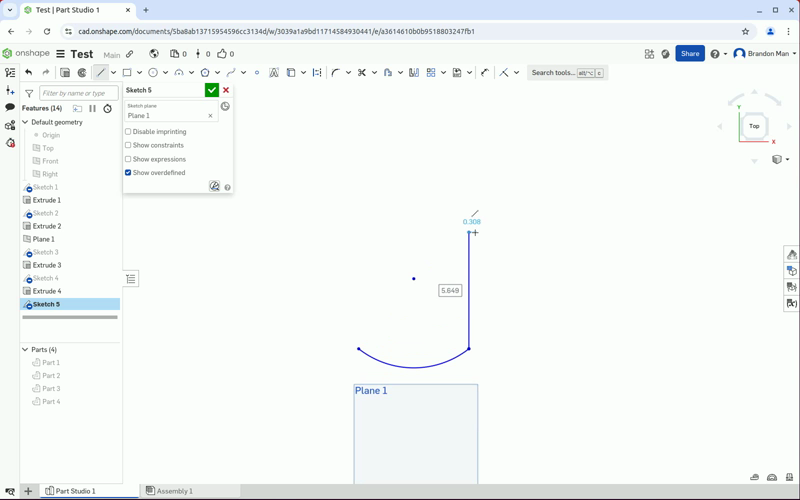
scroll(6)
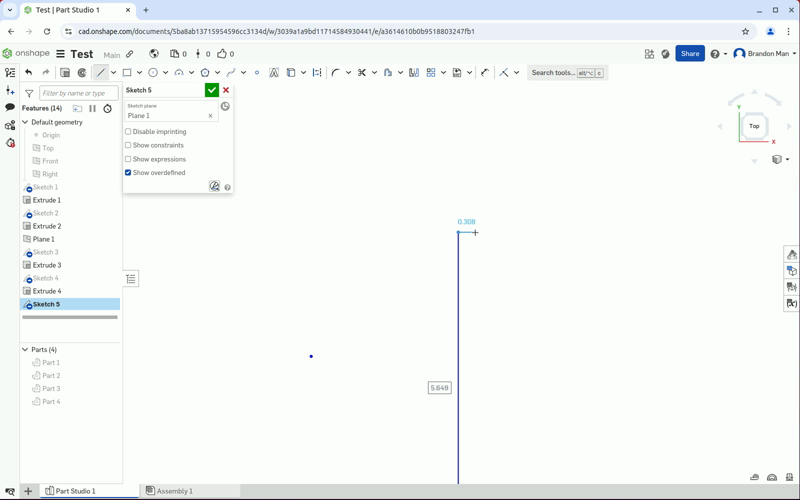
click(475, 232)
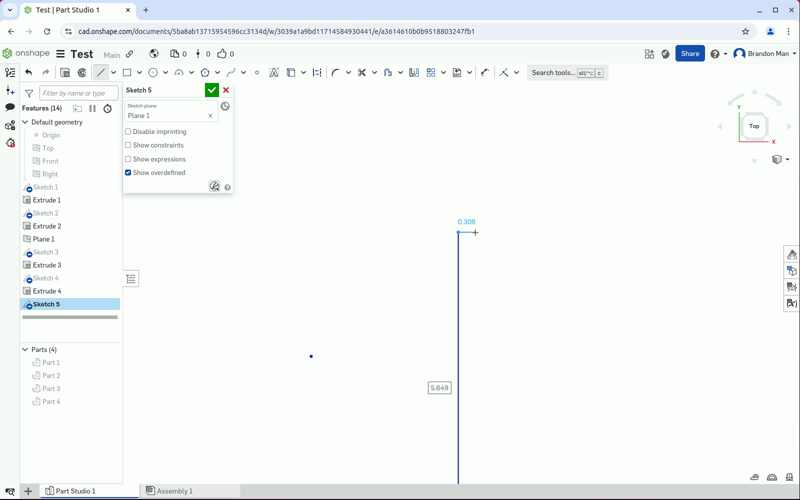
scroll(-6)
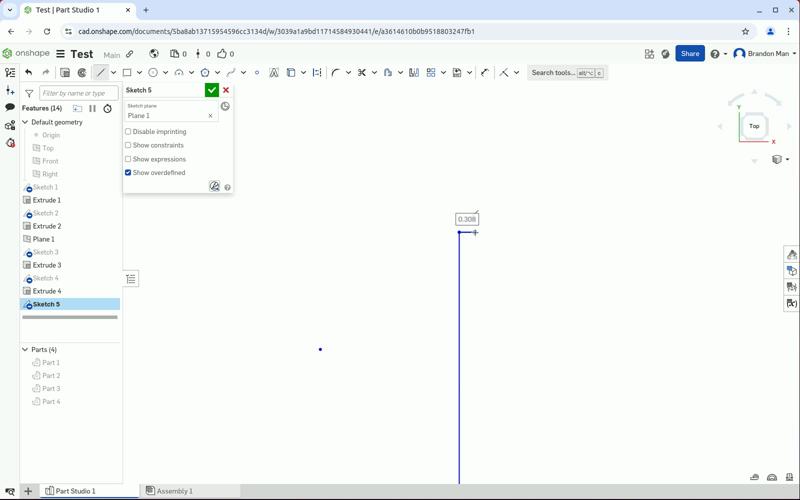
scroll(-6)
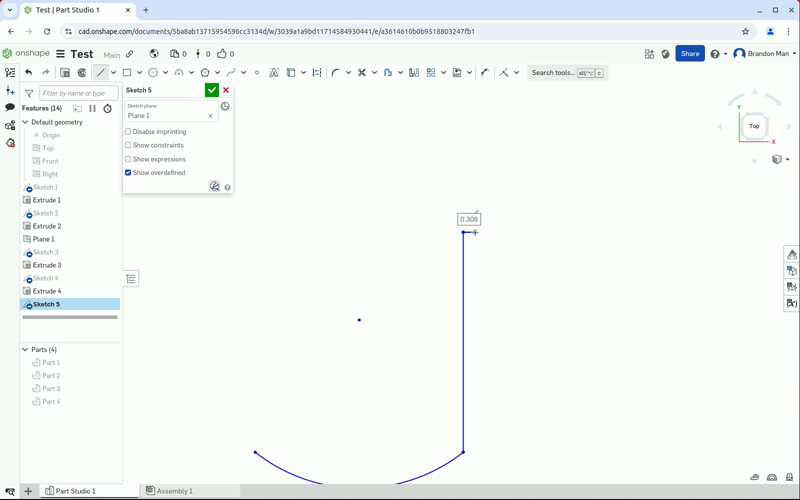
scroll(-6)
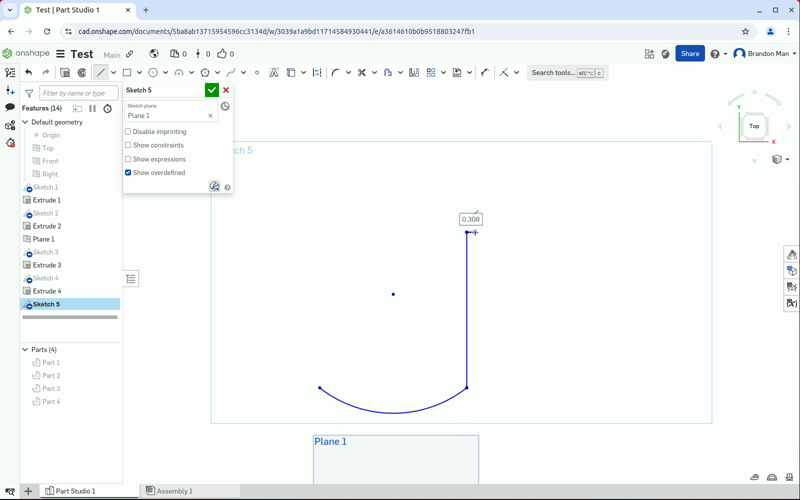
scroll(-6)
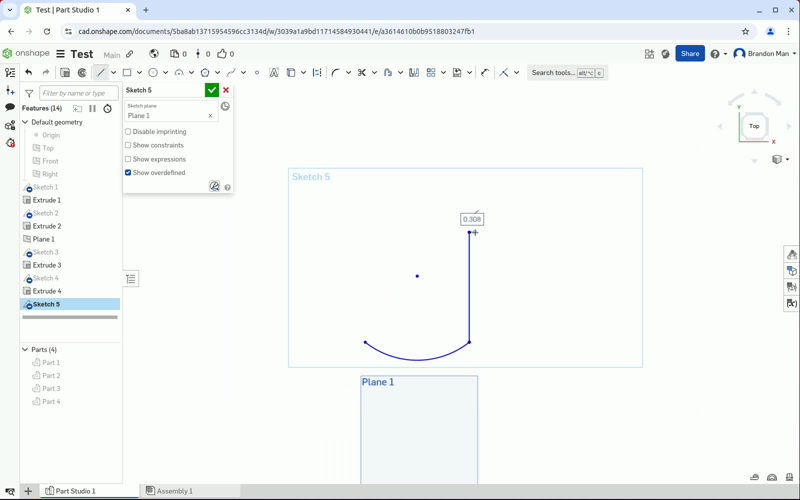
scroll(-6)
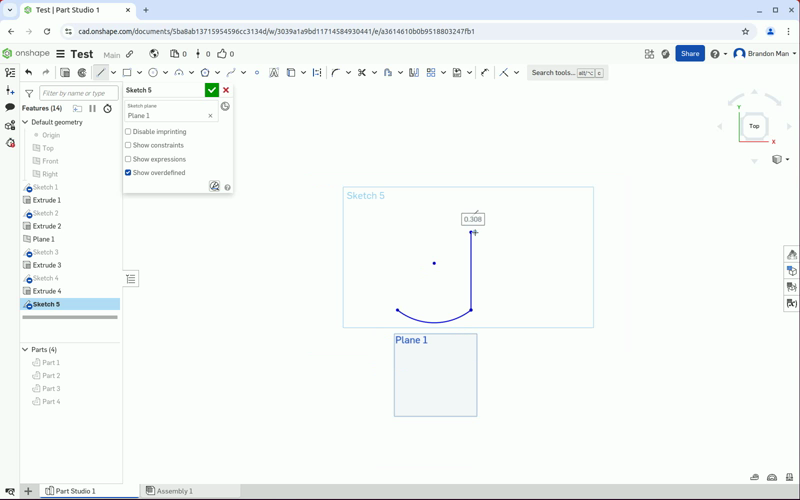
scroll(-6)
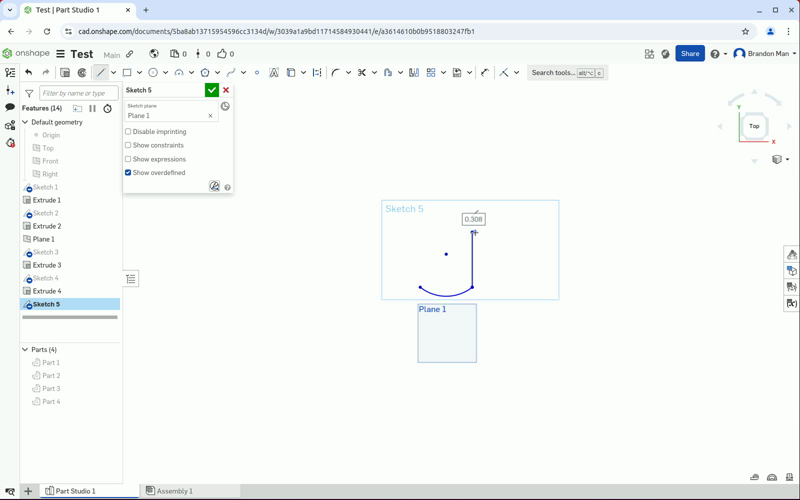
scroll(-6)
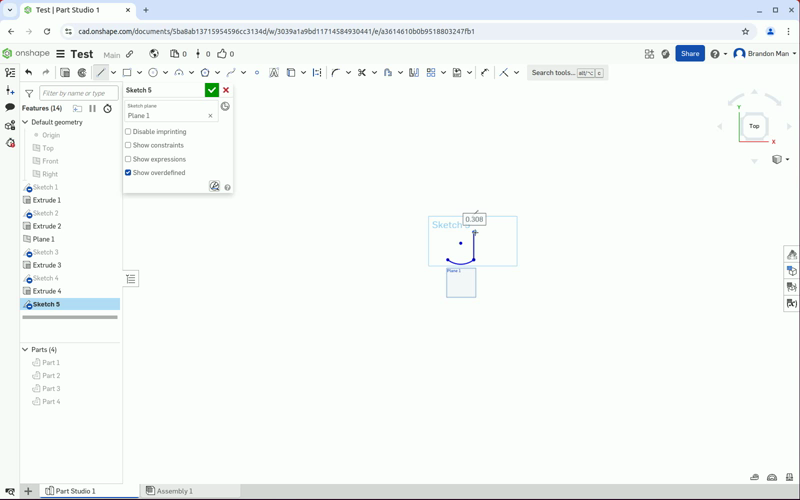
key_up(shift)
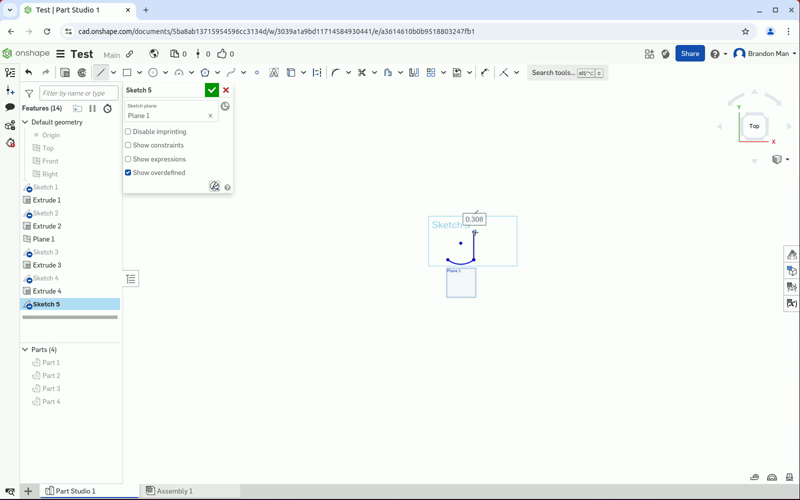
key(esc)
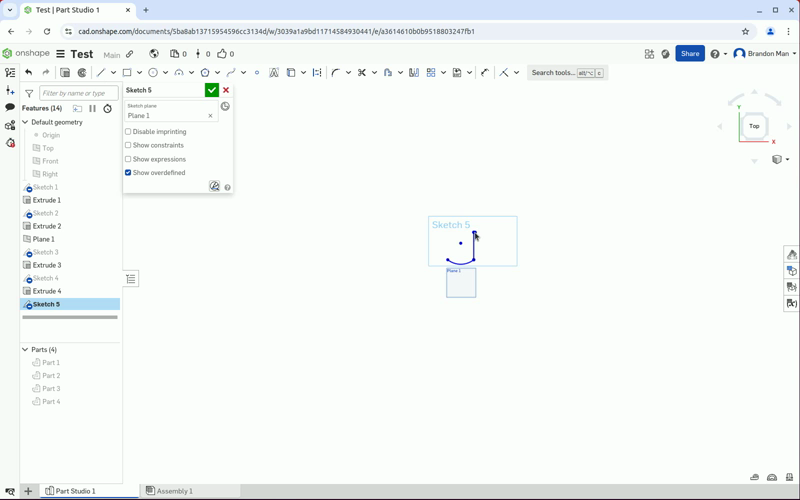
key(a)
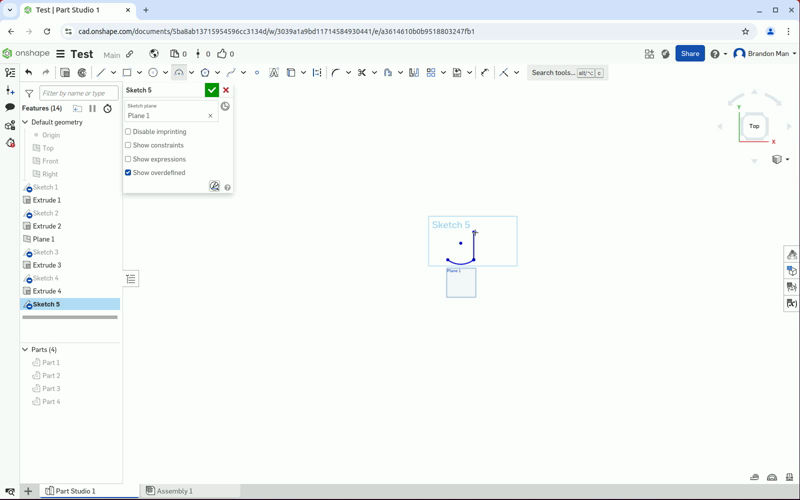
mouse_move(475, 232)
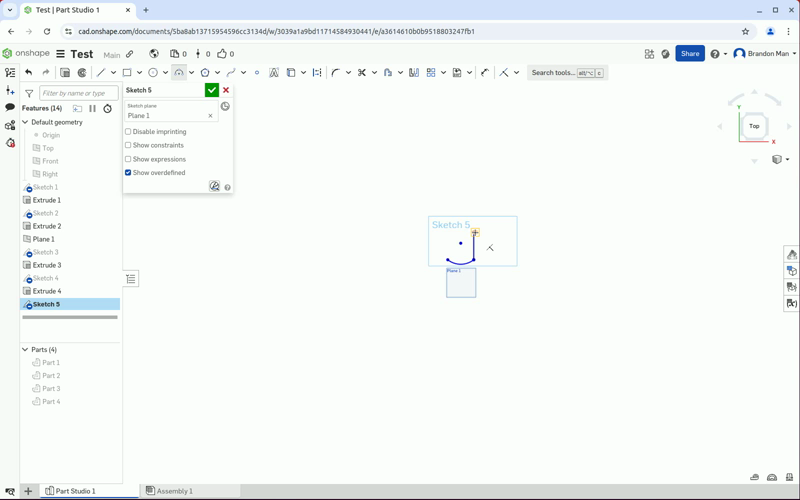
scroll(6)
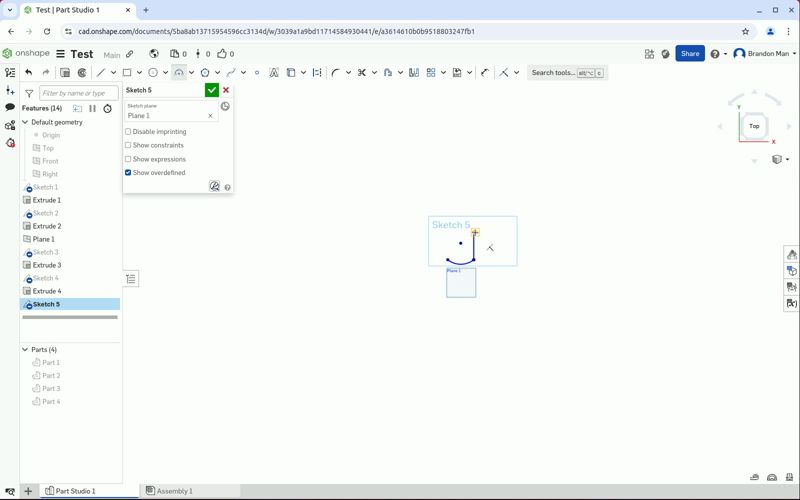
scroll(6)
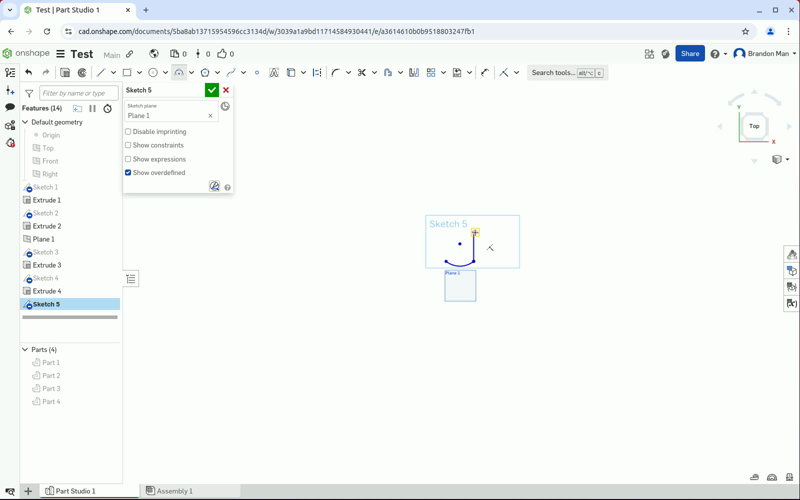
scroll(6)
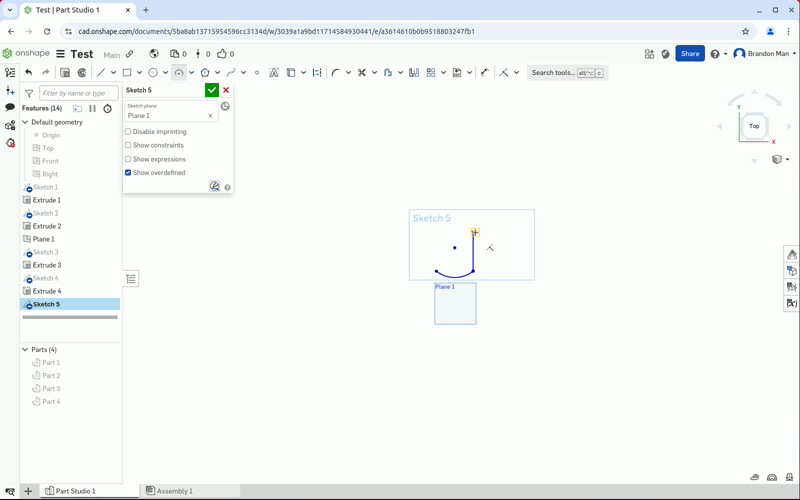
scroll(6)
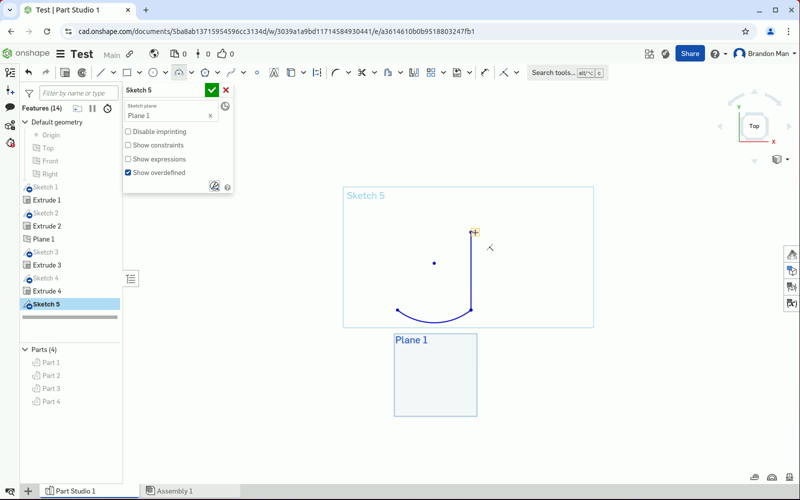
scroll(6)
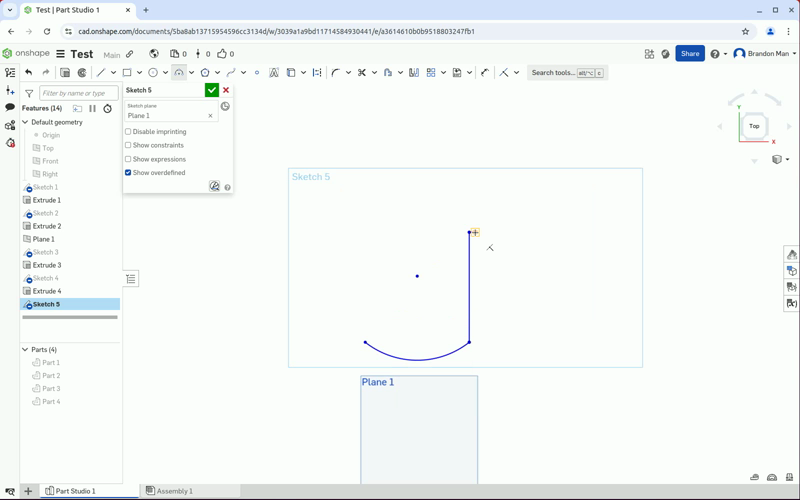
scroll(6)
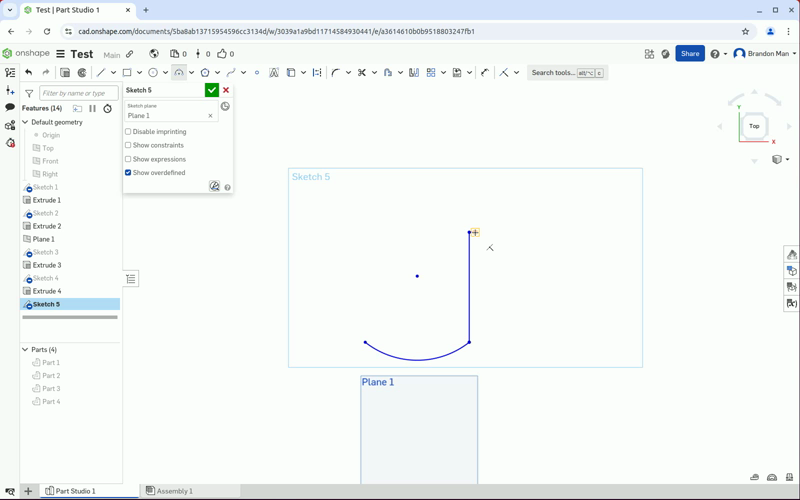
scroll(6)
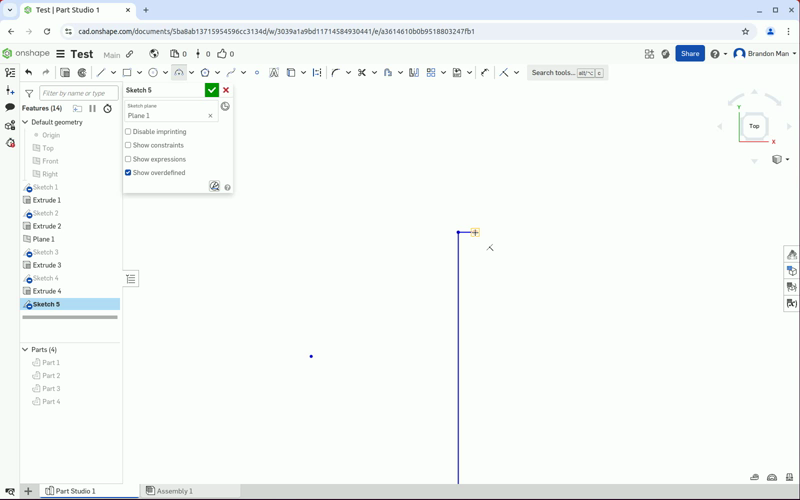
click(475, 232)
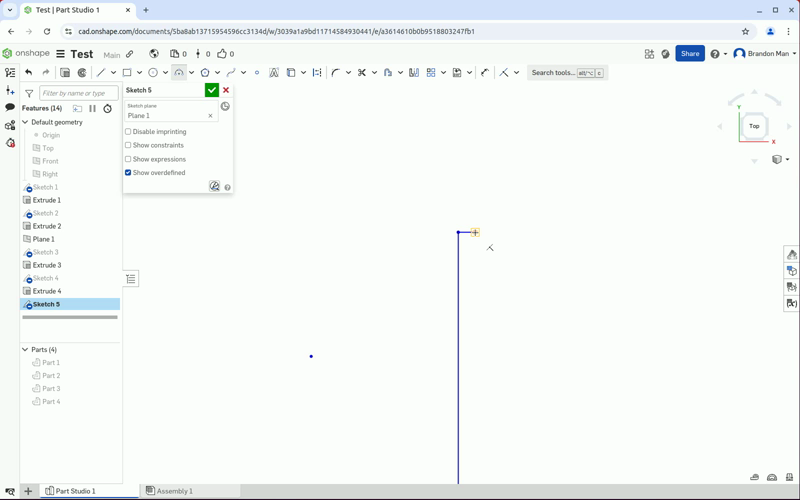
scroll(-6)
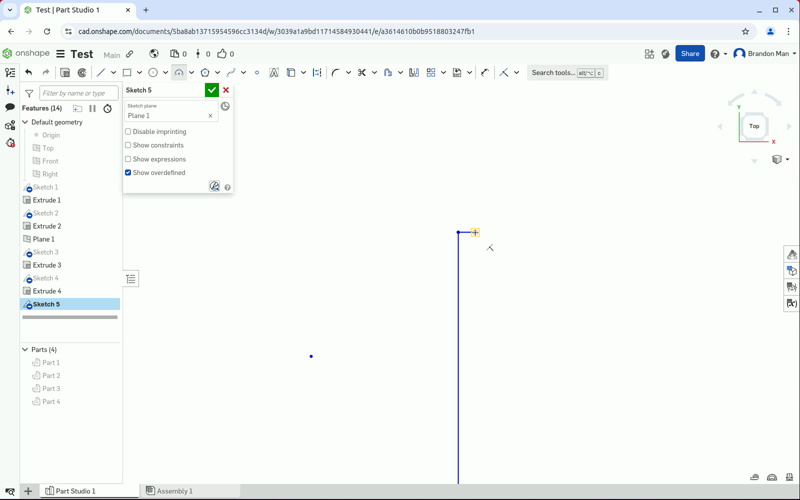
scroll(-6)
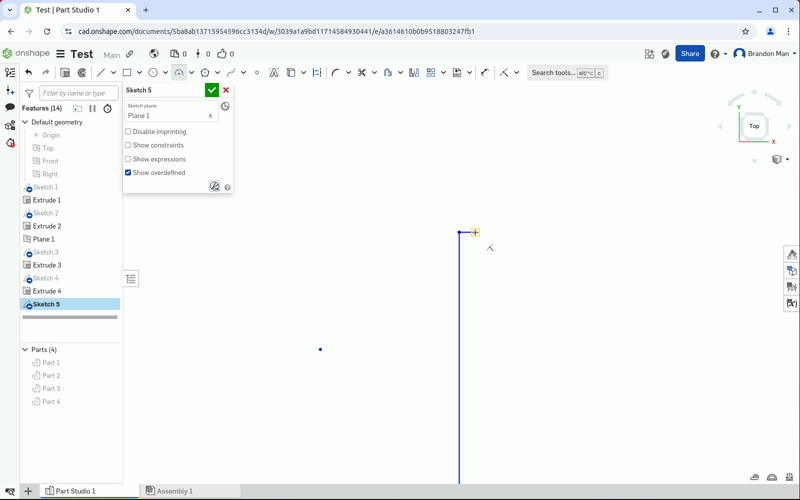
scroll(-6)
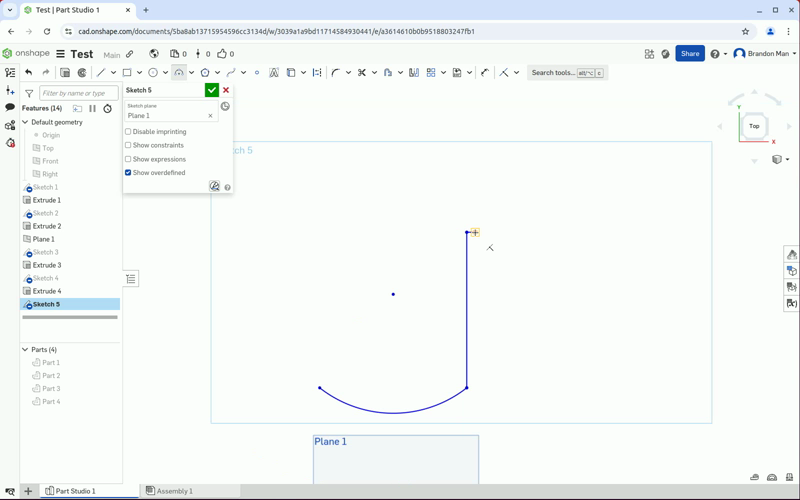
scroll(-6)
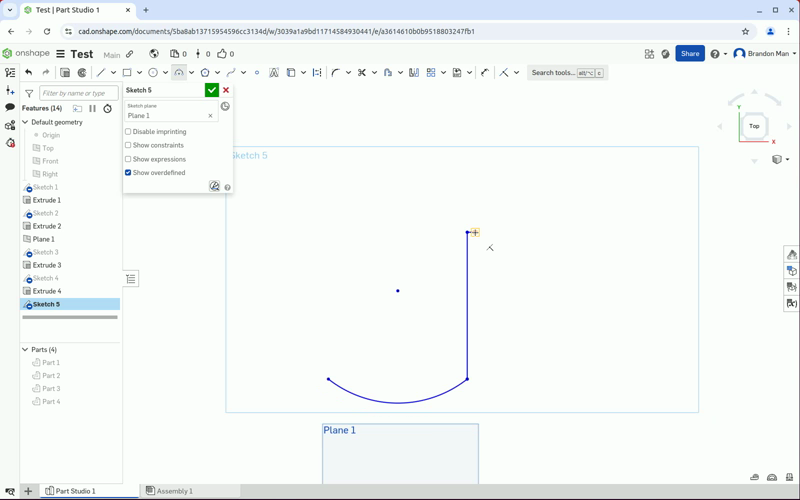
scroll(-6)
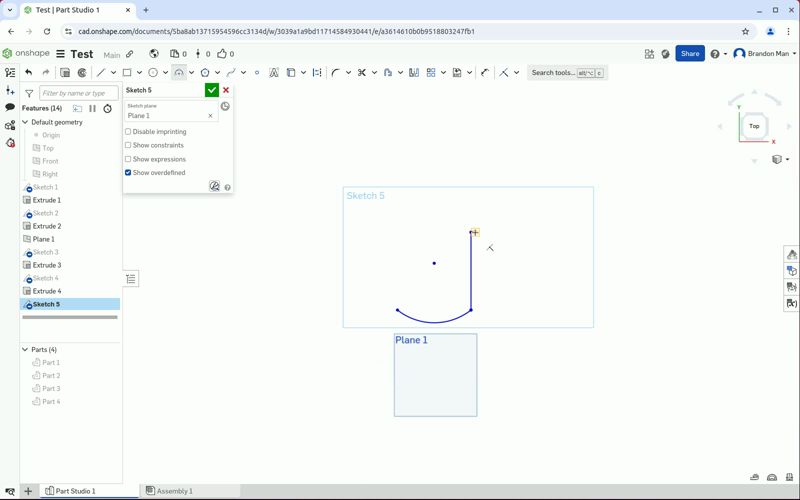
scroll(-6)
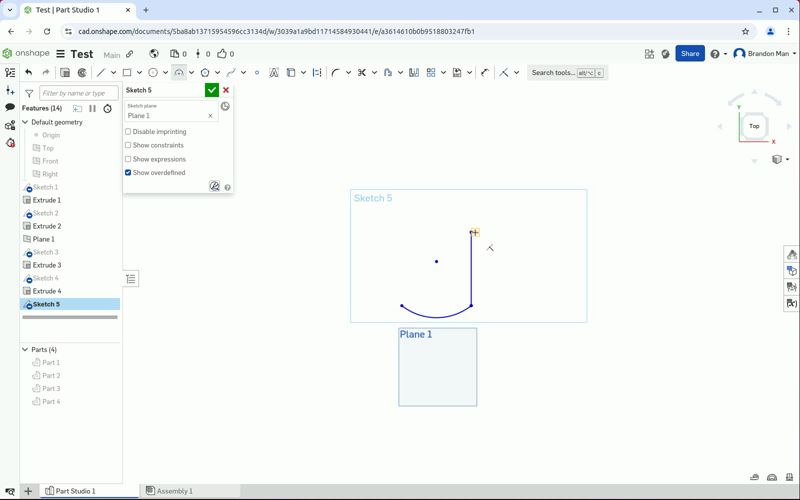
scroll(-6)
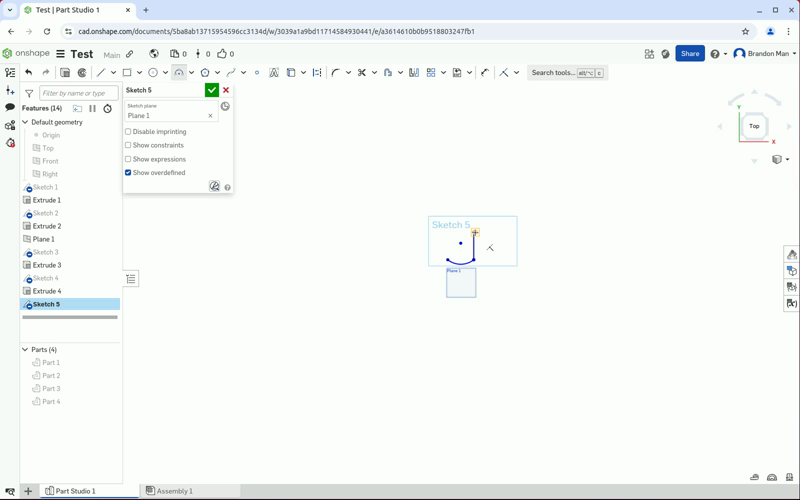
key_down(shift)
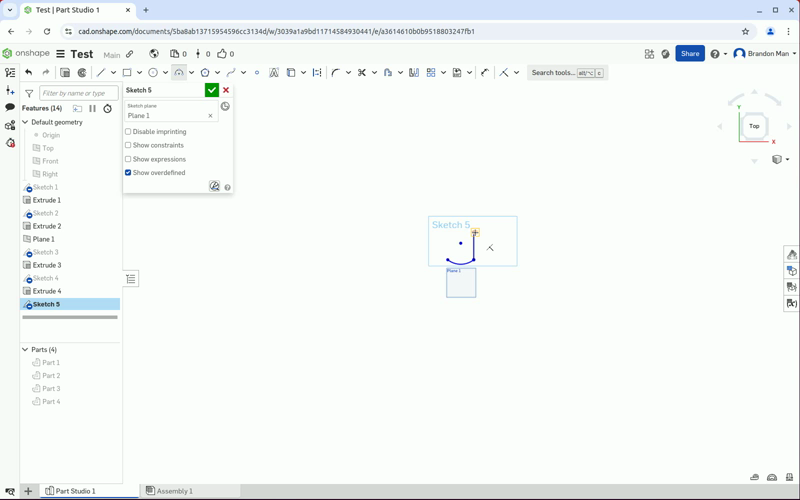
mouse_move(447, 230)
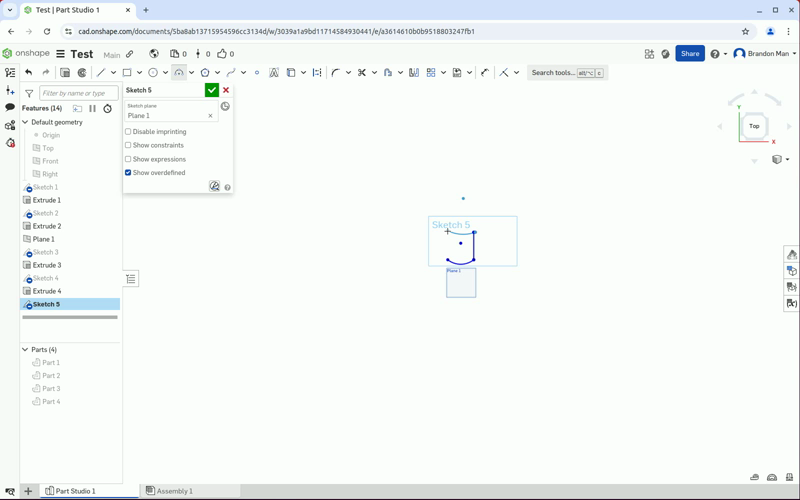
click(447, 230)
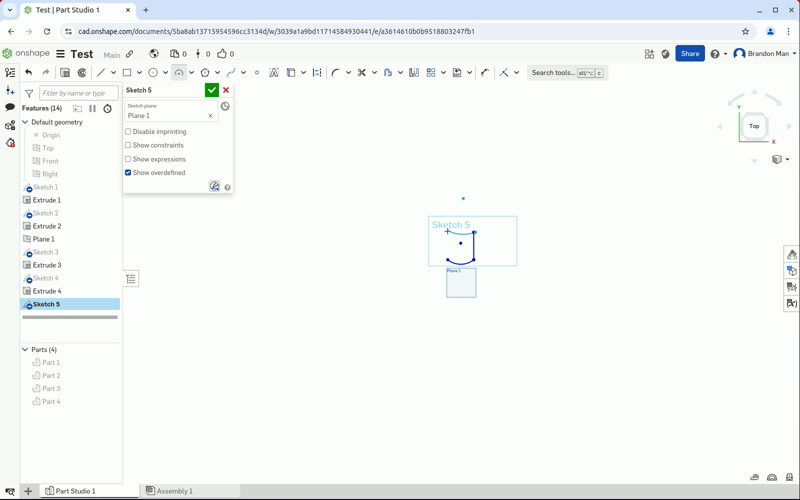
mouse_move(461, 225)
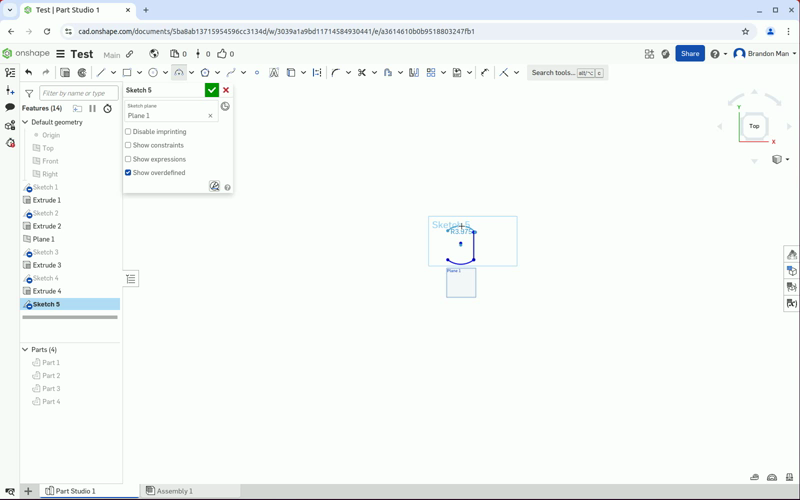
click(461, 225)
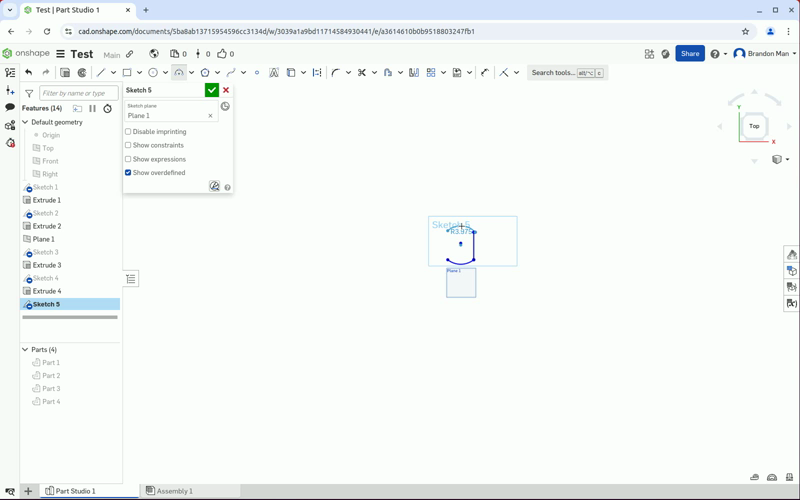
key_up(shift)
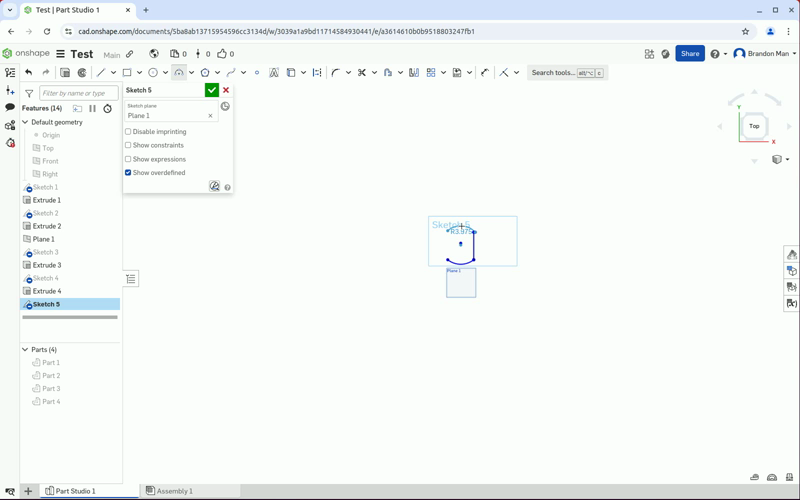
key(esc)
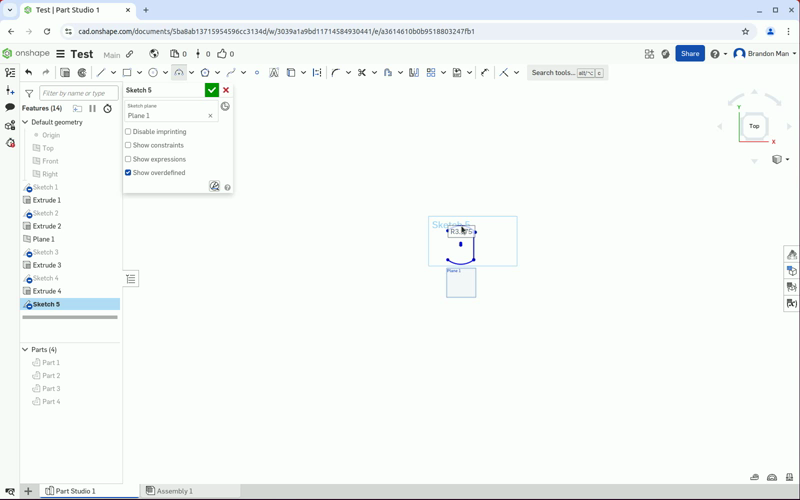
key(l)
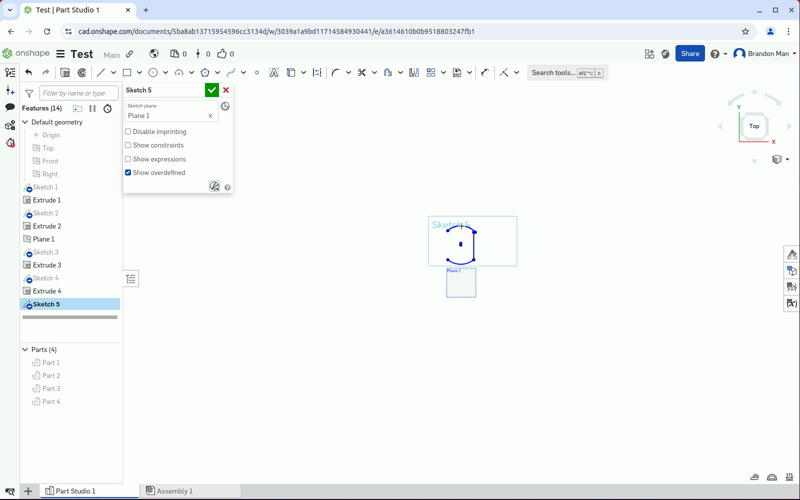
mouse_move(447, 230)
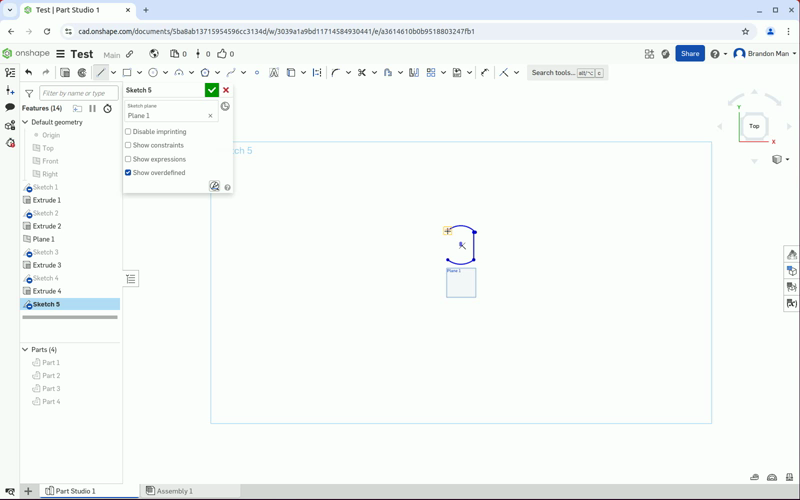
click(447, 230)
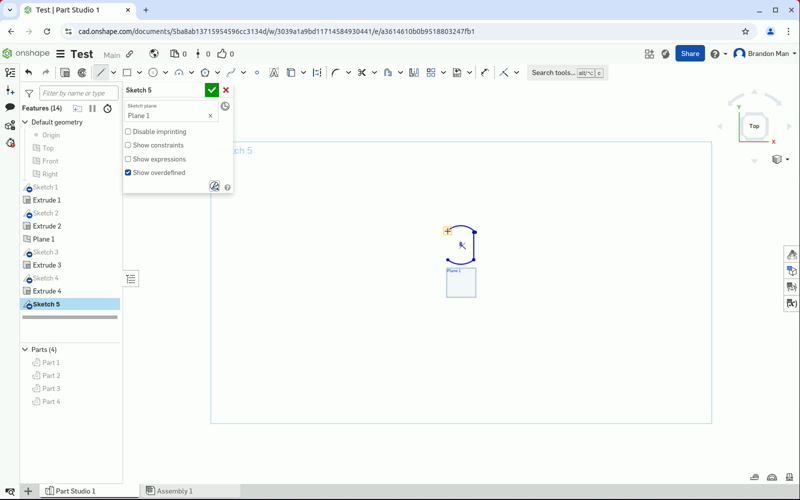
mouse_move(477, 230)
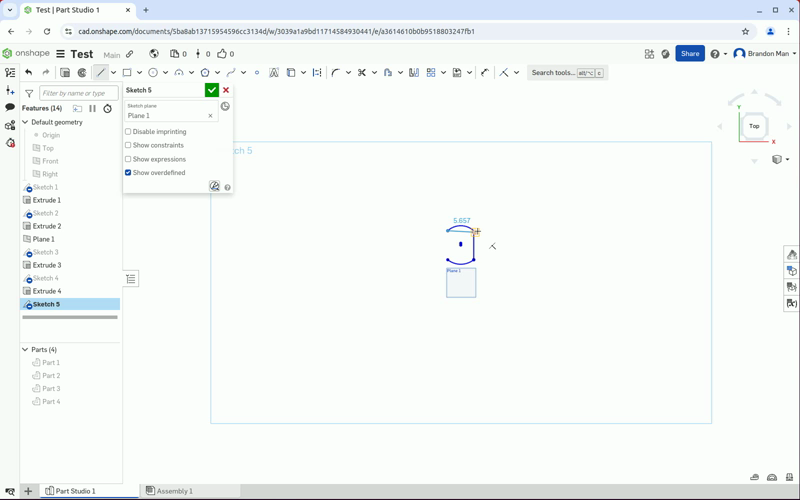
key_down(shift)
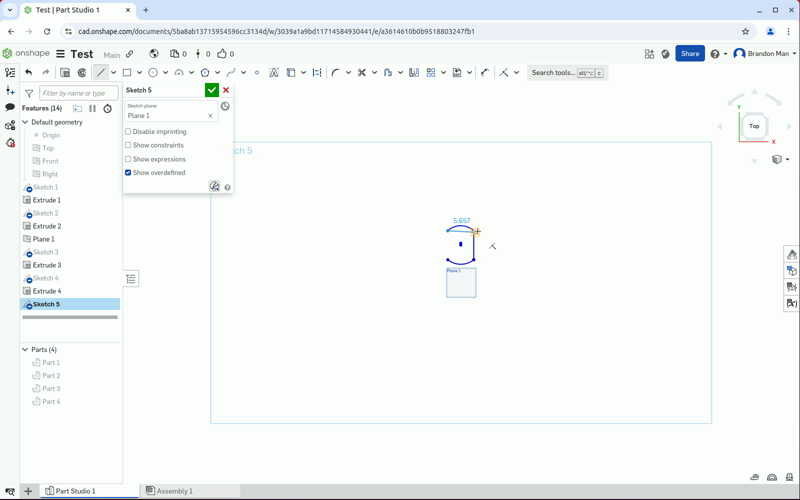
mouse_move(447, 259)
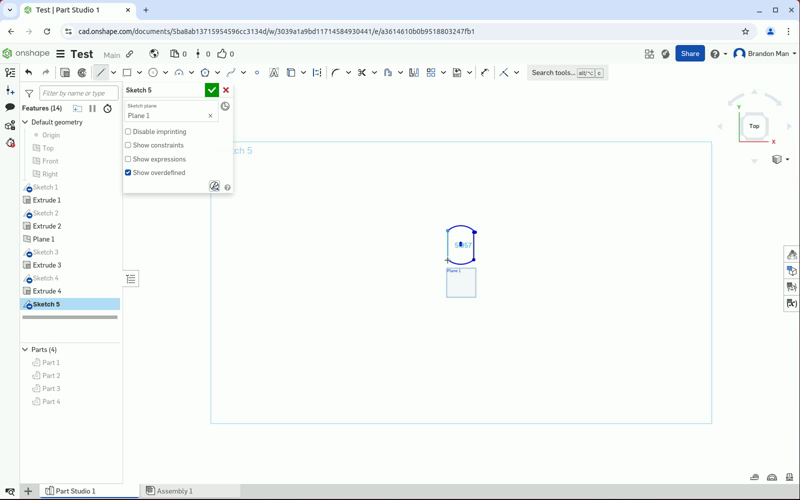
key_up(shift)
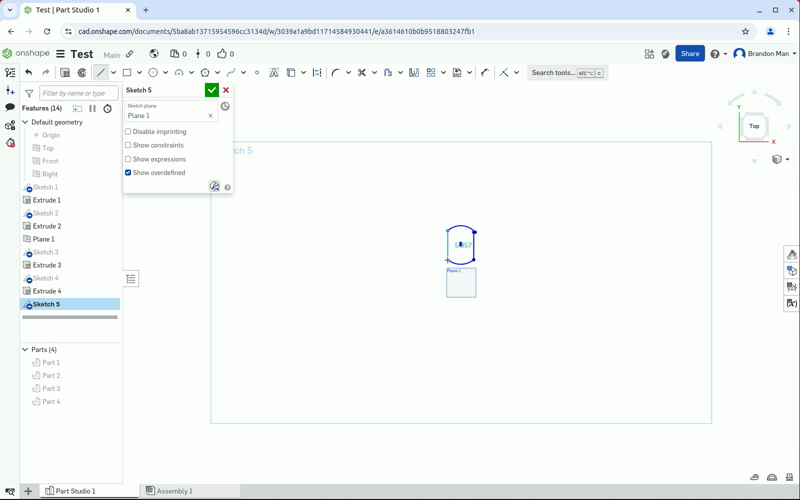
click(447, 259)
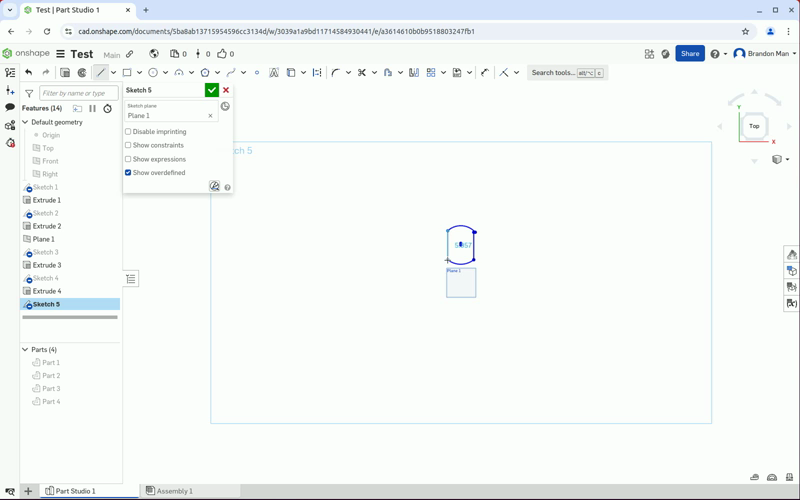
key(esc)
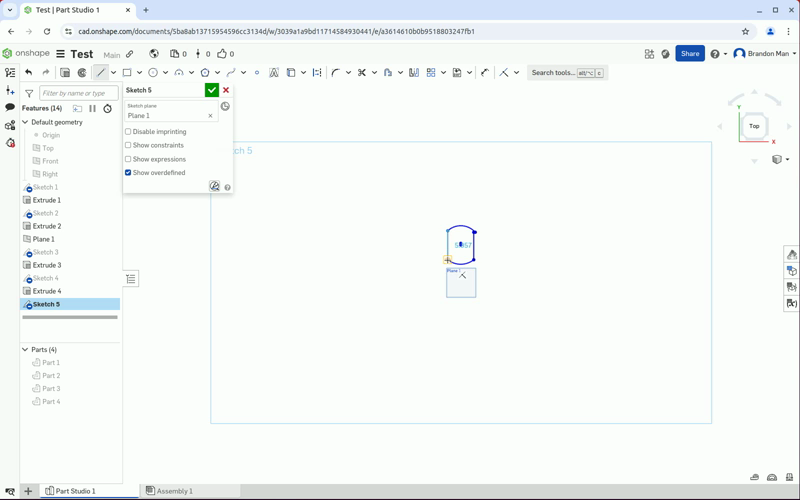
key(c)
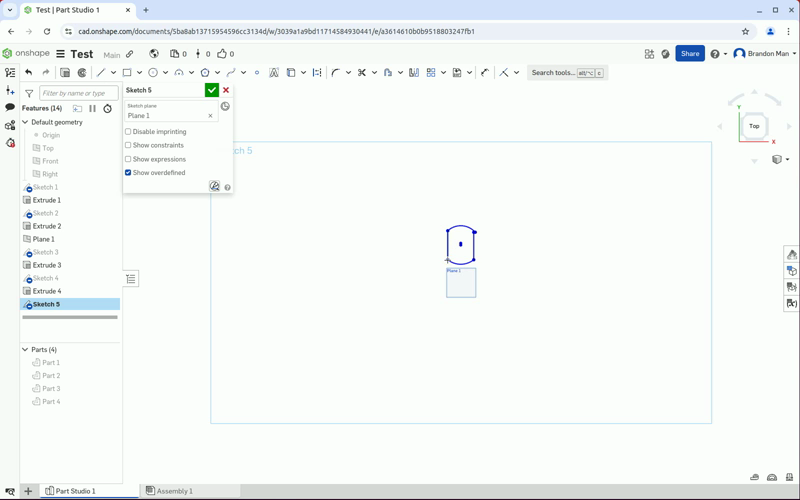
key_down(shift)
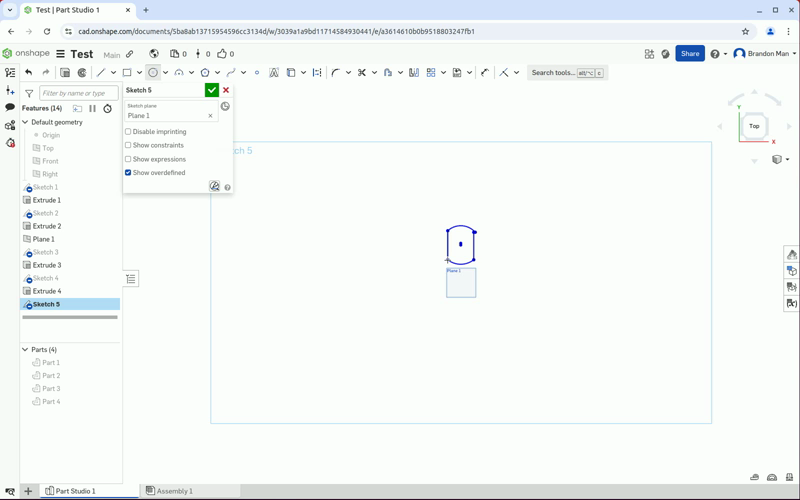
mouse_move(460, 245)
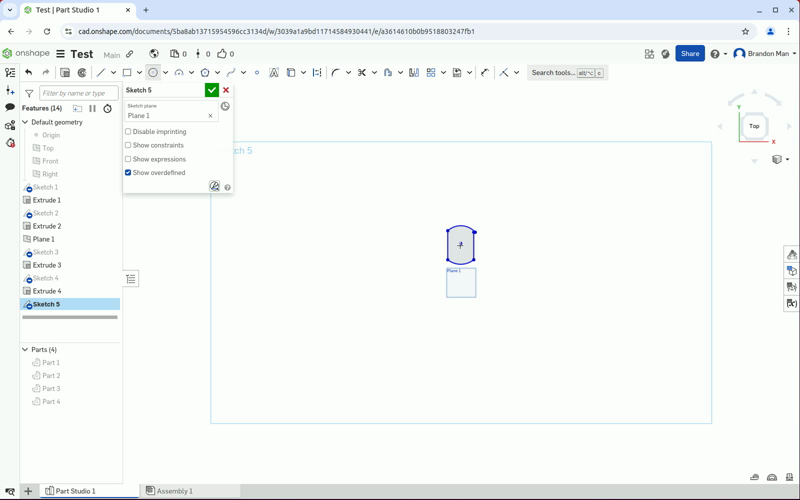
click(460, 245)
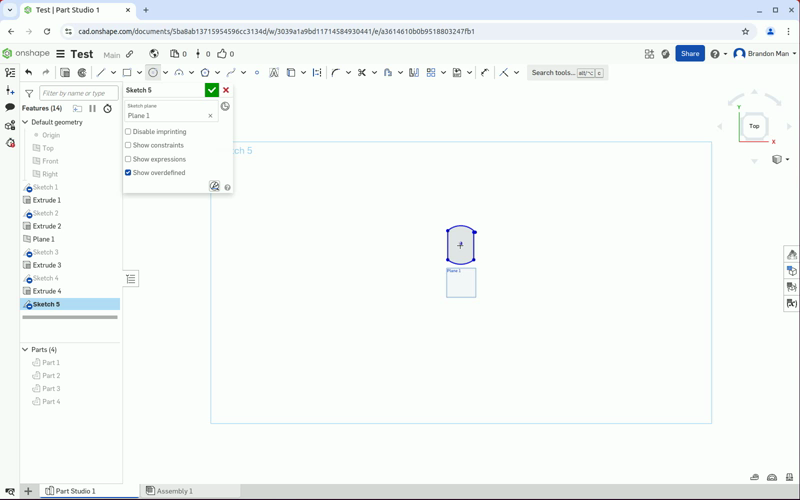
key_up(shift)
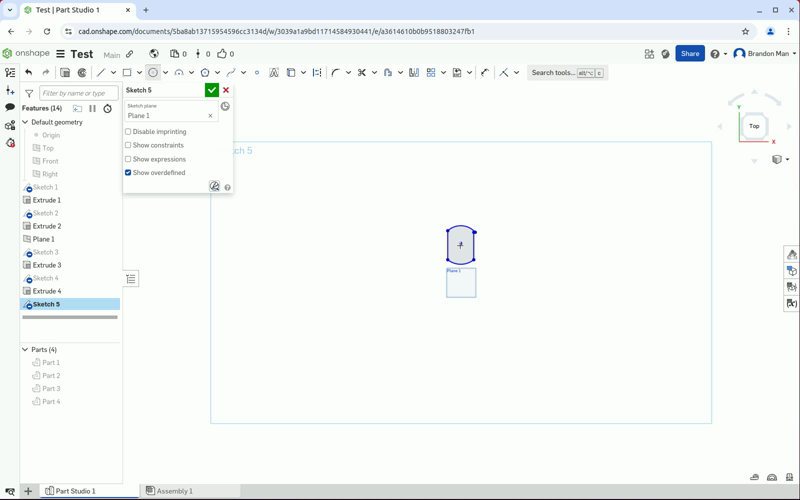
mouse_move(464, 245)
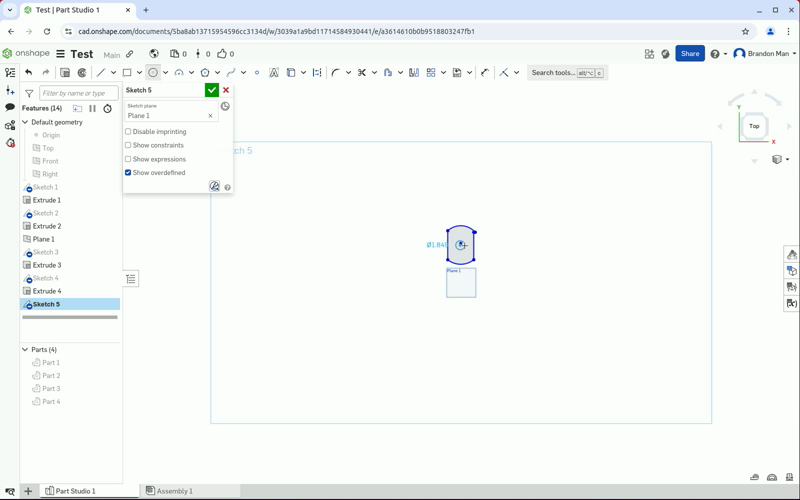
scroll(6)
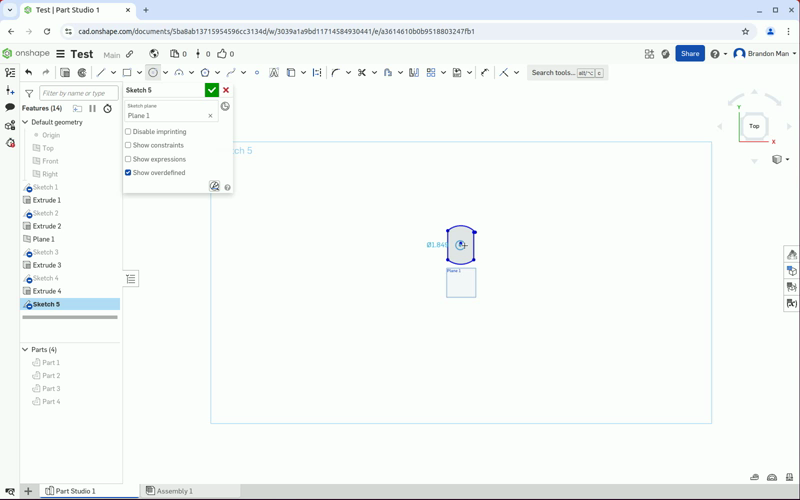
scroll(6)
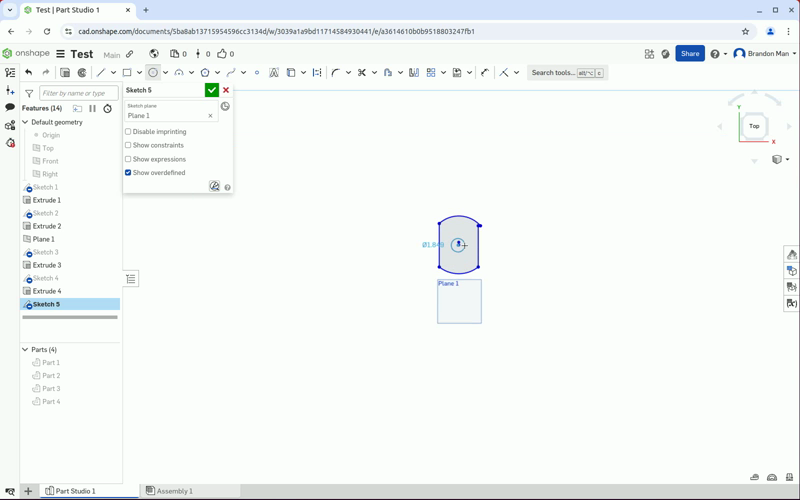
scroll(6)
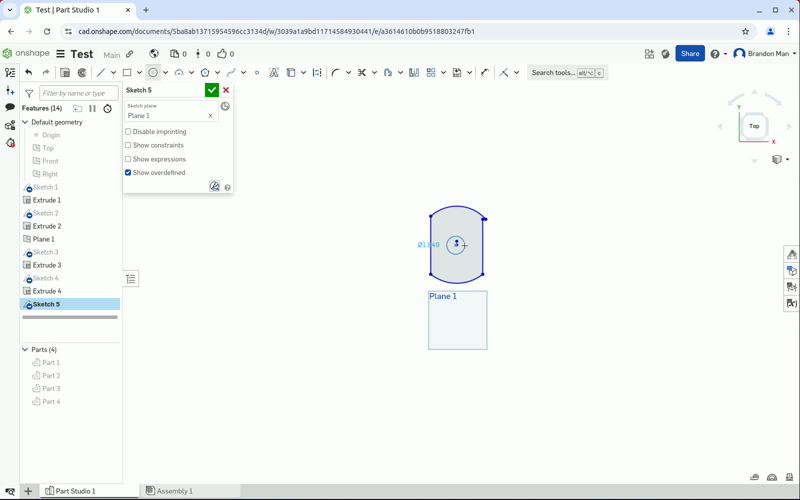
scroll(6)
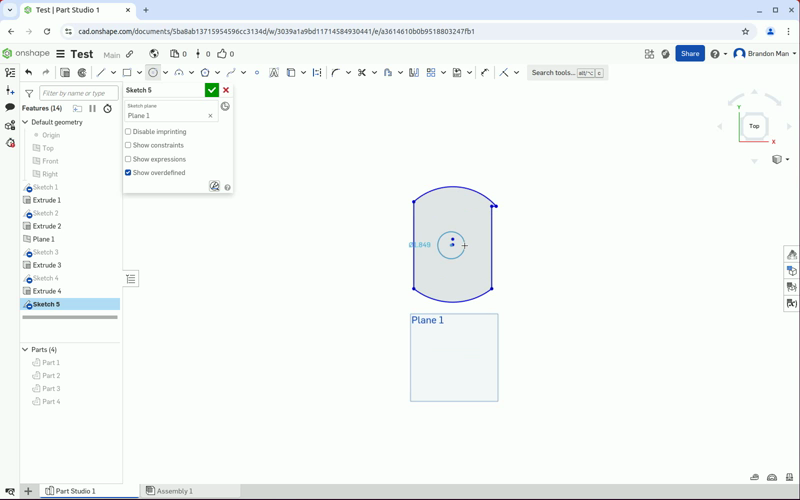
scroll(6)
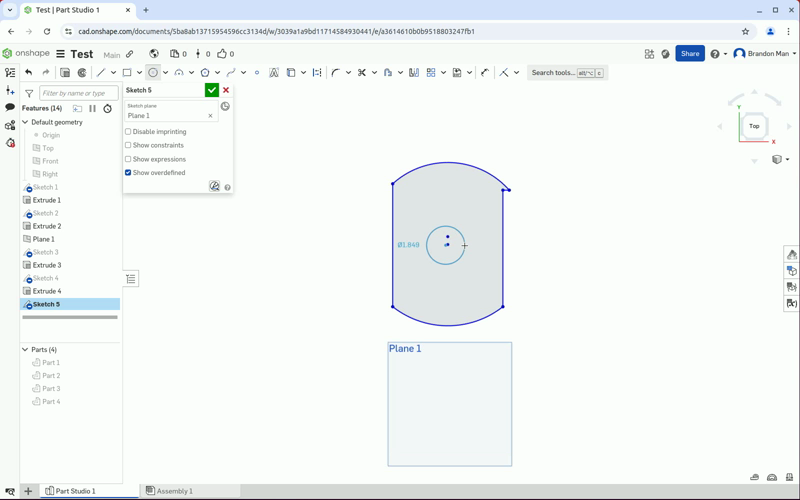
scroll(6)
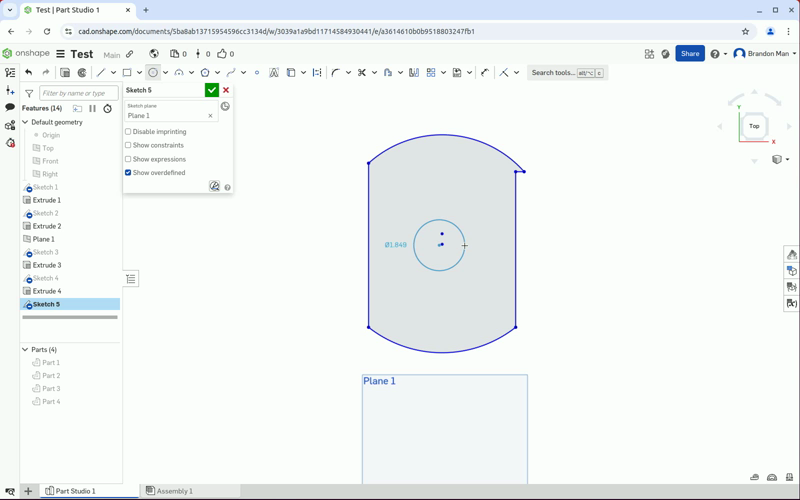
scroll(6)
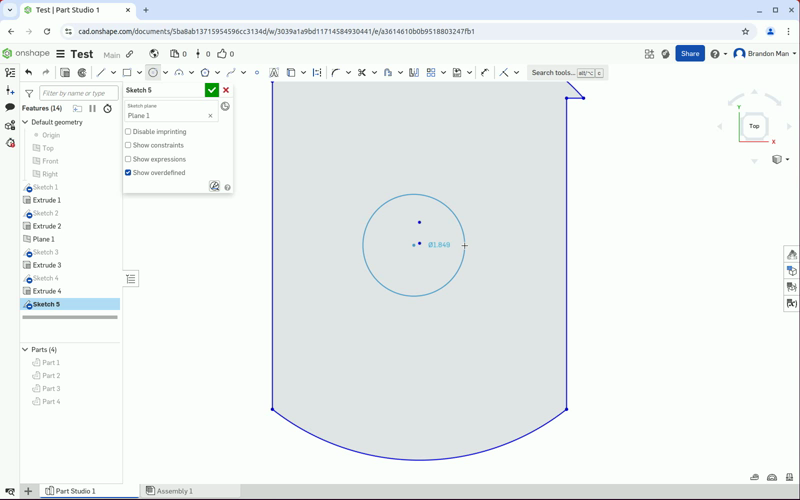
click(464, 245)
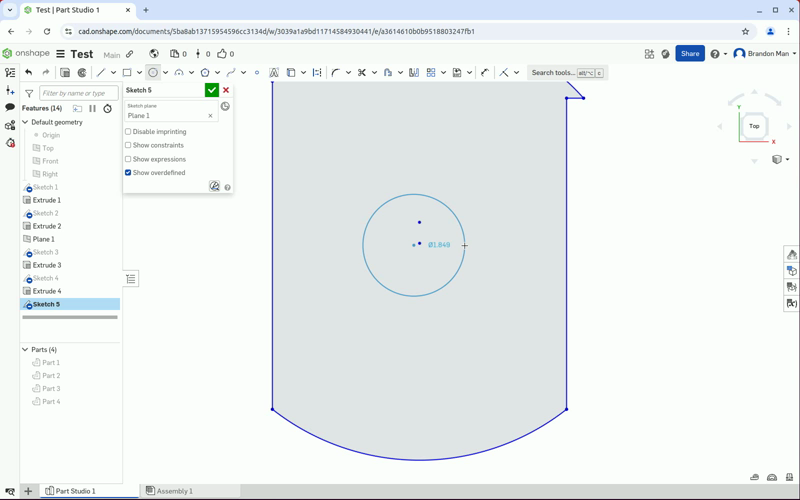
scroll(-6)
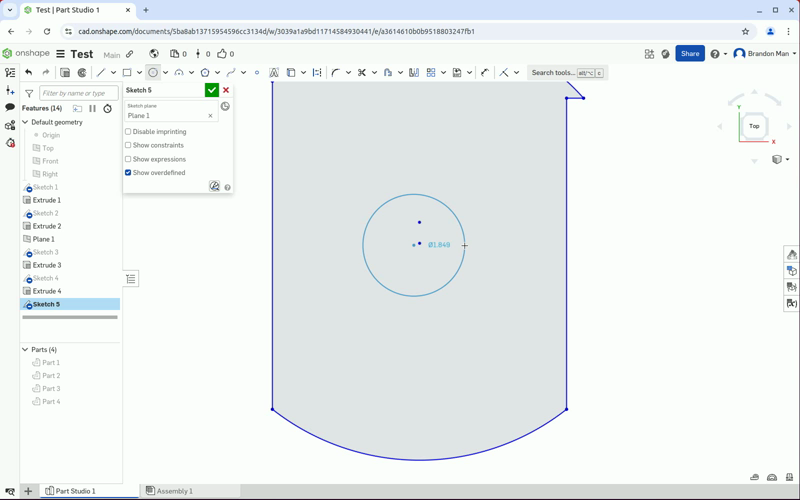
scroll(-6)
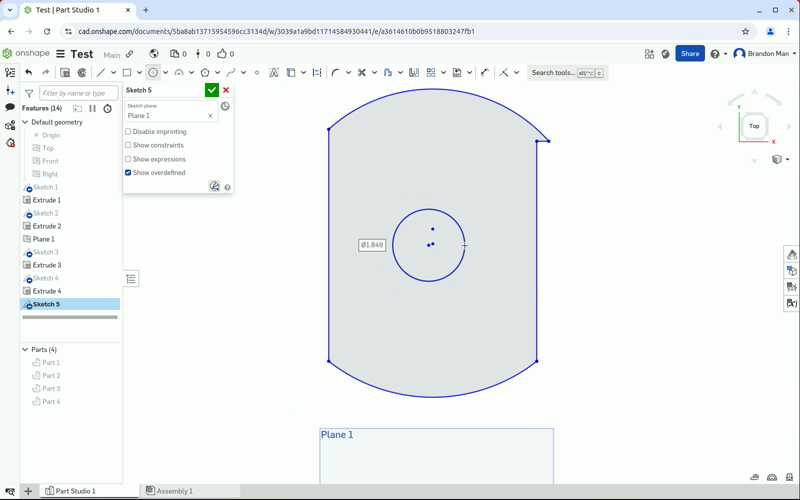
scroll(-6)
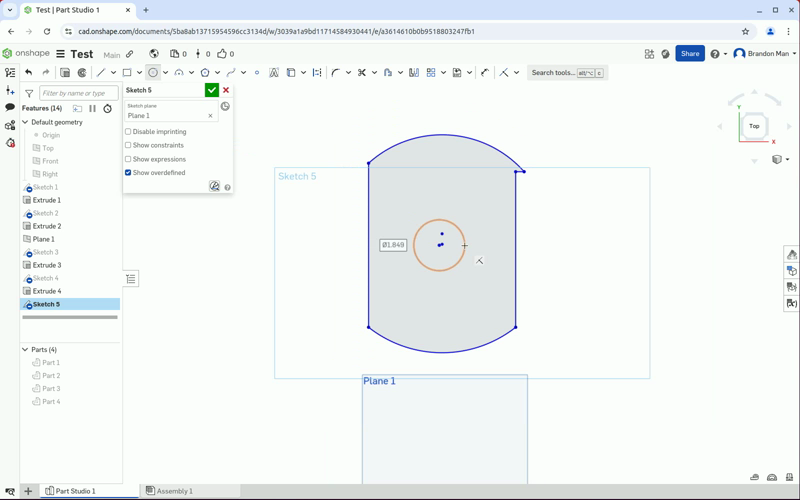
scroll(-6)
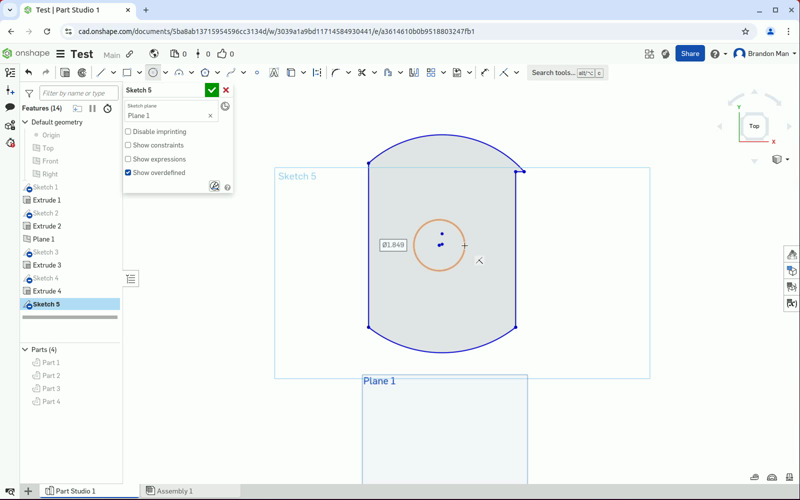
scroll(-6)
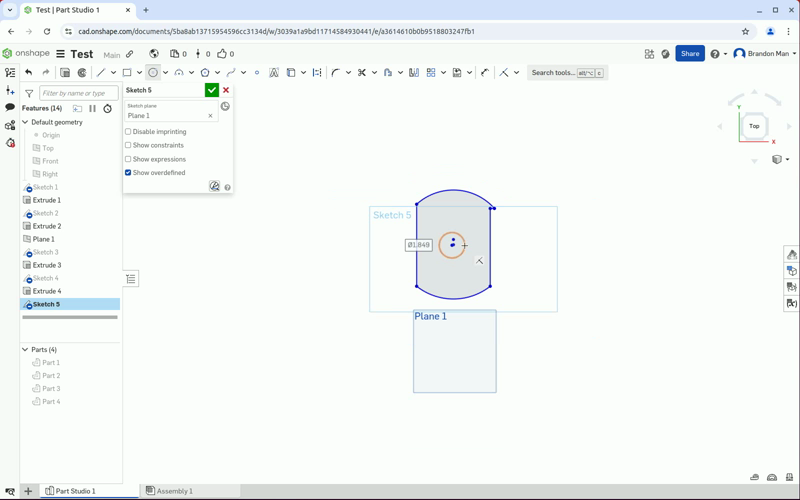
scroll(-6)
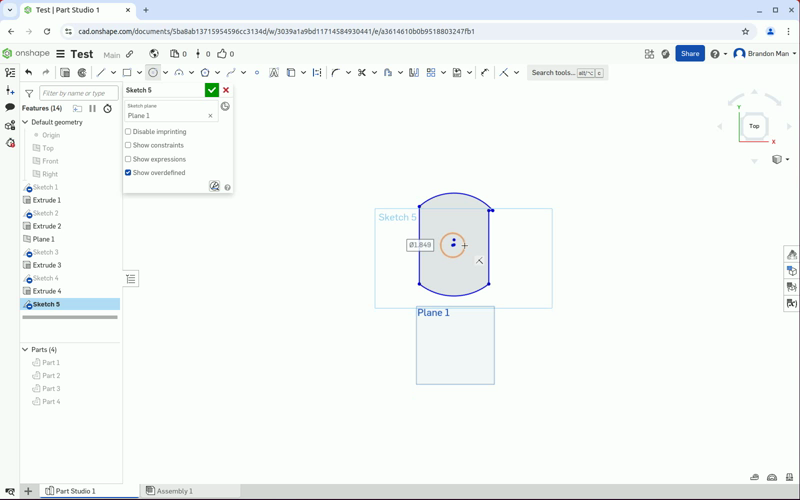
scroll(-6)
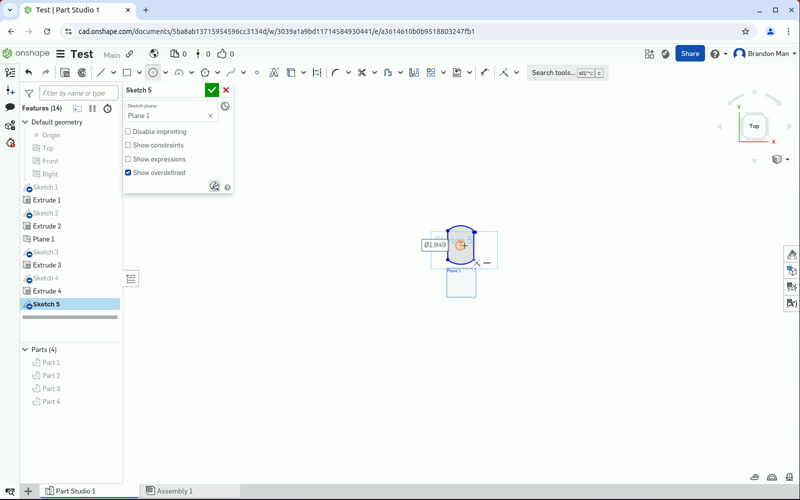
key(esc)
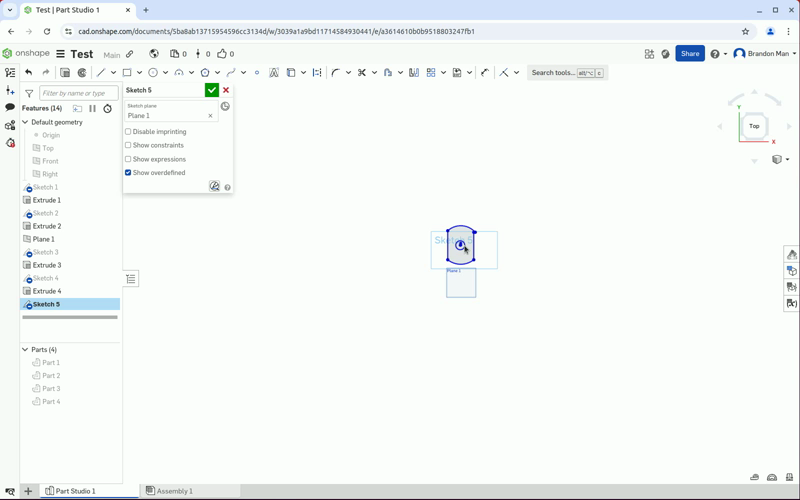
mouse_move(471, 255)
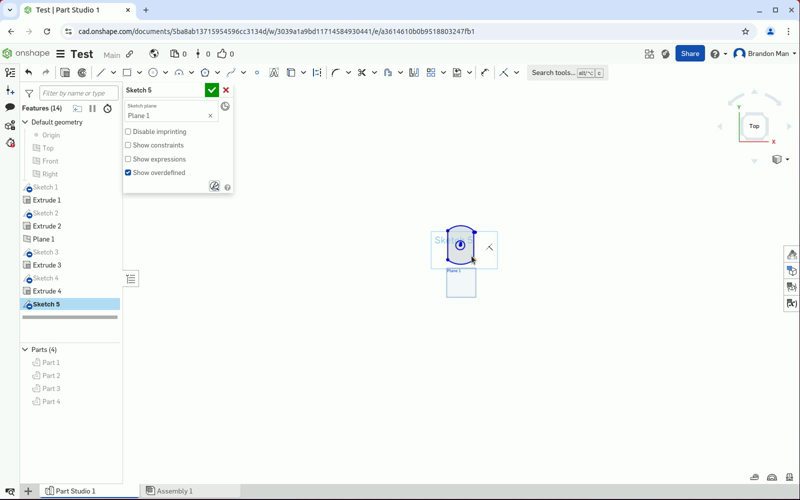
scroll(6)
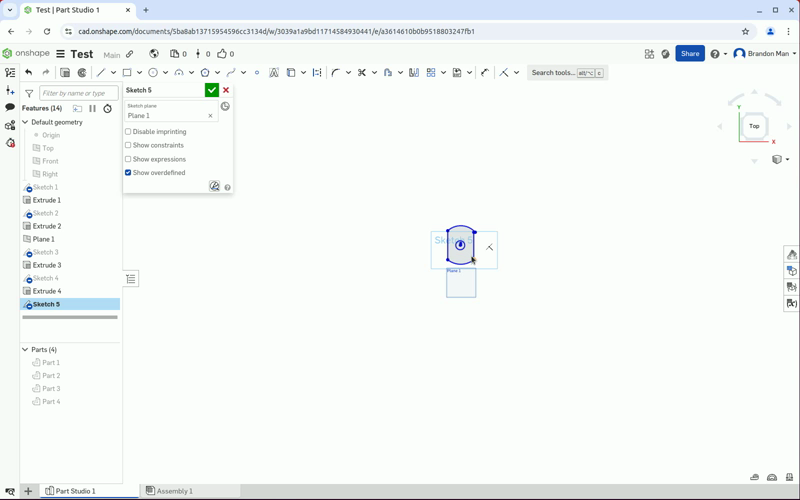
scroll(6)
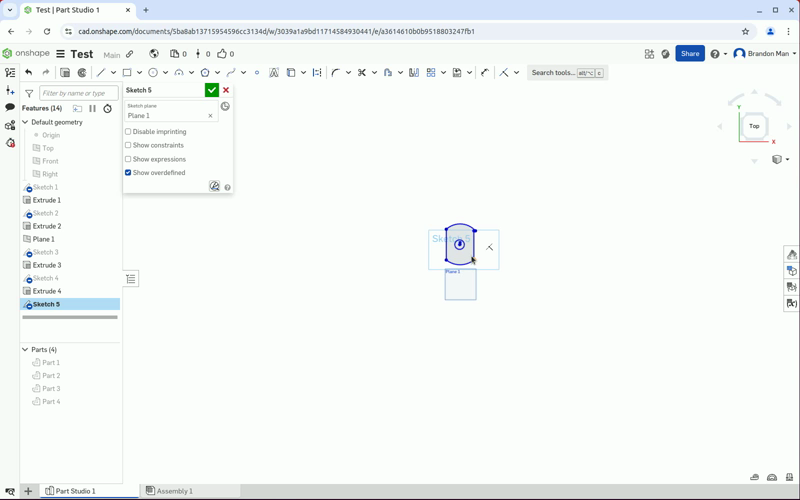
scroll(6)
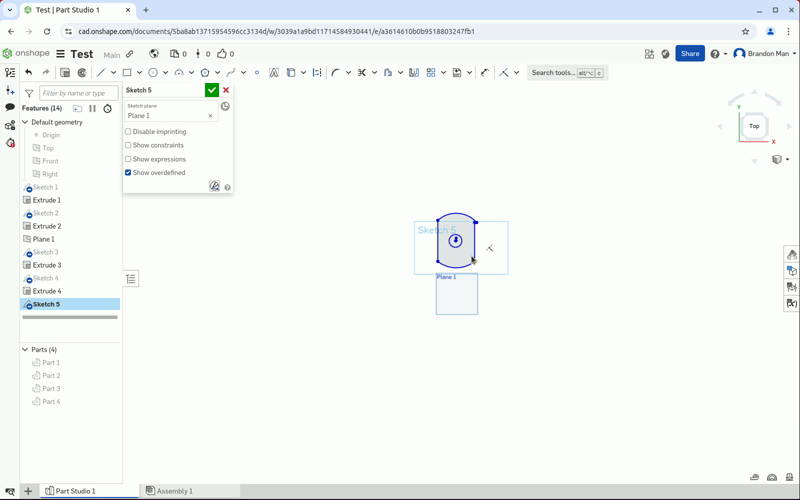
scroll(6)
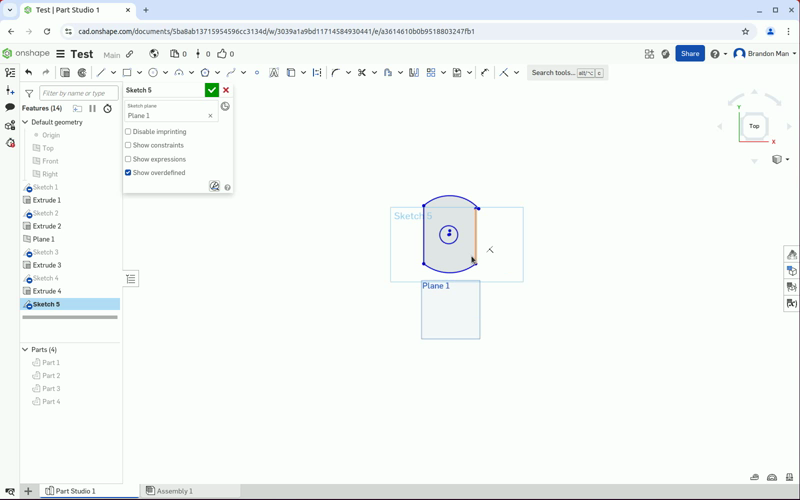
scroll(6)
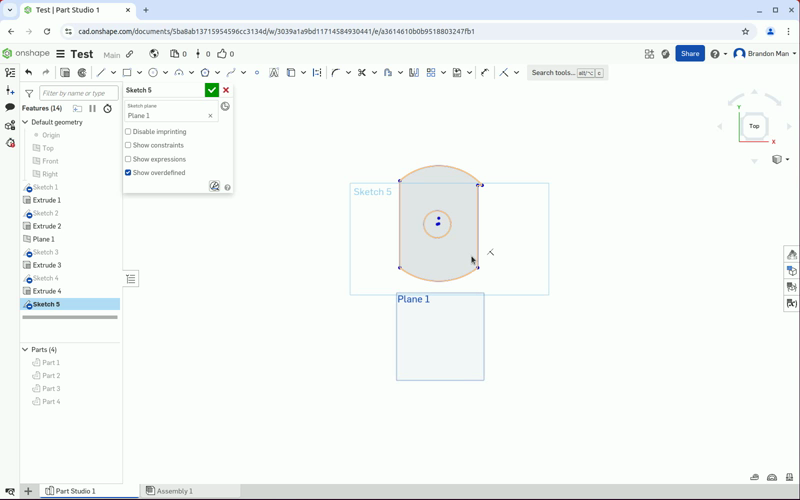
scroll(6)
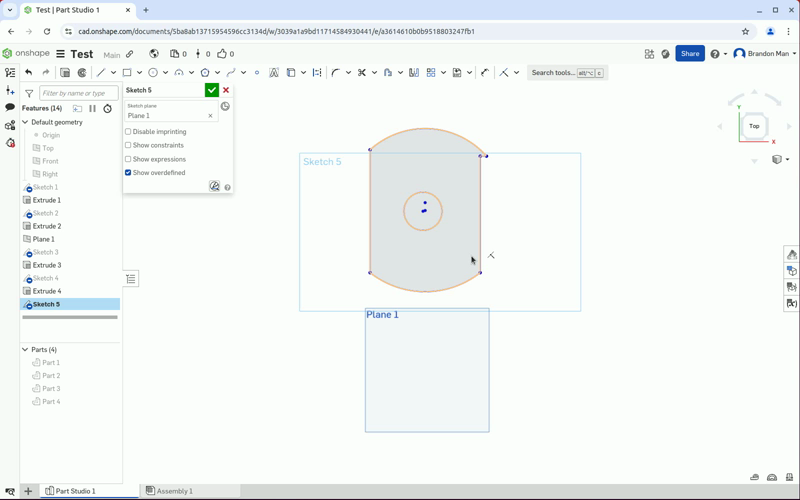
scroll(6)
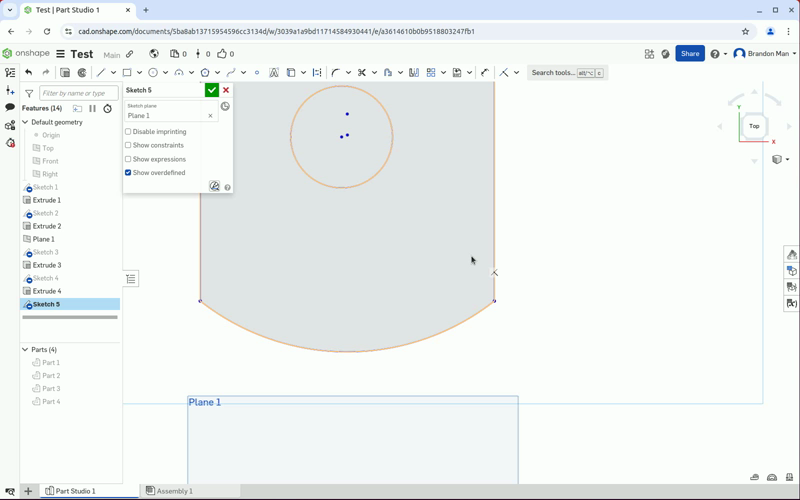
click(471, 255)
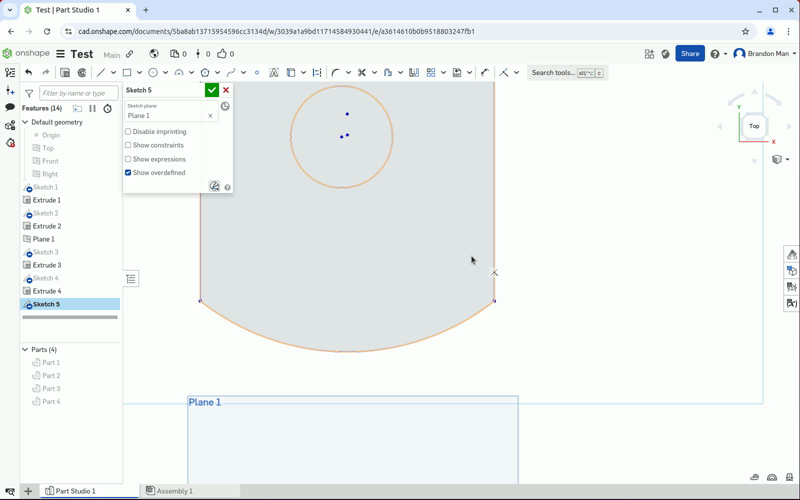
scroll(-6)
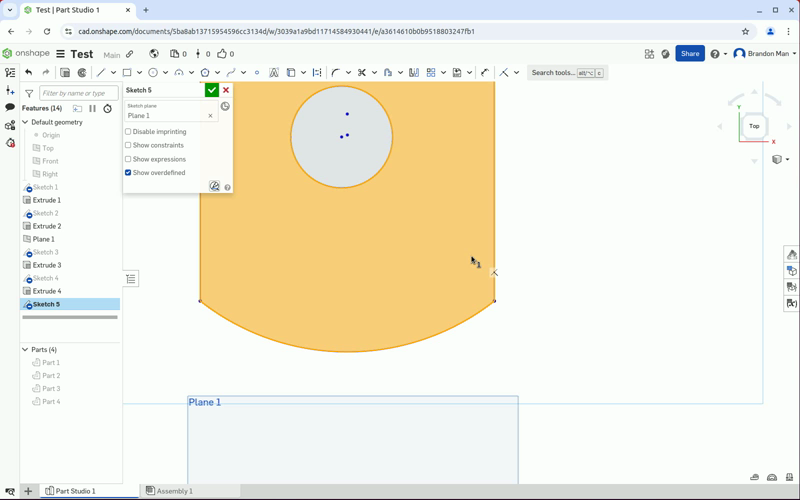
scroll(-6)
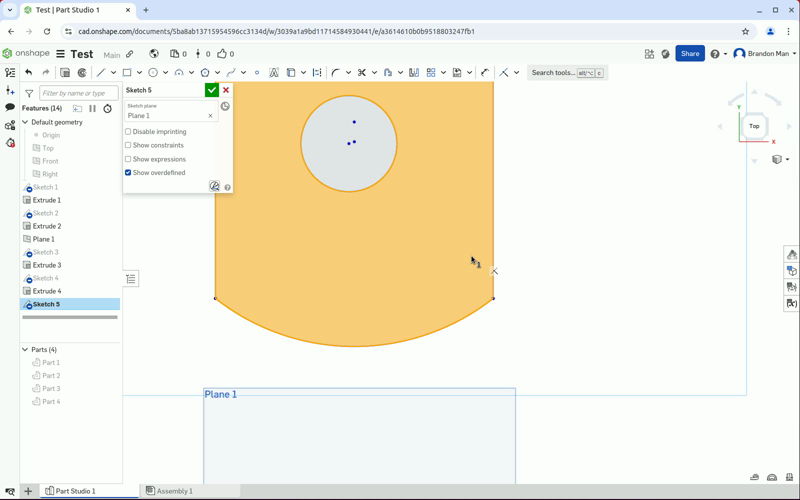
scroll(-6)
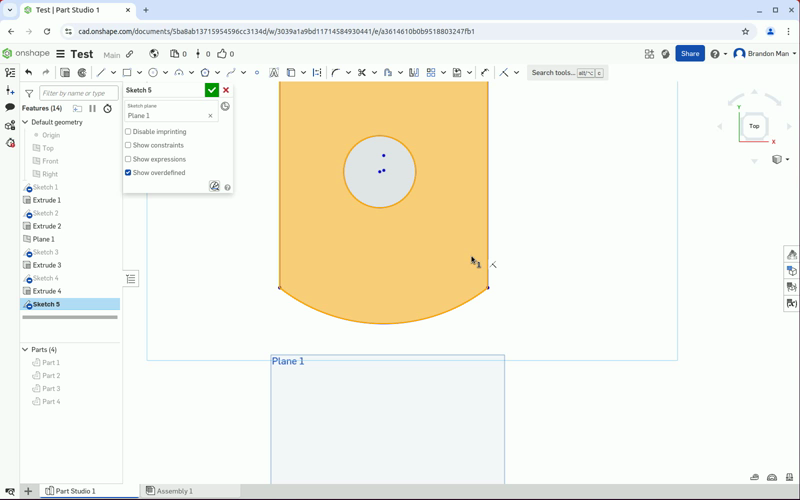
scroll(-6)
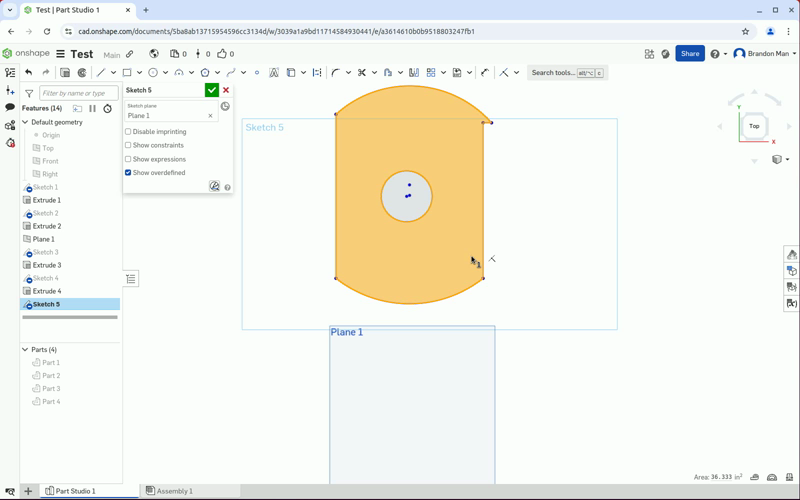
scroll(-6)
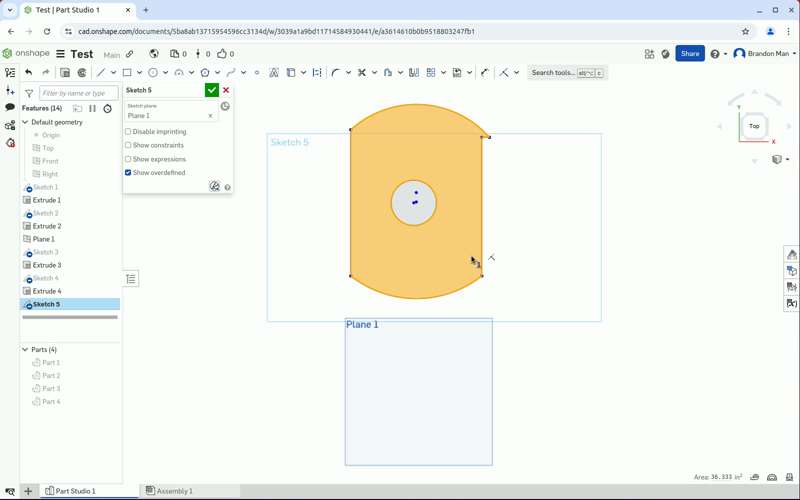
scroll(-6)
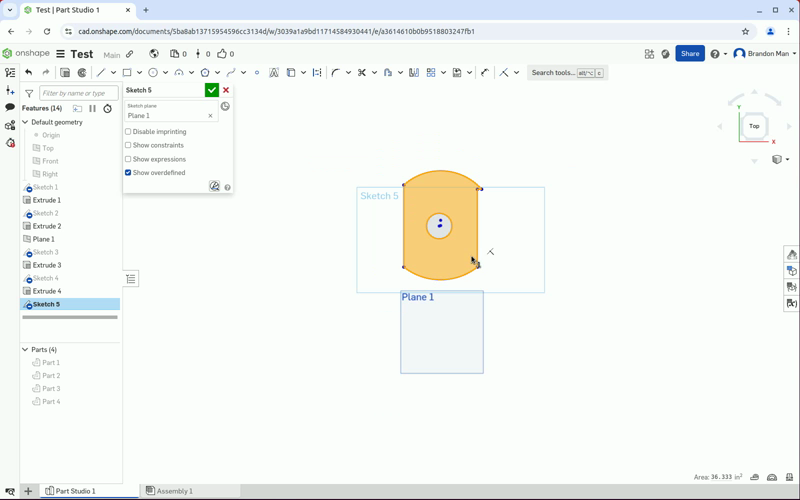
scroll(-6)
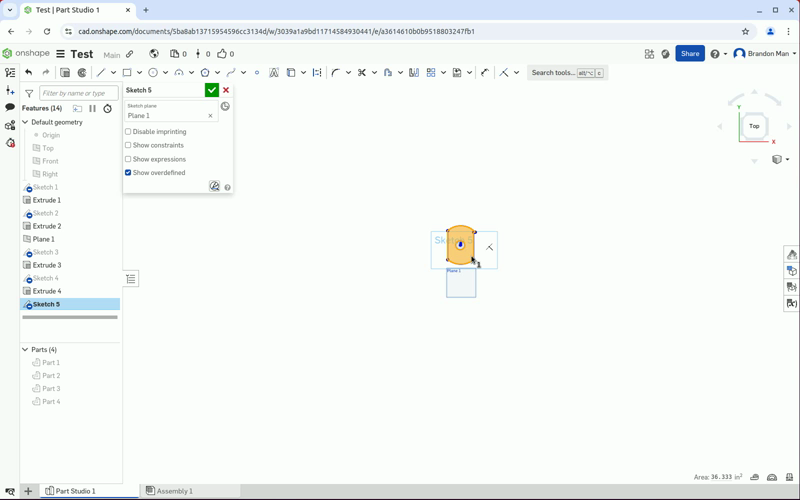
mouse_move(73, 352)
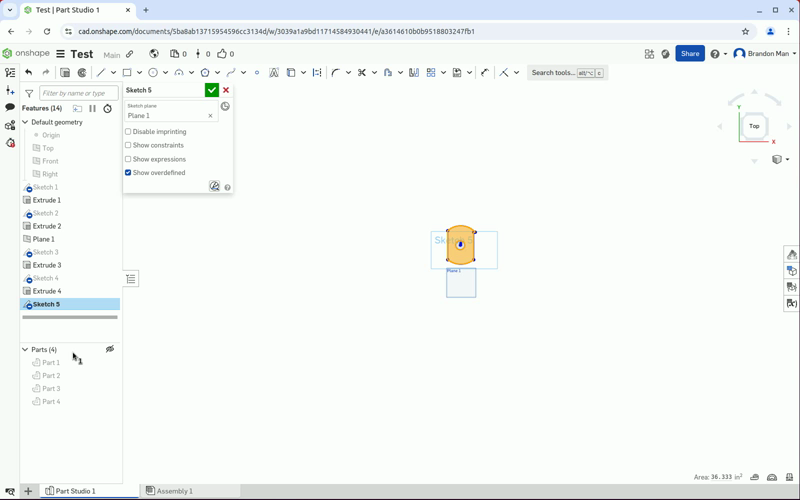
key(shift+y)
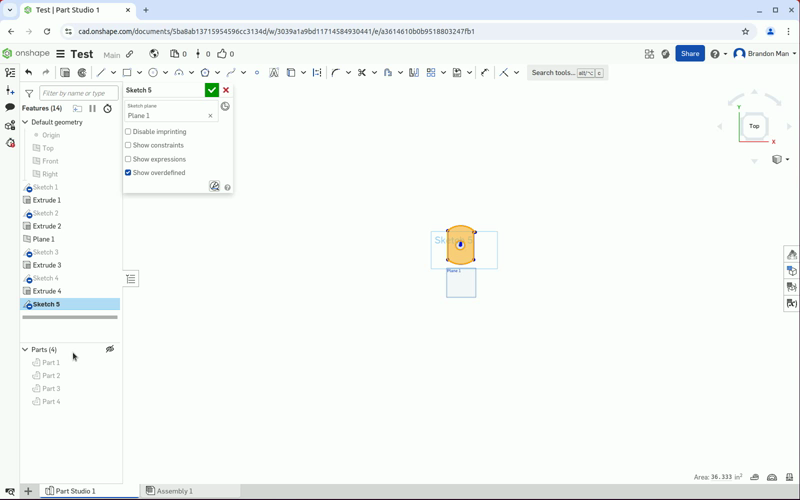
key(shift+e)
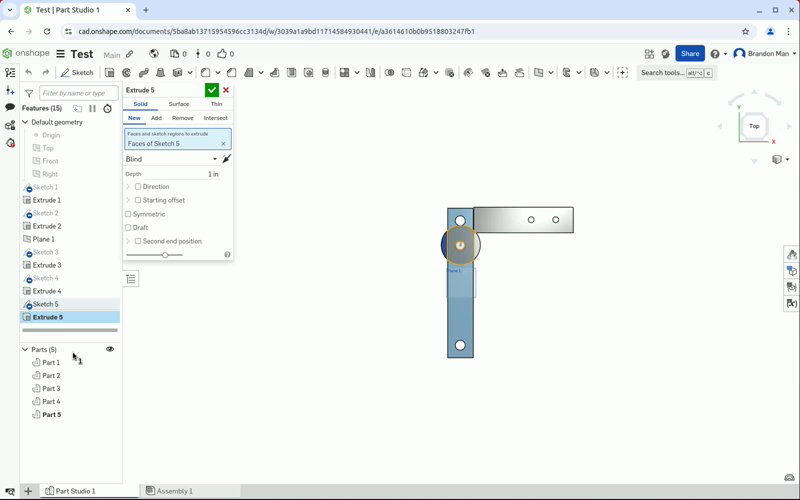
mouse_move(143, 106)
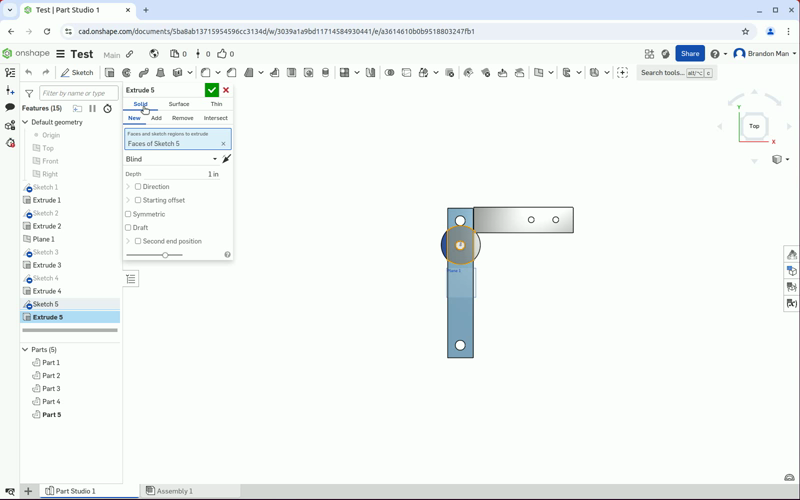
click(143, 106)
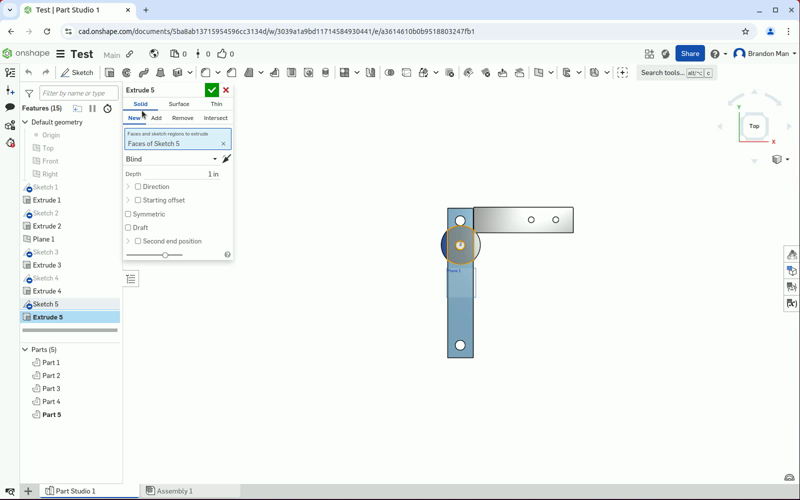
mouse_move(137, 120)
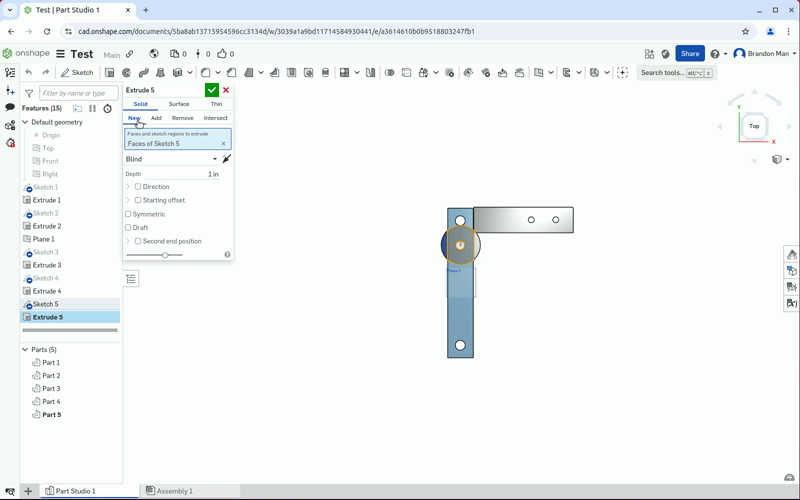
click(137, 120)
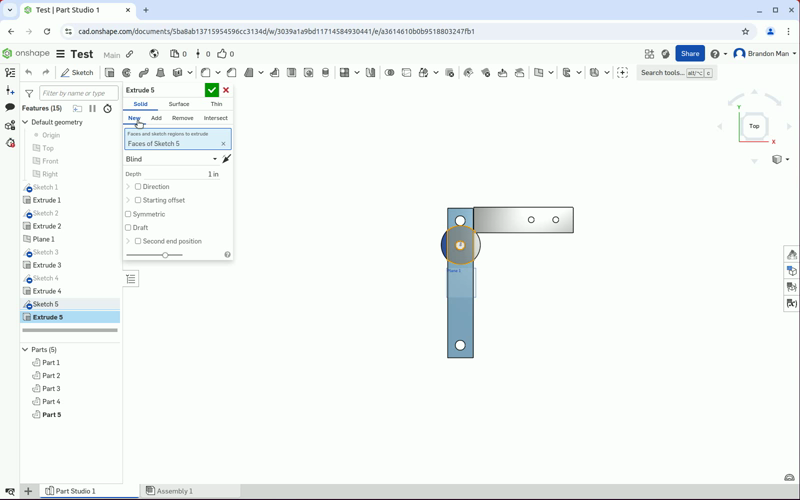
key(tab, 4)
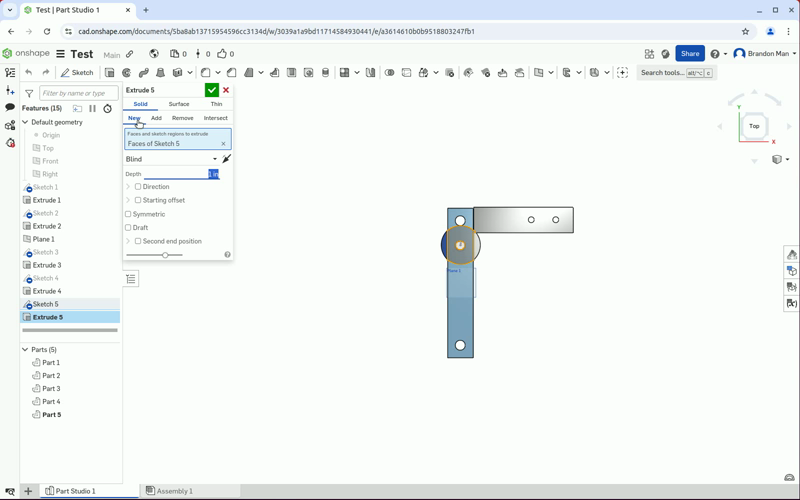
text(2.648)
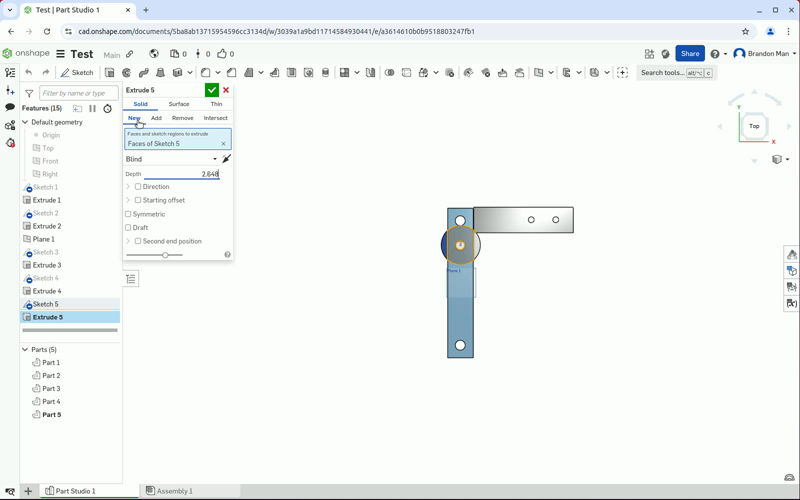
key(enter)
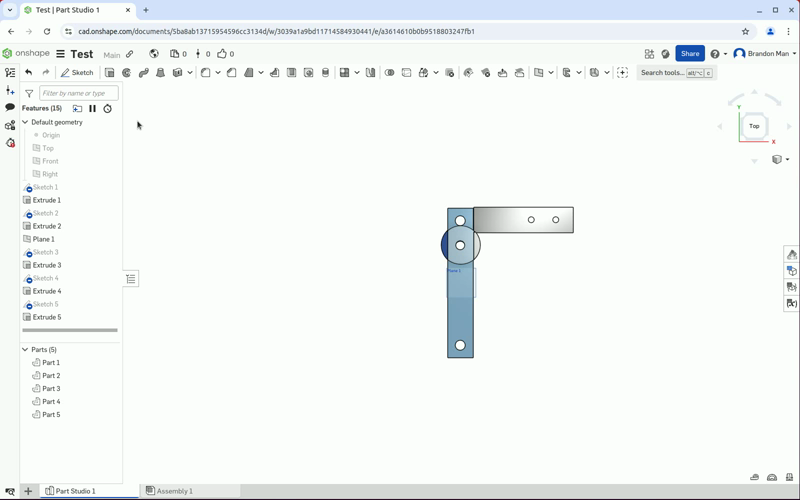
key(shift+h)
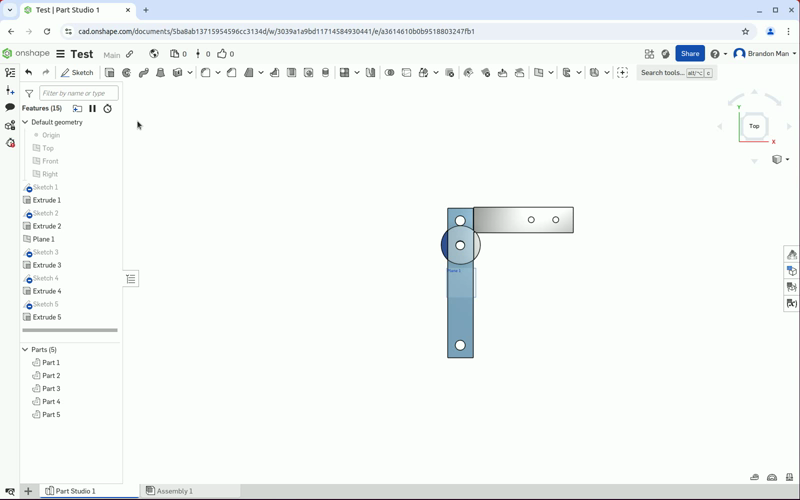
key(shift+h)
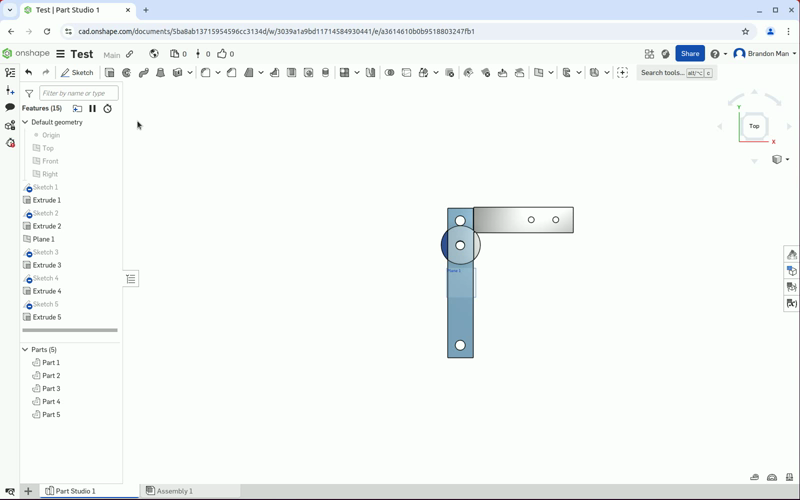
key(shift+7)
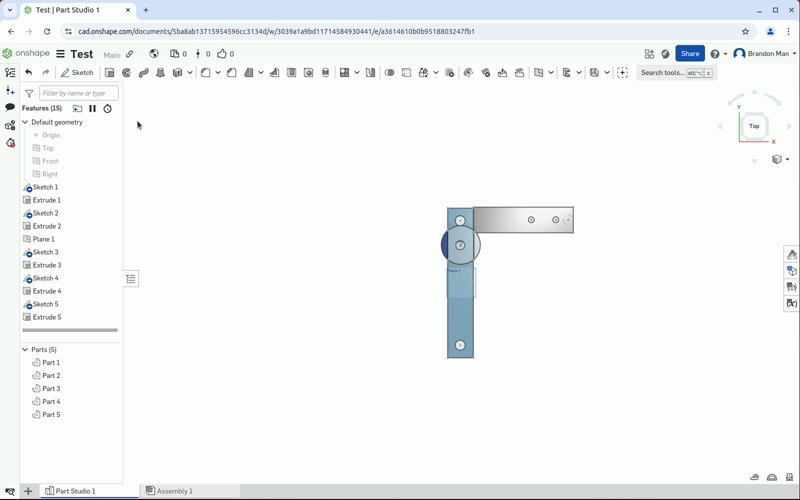
key(up, 3)
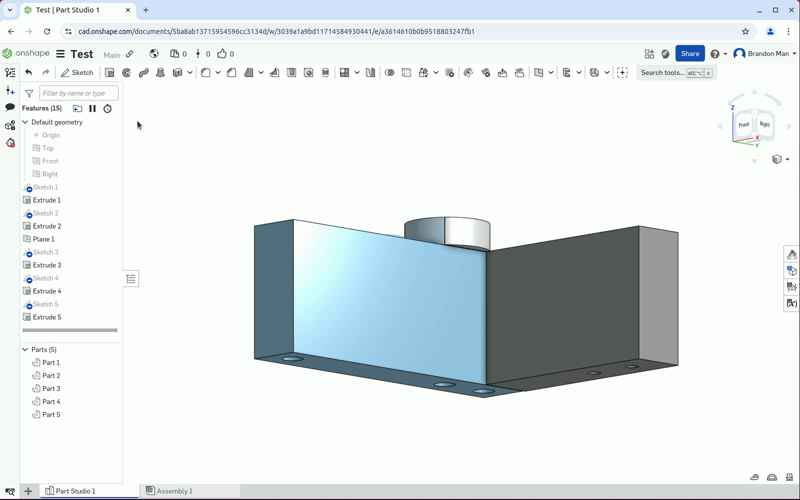
key(left, 3)
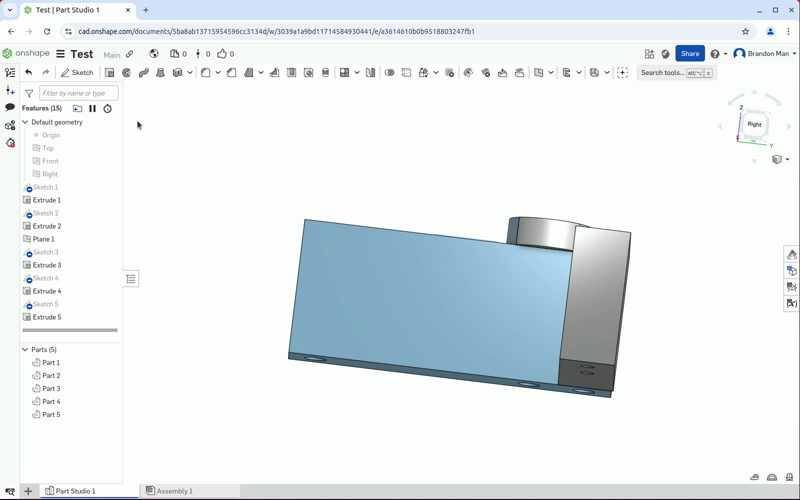
key(right, 3)
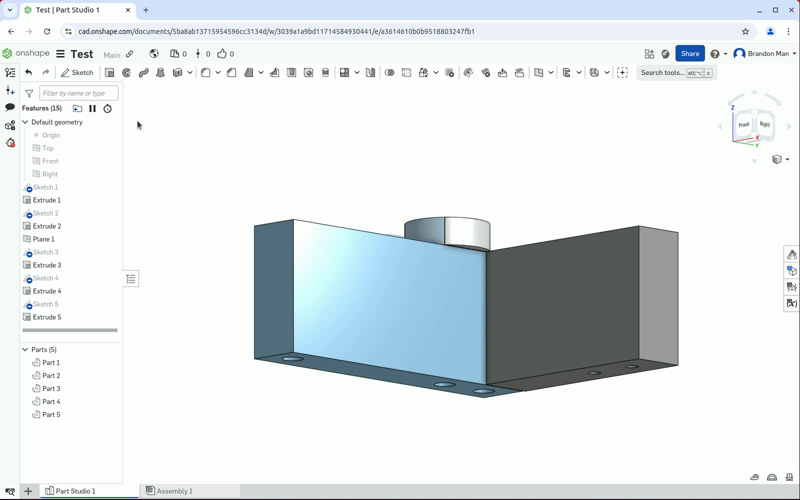
key(down, 3)
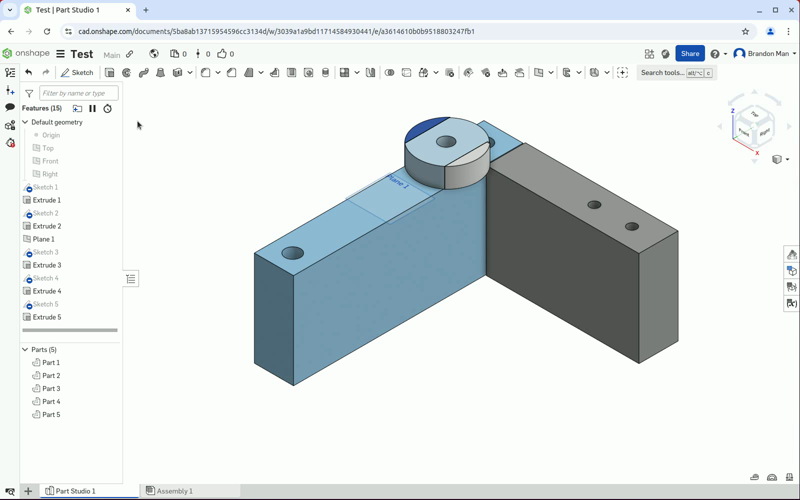
mouse_move(73, 189)
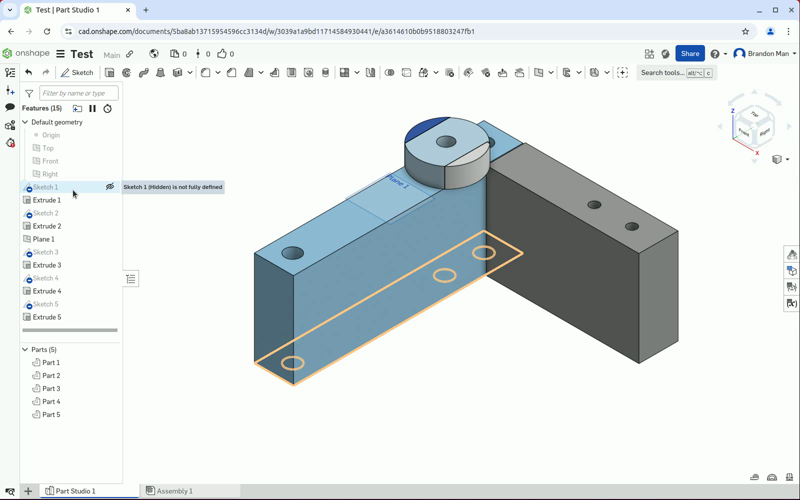
click(73, 189)